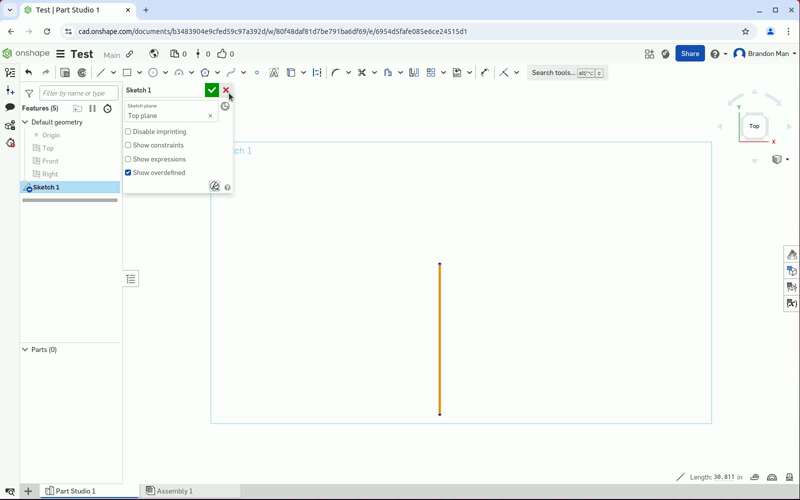
key(shift+h)
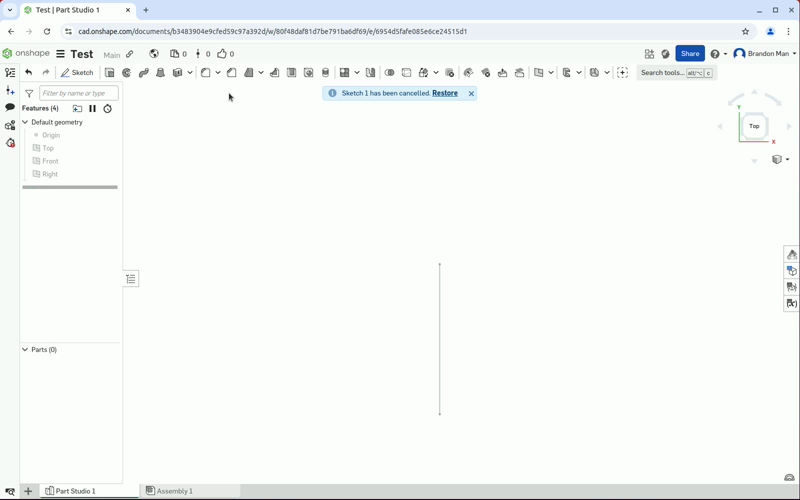
mouse_move(73, 352)
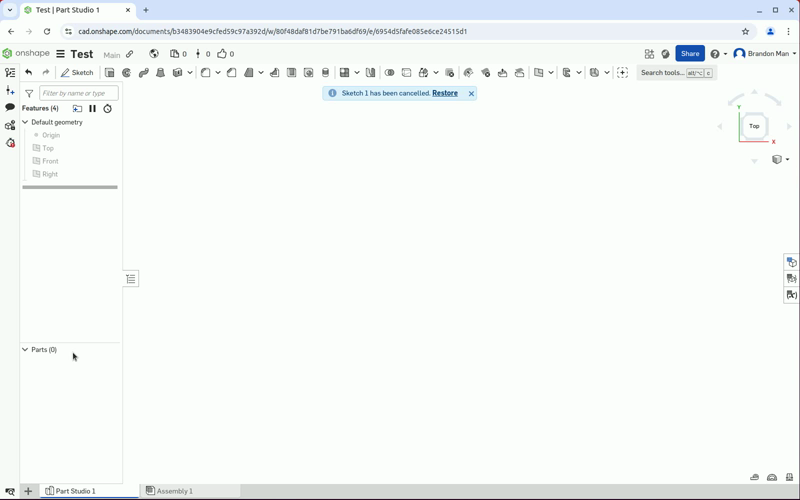
key(y)
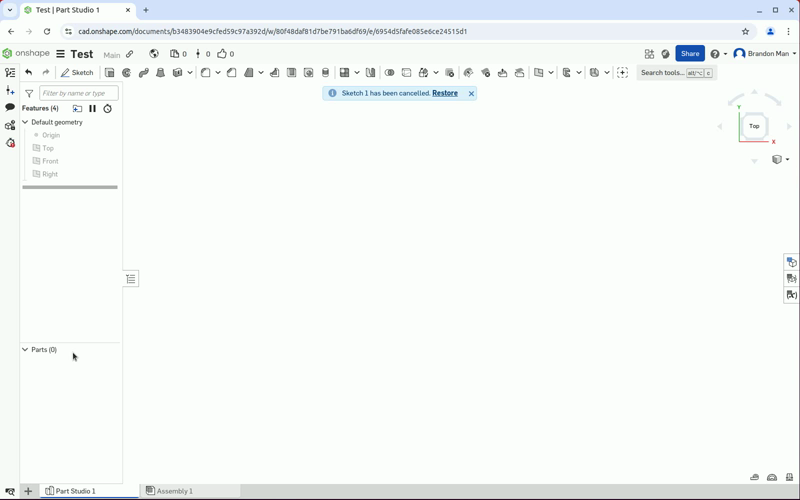
key(shift+p)
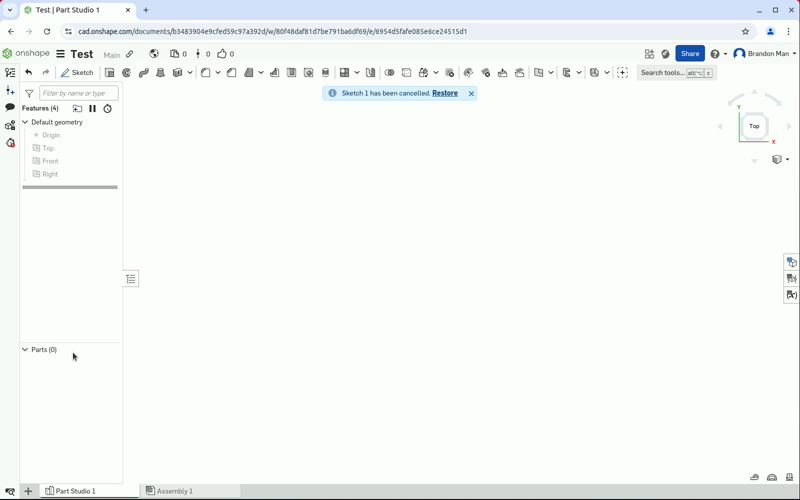
key(space)
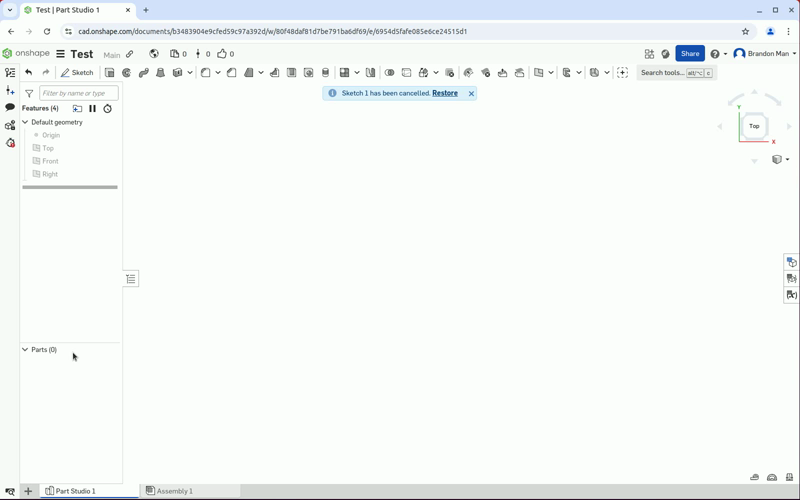
key_down(shift)
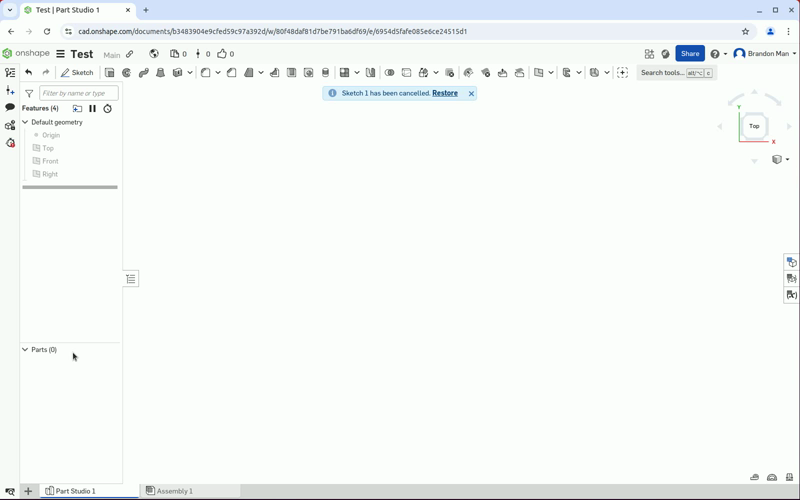
key(up)
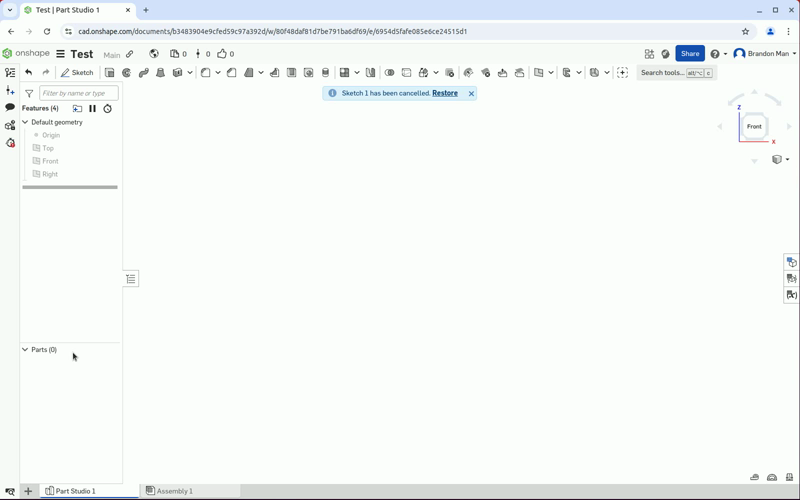
key_up(shift)
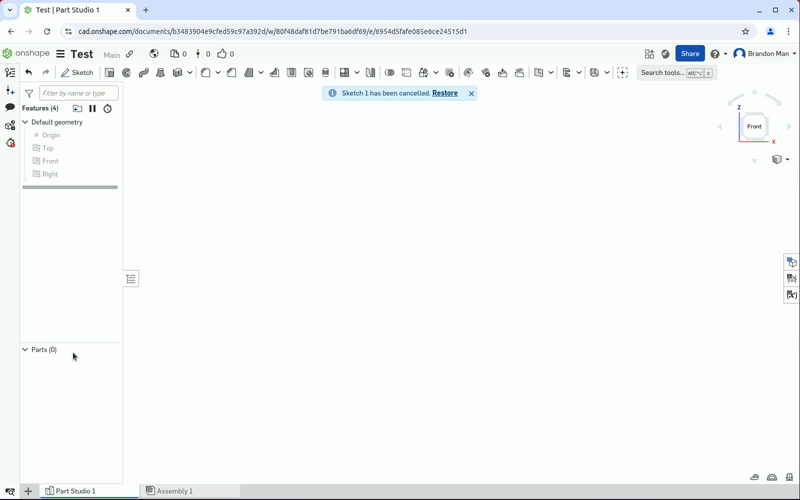
mouse_move(73, 352)
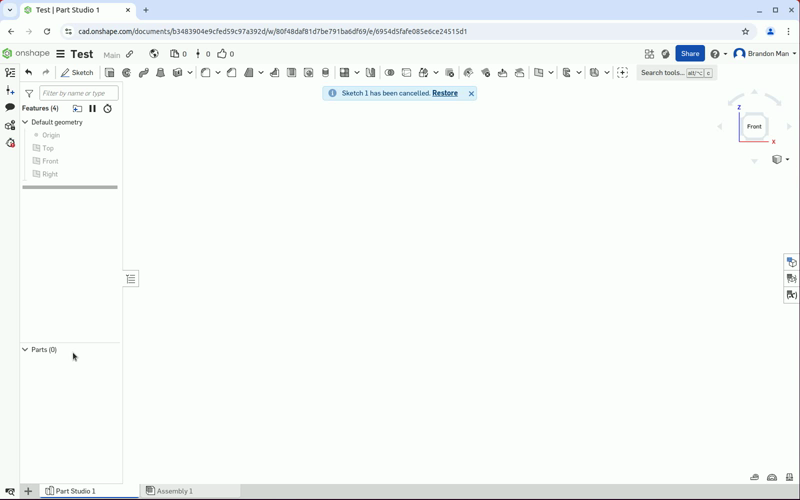
key(shift+y)
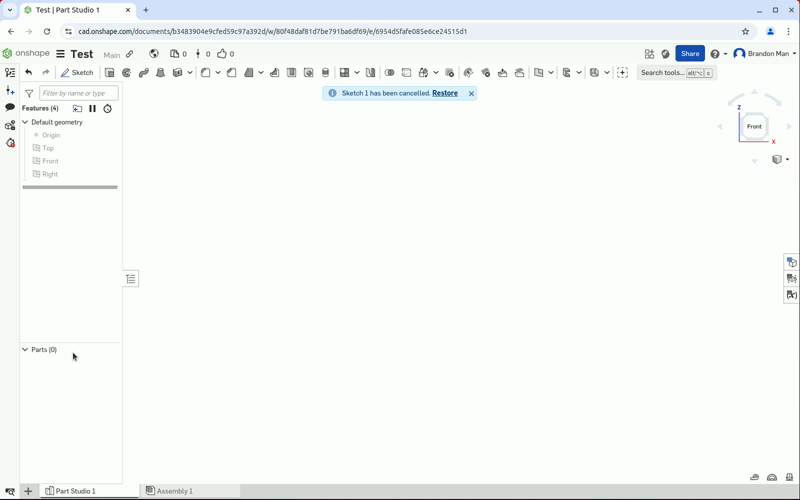
key(shift+s)
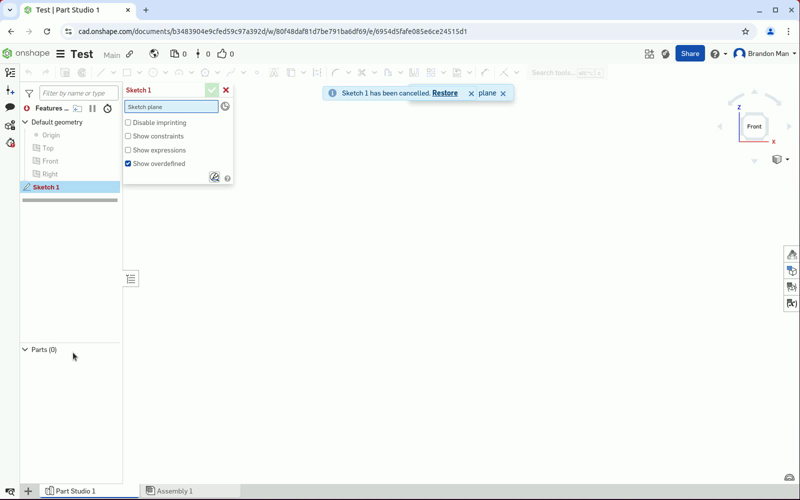
mouse_move(73, 163)
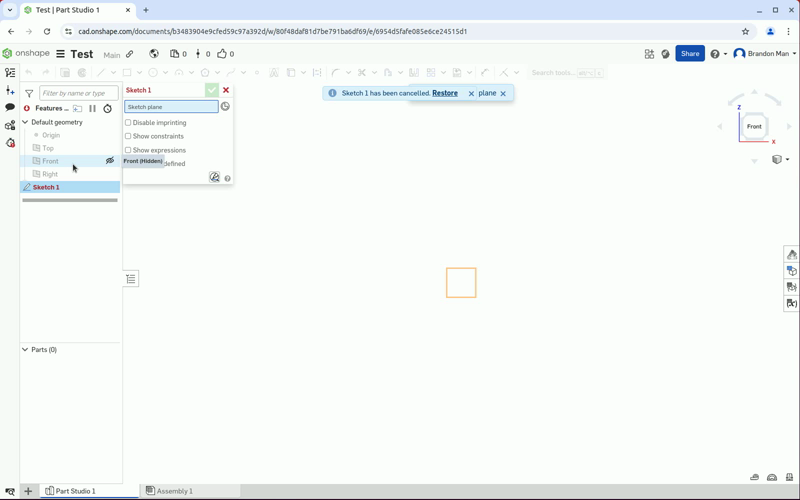
click(73, 163)
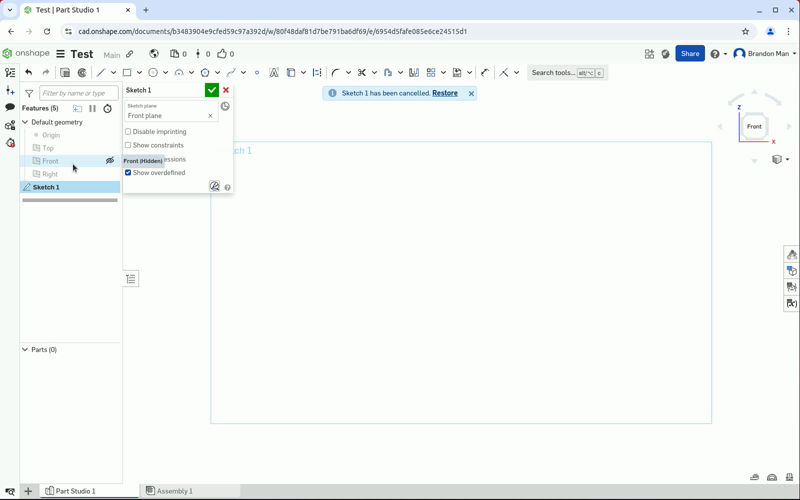
mouse_move(73, 352)
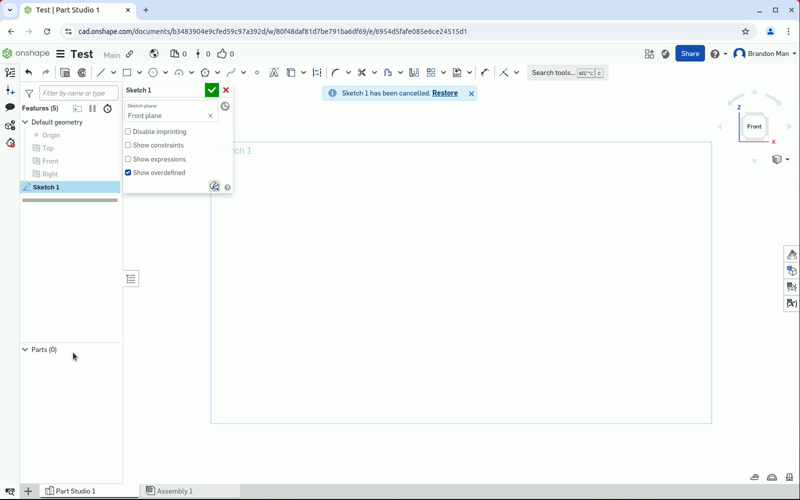
key(y)
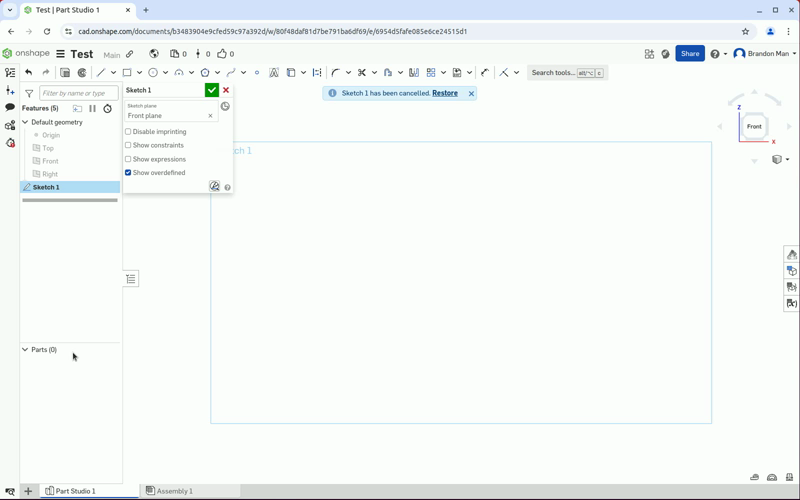
key(l)
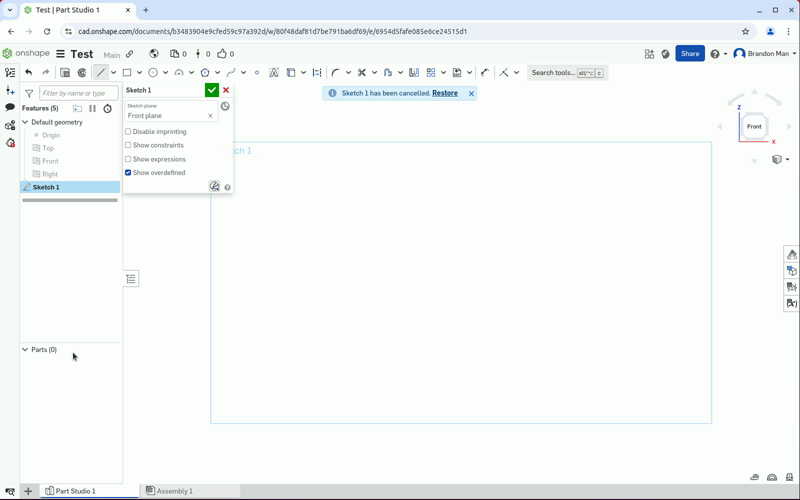
key_down(shift)
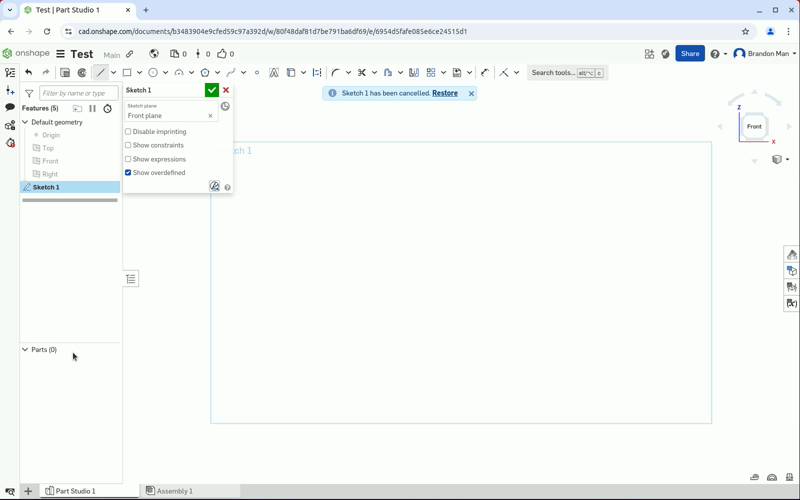
mouse_move(384, 282)
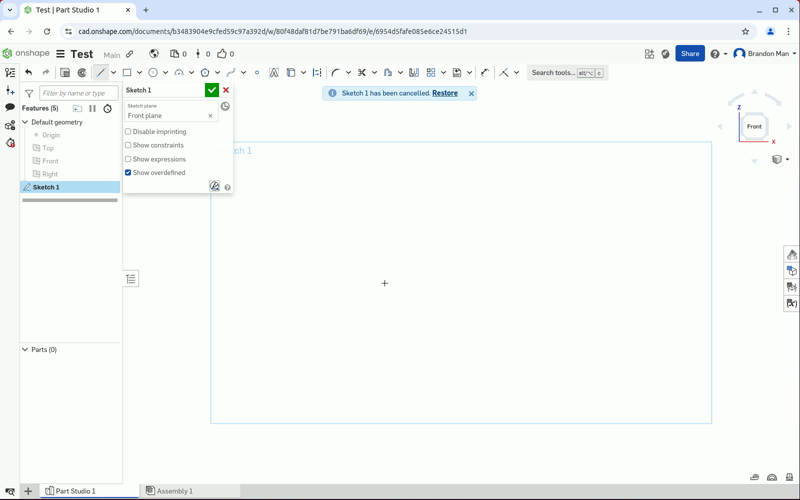
click(384, 282)
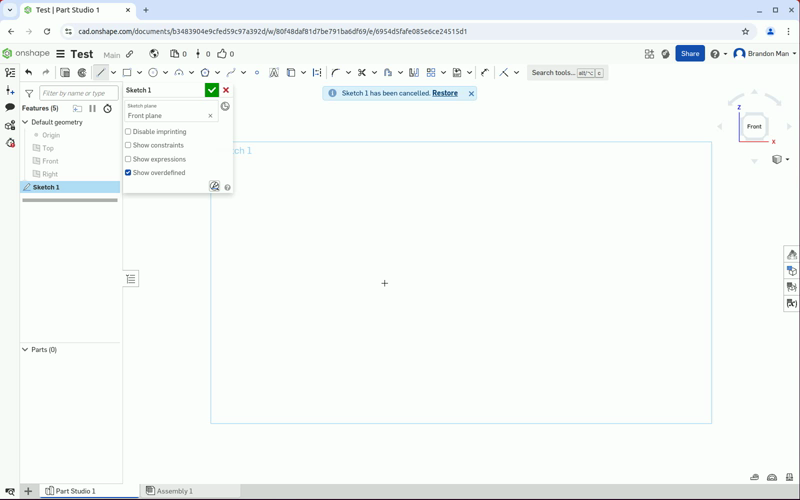
key_up(shift)
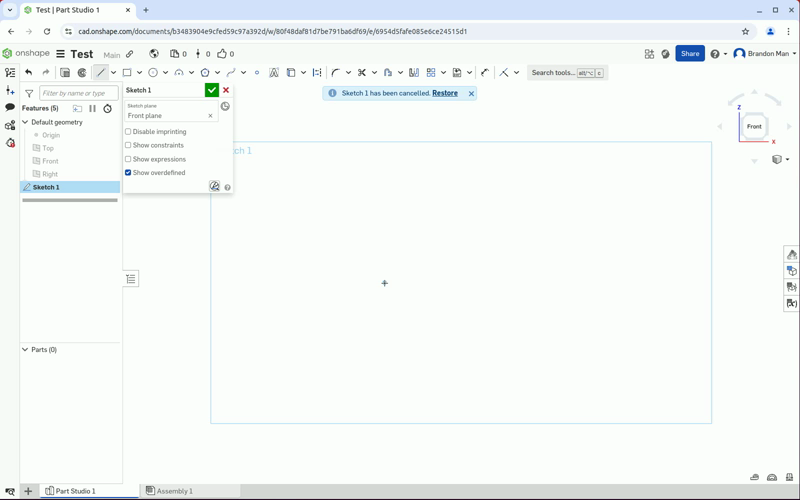
key_down(shift)
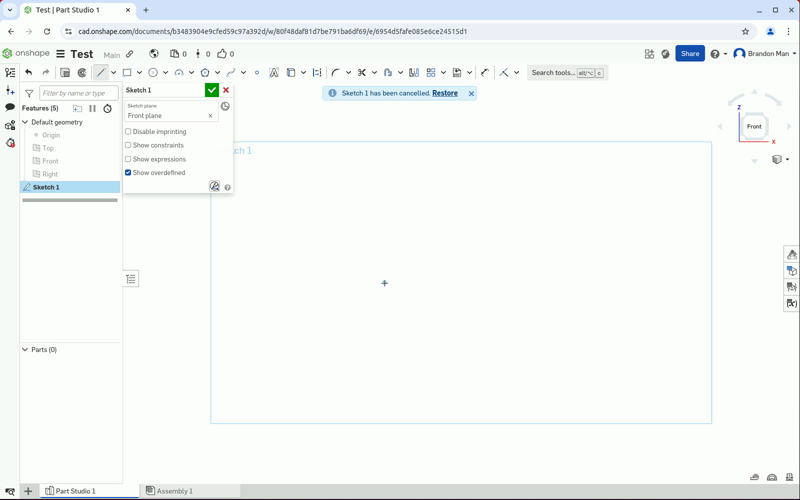
mouse_move(414, 282)
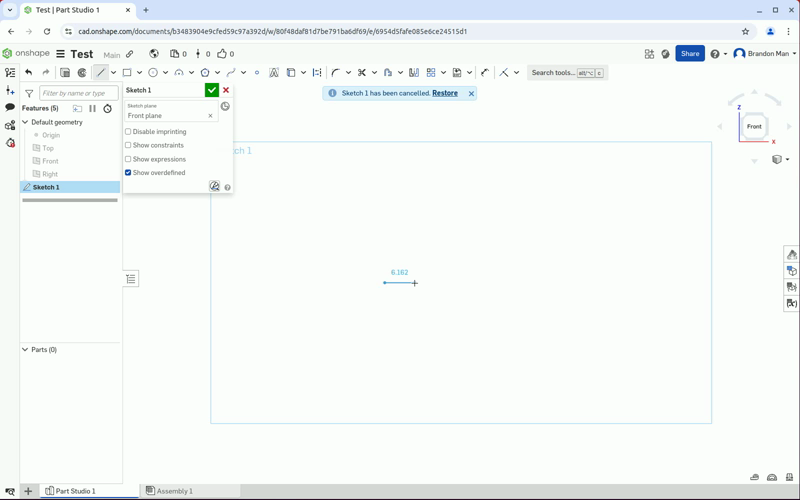
mouse_move(393, 282)
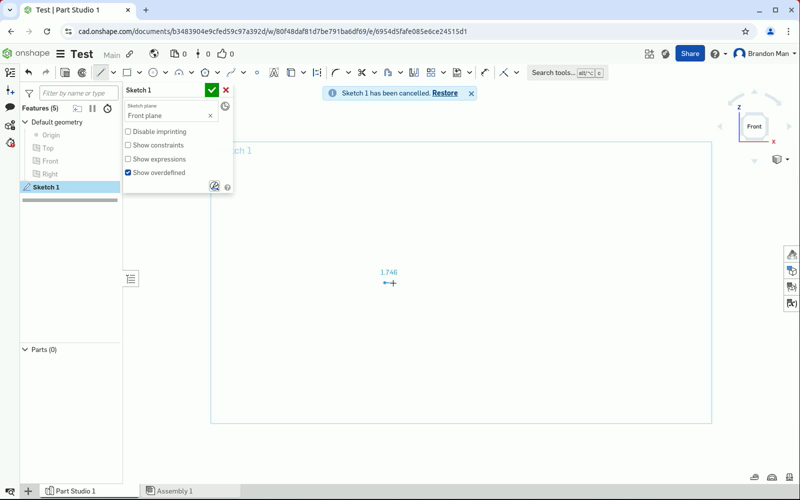
click(393, 282)
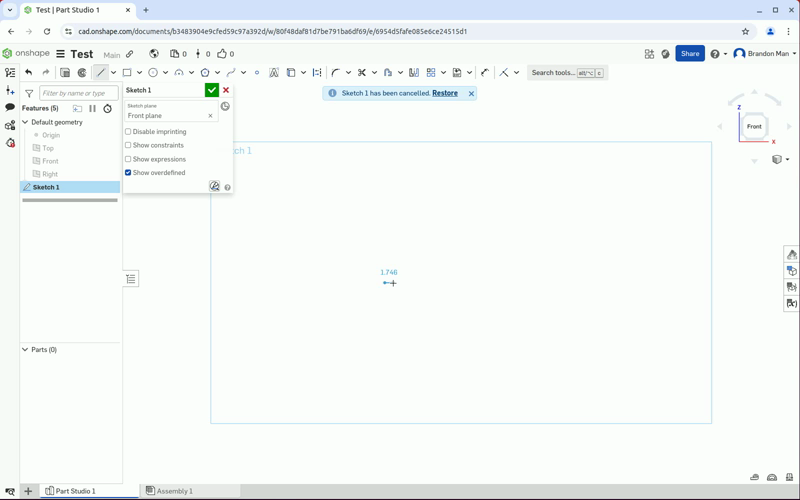
key_up(shift)
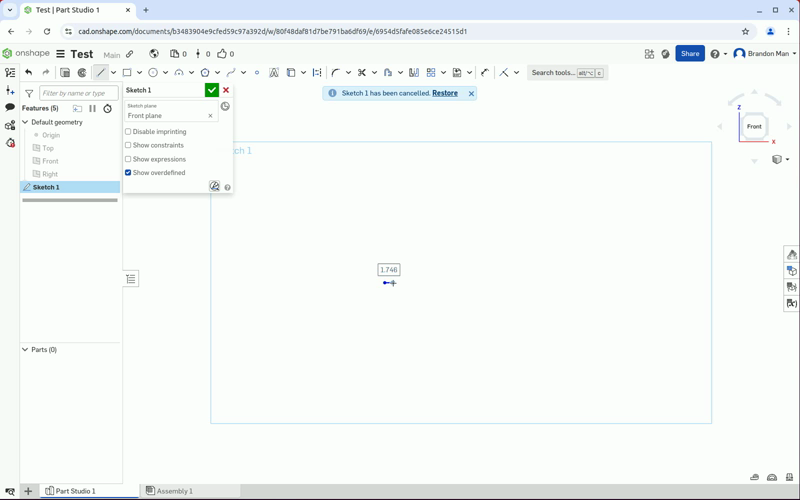
key_down(shift)
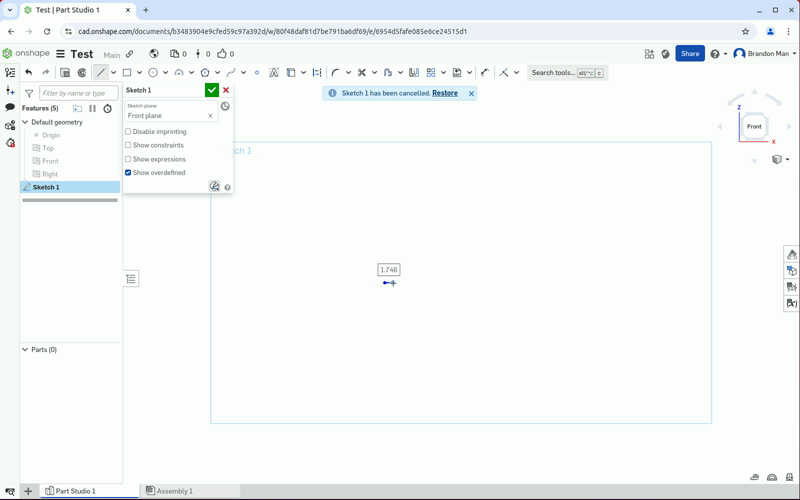
mouse_move(393, 180)
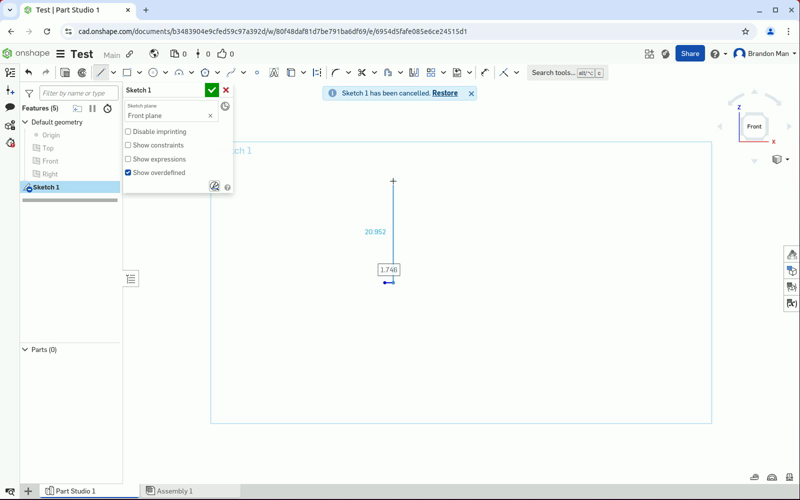
click(393, 180)
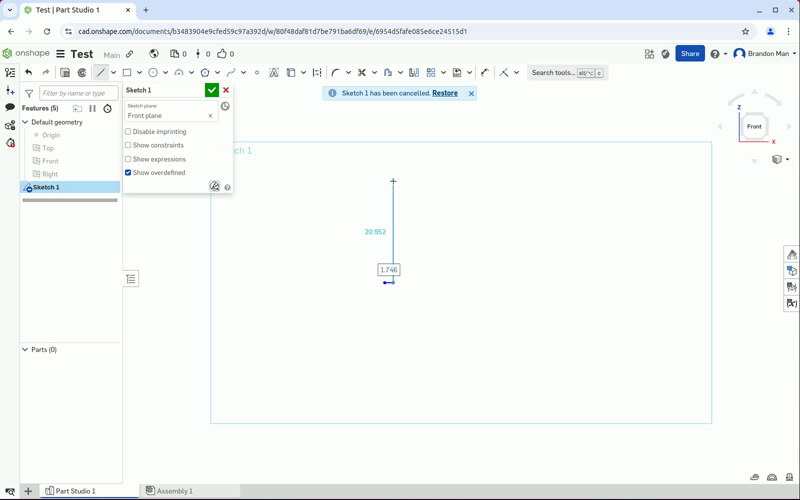
key_up(shift)
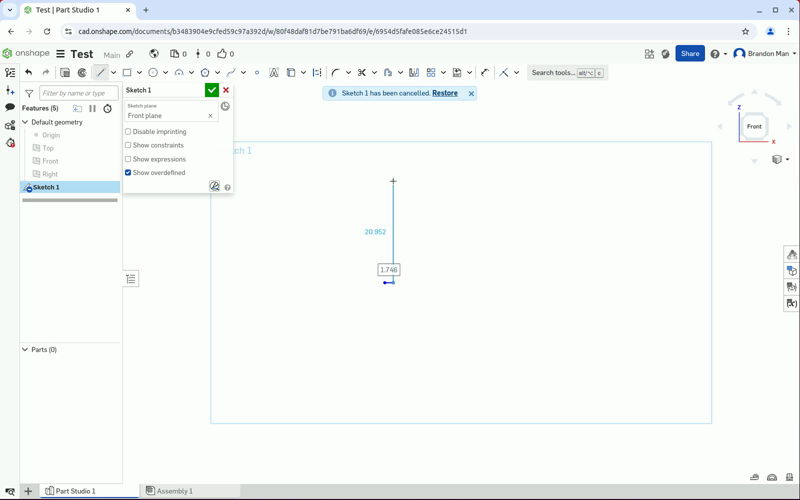
key_down(shift)
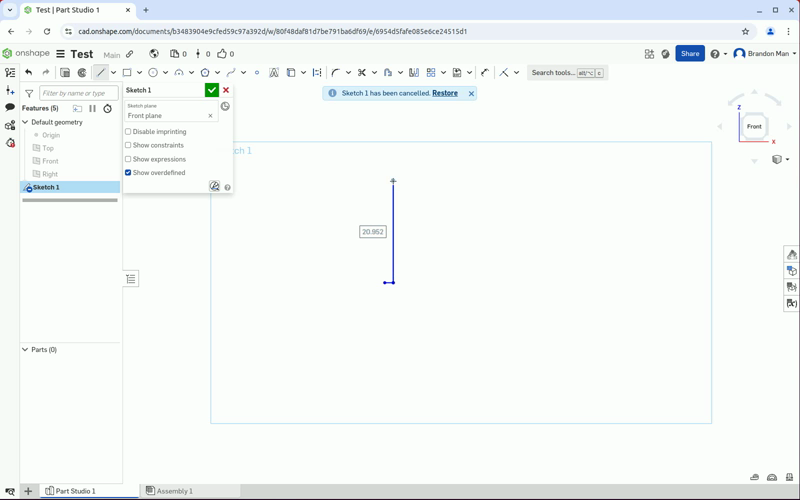
mouse_move(423, 180)
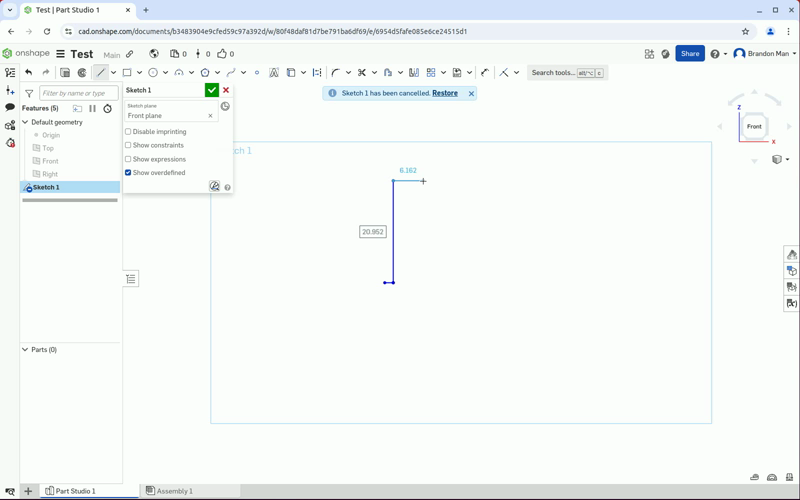
mouse_move(384, 180)
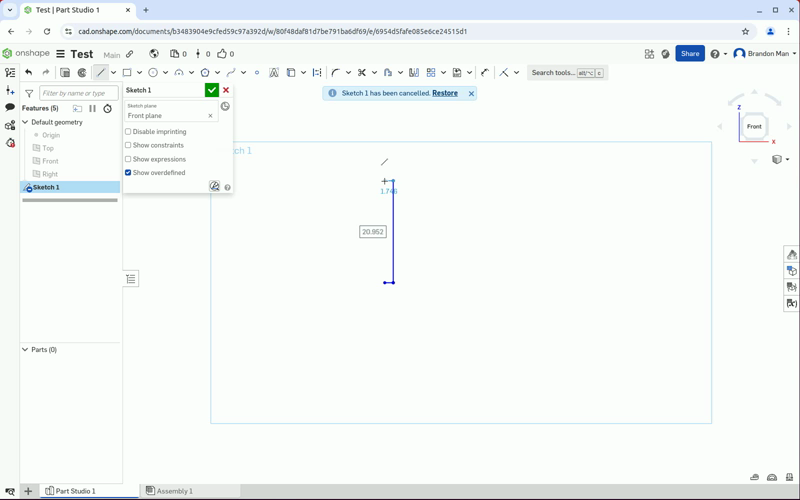
click(384, 180)
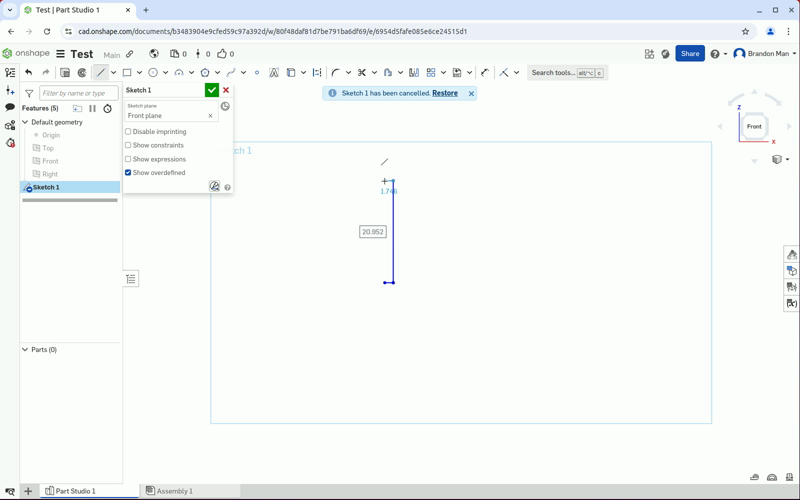
key_up(shift)
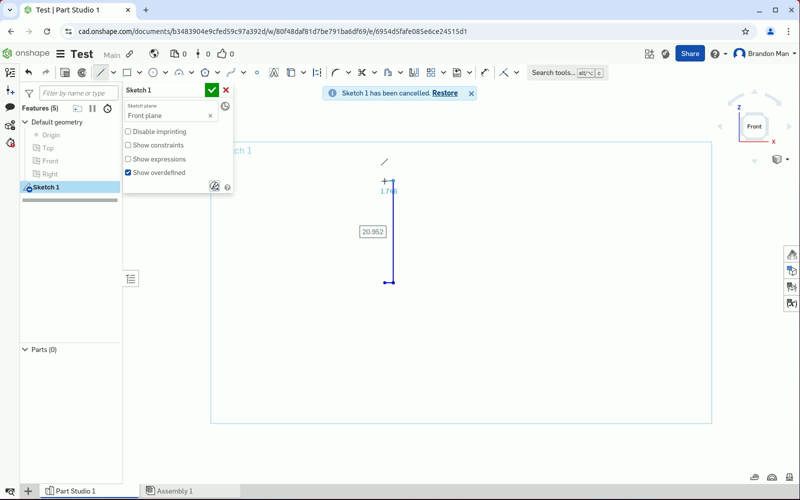
key_down(shift)
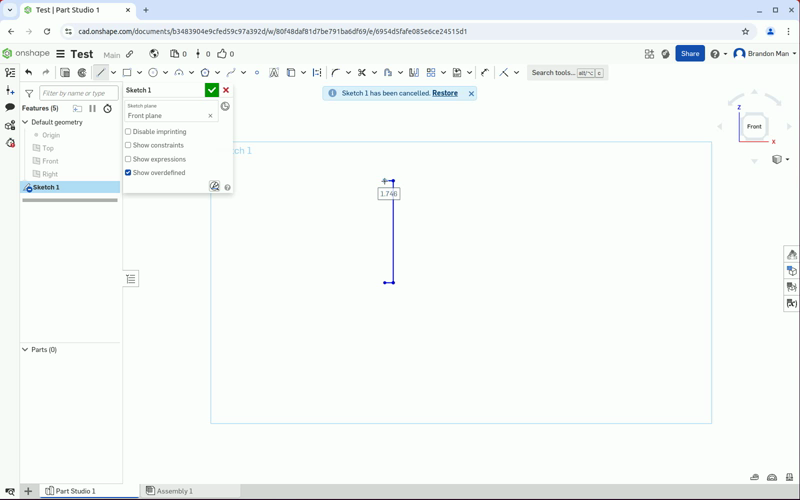
mouse_move(384, 282)
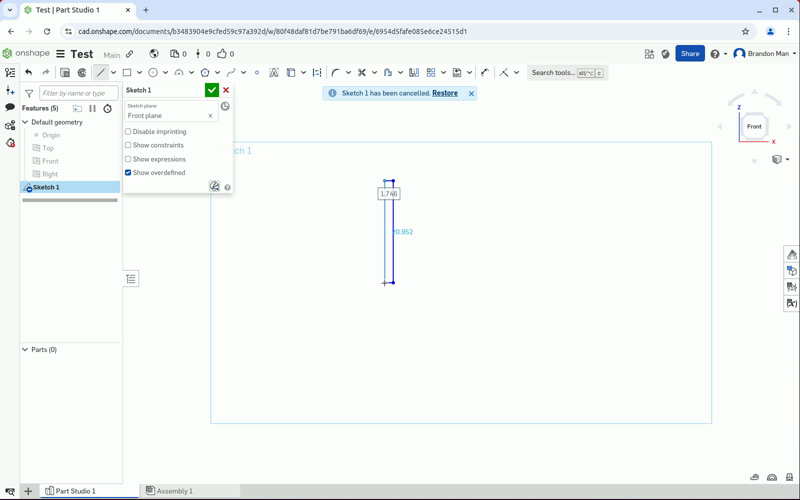
key_up(shift)
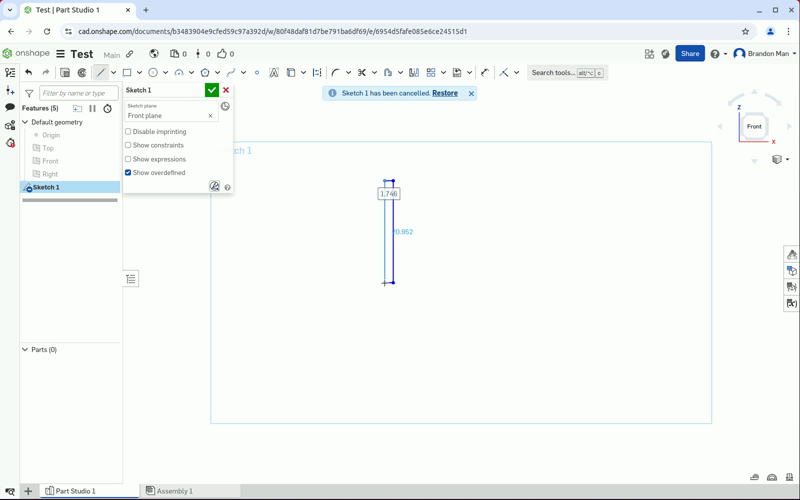
click(384, 282)
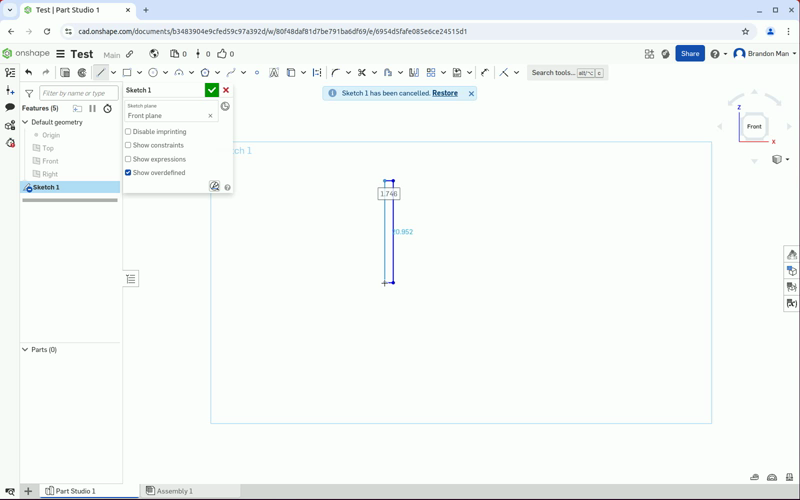
key(esc)
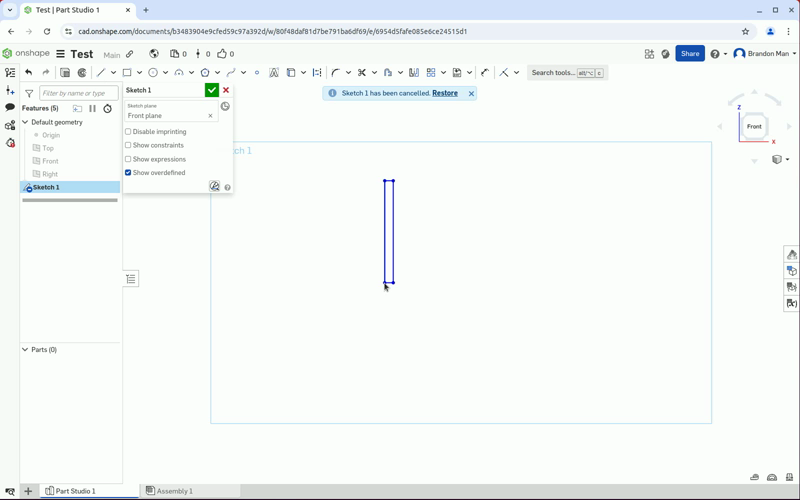
mouse_move(385, 201)
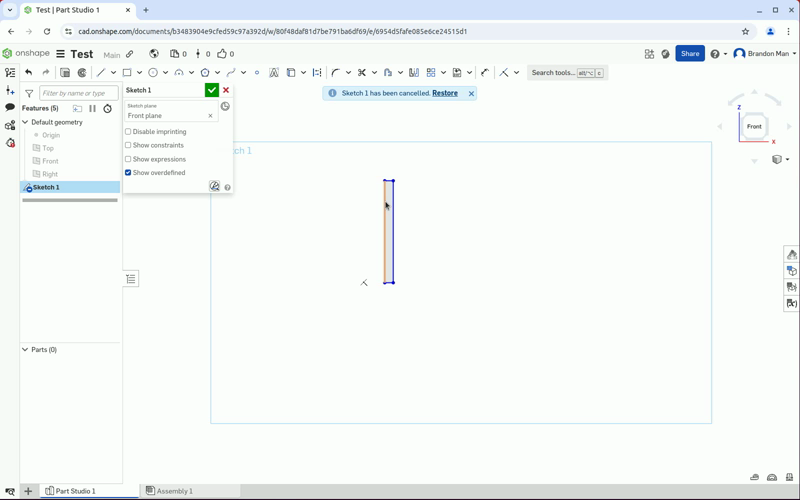
scroll(6)
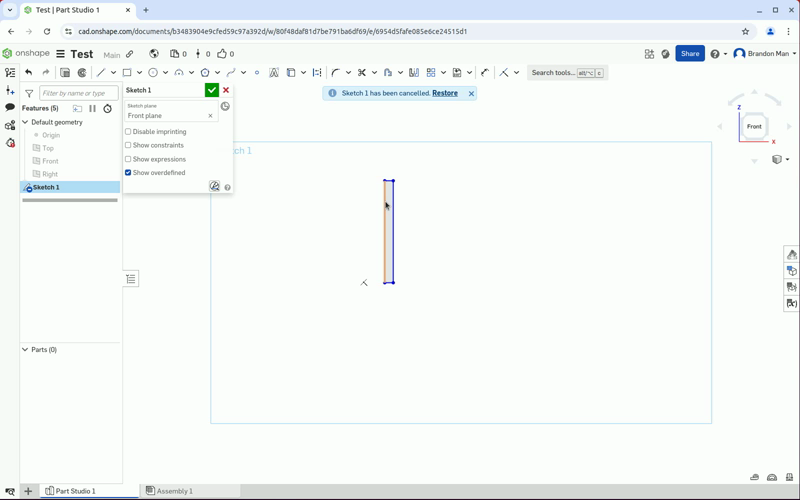
scroll(6)
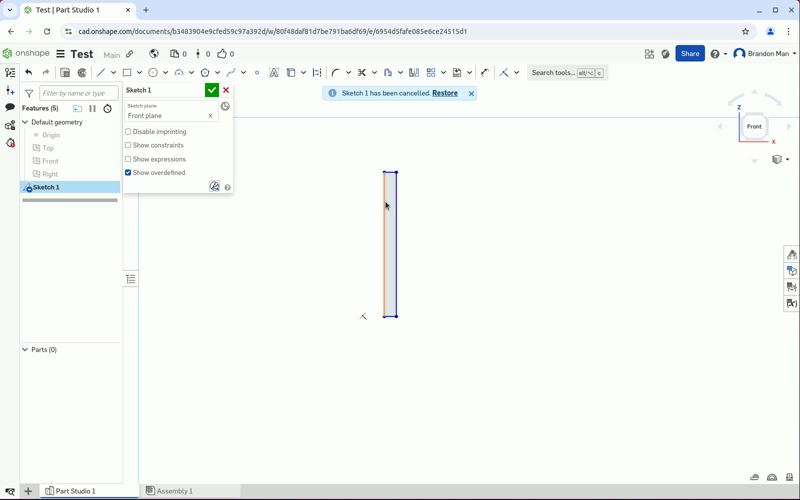
scroll(6)
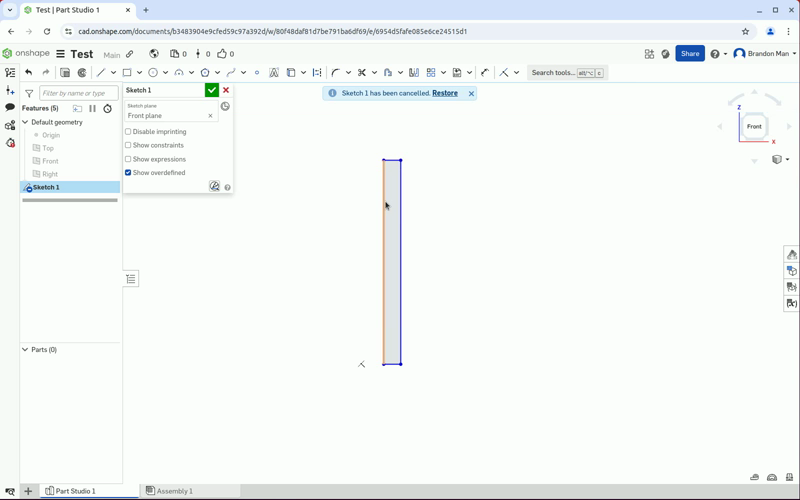
scroll(6)
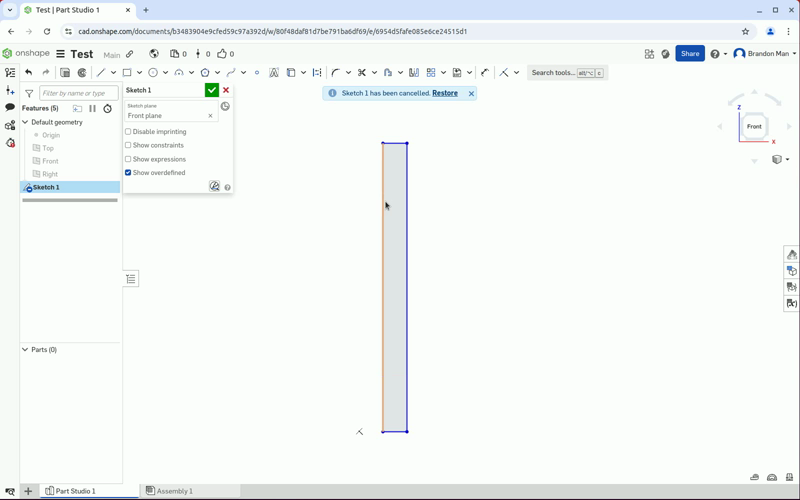
scroll(6)
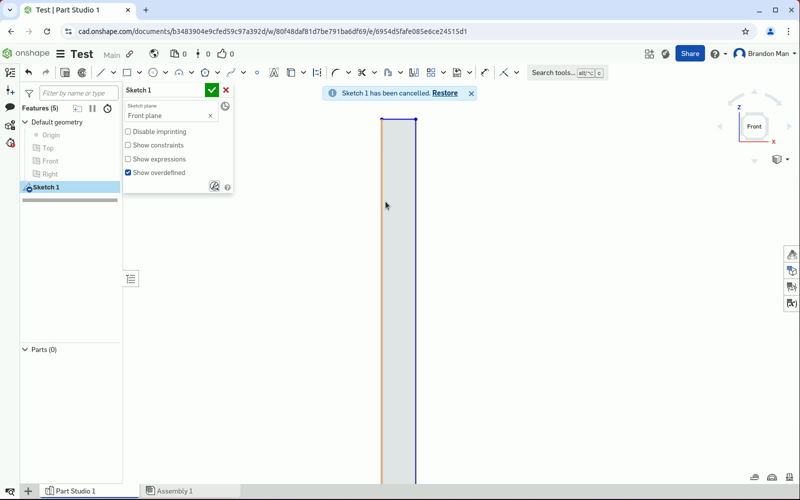
scroll(6)
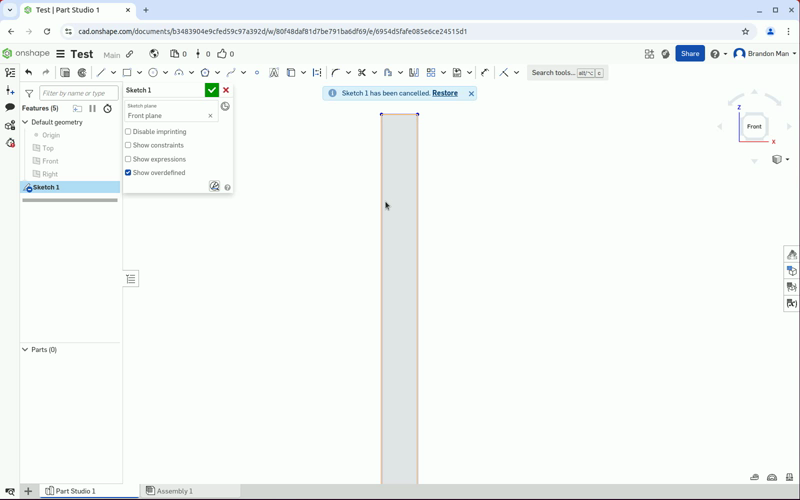
scroll(6)
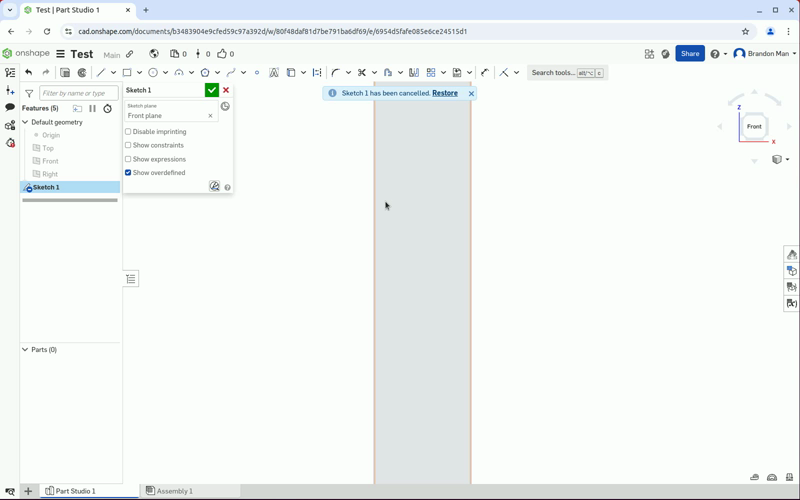
click(385, 201)
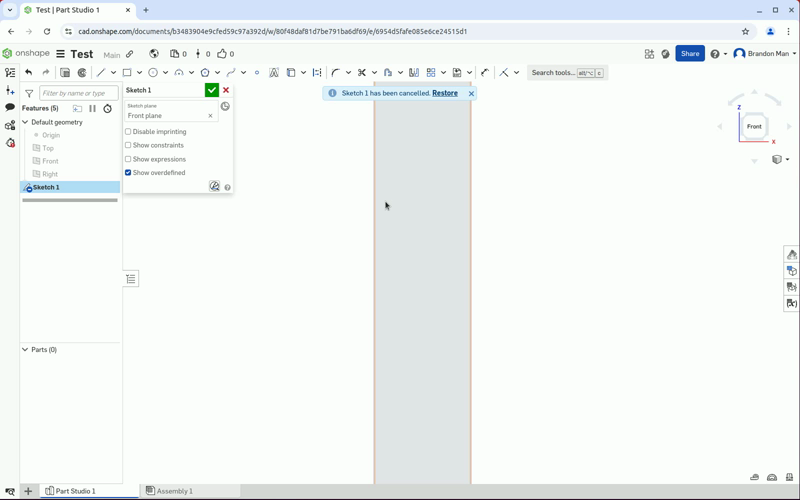
scroll(-6)
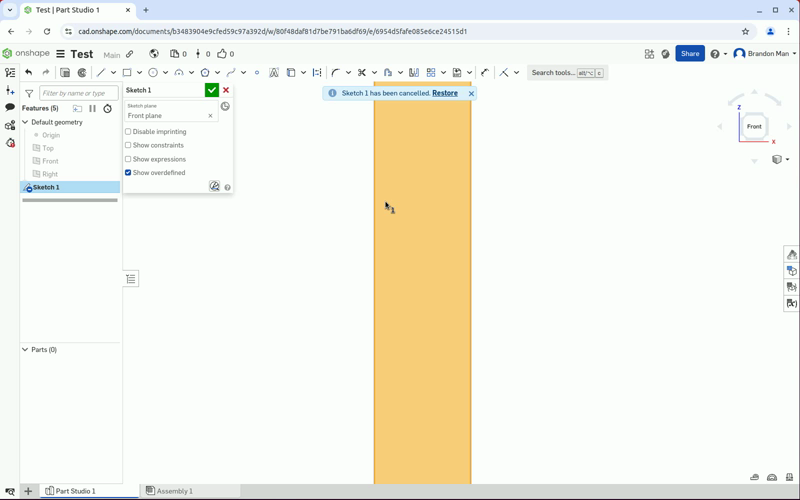
scroll(-6)
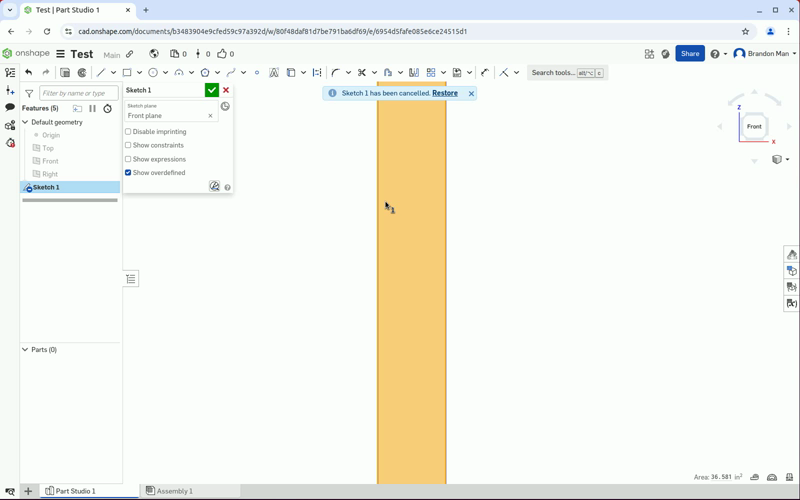
scroll(-6)
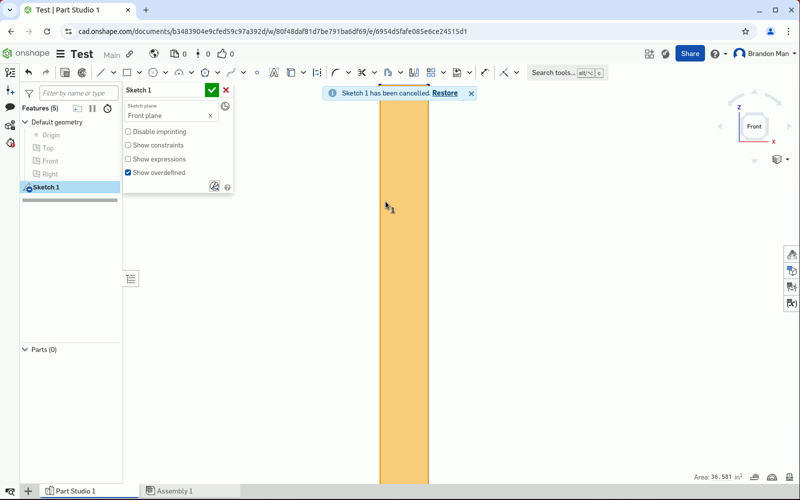
scroll(-6)
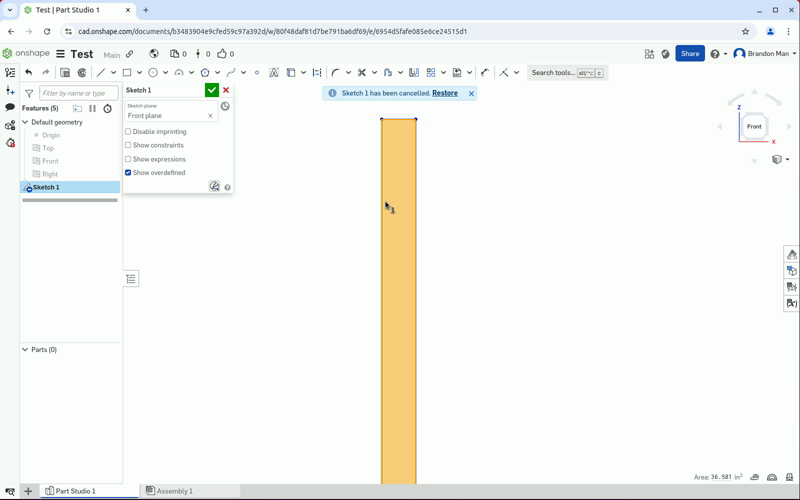
scroll(-6)
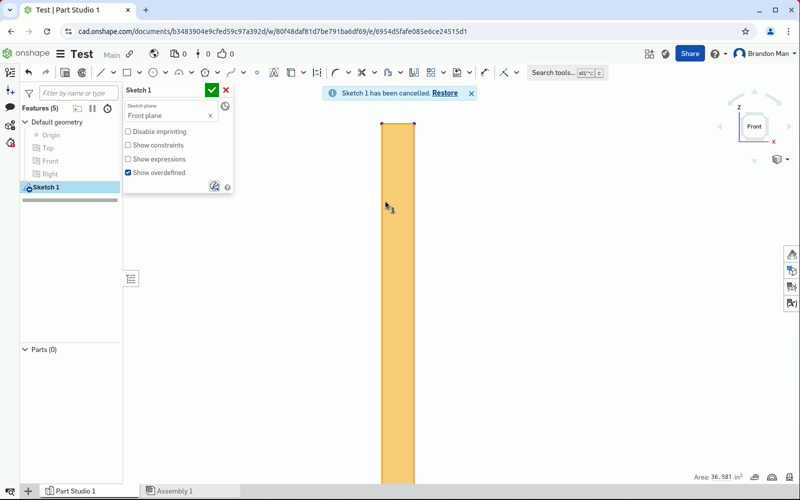
scroll(-6)
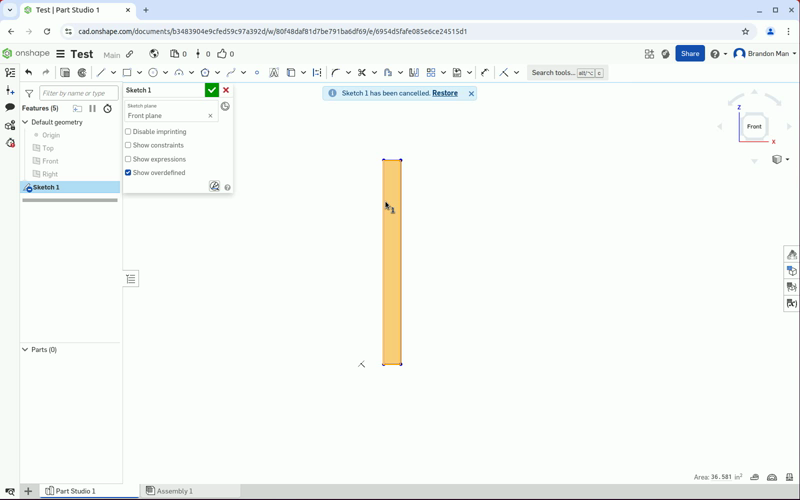
scroll(-6)
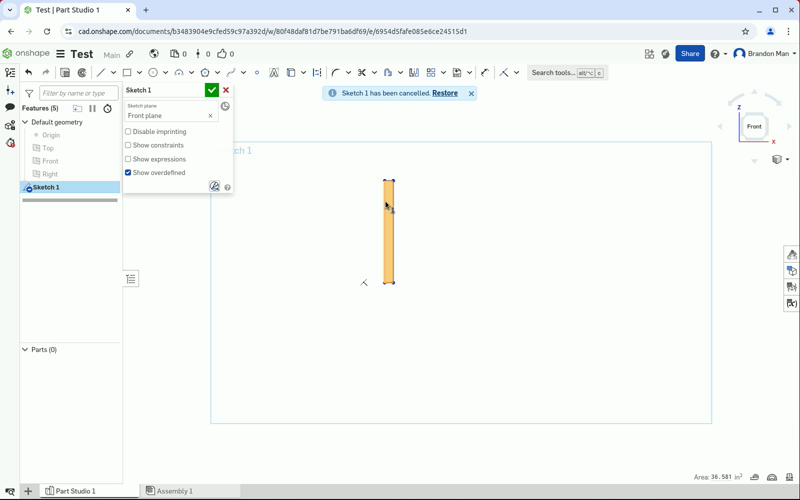
mouse_move(73, 352)
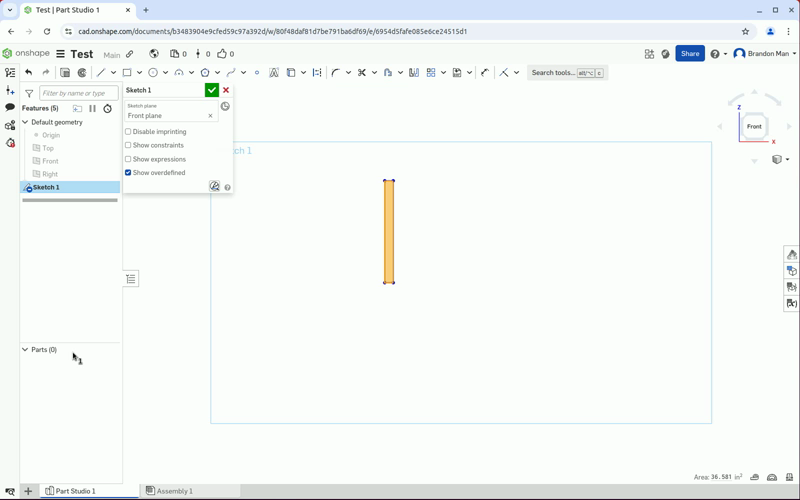
key(shift+y)
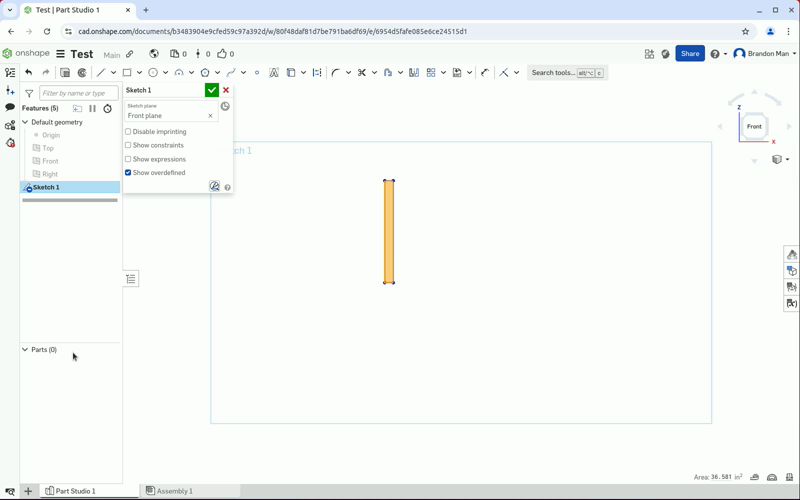
key(shift+e)
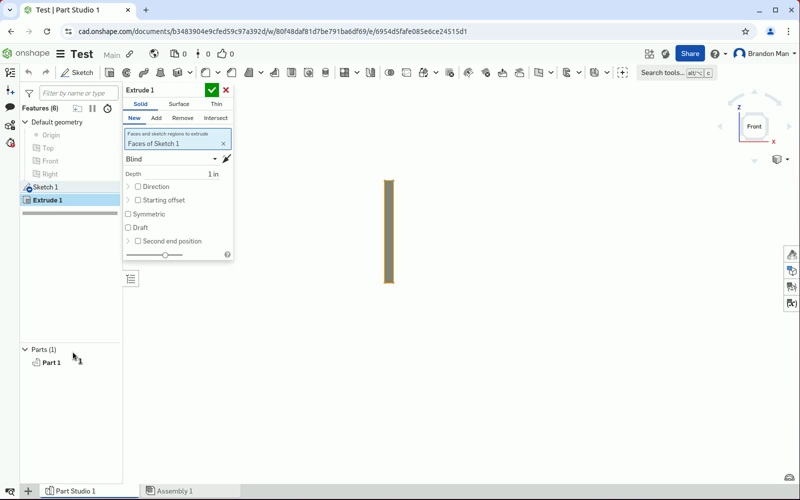
mouse_move(143, 106)
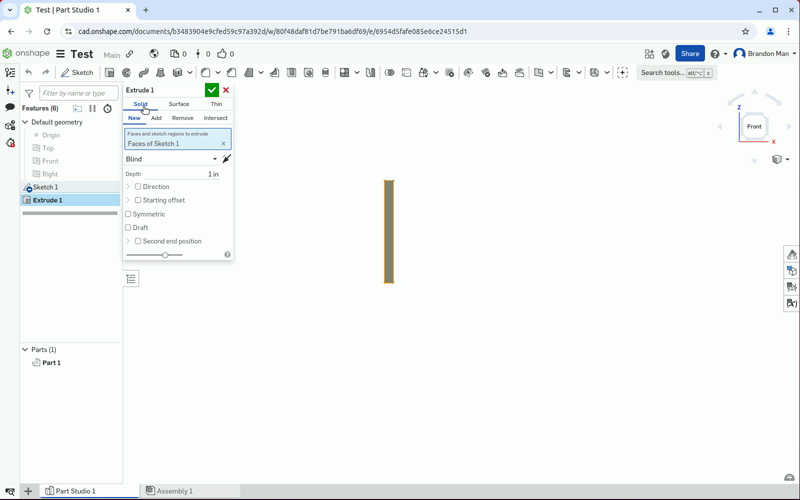
click(143, 106)
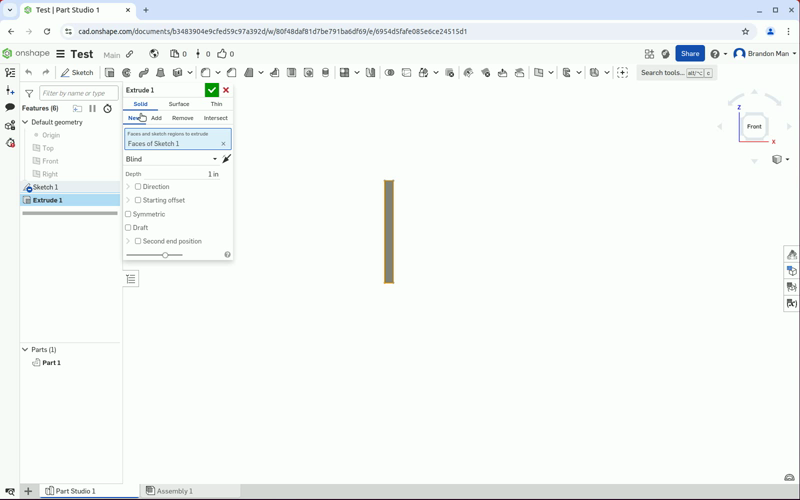
mouse_move(137, 120)
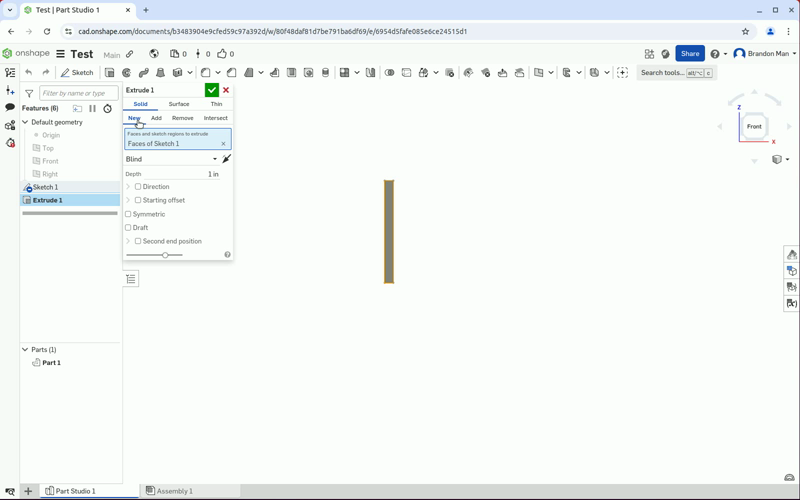
click(137, 120)
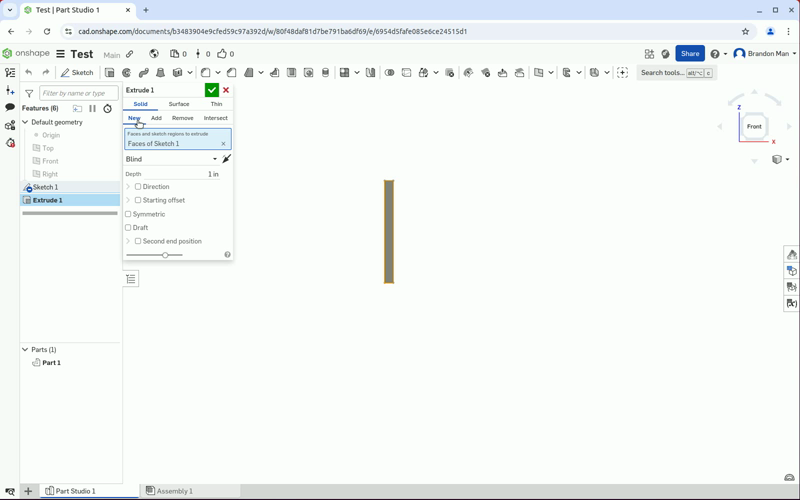
key(tab, 4)
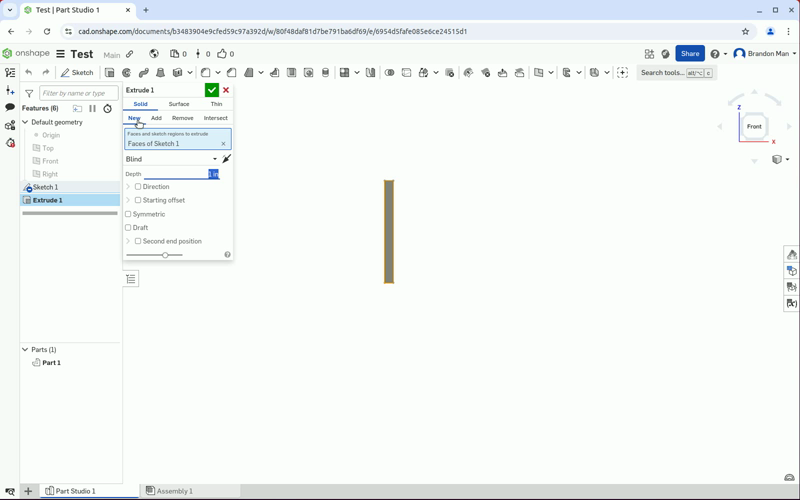
text(6.258)
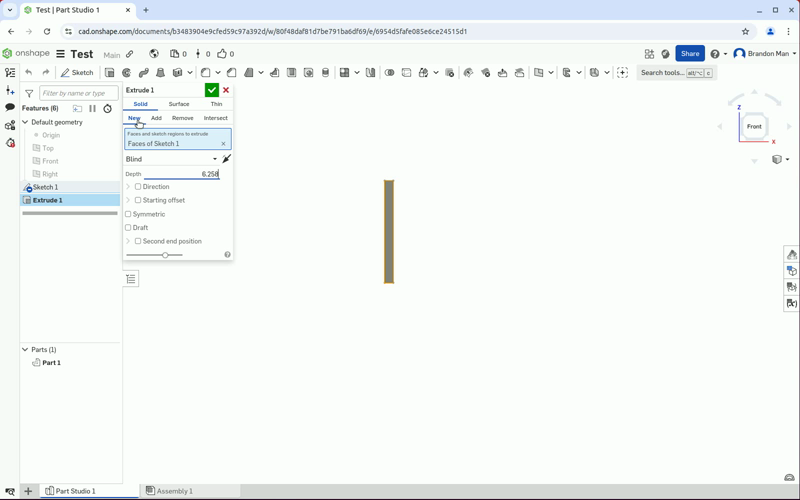
key(enter)
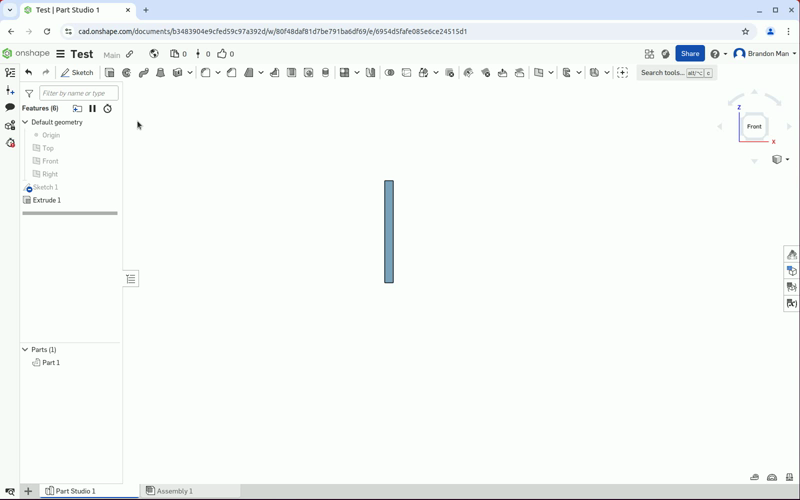
key(shift+h)
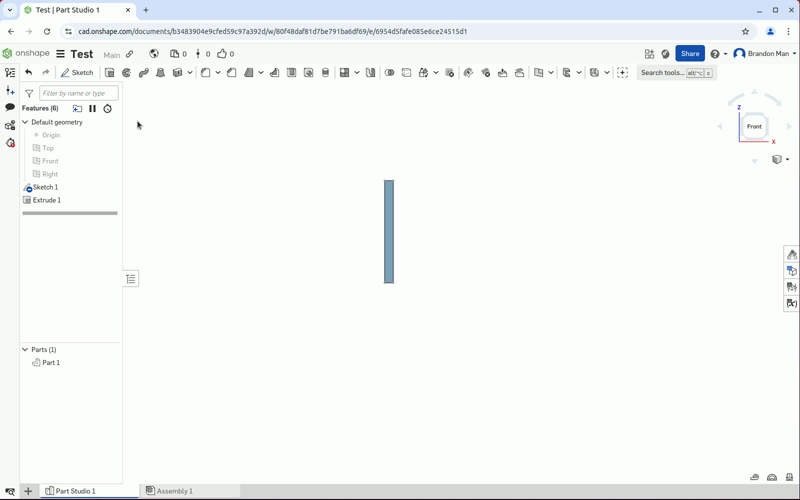
key(shift+h)
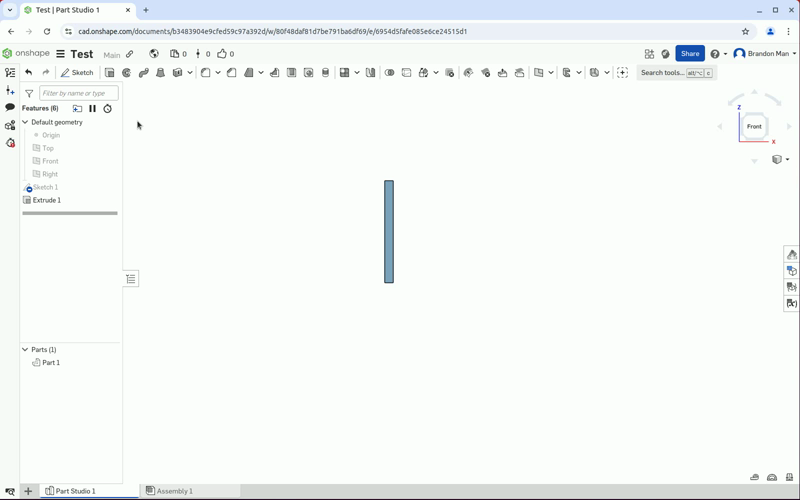
mouse_move(73, 189)
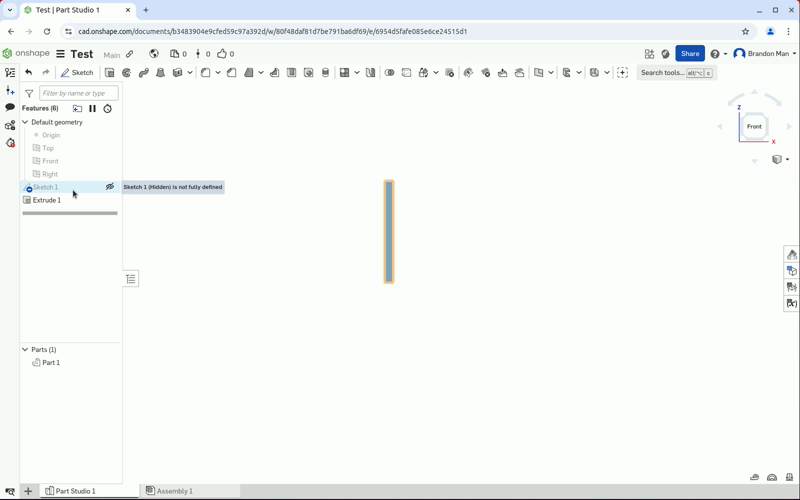
click(73, 189)
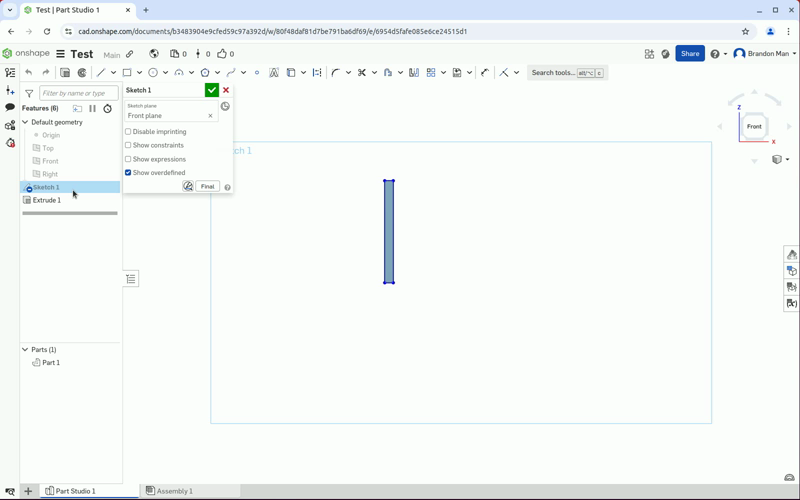
mouse_move(229, 92)
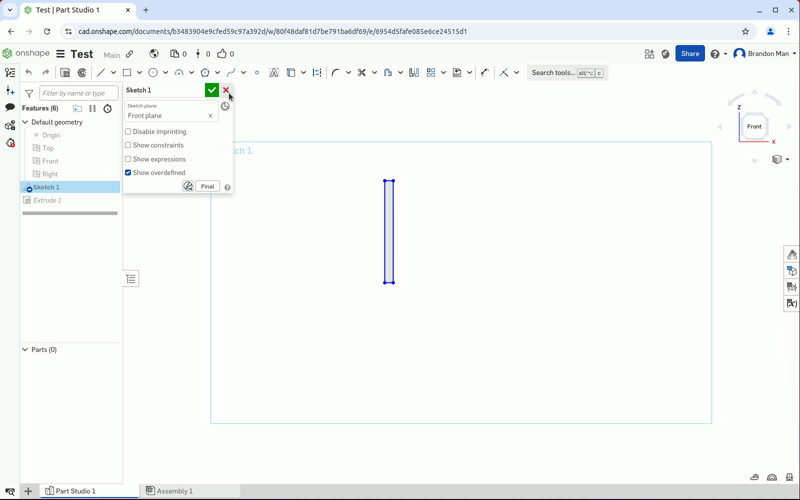
click(229, 92)
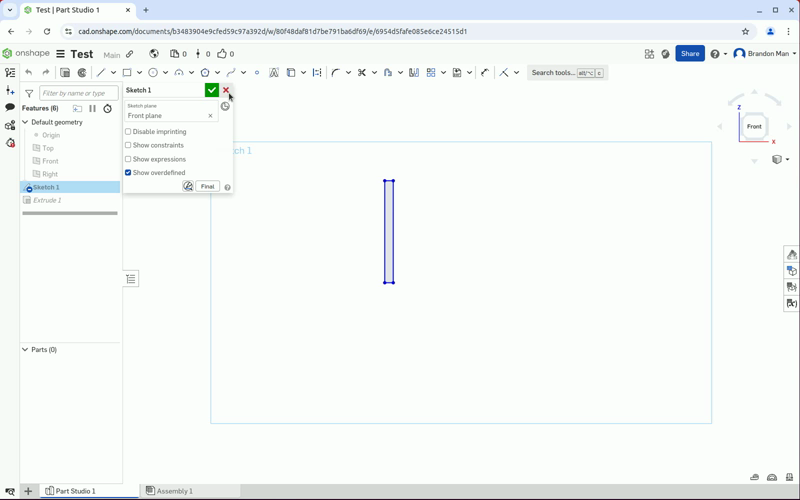
key(shift+s)
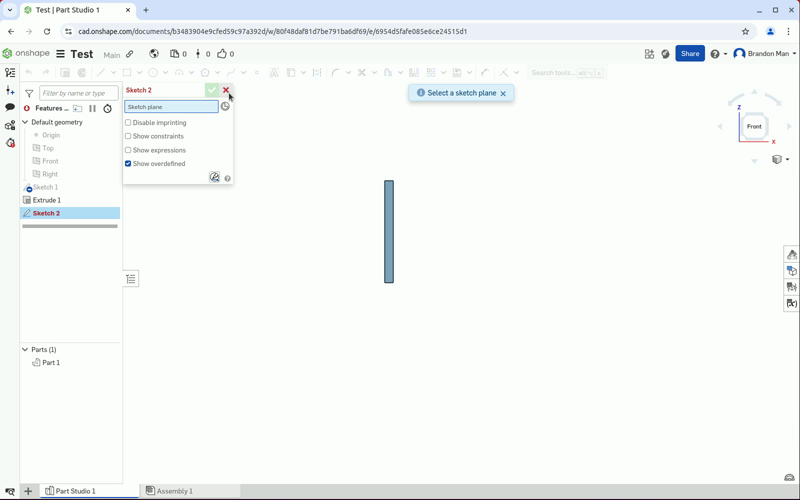
mouse_move(73, 163)
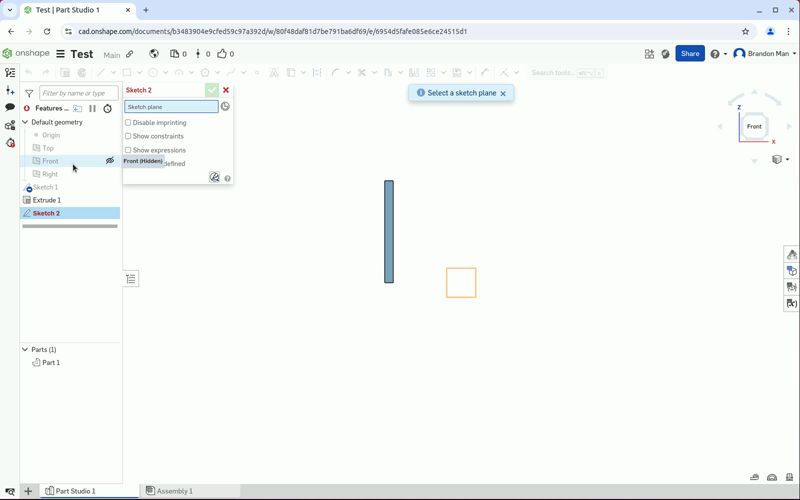
click(73, 163)
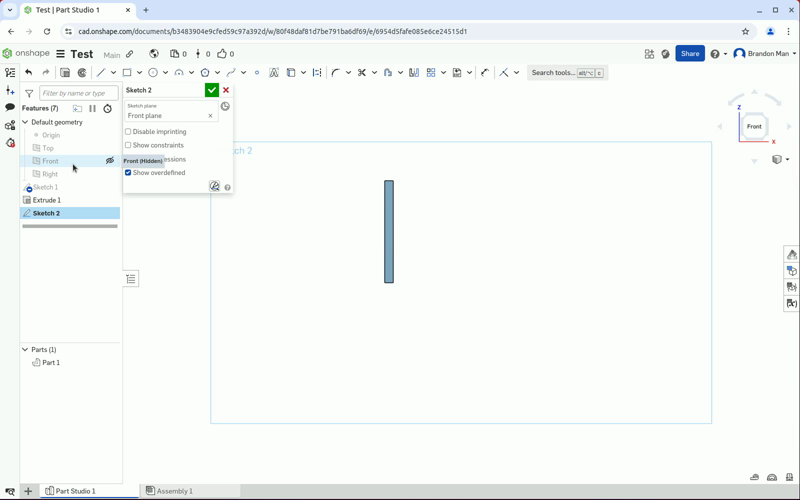
mouse_move(73, 352)
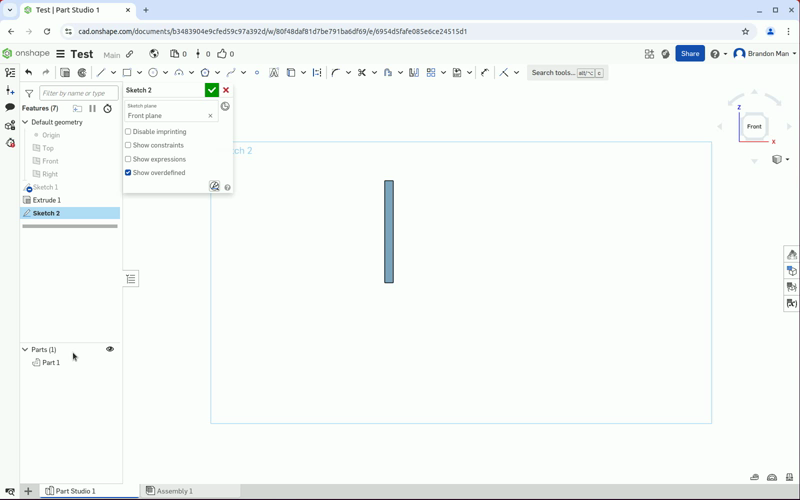
key(y)
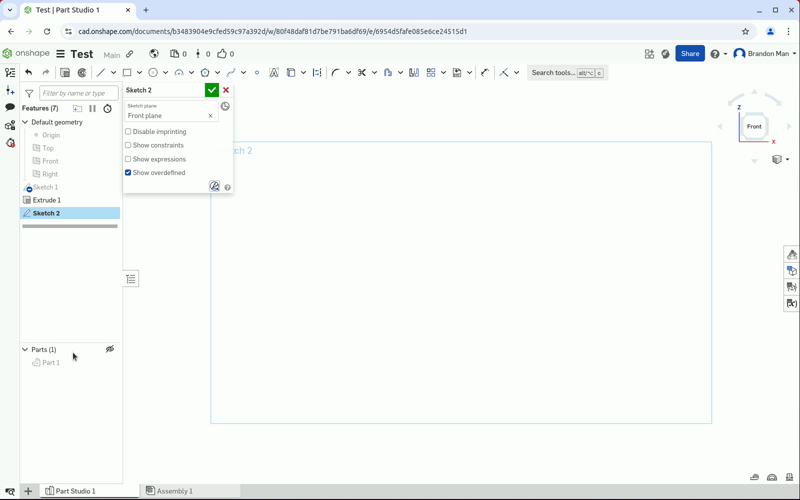
key(l)
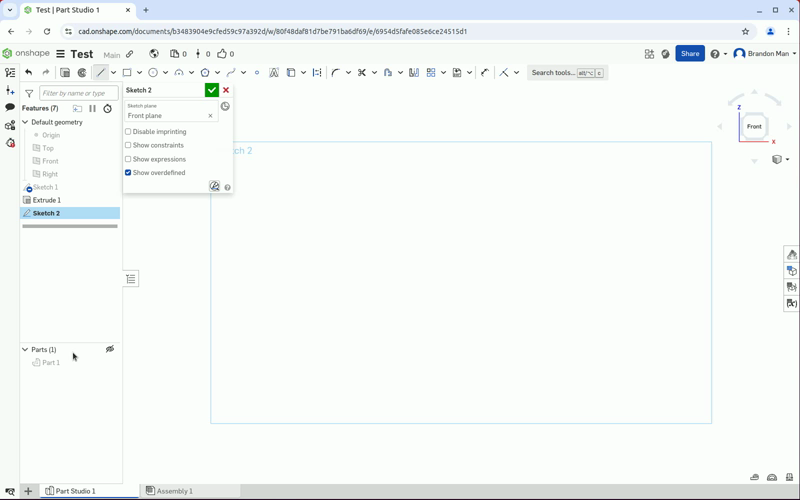
key_down(shift)
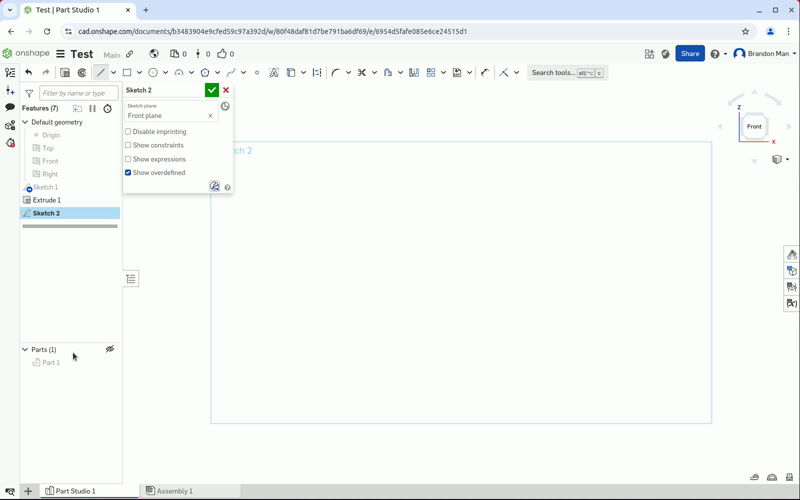
mouse_move(524, 282)
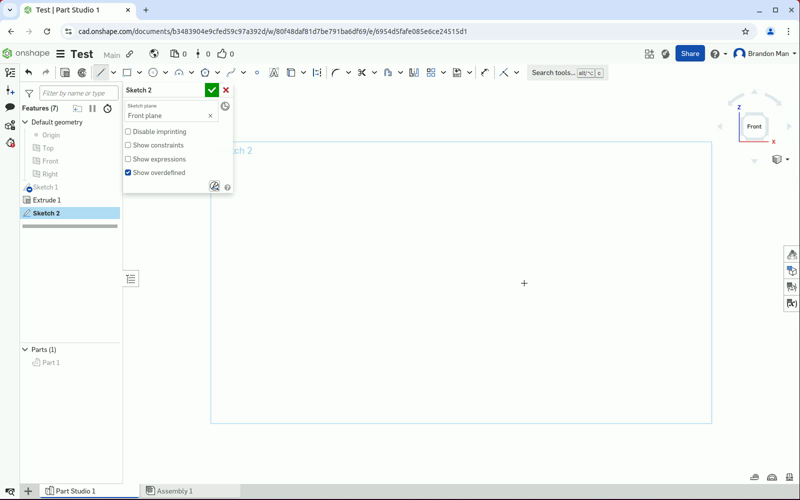
click(524, 282)
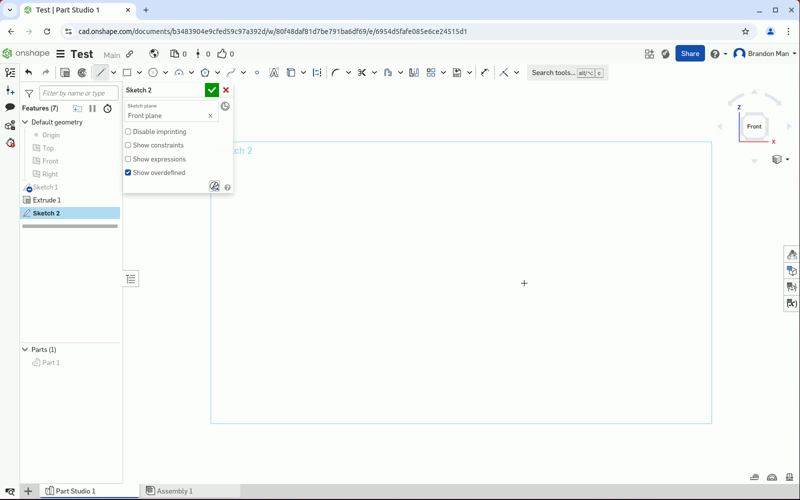
key_up(shift)
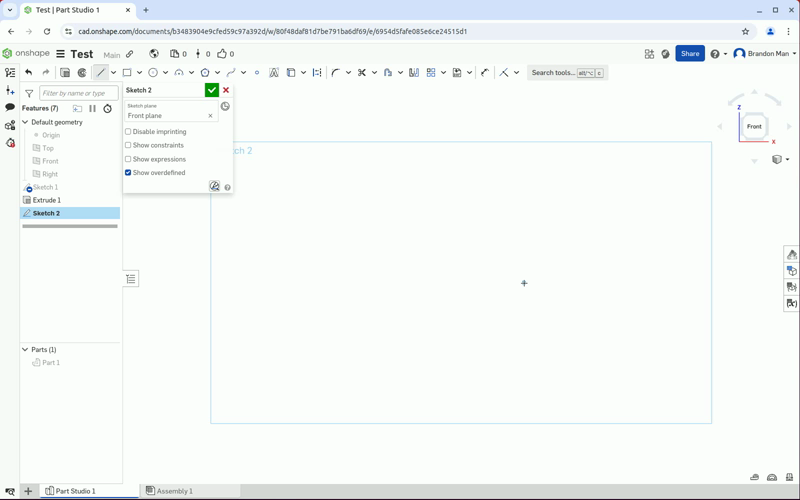
key_down(shift)
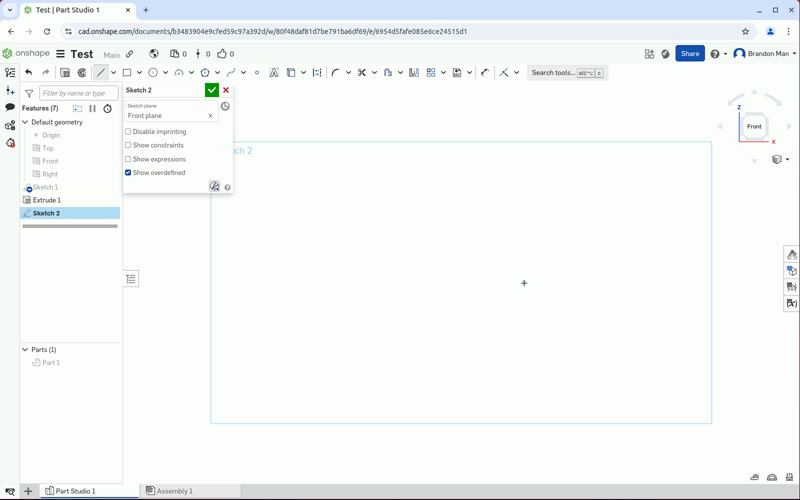
mouse_move(554, 282)
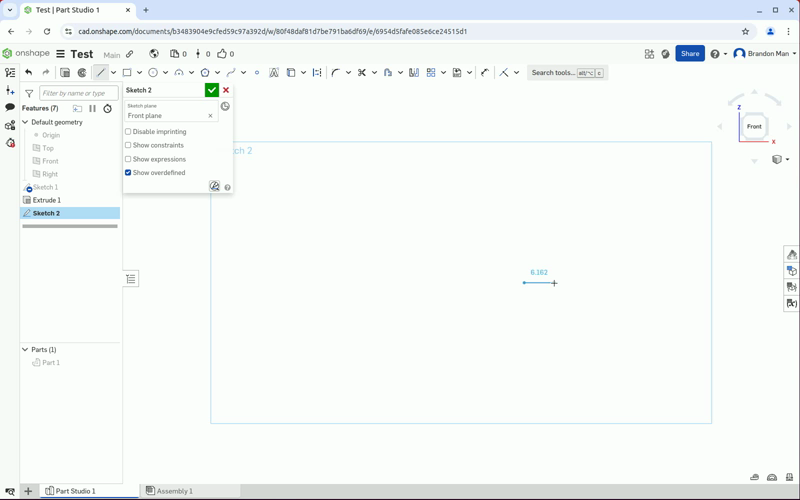
mouse_move(532, 282)
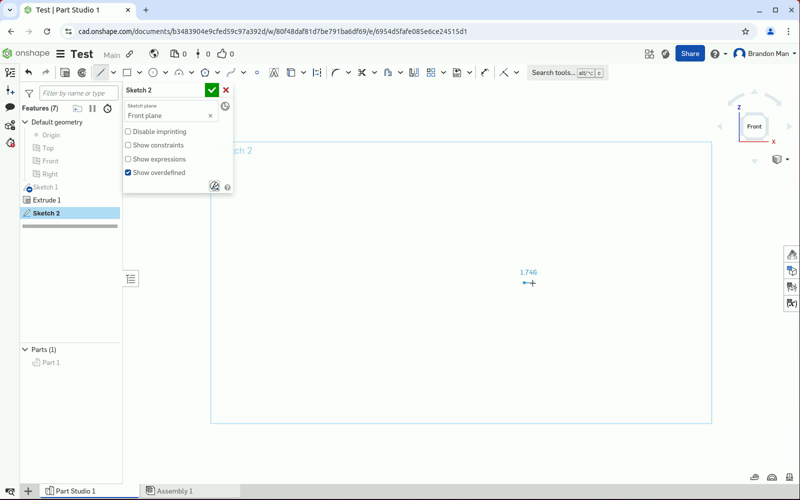
click(532, 282)
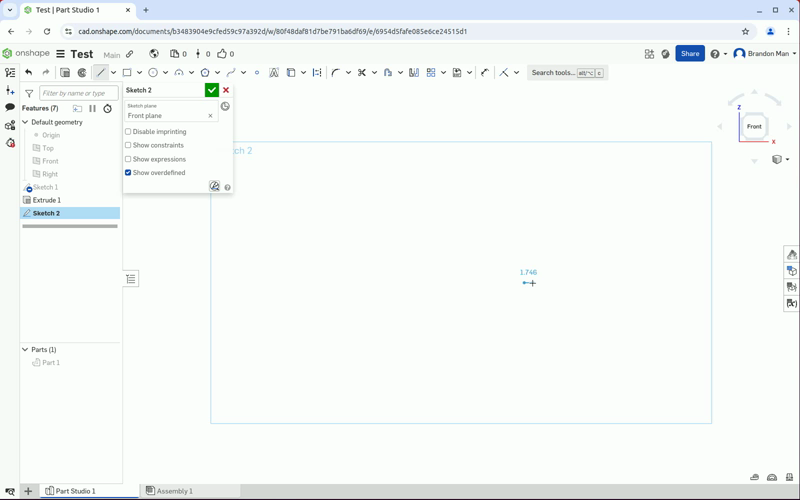
key_up(shift)
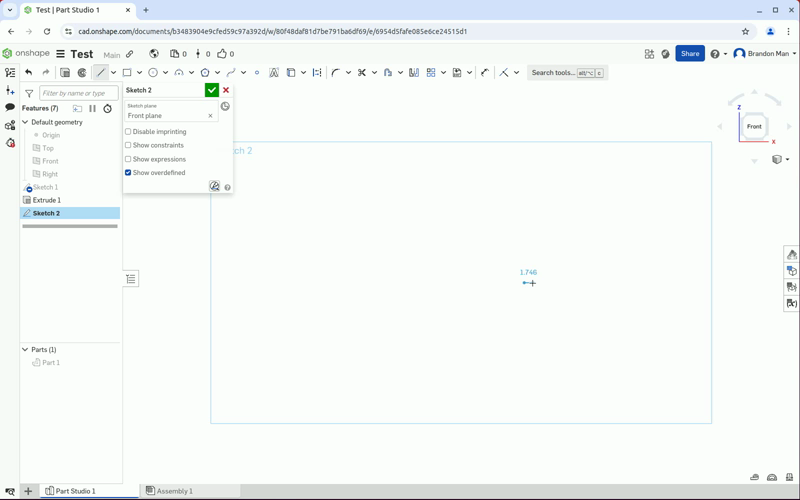
key_down(shift)
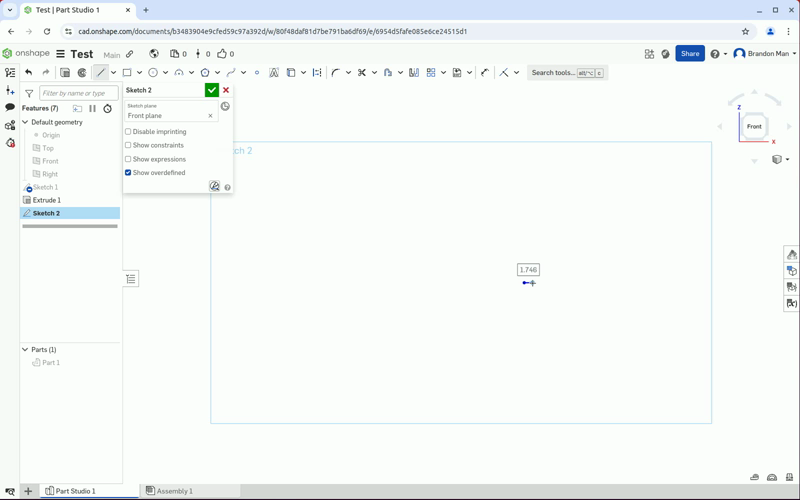
mouse_move(532, 180)
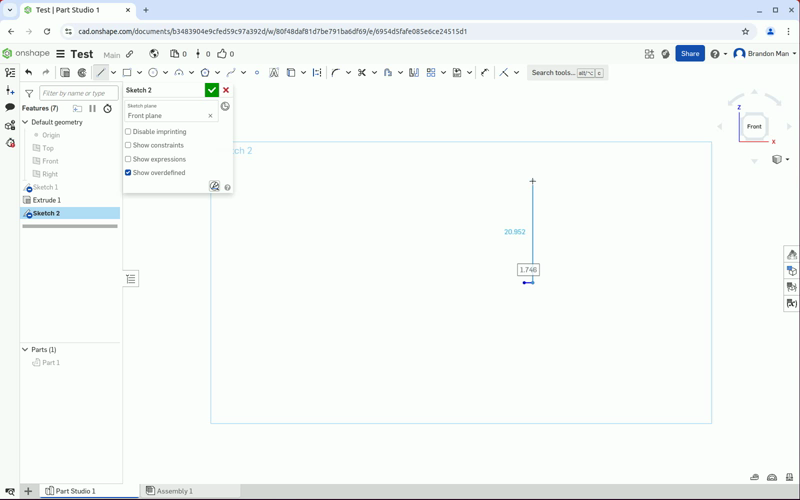
click(532, 180)
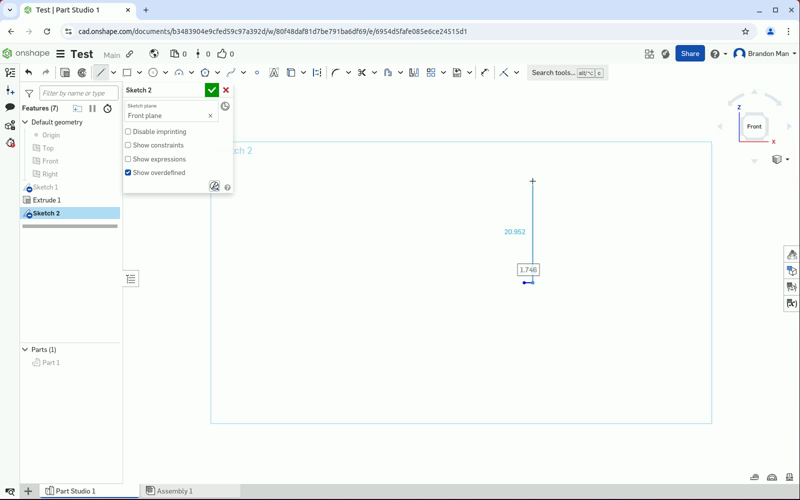
key_up(shift)
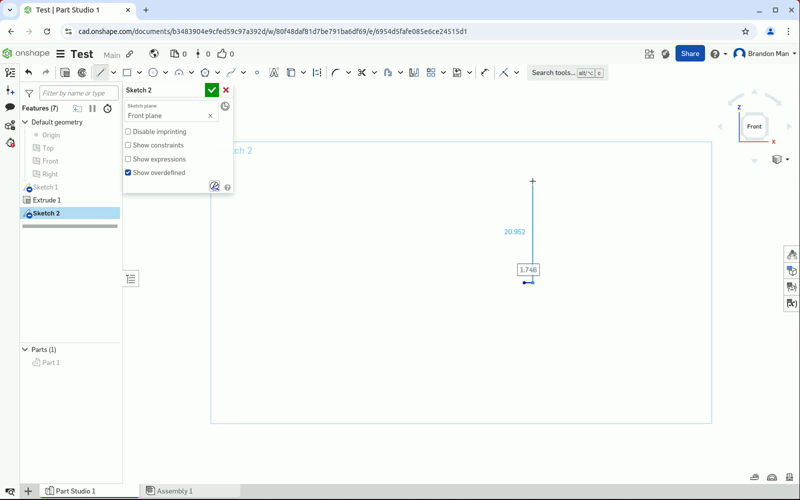
key_down(shift)
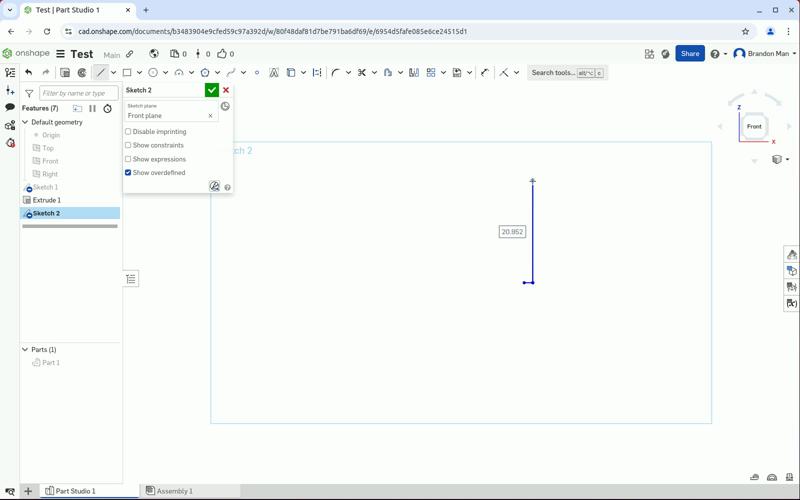
mouse_move(562, 180)
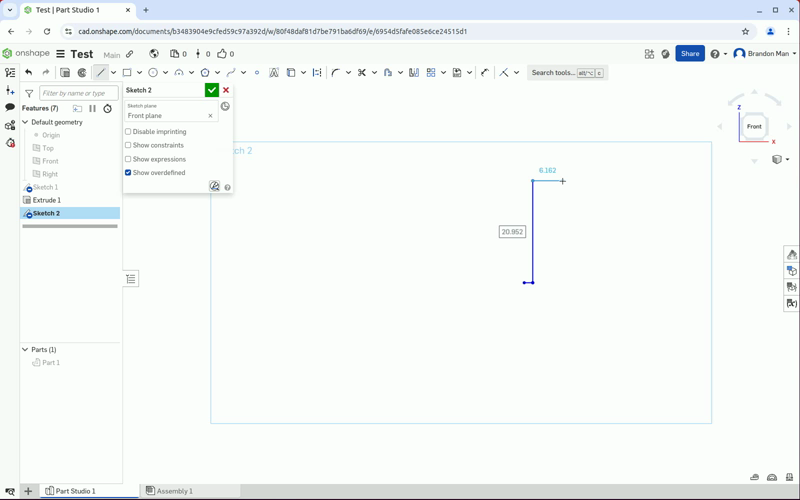
mouse_move(524, 180)
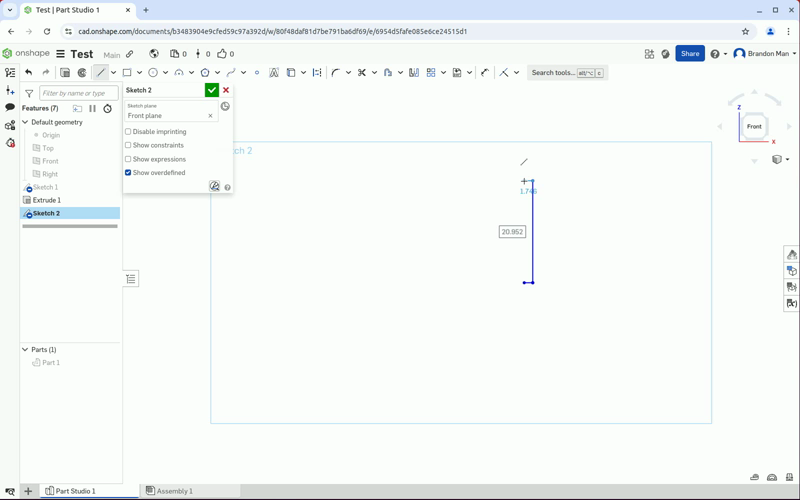
click(524, 180)
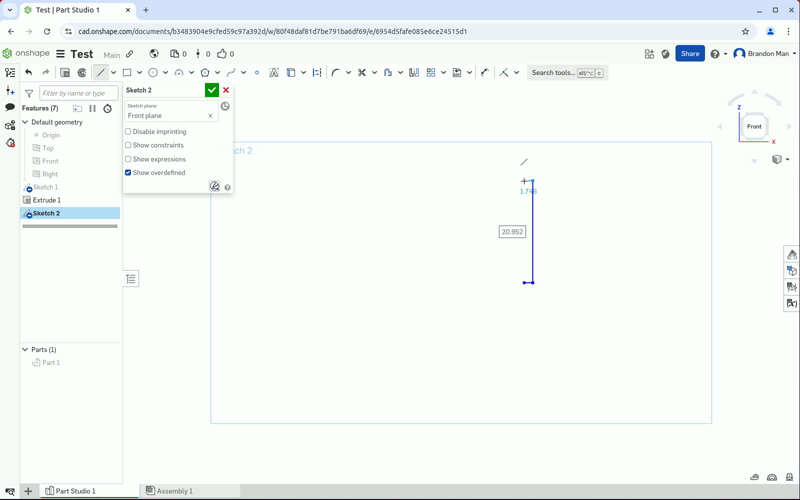
key_up(shift)
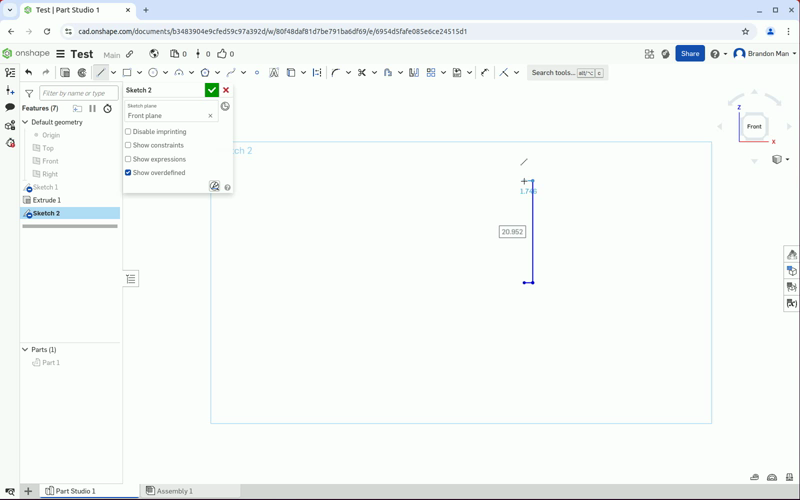
key_down(shift)
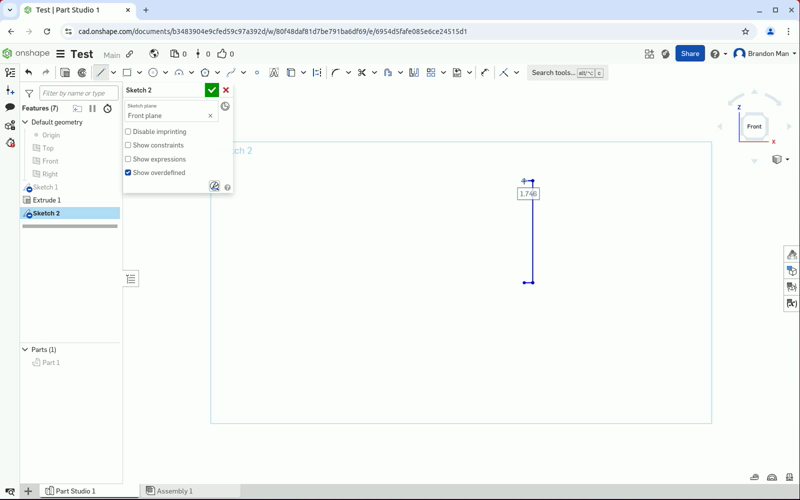
mouse_move(524, 282)
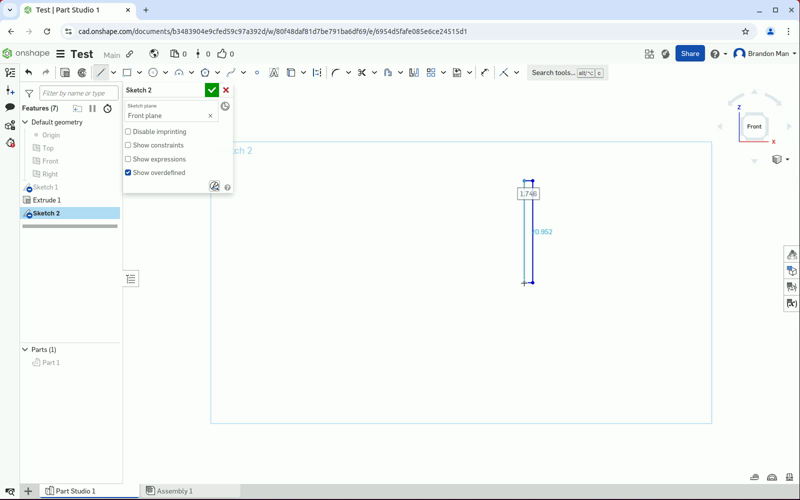
key_up(shift)
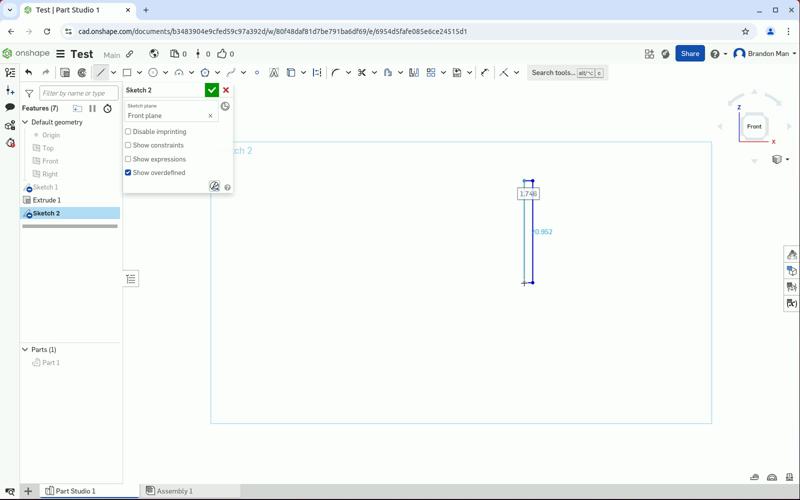
click(524, 282)
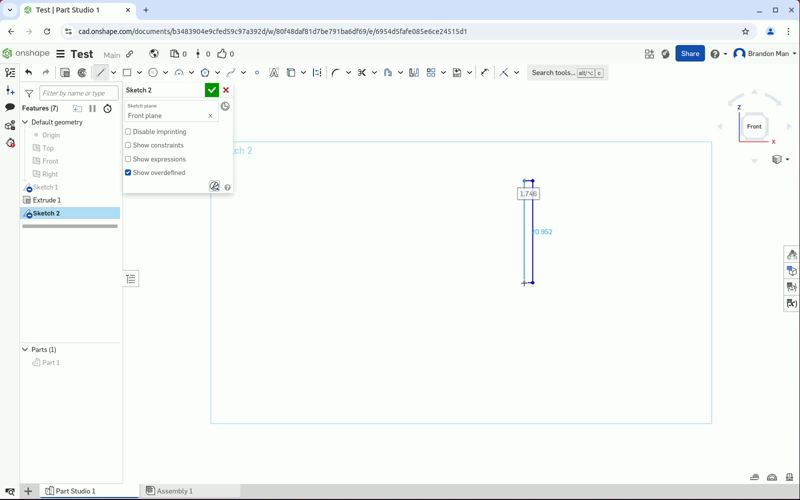
key(esc)
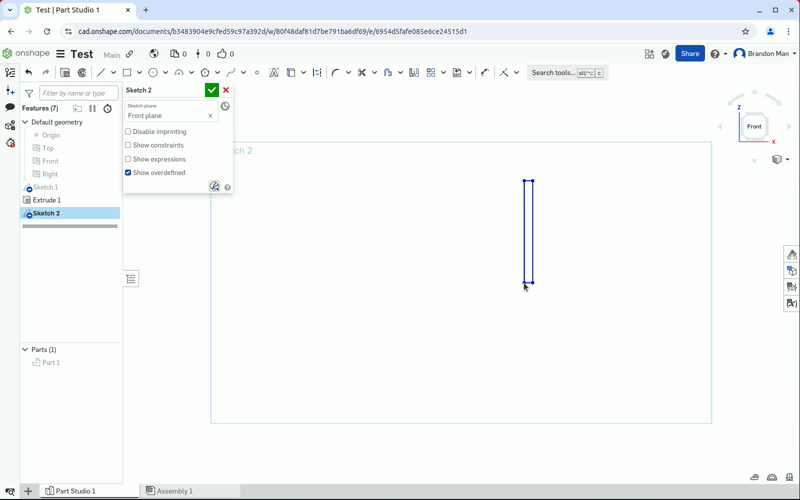
mouse_move(531, 229)
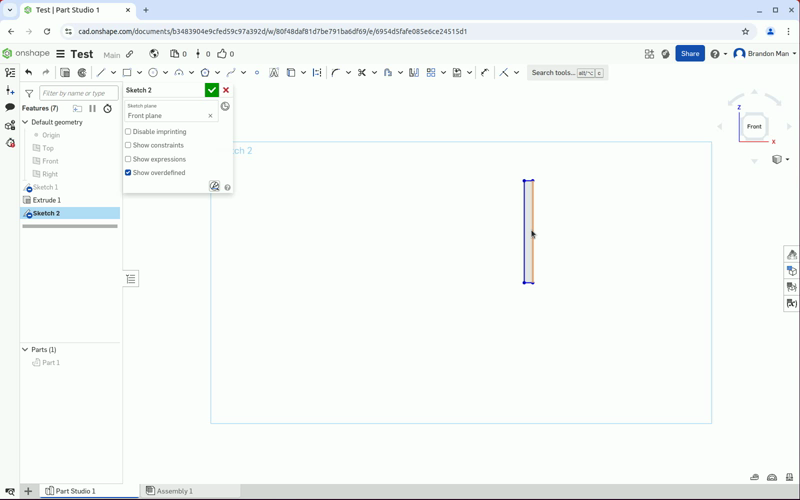
scroll(6)
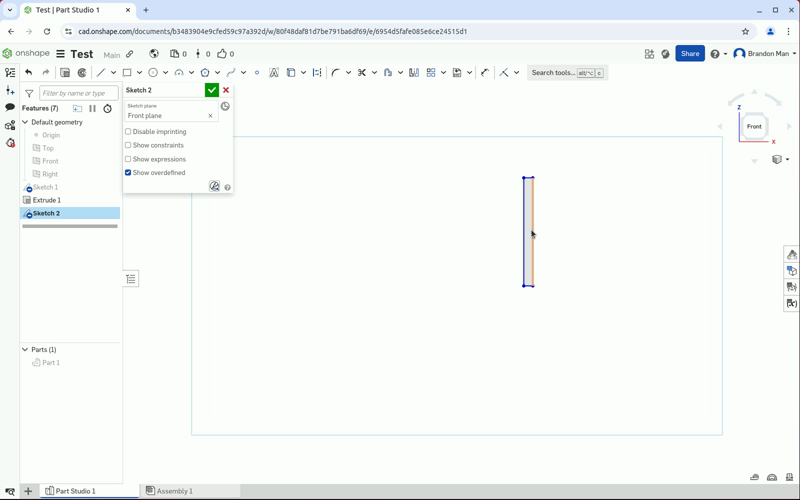
scroll(6)
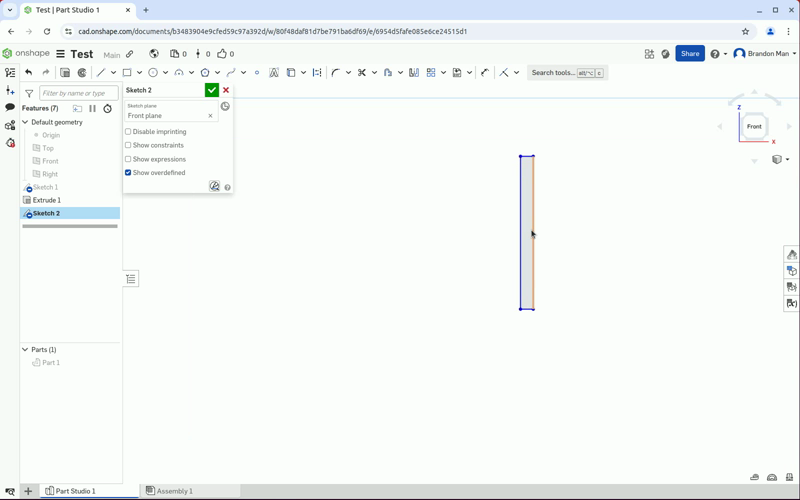
scroll(6)
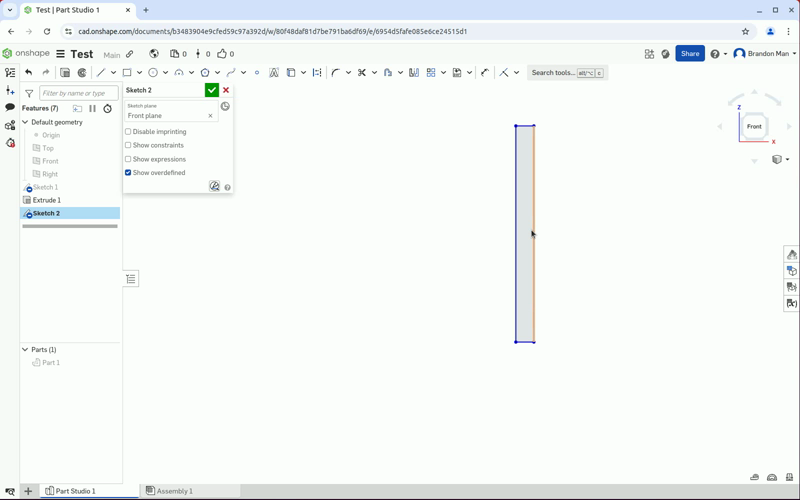
scroll(6)
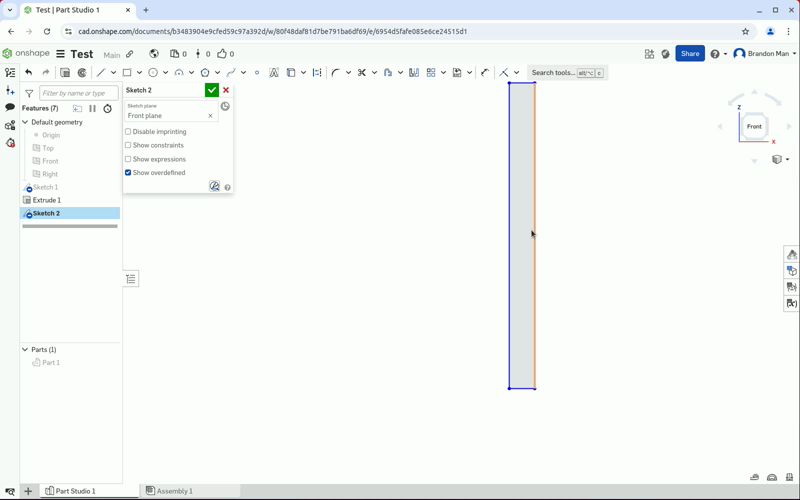
scroll(6)
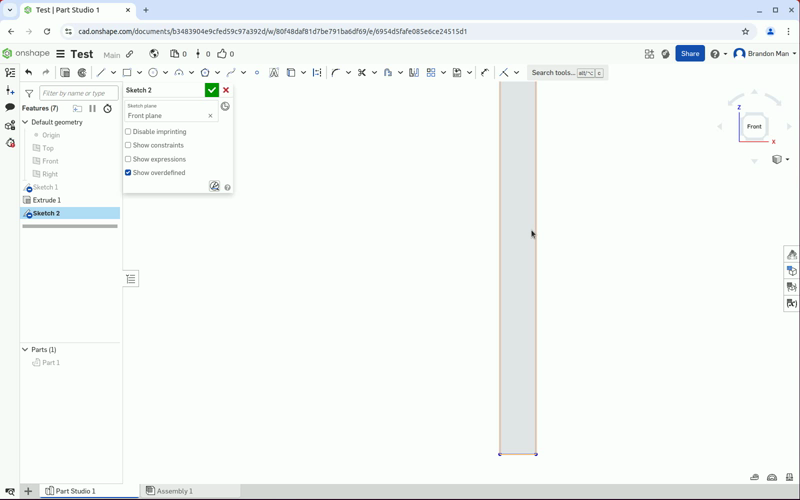
scroll(6)
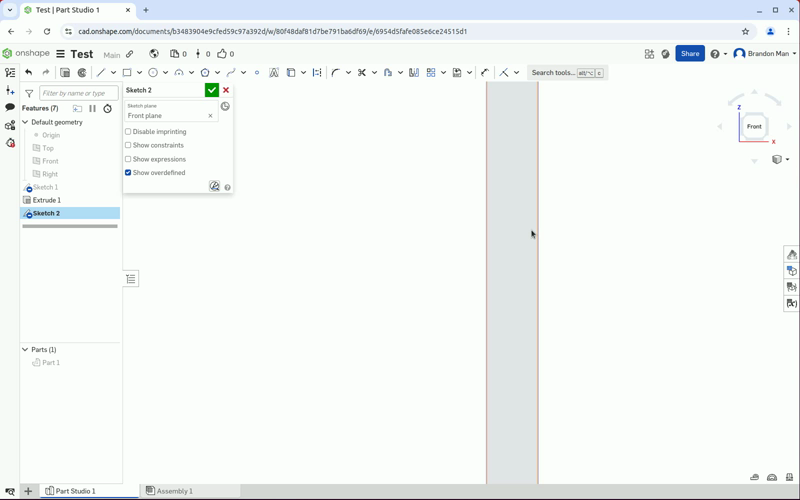
scroll(6)
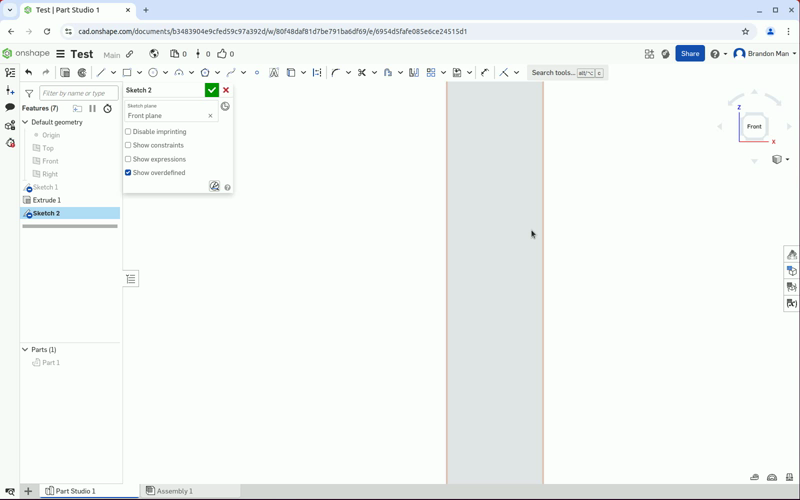
click(531, 229)
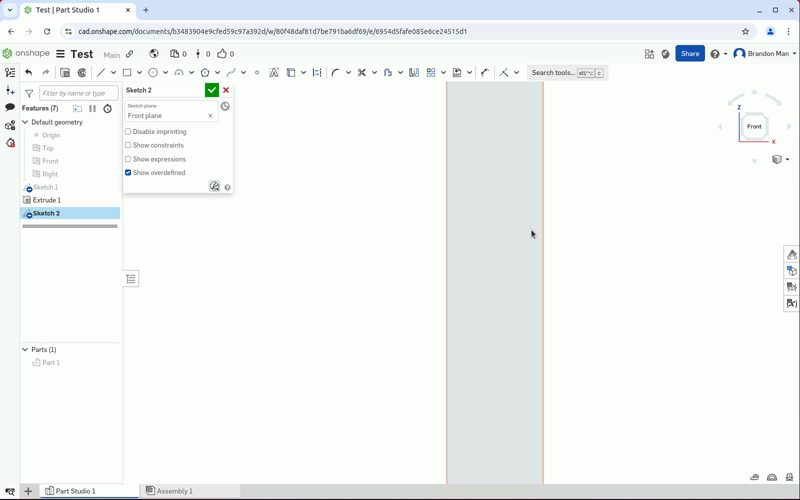
scroll(-6)
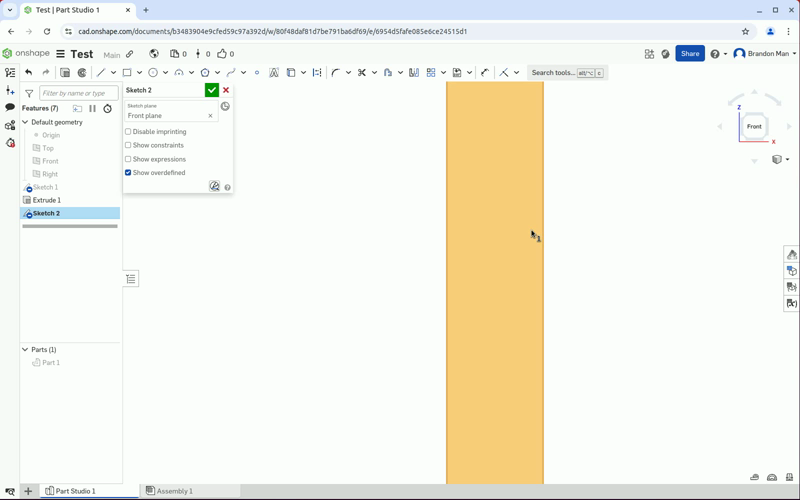
scroll(-6)
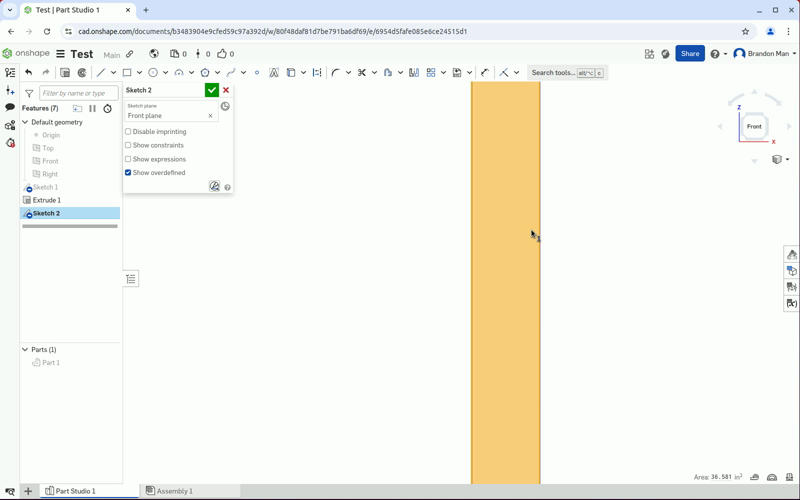
scroll(-6)
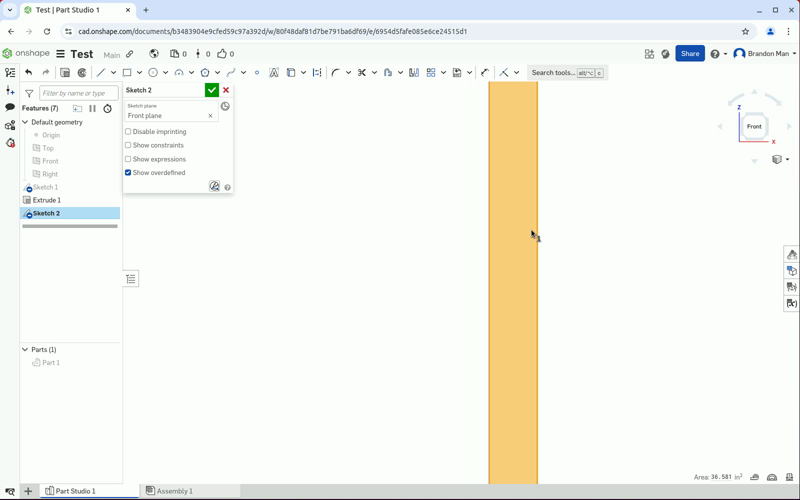
scroll(-6)
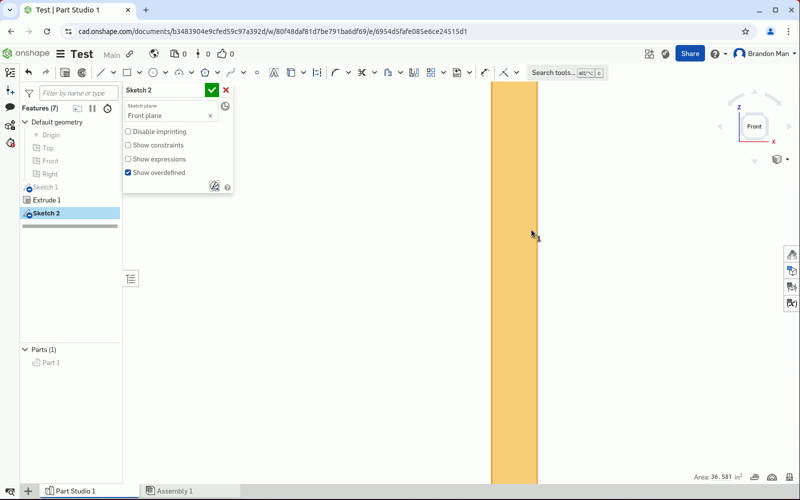
scroll(-6)
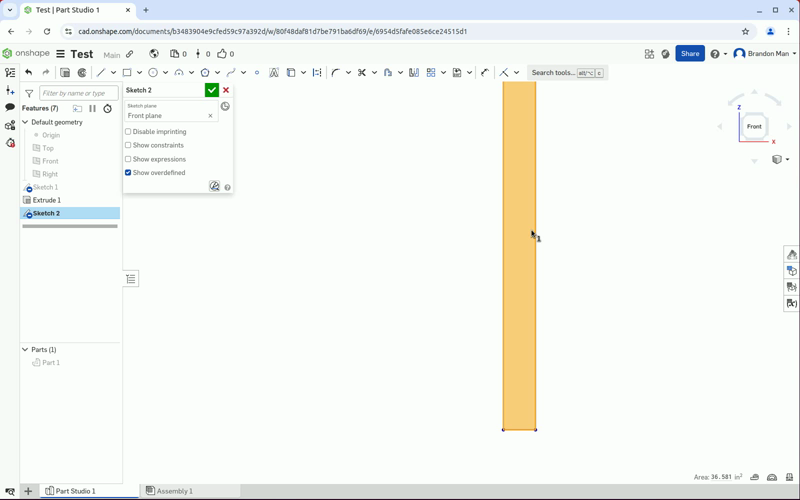
scroll(-6)
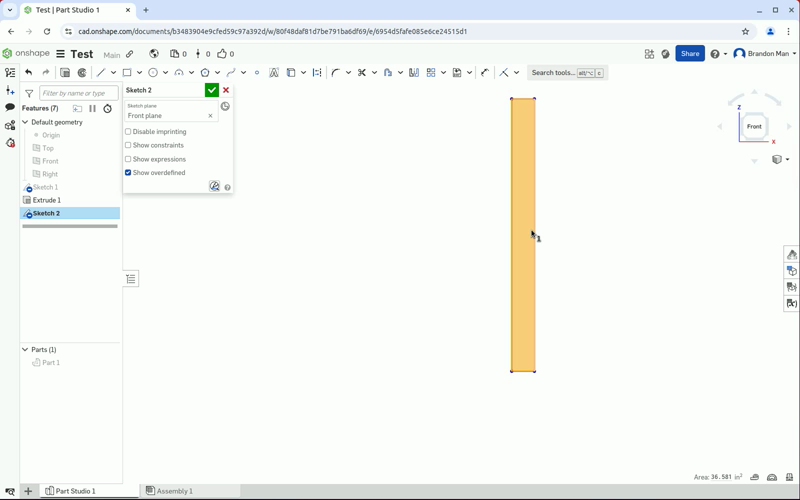
scroll(-6)
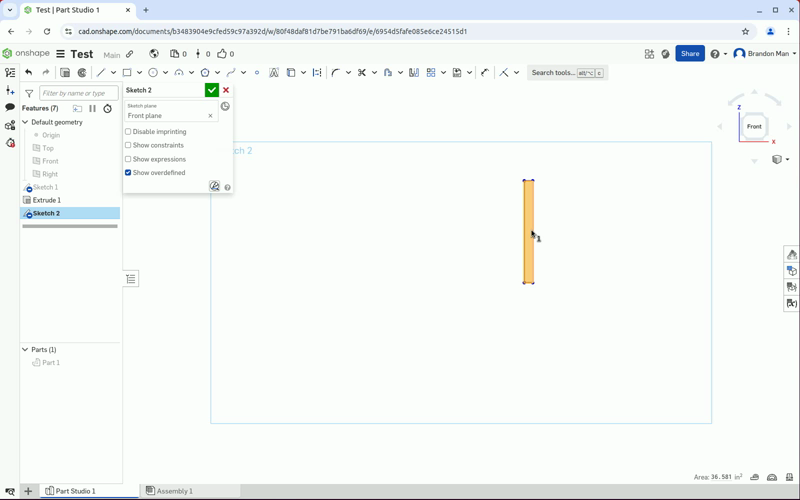
mouse_move(73, 352)
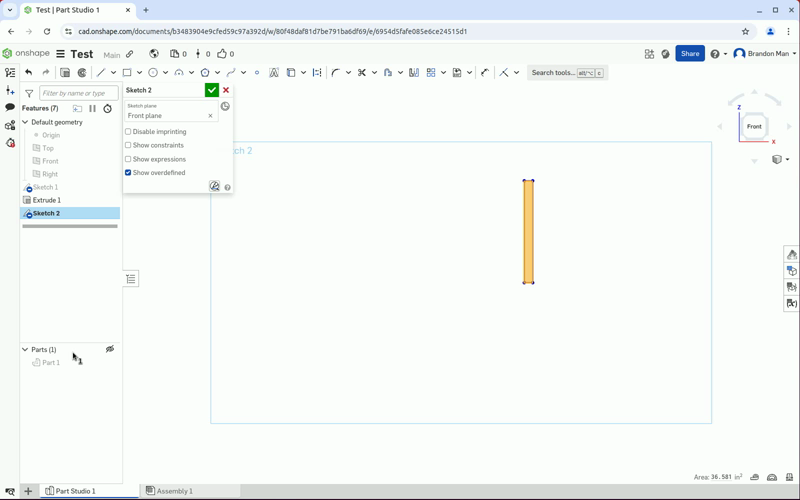
key(shift+y)
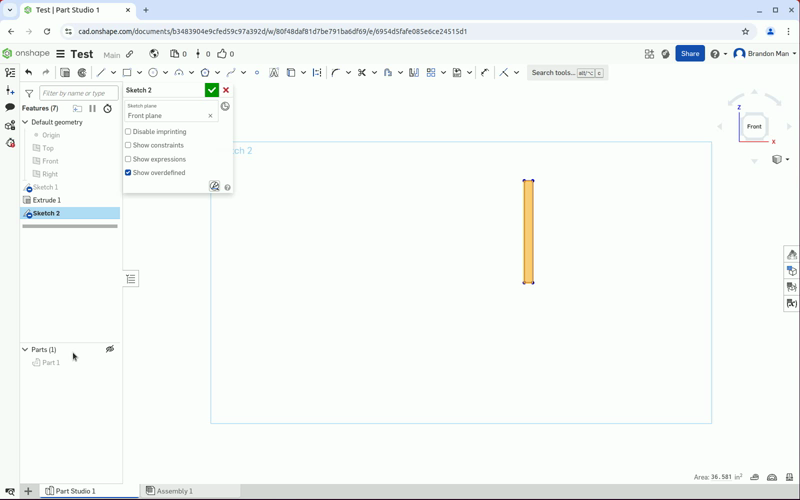
key(shift+e)
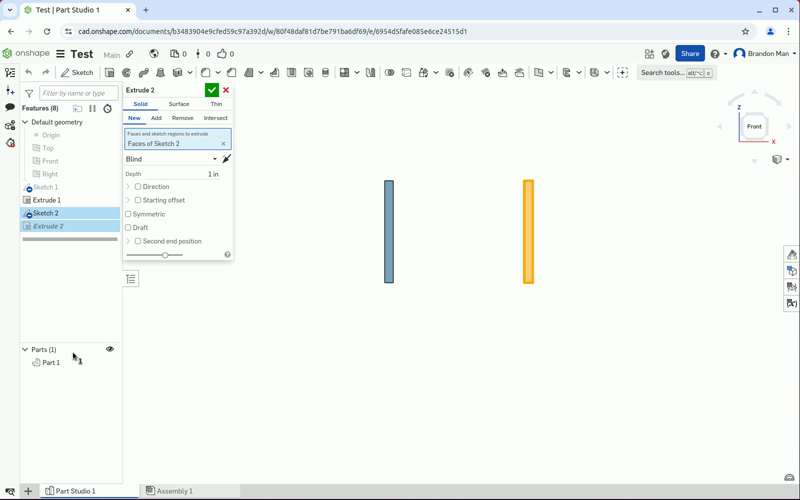
mouse_move(143, 106)
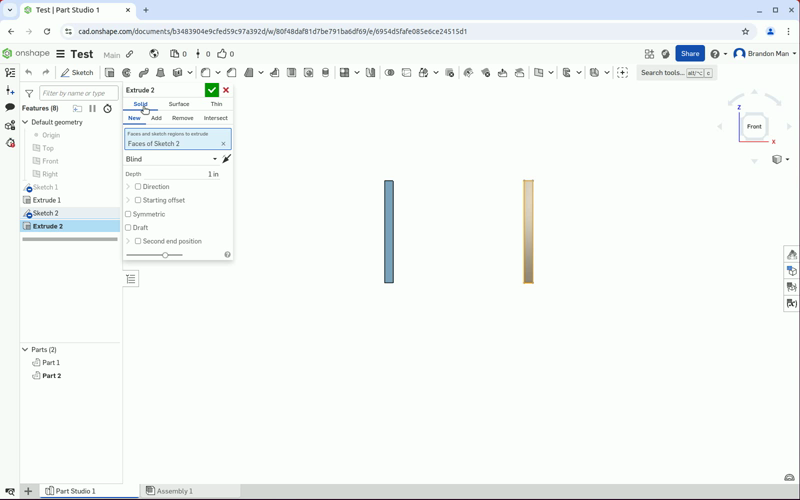
click(143, 106)
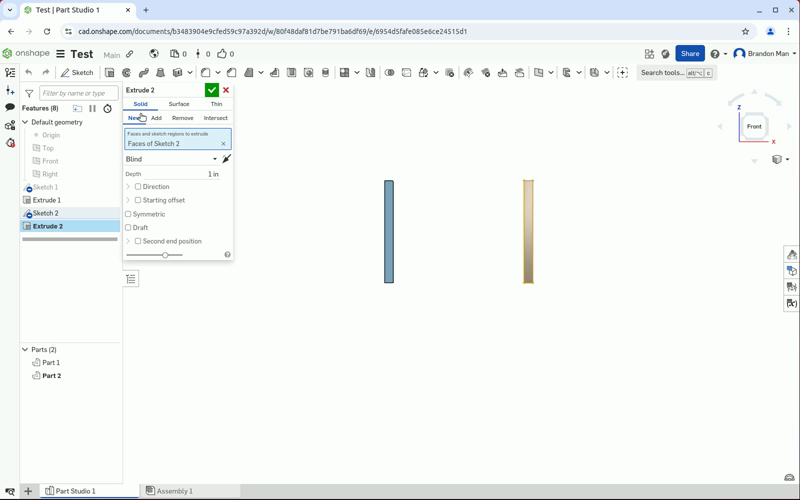
mouse_move(137, 120)
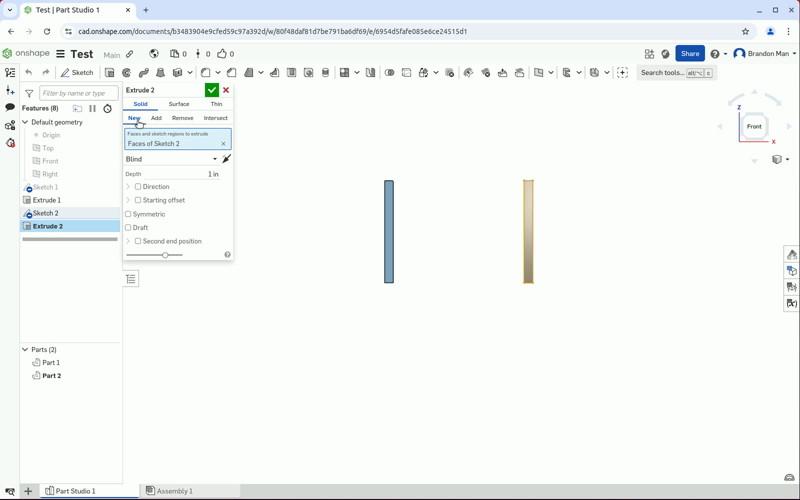
click(137, 120)
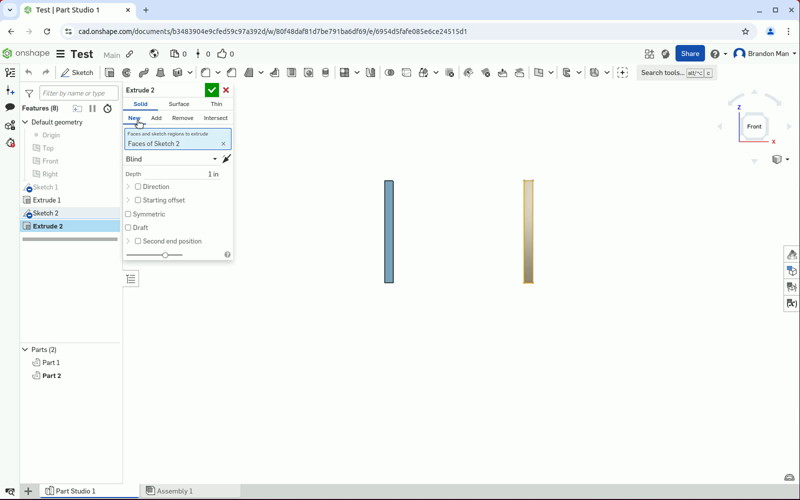
key(tab, 4)
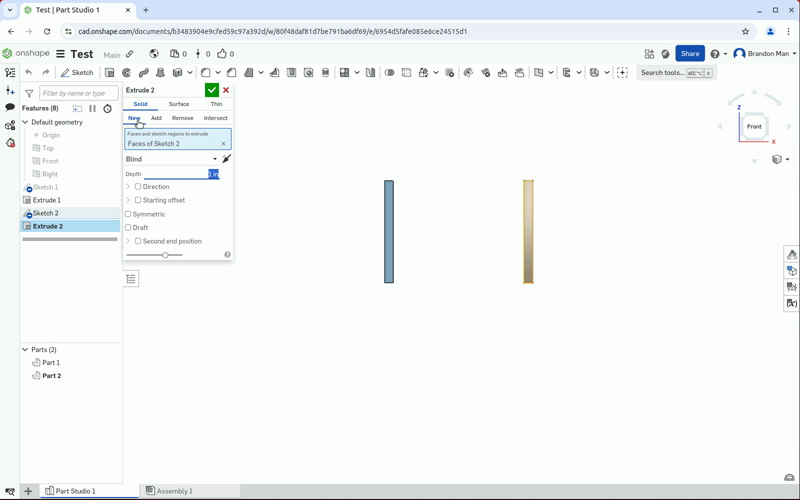
text(6.258)
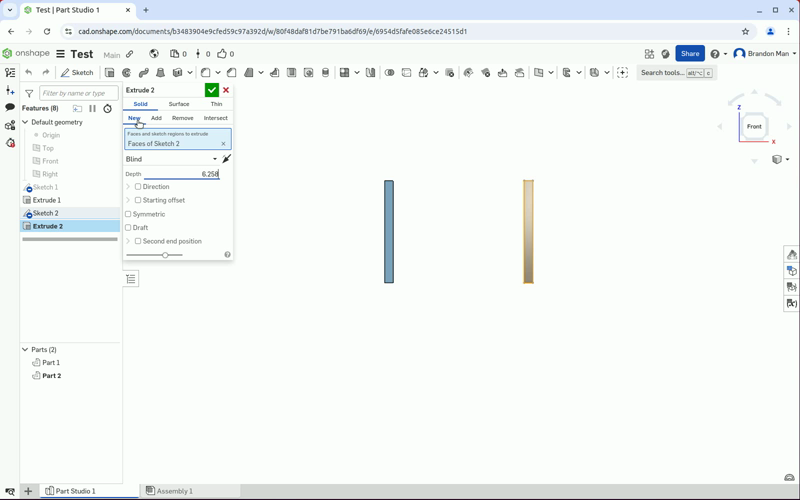
key(enter)
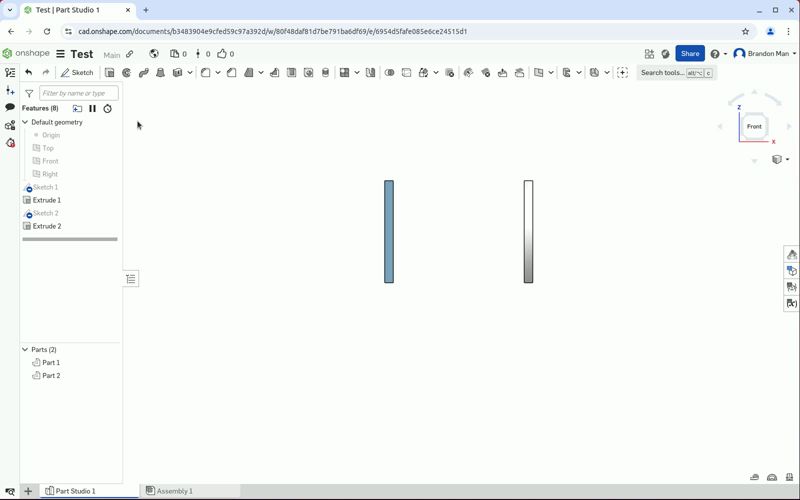
key(shift+h)
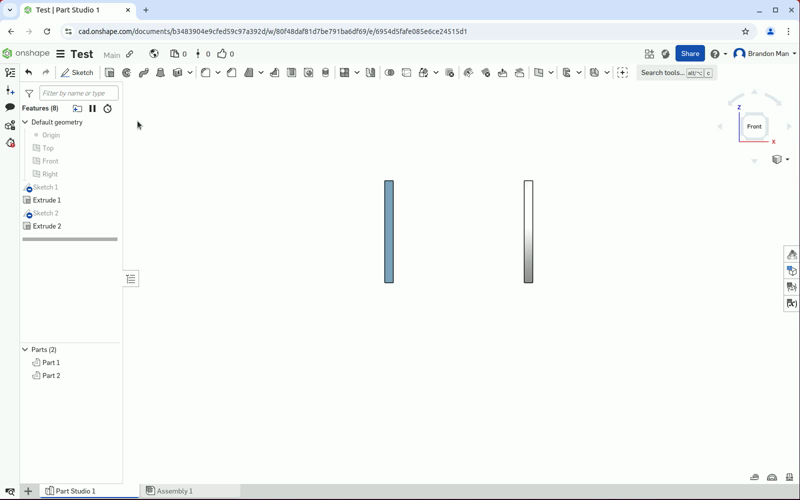
key(shift+h)
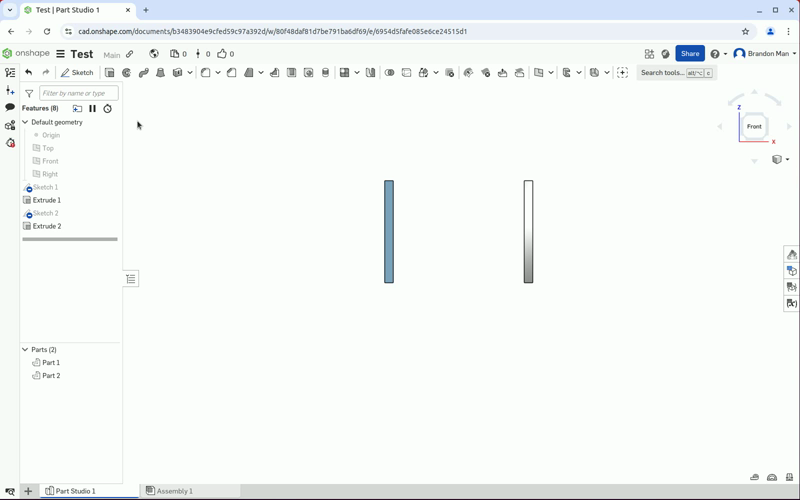
mouse_move(73, 189)
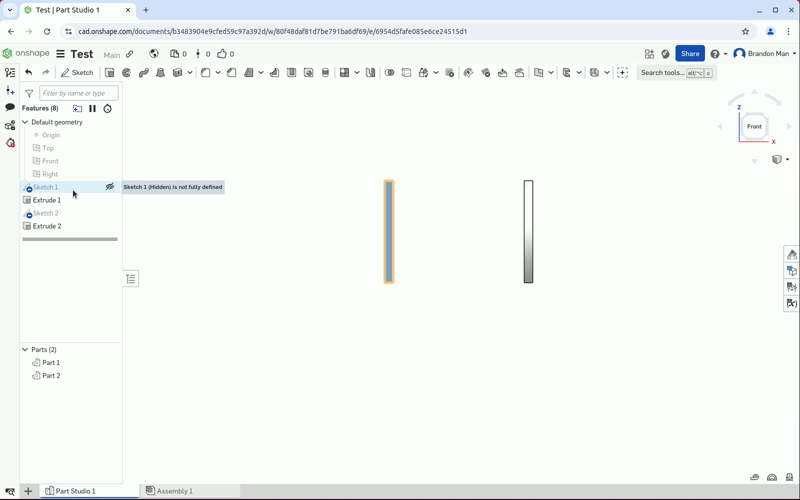
click(73, 189)
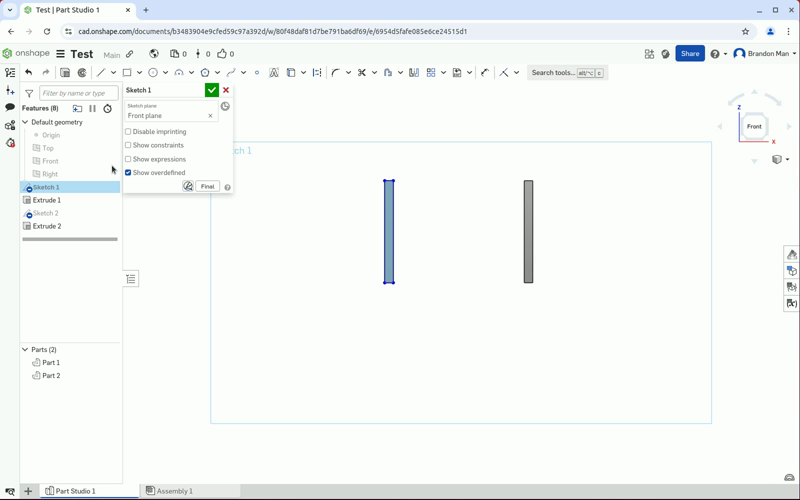
mouse_move(229, 92)
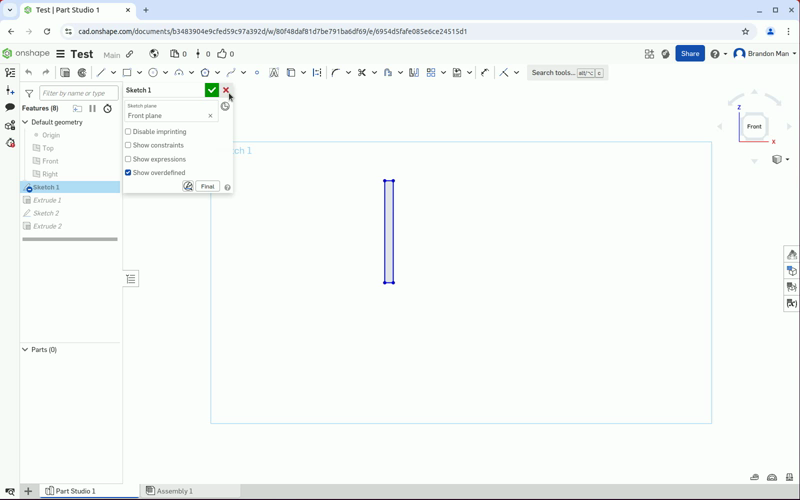
click(229, 92)
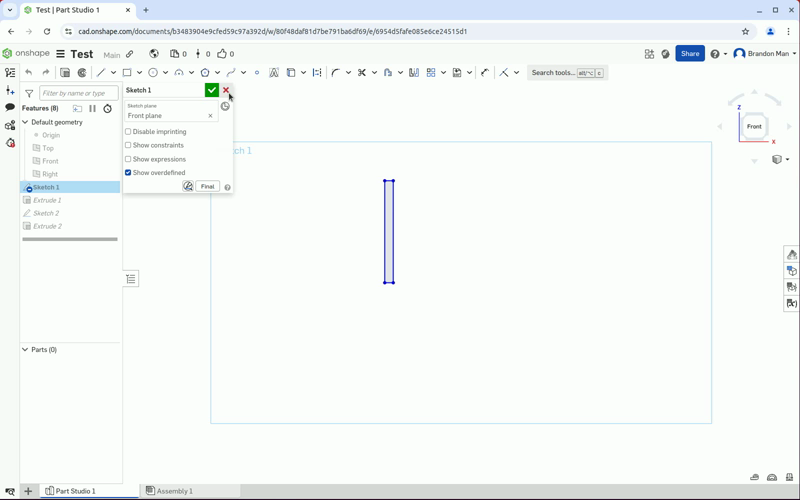
key(shift+s)
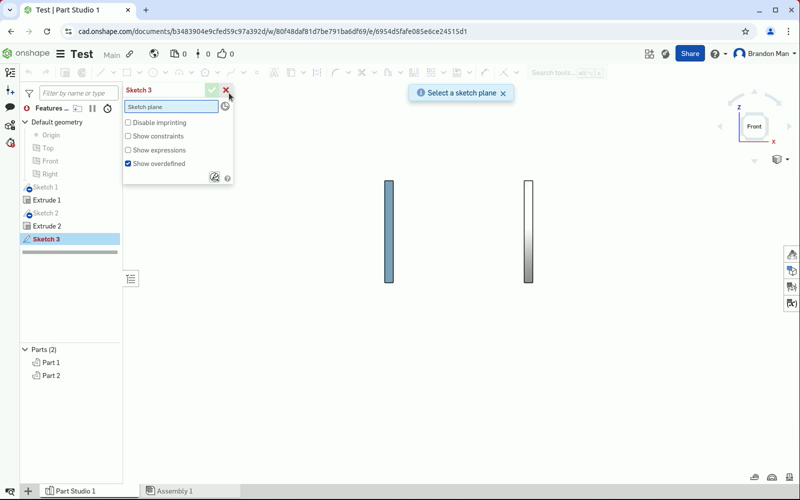
mouse_move(73, 163)
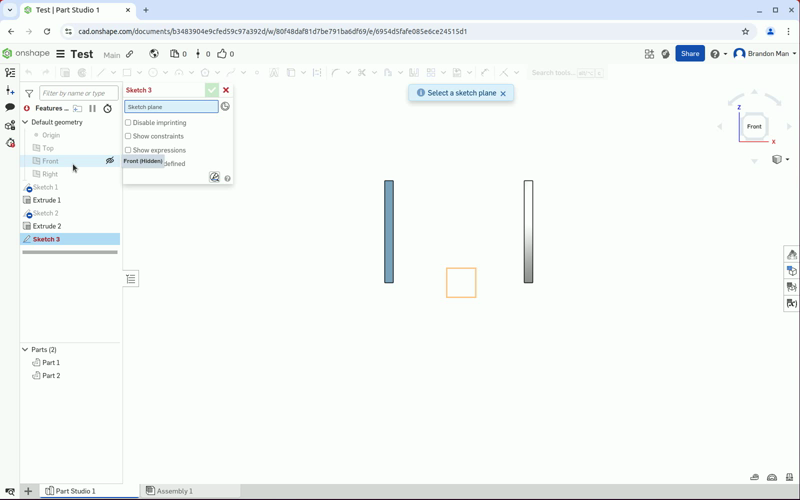
click(73, 163)
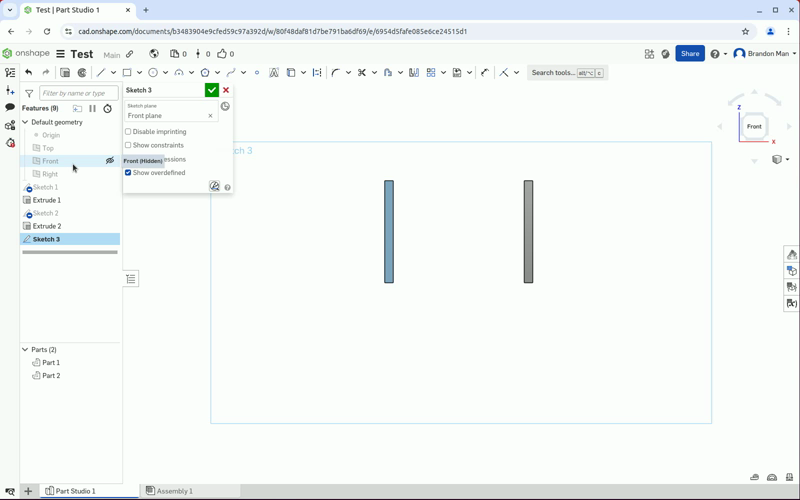
mouse_move(73, 352)
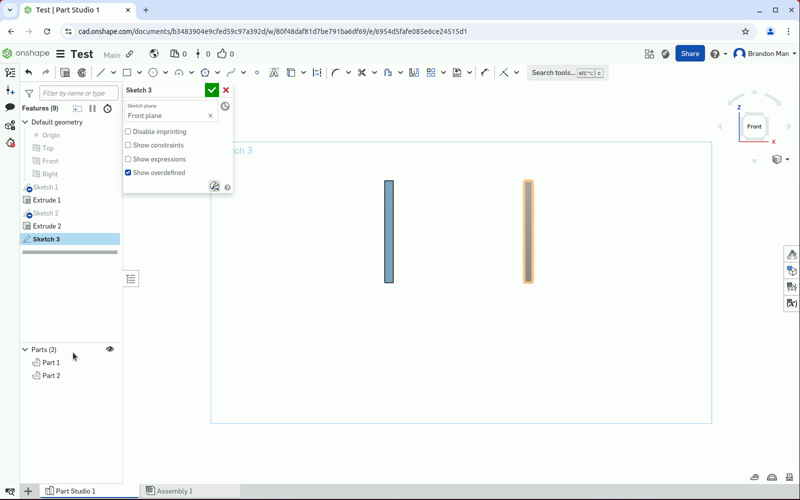
key(y)
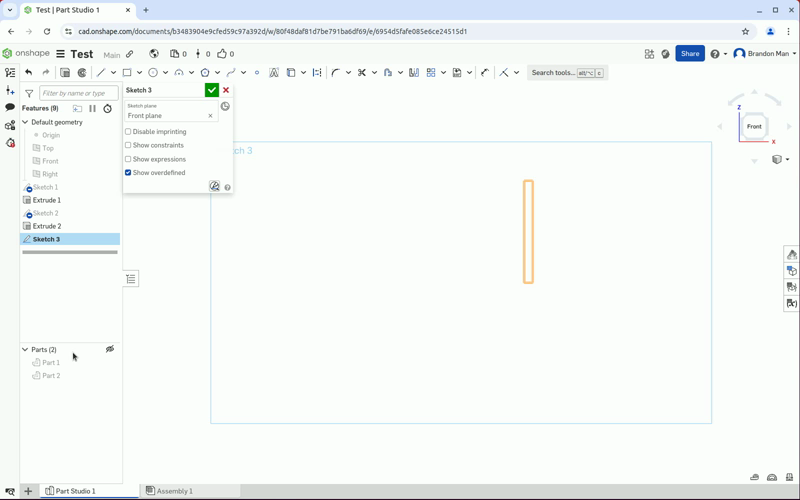
key(l)
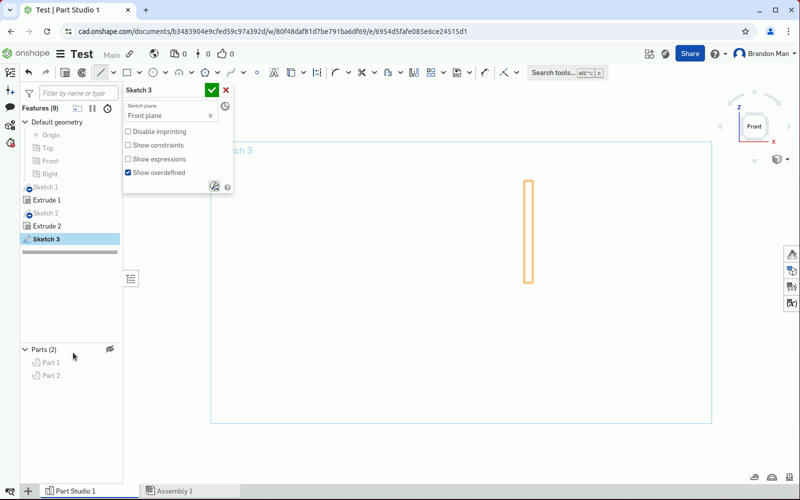
key_down(shift)
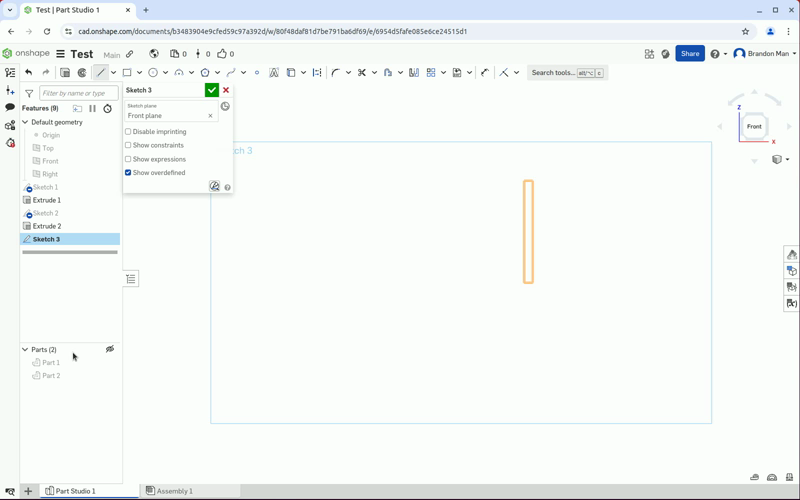
mouse_move(384, 180)
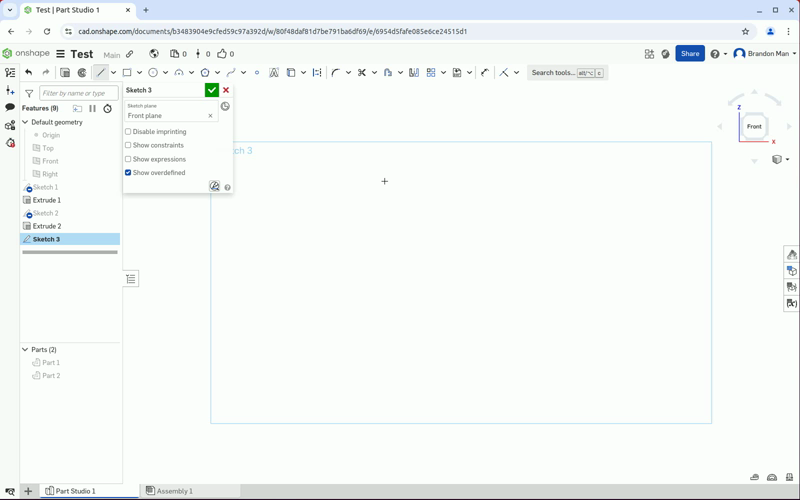
click(384, 180)
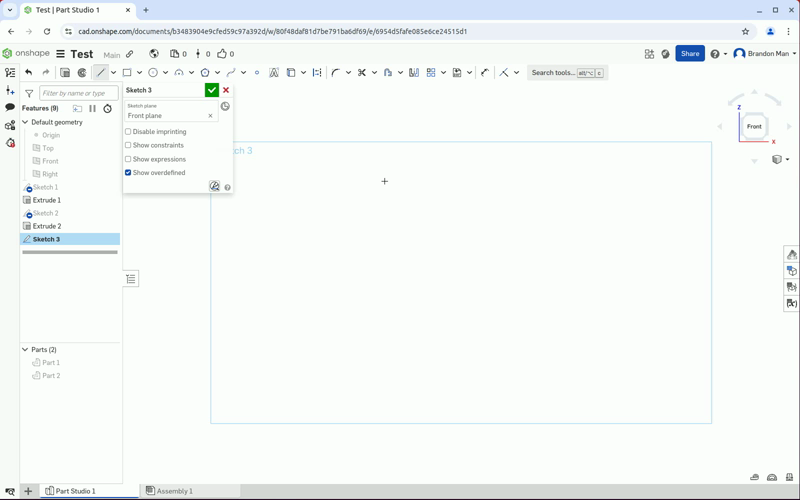
key_up(shift)
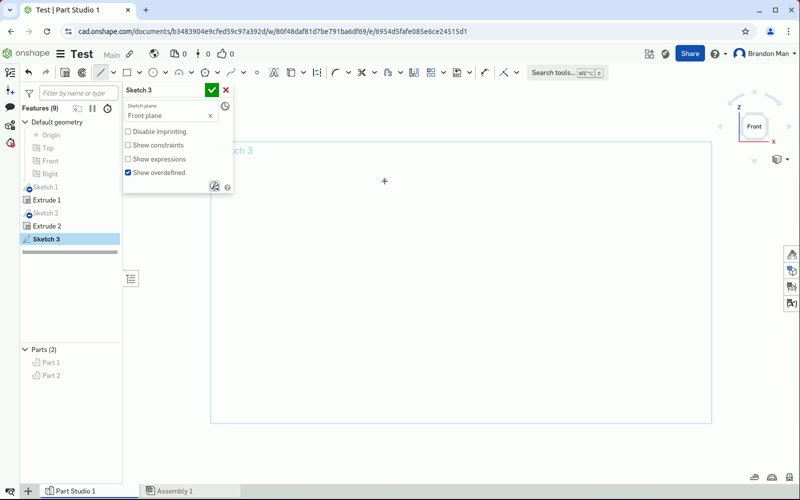
key_down(shift)
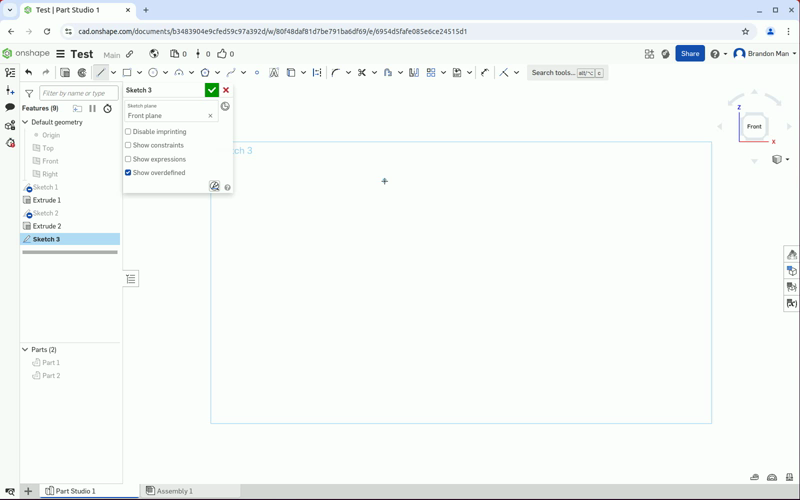
mouse_move(414, 180)
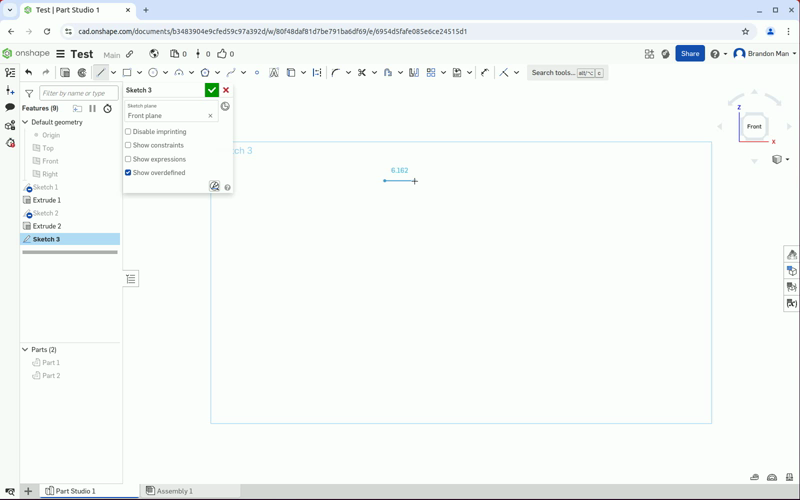
mouse_move(393, 180)
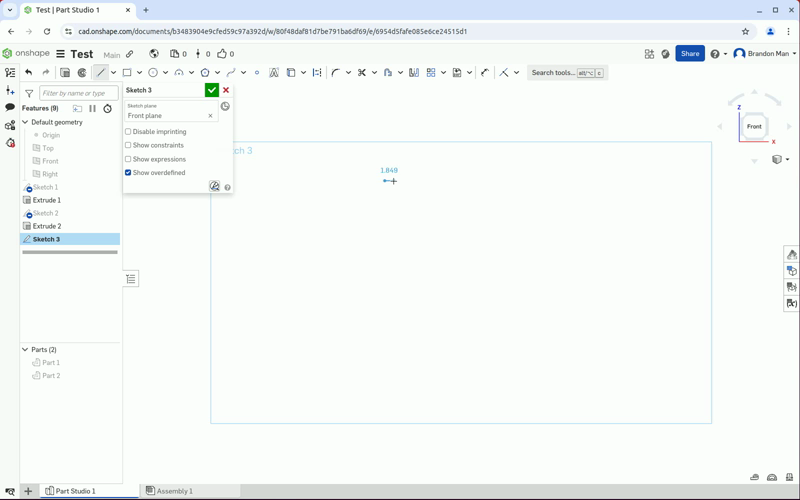
click(393, 180)
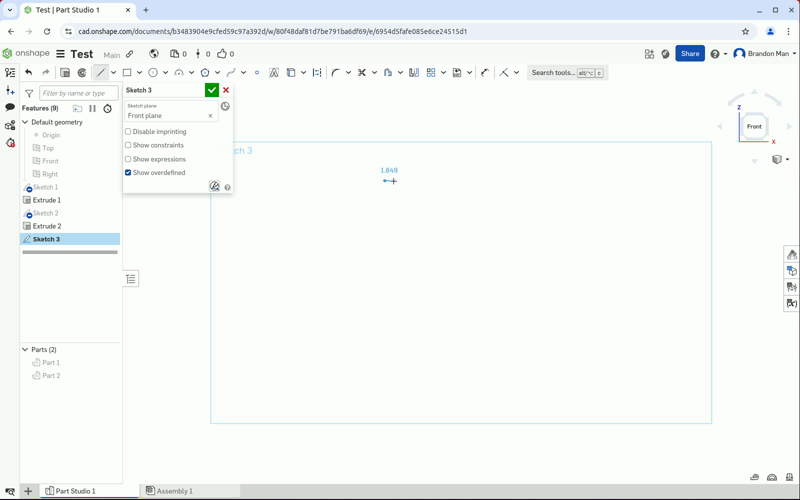
key_up(shift)
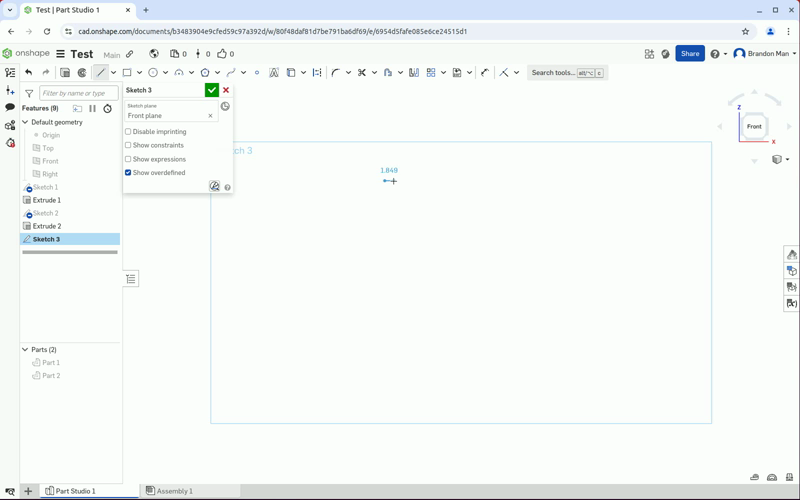
key_down(shift)
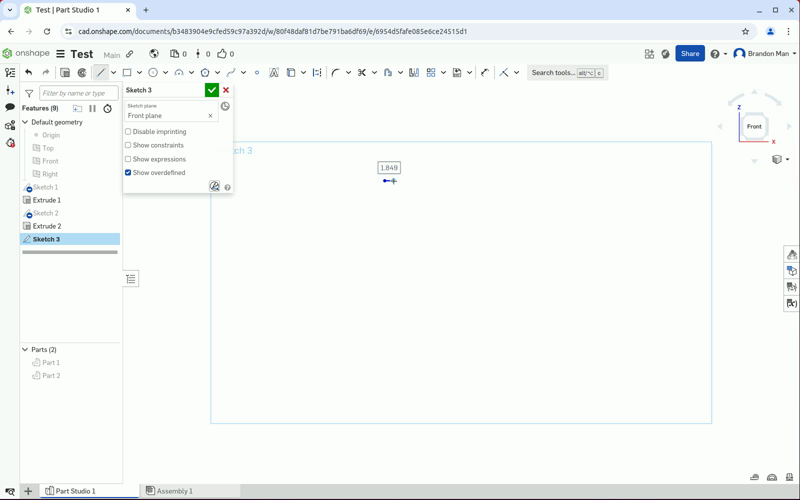
mouse_move(523, 180)
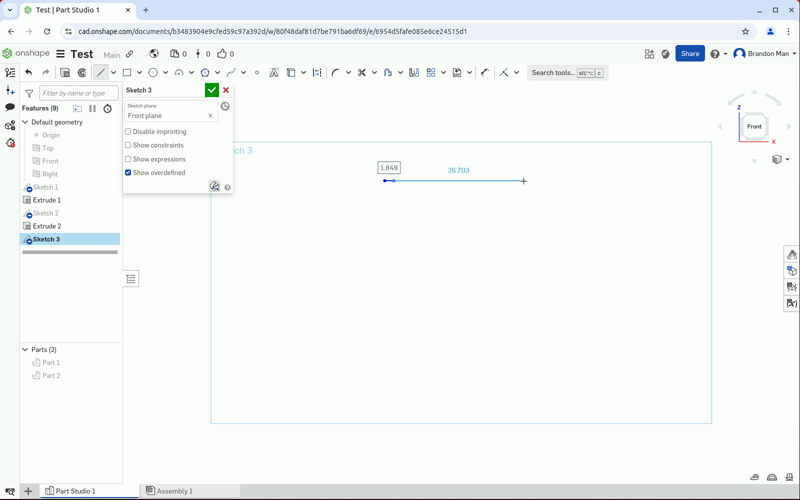
click(523, 180)
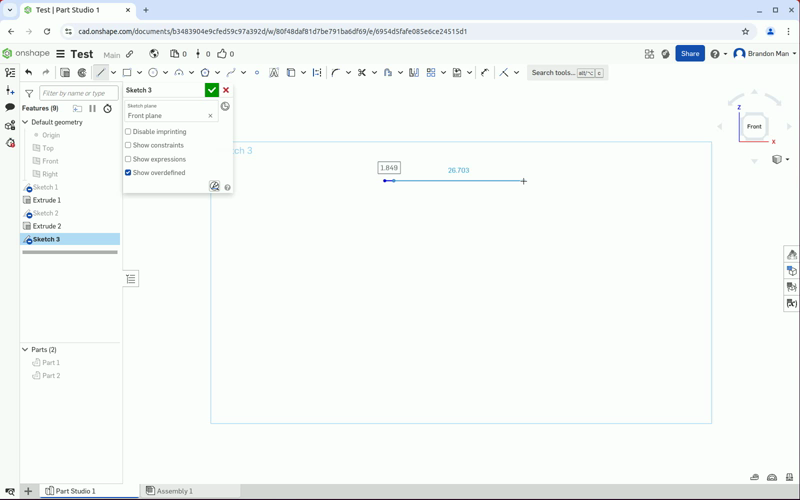
key_up(shift)
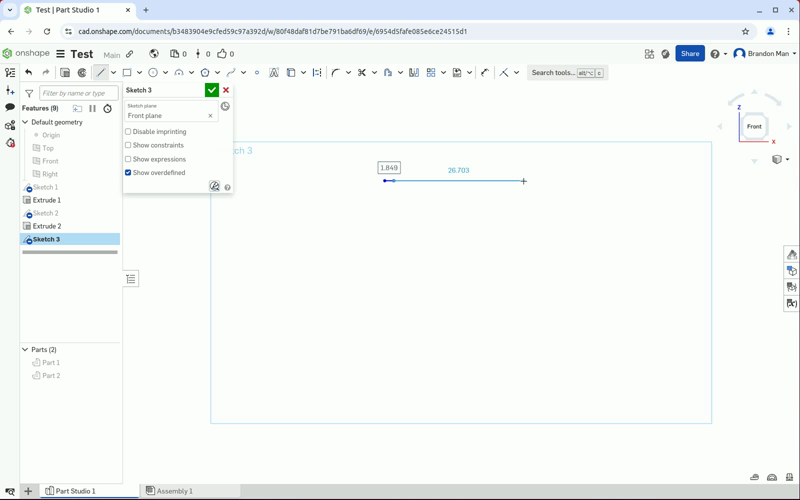
key_down(shift)
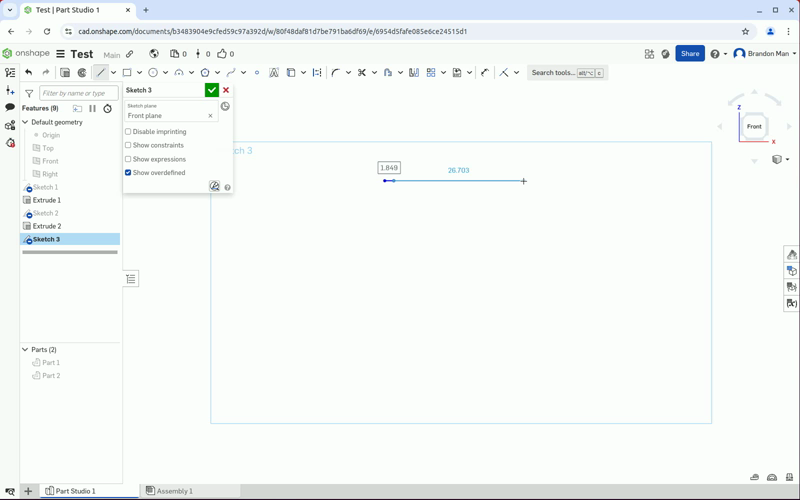
mouse_move(553, 180)
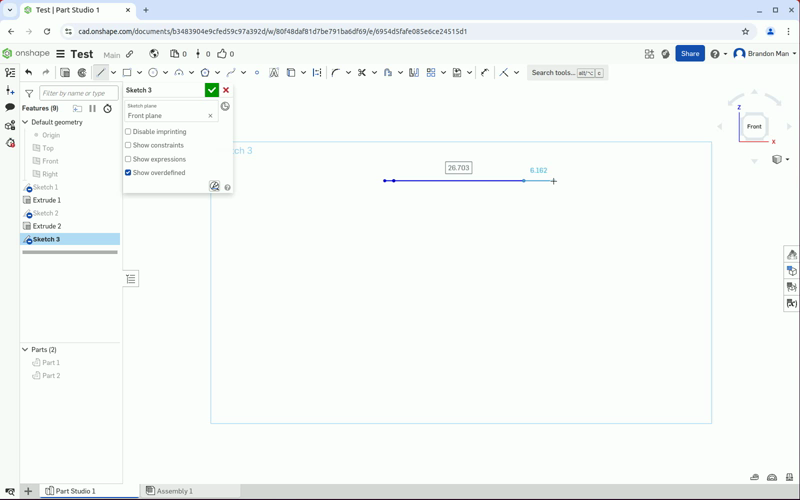
mouse_move(533, 180)
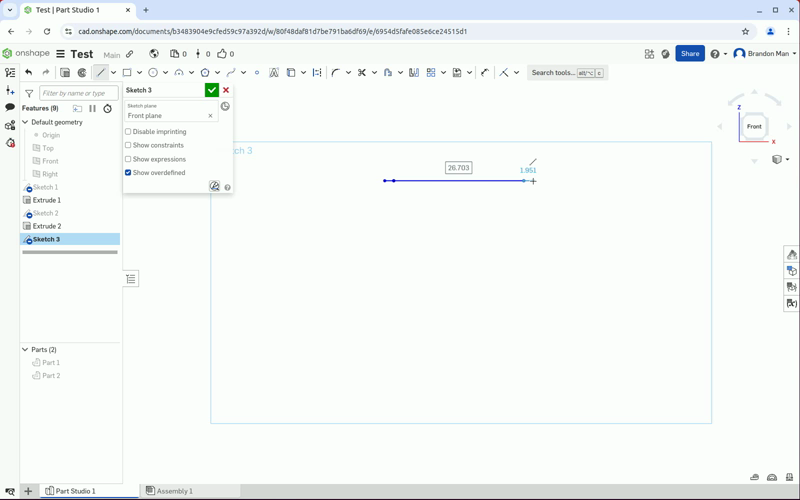
click(533, 180)
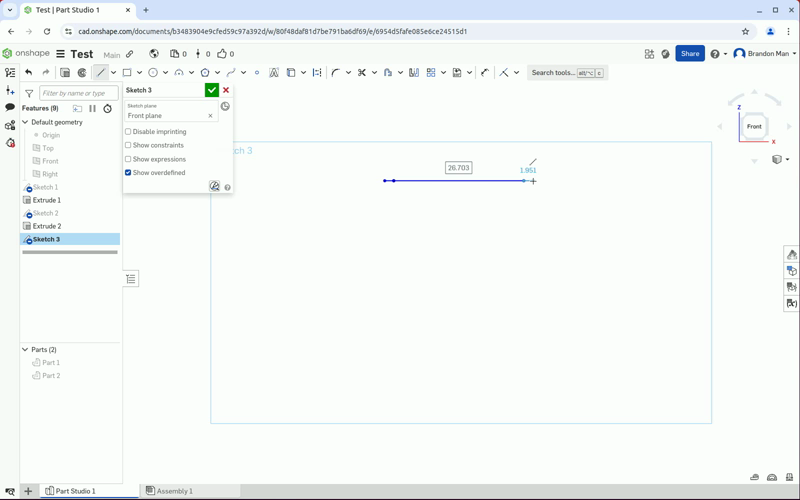
key_up(shift)
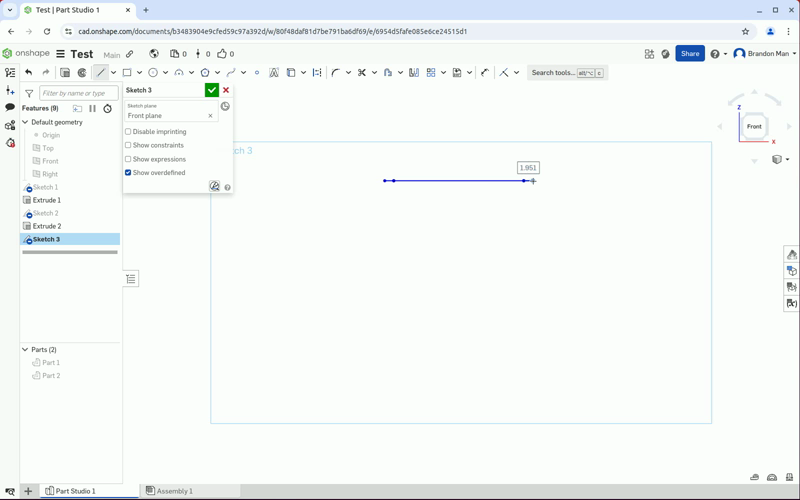
key_down(shift)
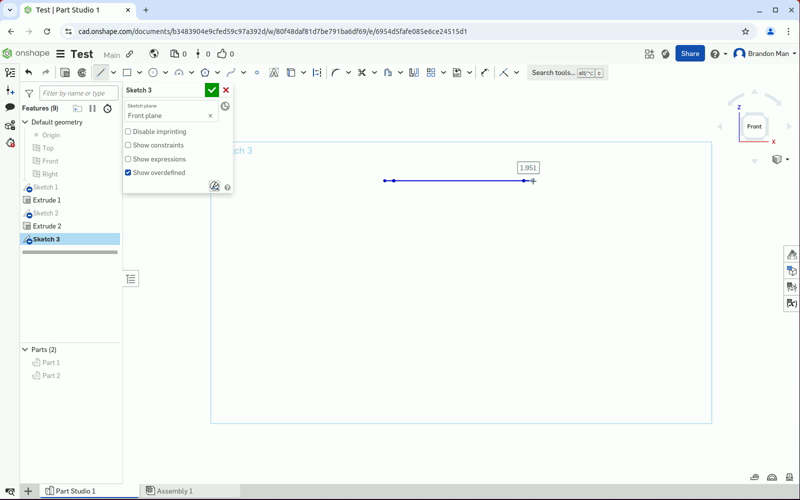
mouse_move(563, 180)
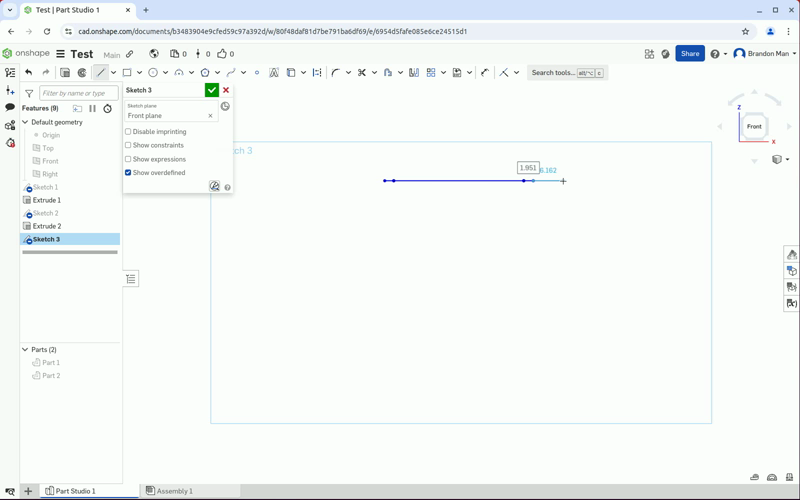
mouse_move(533, 171)
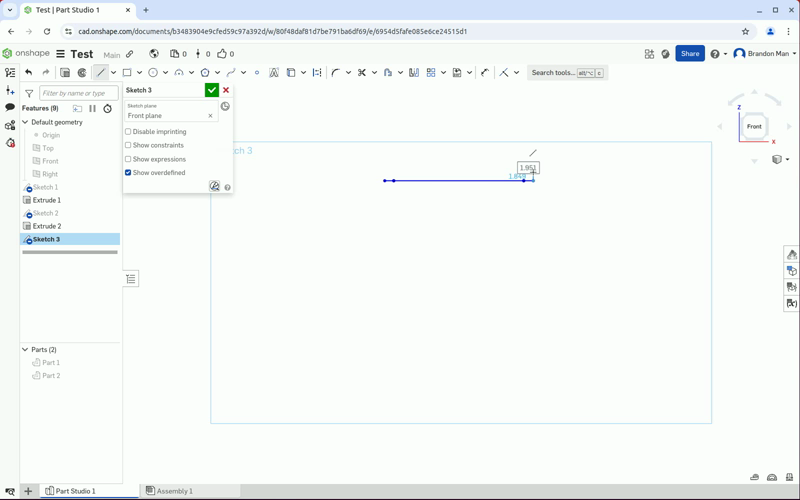
click(533, 171)
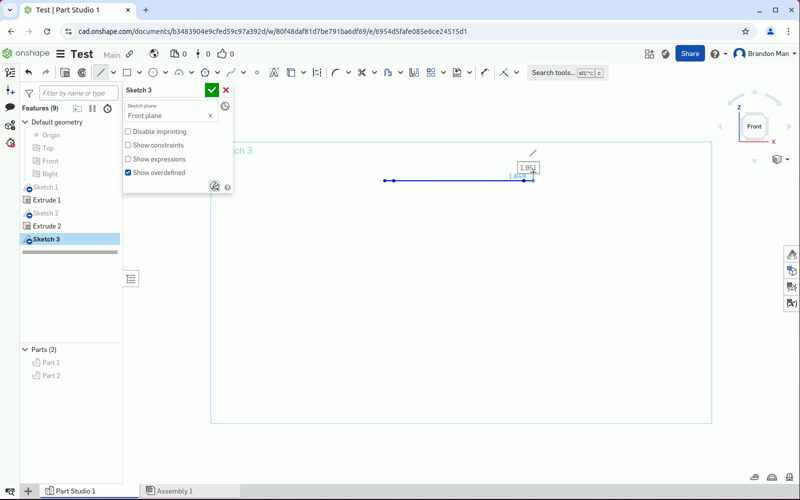
key_up(shift)
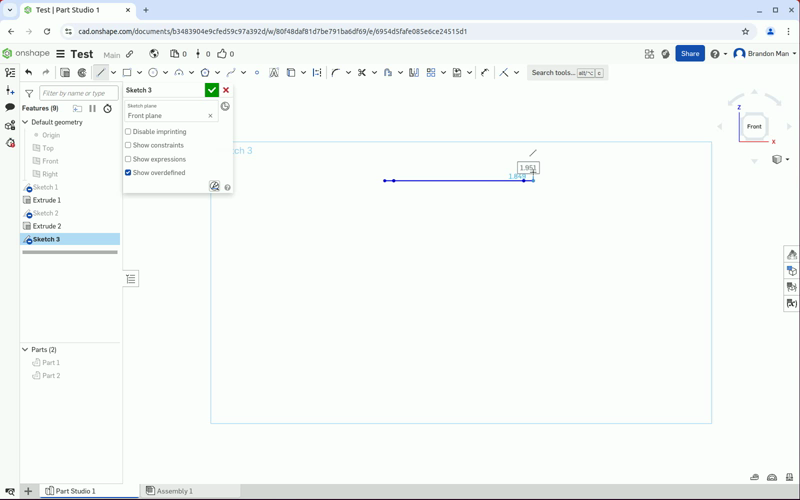
key_down(shift)
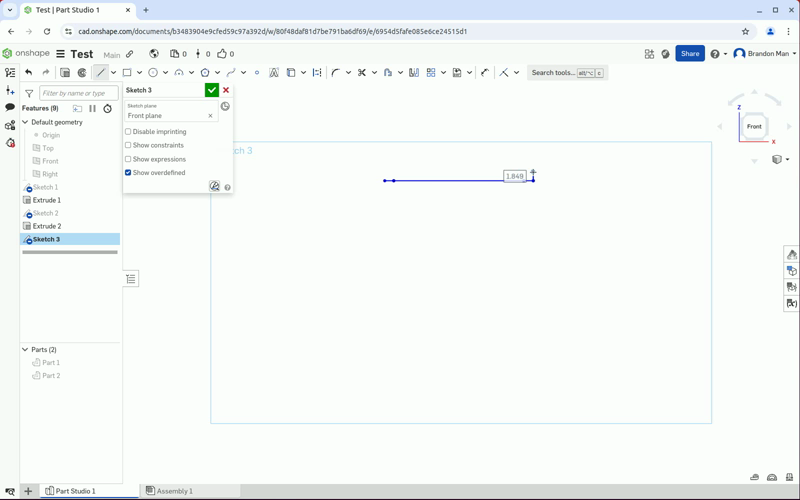
mouse_move(384, 171)
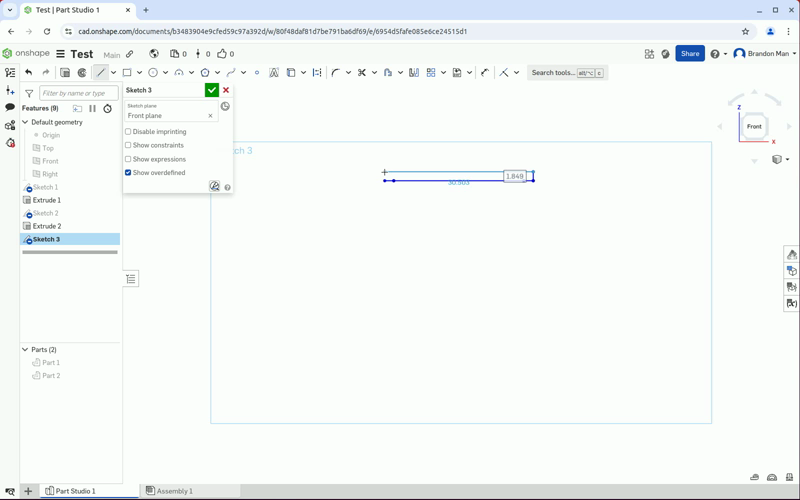
click(384, 171)
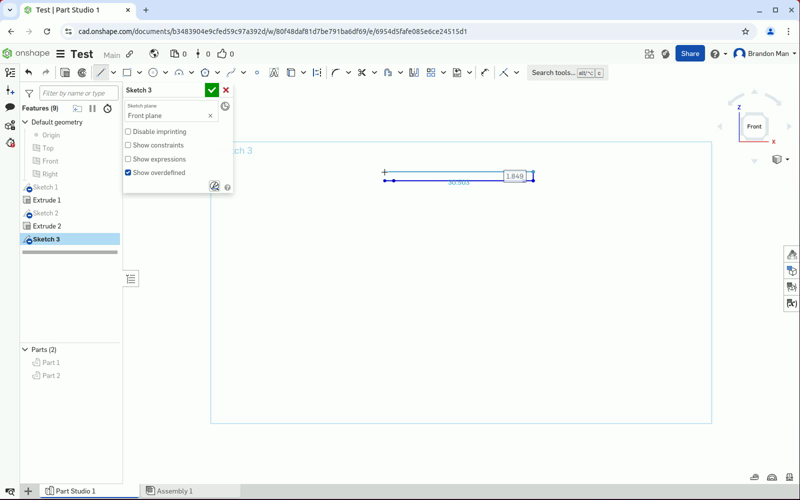
key_up(shift)
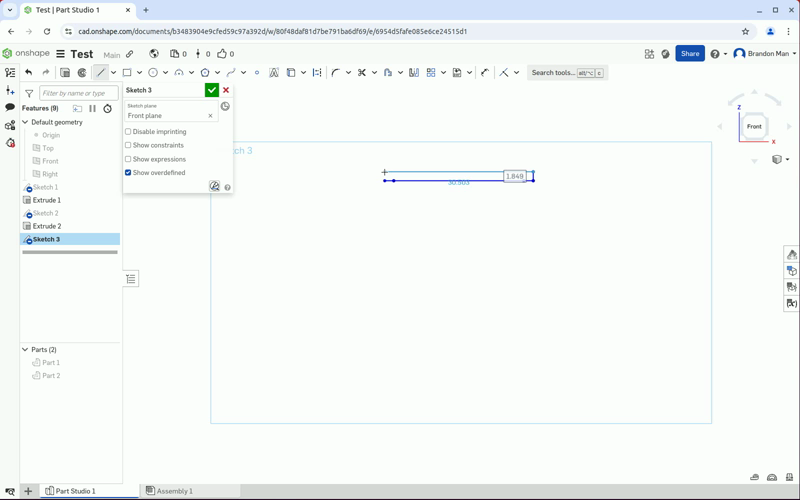
mouse_move(414, 171)
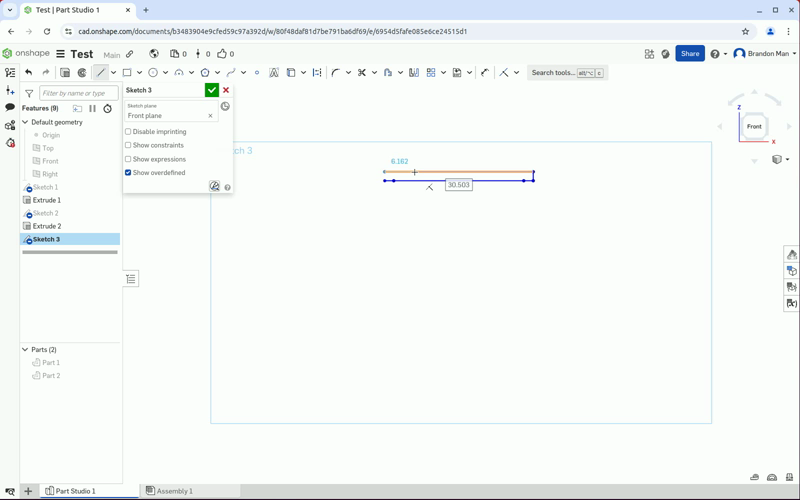
key_down(shift)
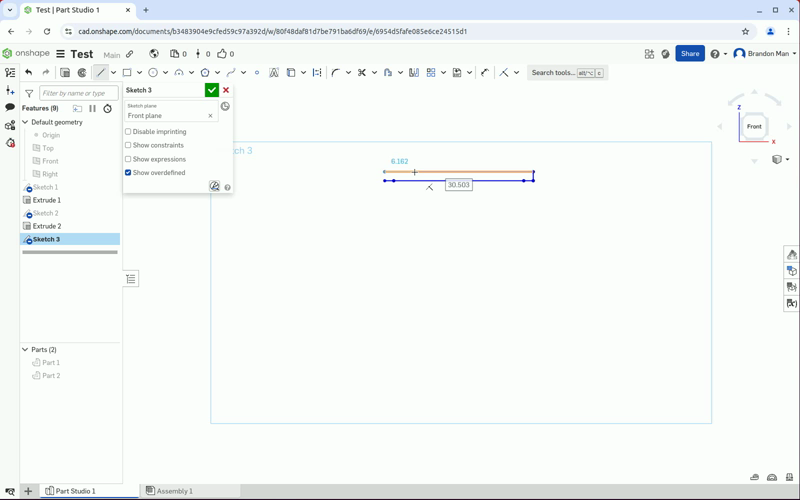
mouse_move(384, 180)
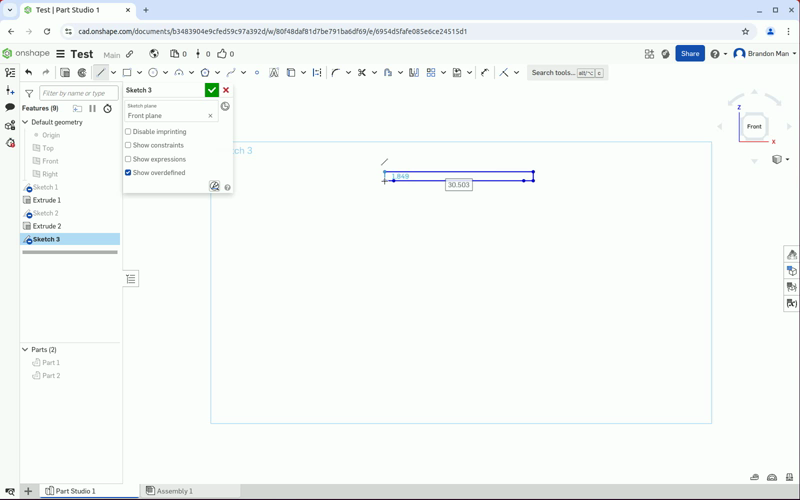
key_up(shift)
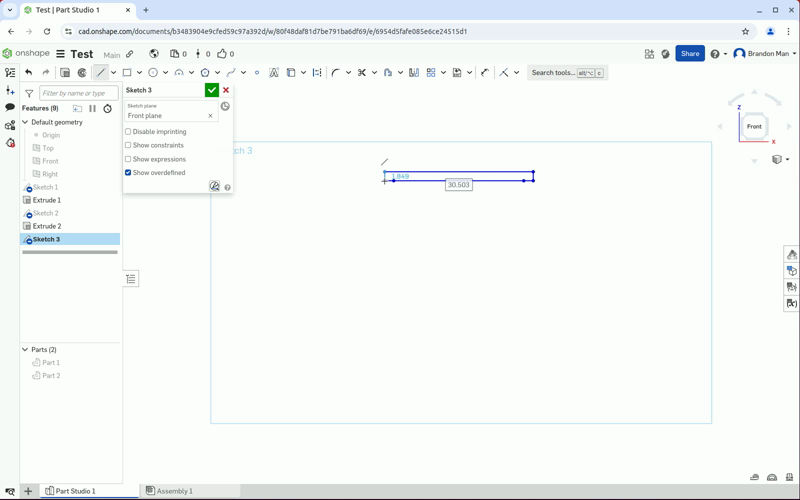
click(384, 180)
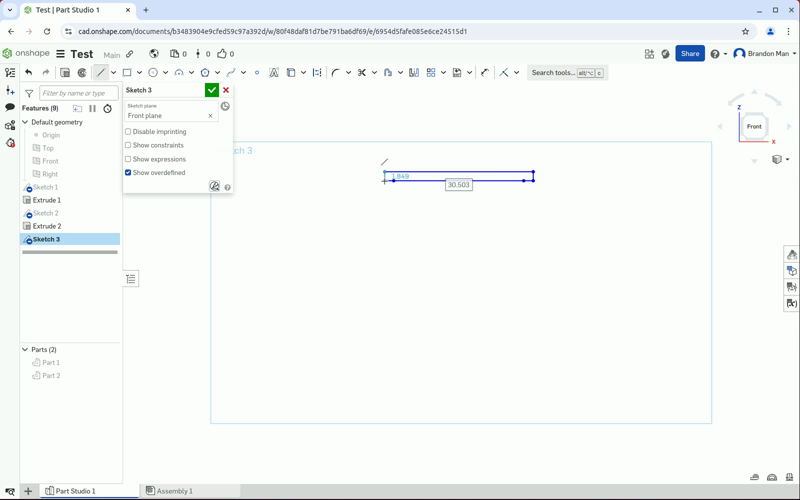
key(esc)
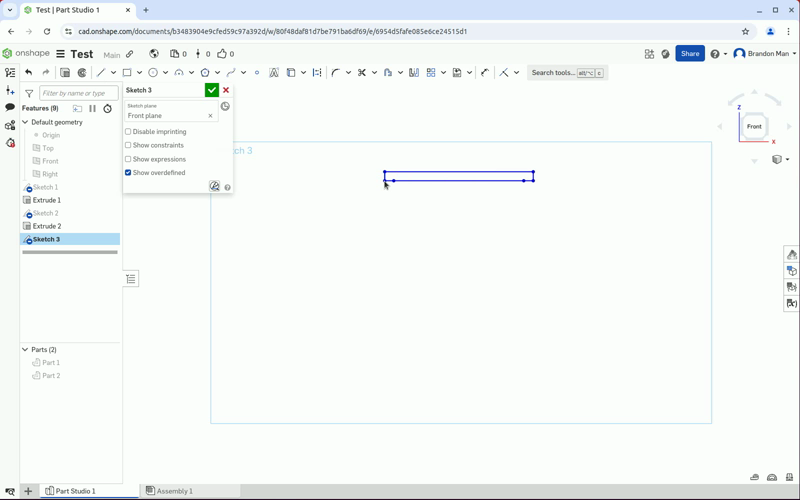
mouse_move(436, 178)
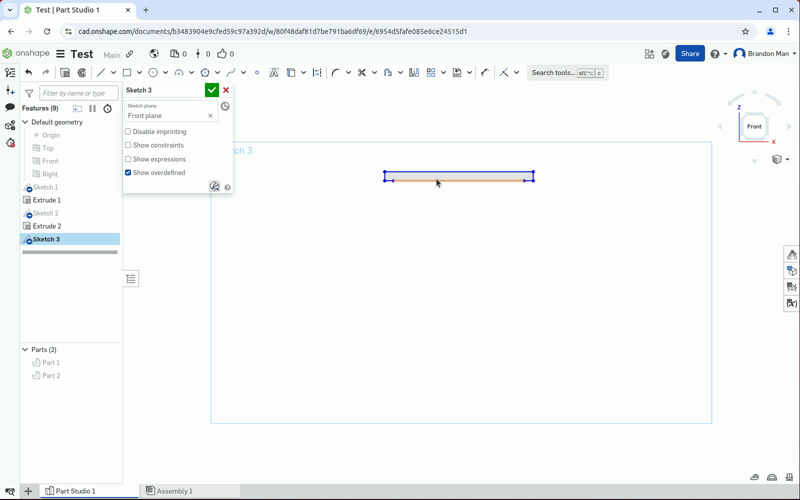
scroll(6)
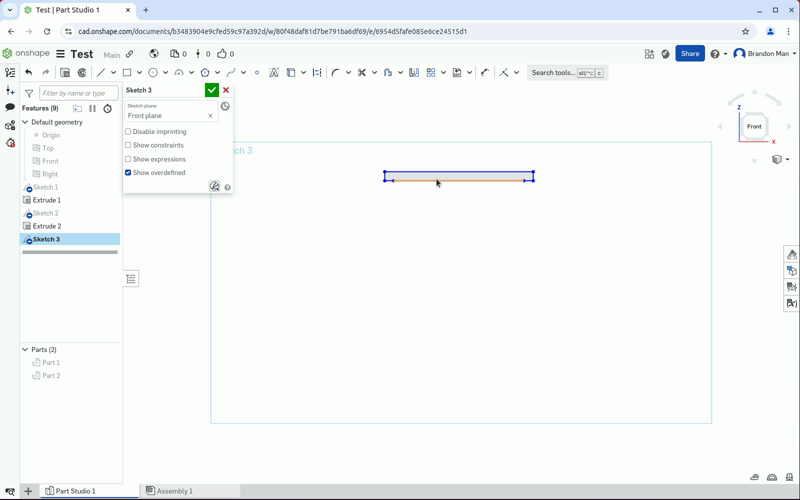
scroll(6)
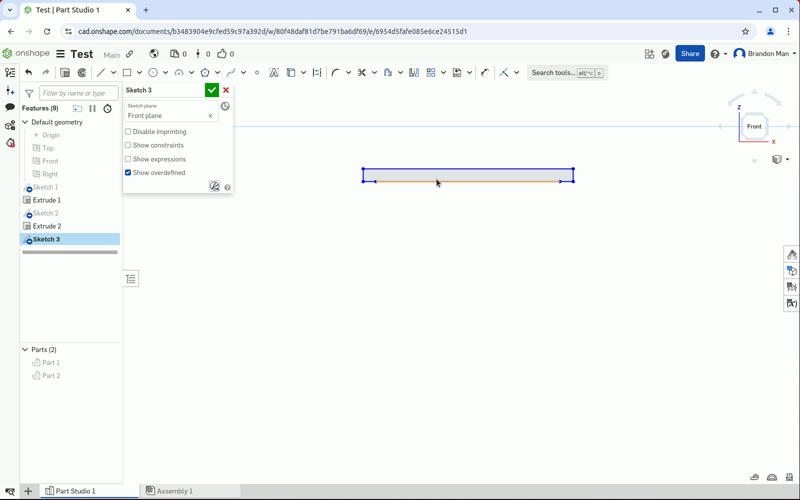
scroll(6)
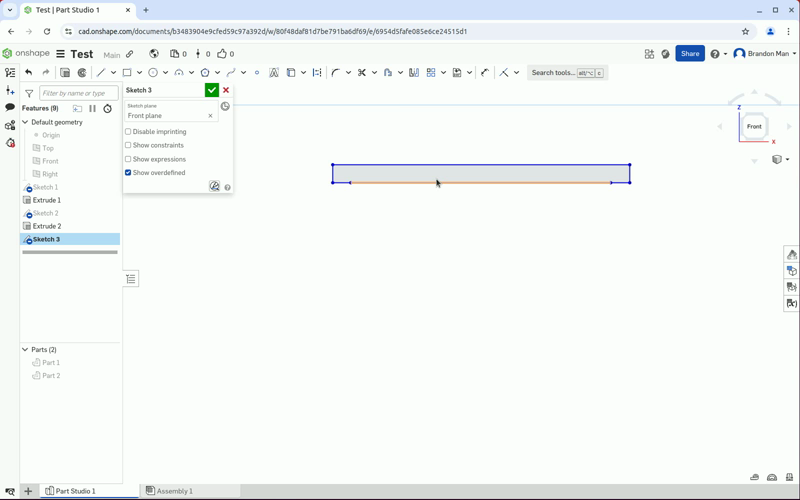
scroll(6)
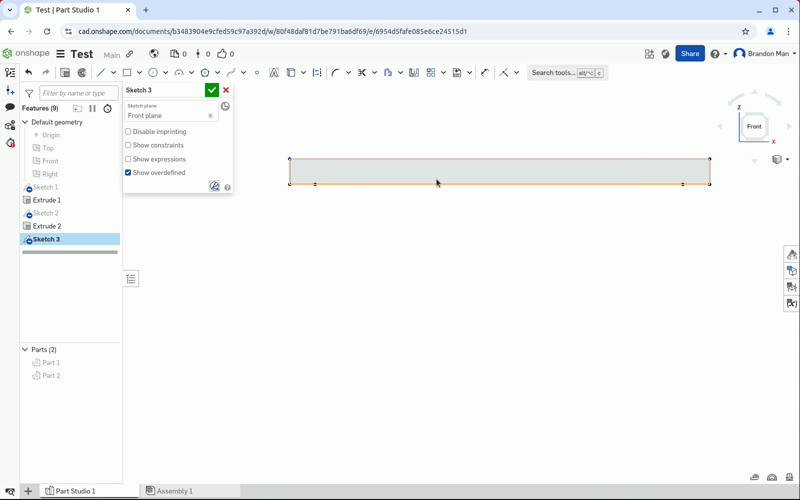
scroll(6)
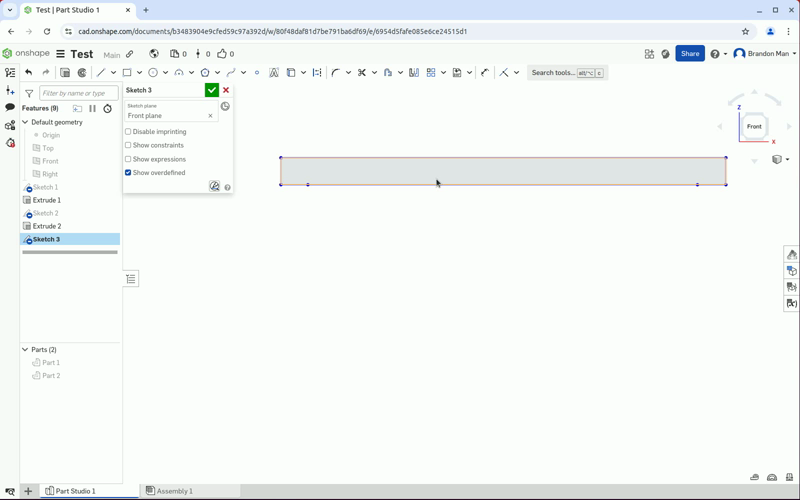
scroll(6)
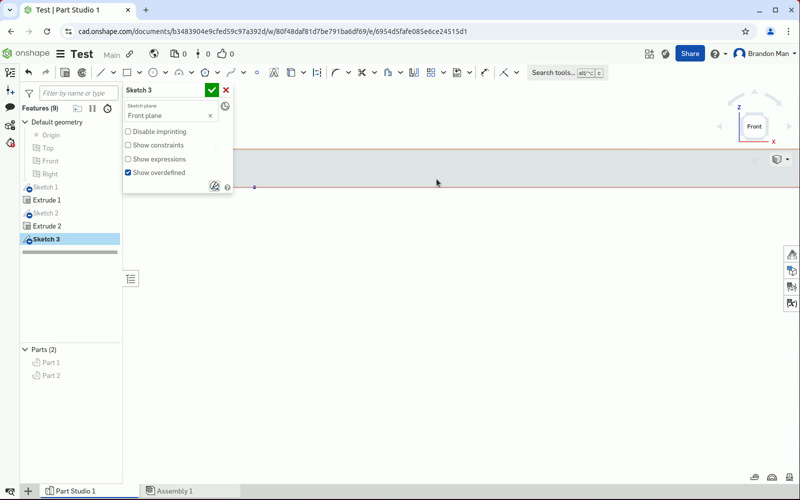
scroll(6)
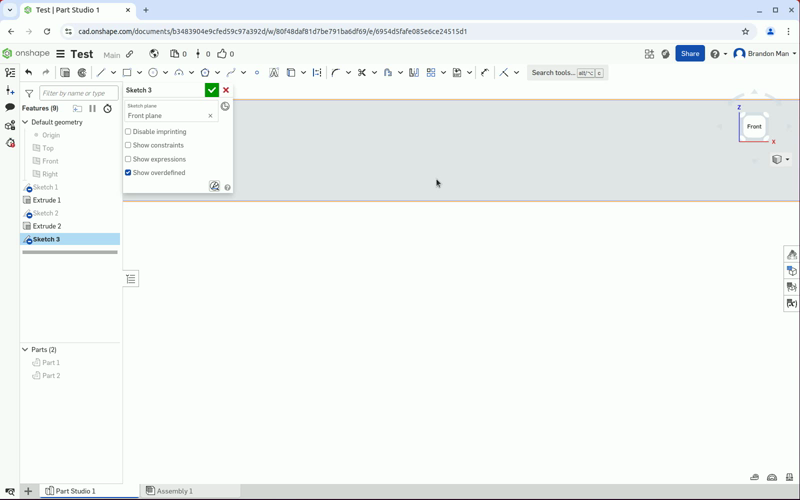
click(436, 178)
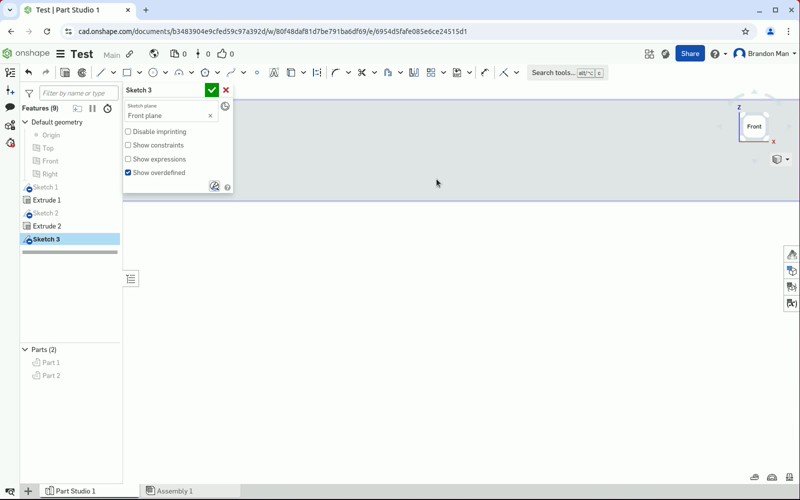
scroll(-6)
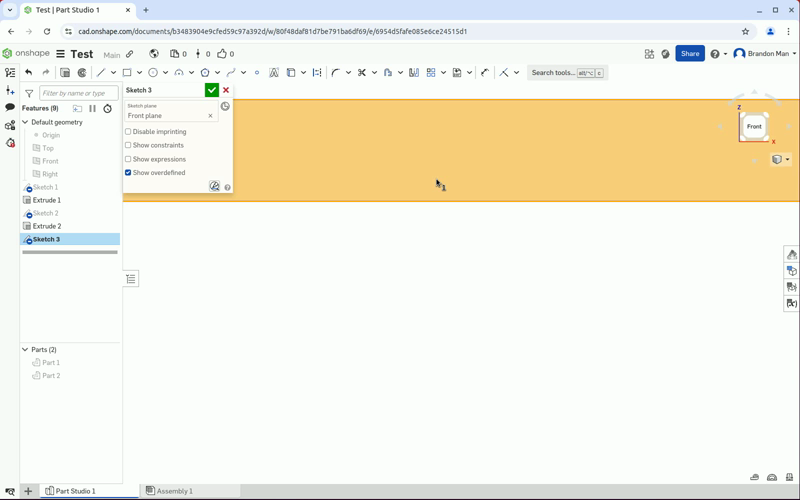
scroll(-6)
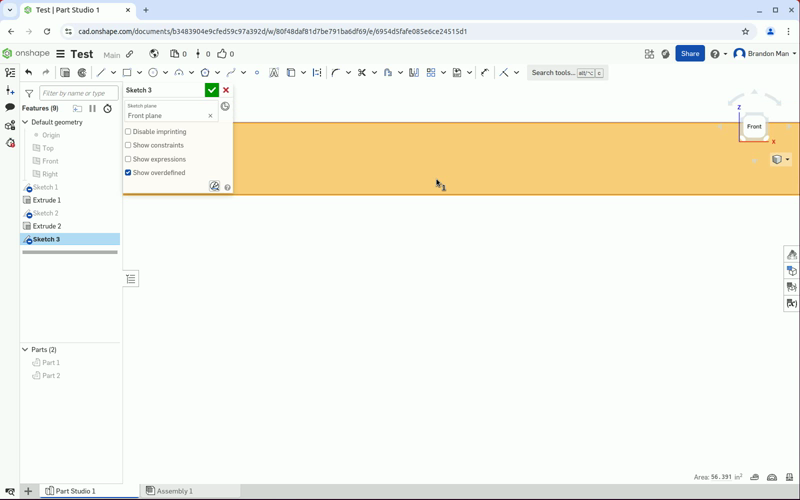
scroll(-6)
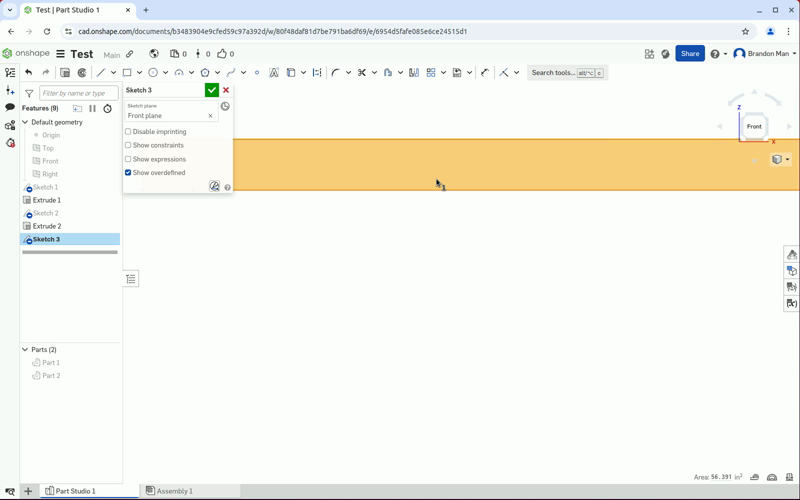
scroll(-6)
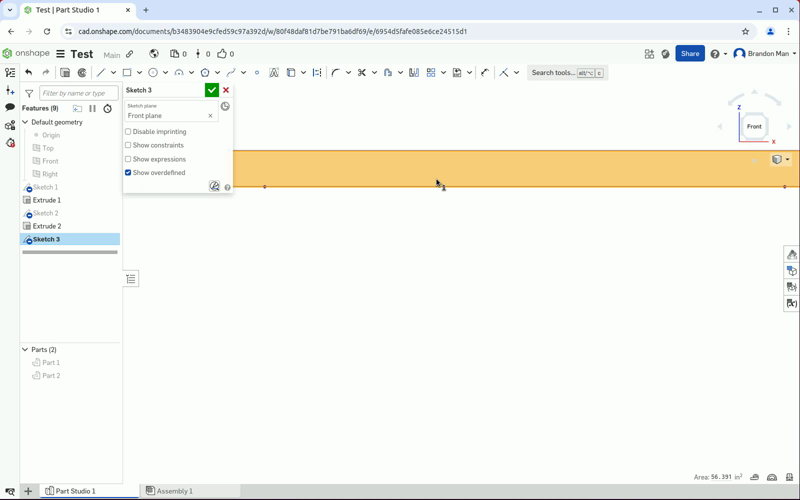
scroll(-6)
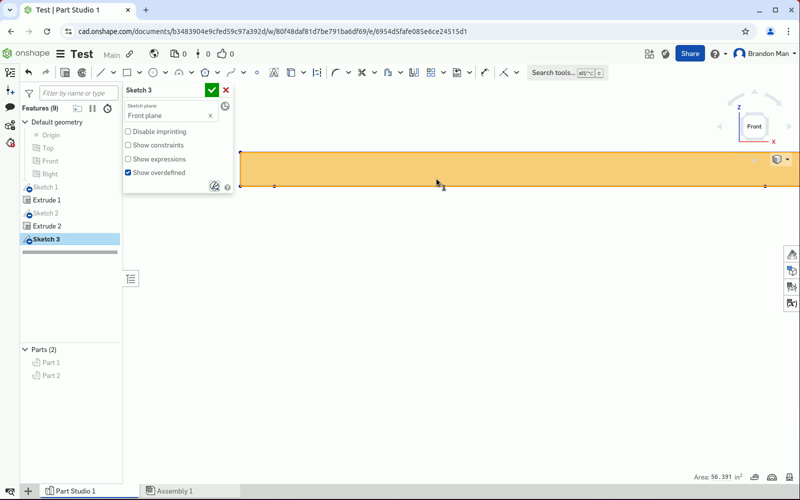
scroll(-6)
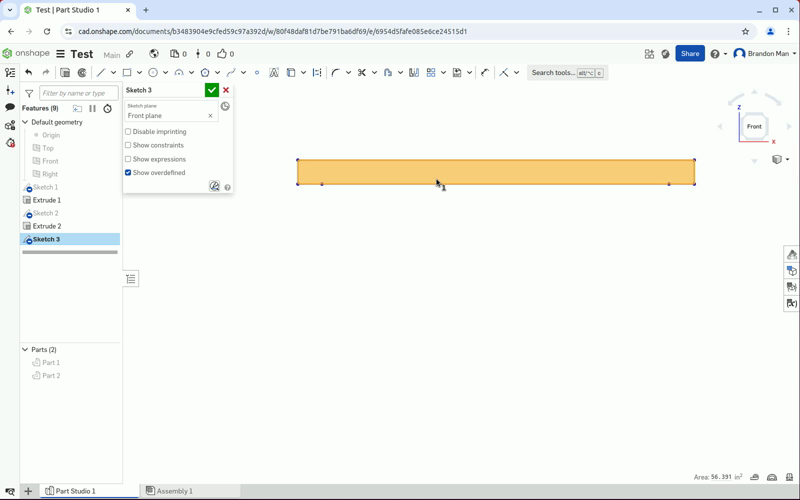
scroll(-6)
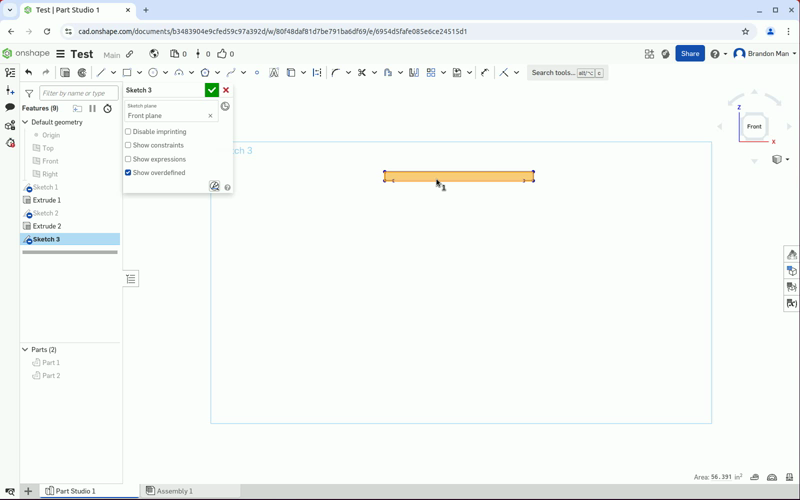
mouse_move(73, 352)
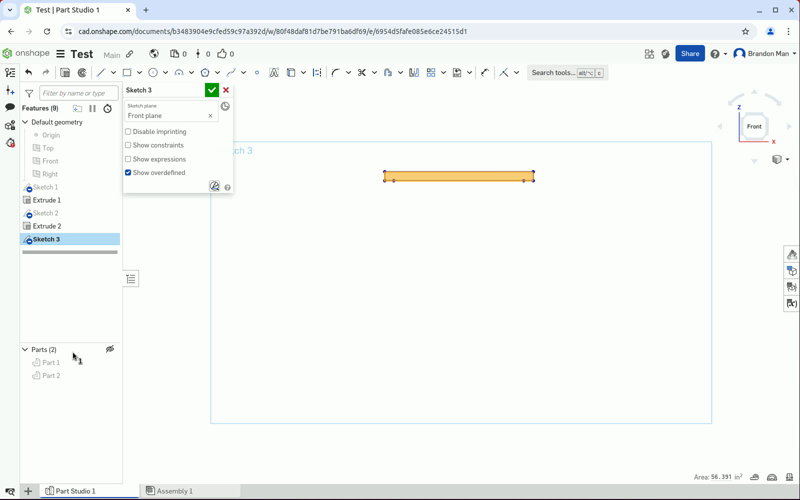
key(shift+y)
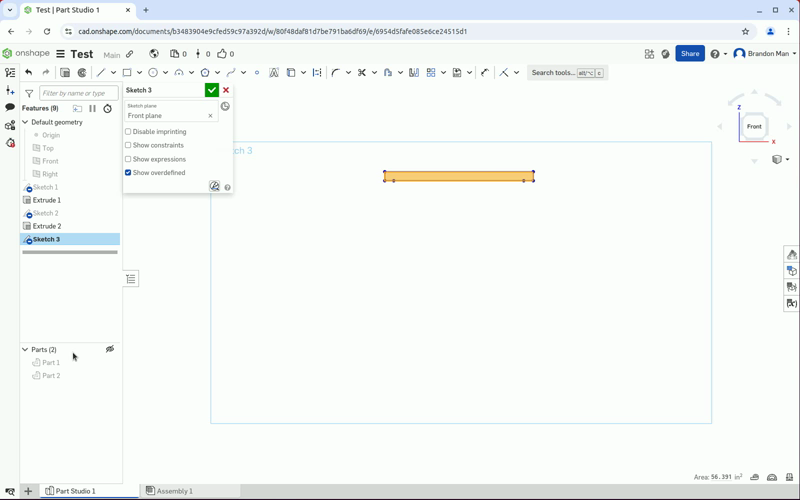
key(shift+e)
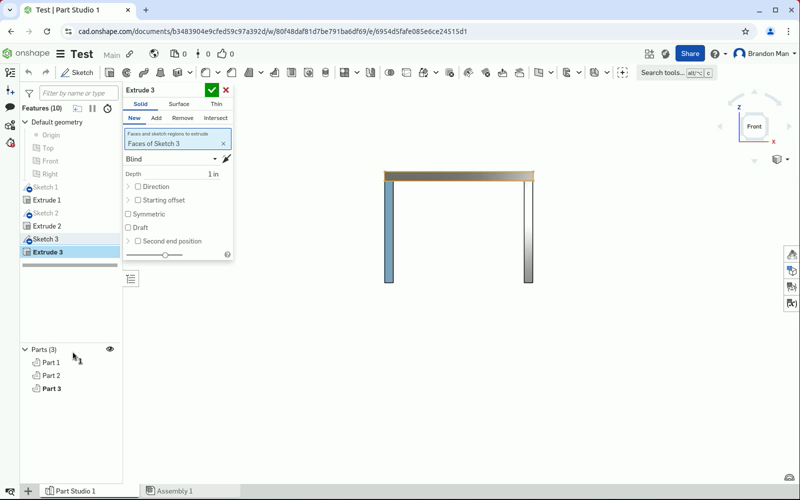
mouse_move(143, 106)
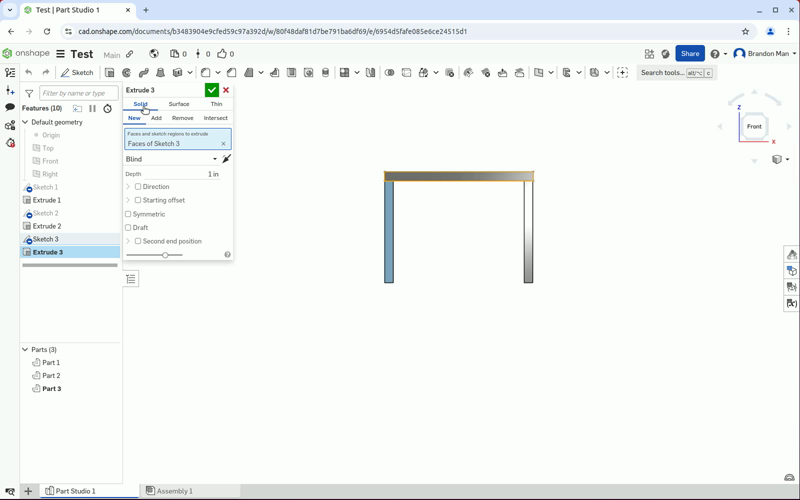
click(143, 106)
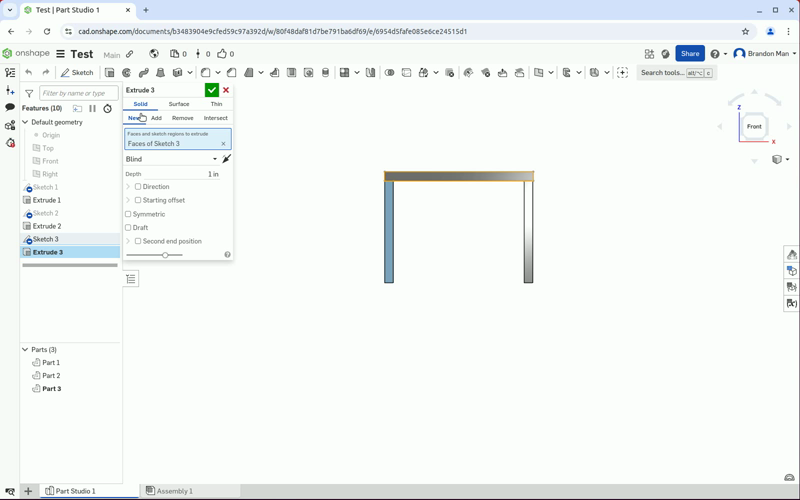
mouse_move(137, 120)
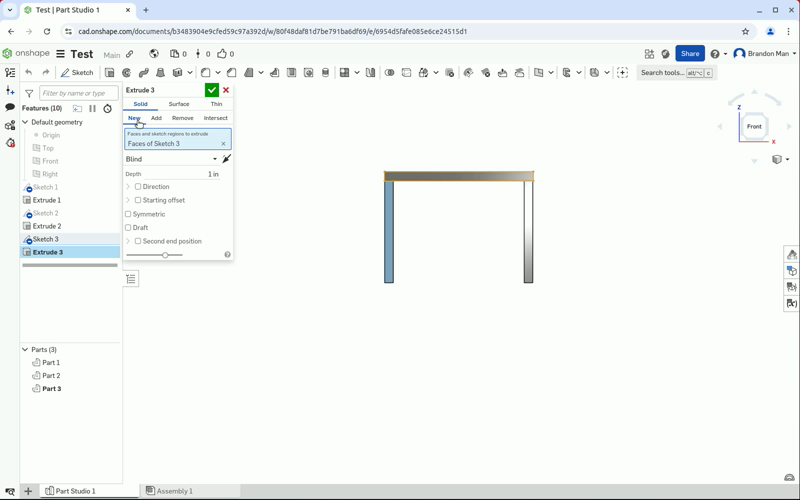
click(137, 120)
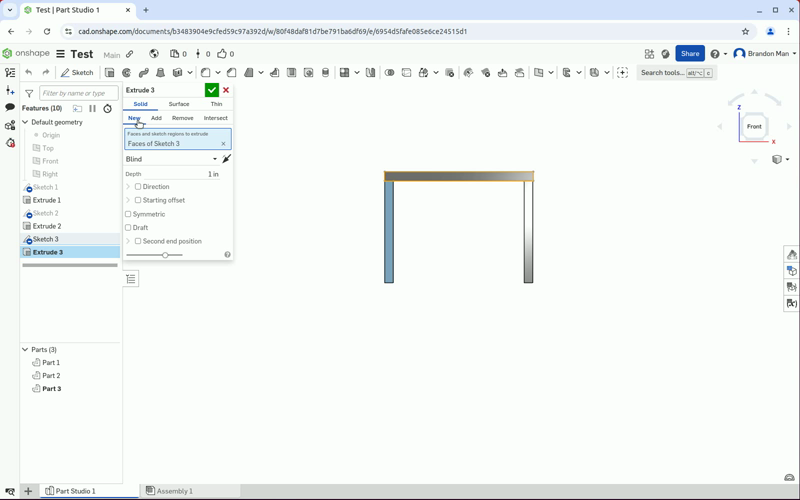
key(tab, 4)
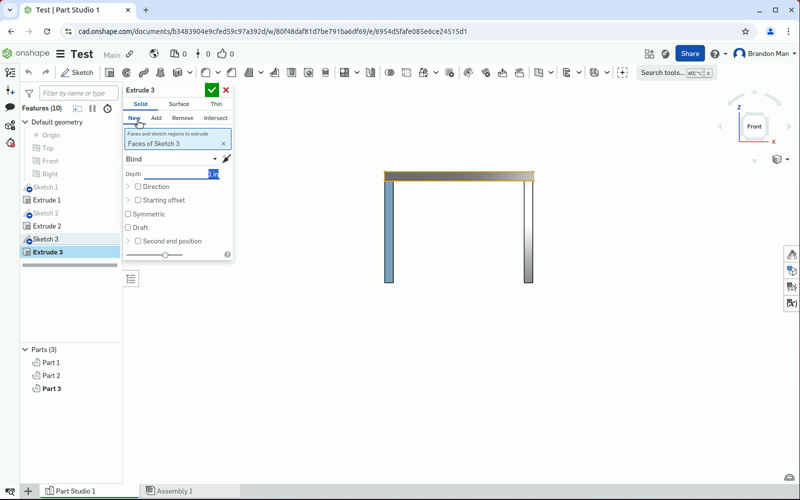
text(6.258)
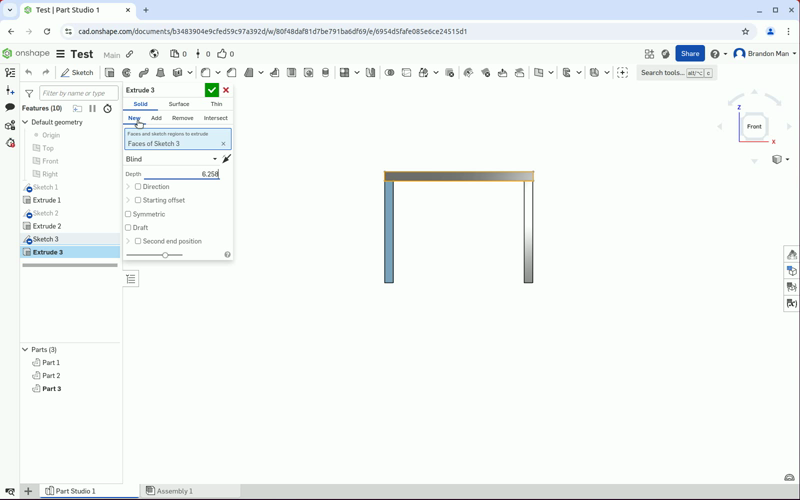
key(enter)
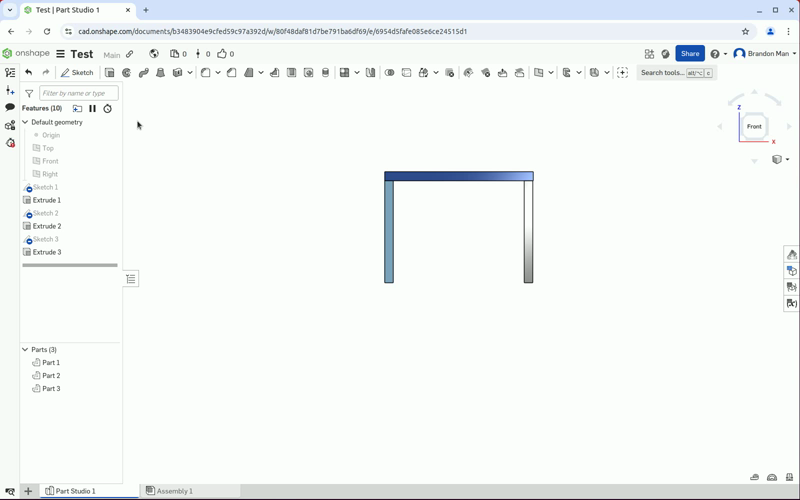
key(shift+h)
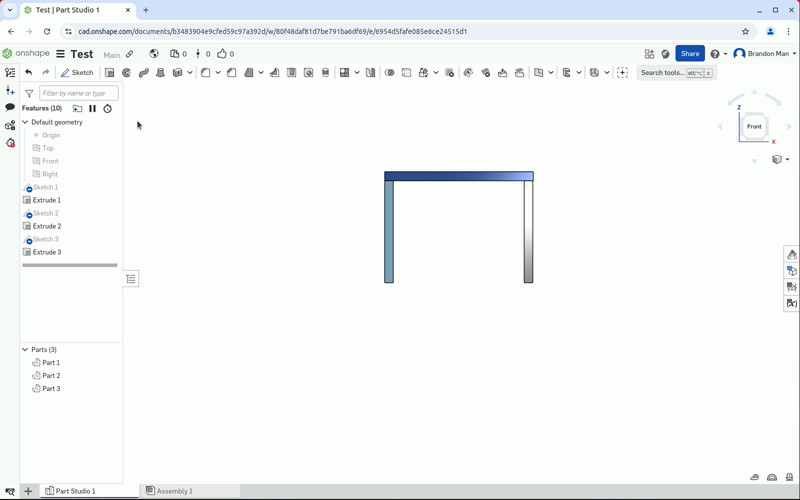
key(shift+h)
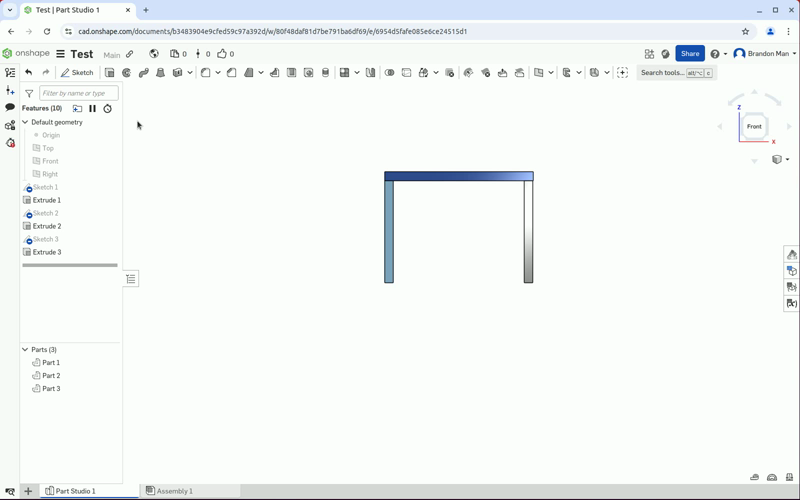
mouse_move(73, 189)
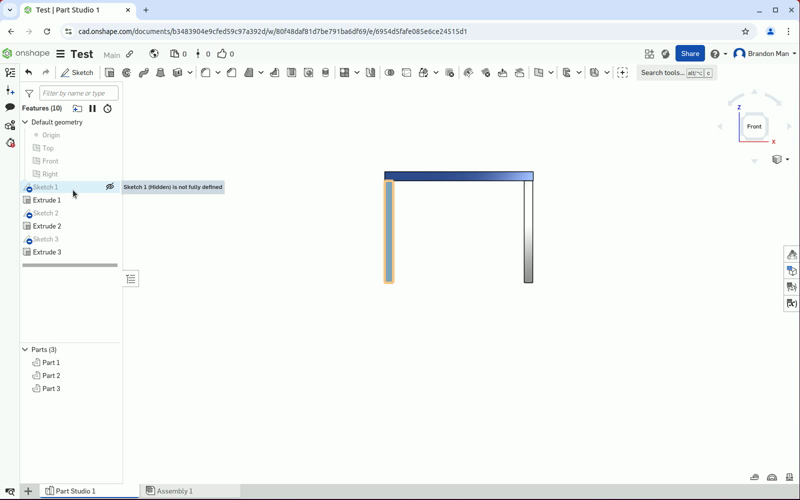
click(73, 189)
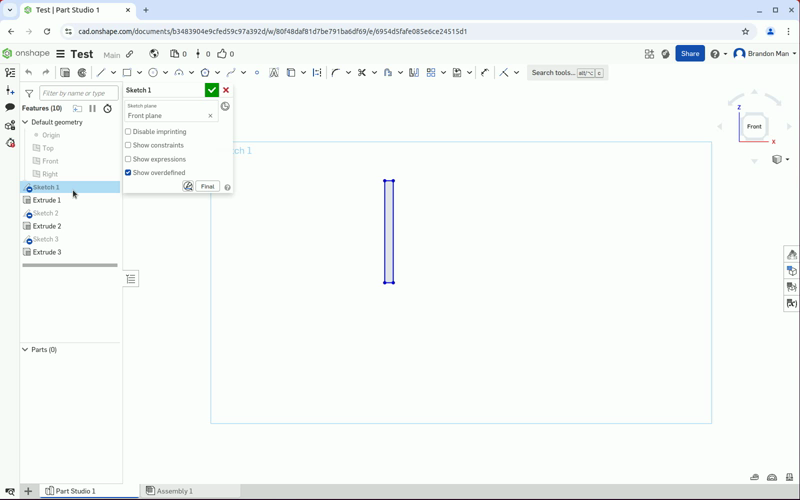
mouse_move(229, 92)
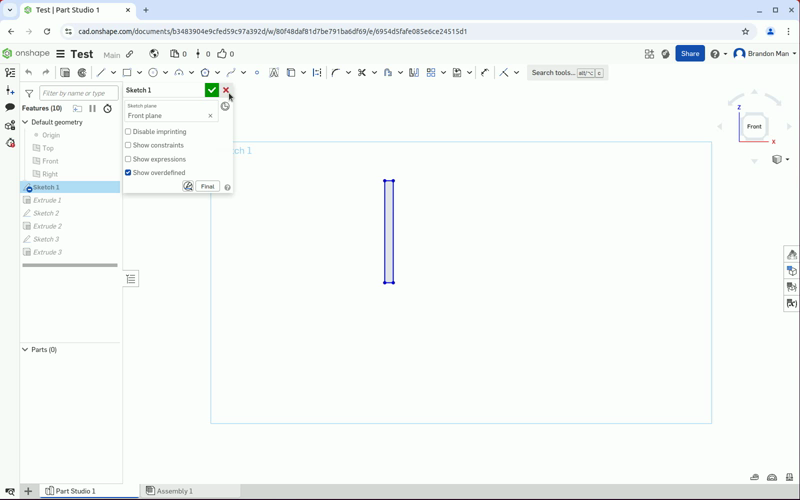
click(229, 92)
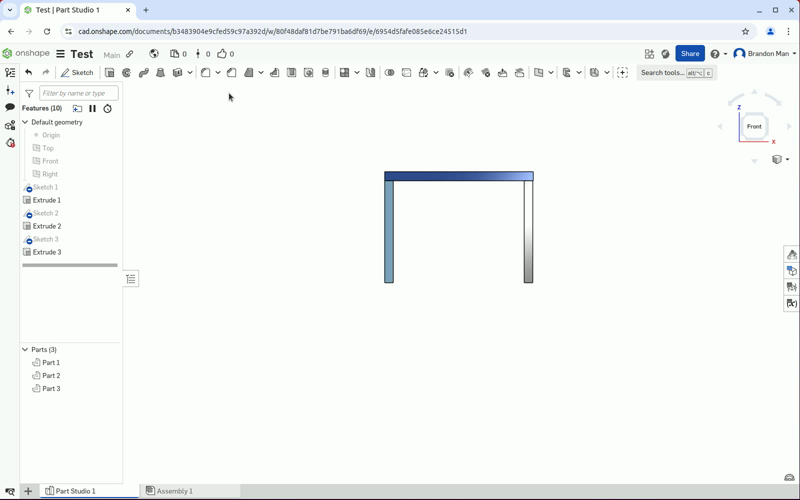
mouse_move(73, 352)
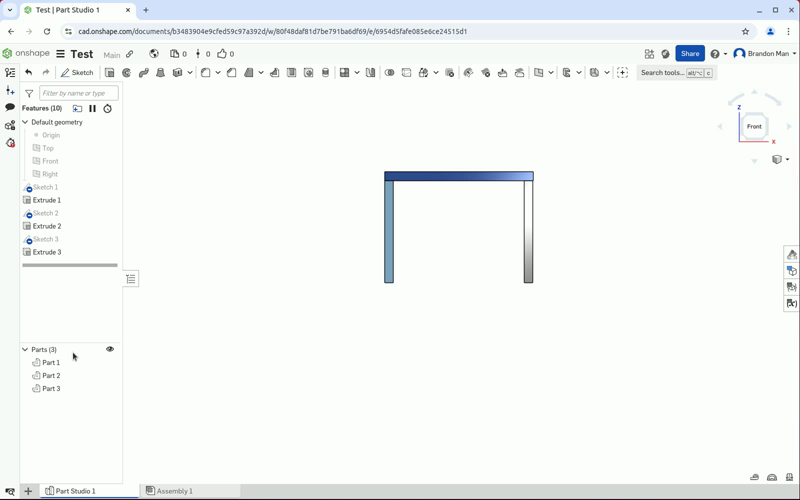
key(y)
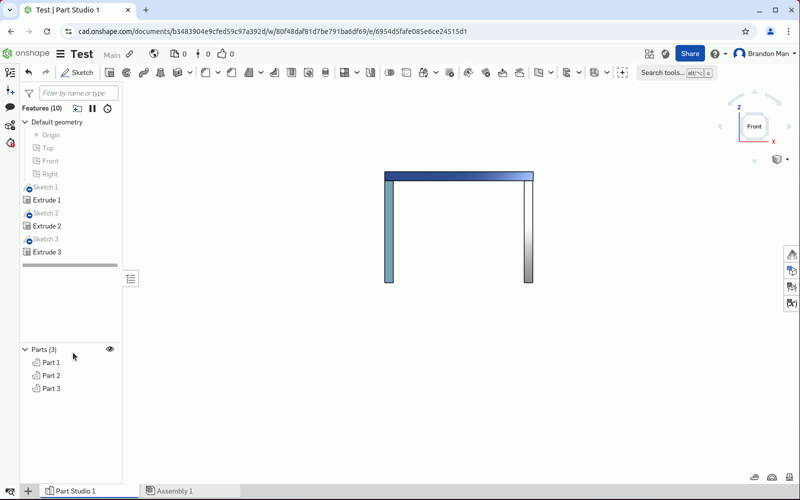
key(shift+p)
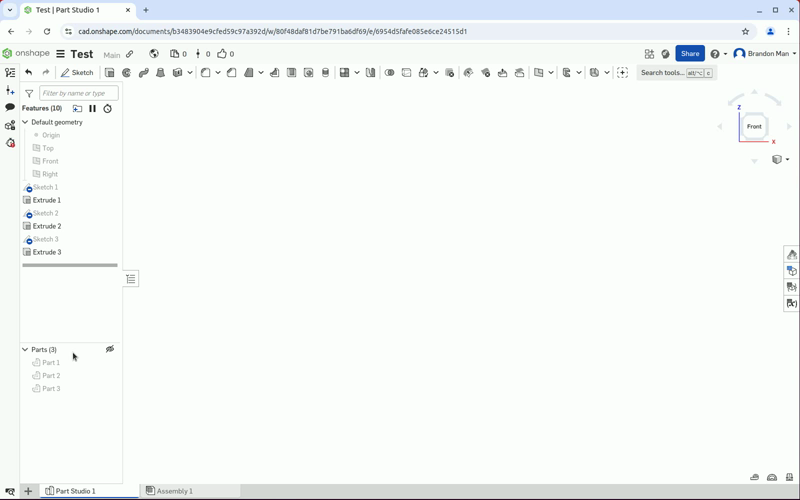
key(space)
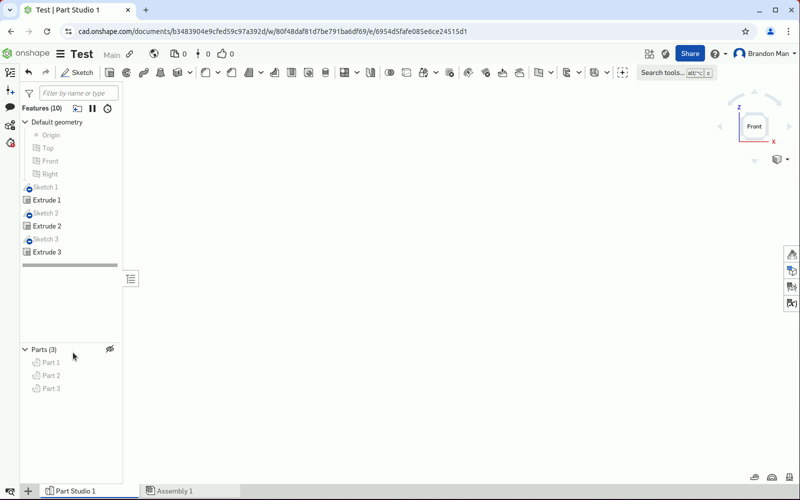
key_down(shift)
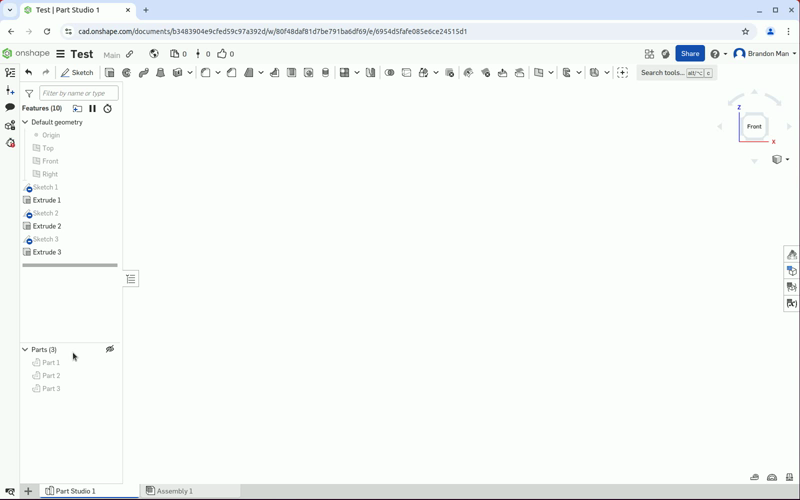
key(down)
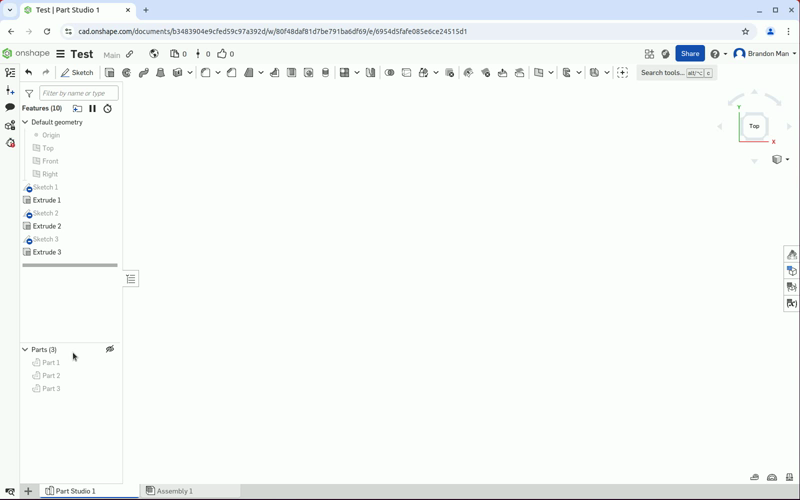
key_up(shift)
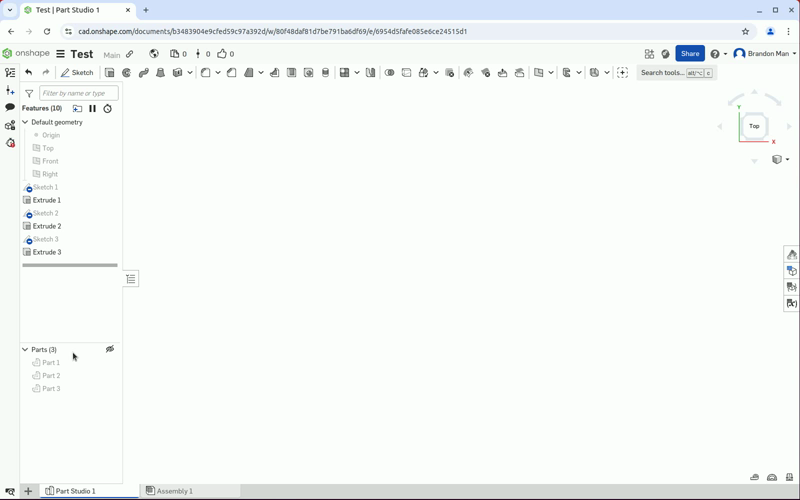
mouse_move(73, 352)
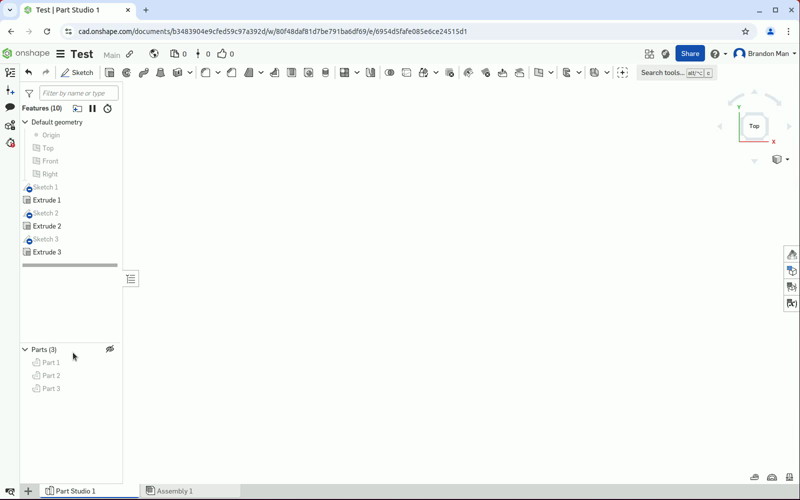
key(shift+y)
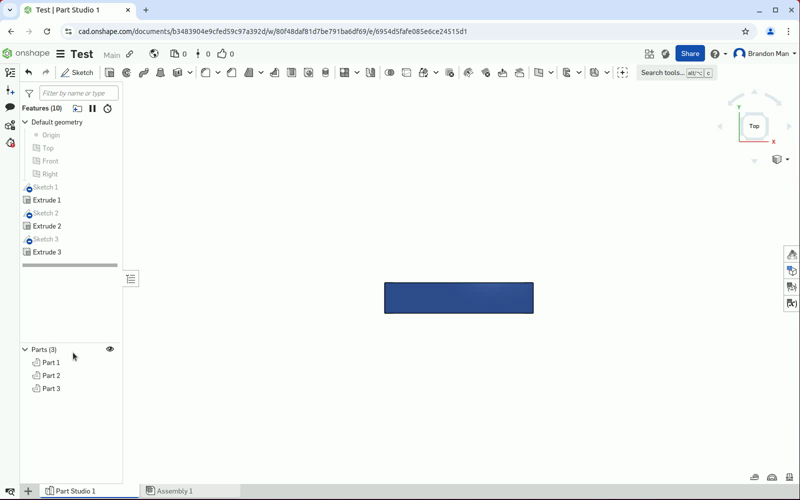
mouse_move(541, 75)
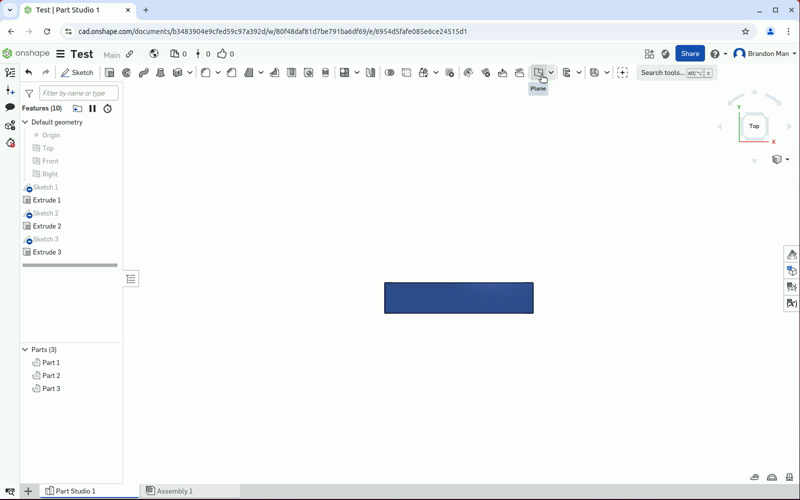
click(541, 75)
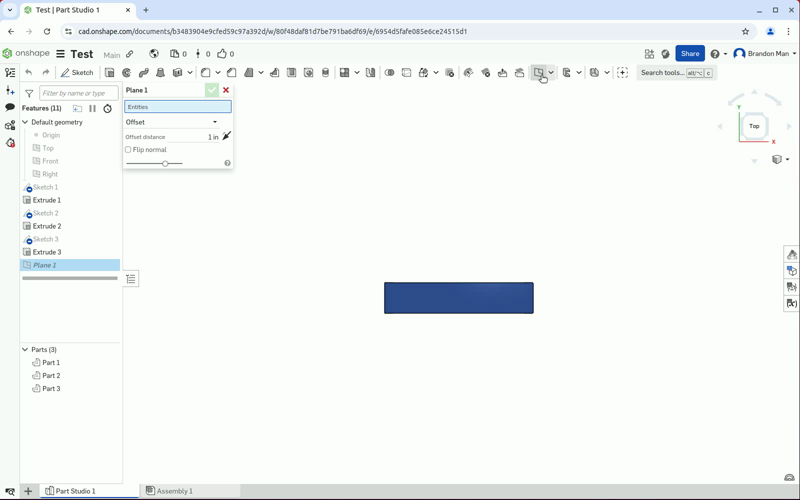
mouse_move(73, 150)
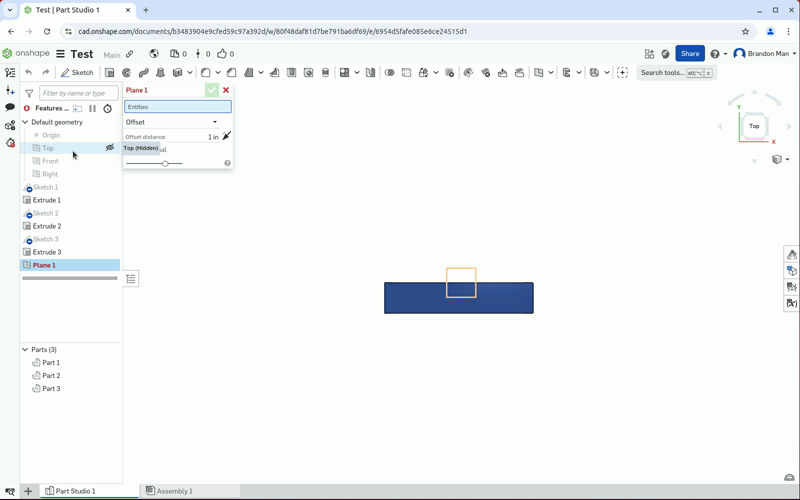
click(73, 150)
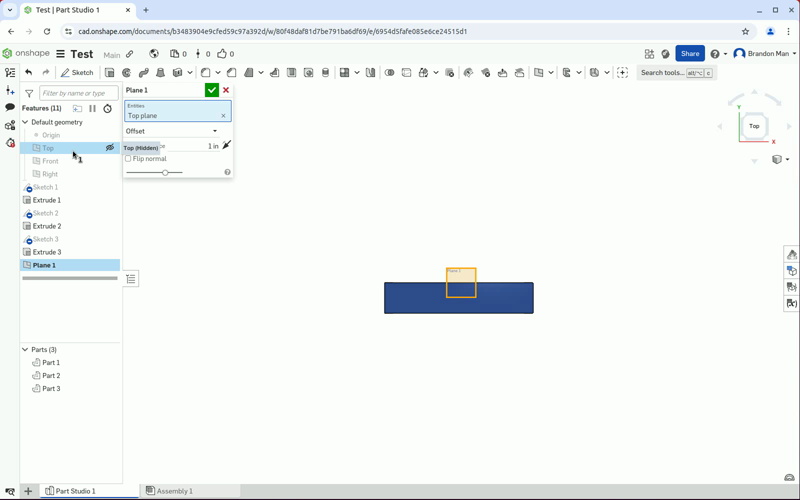
key(tab, 2)
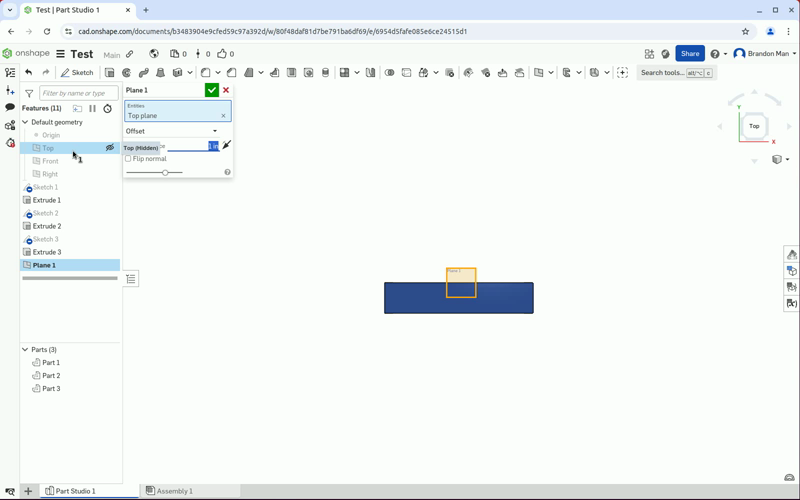
text(23.108)
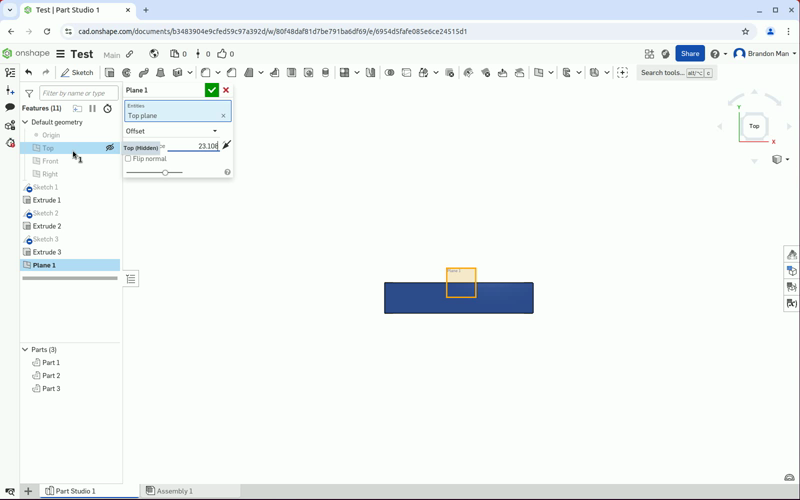
key(enter, 2)
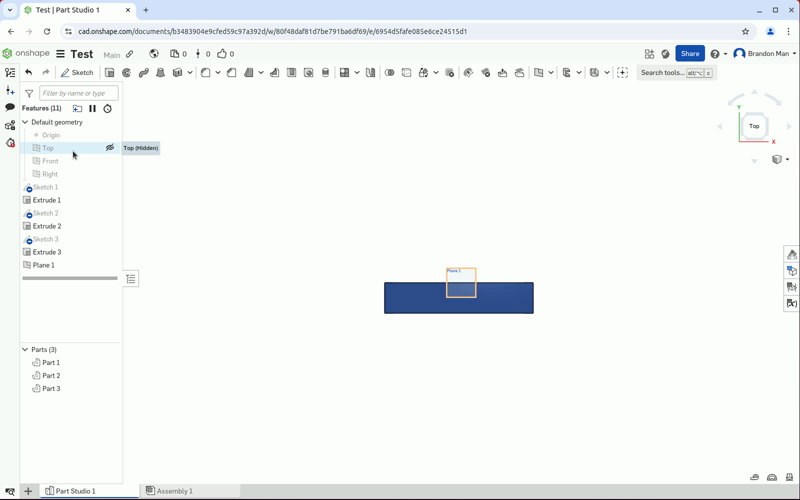
key(shift+s)
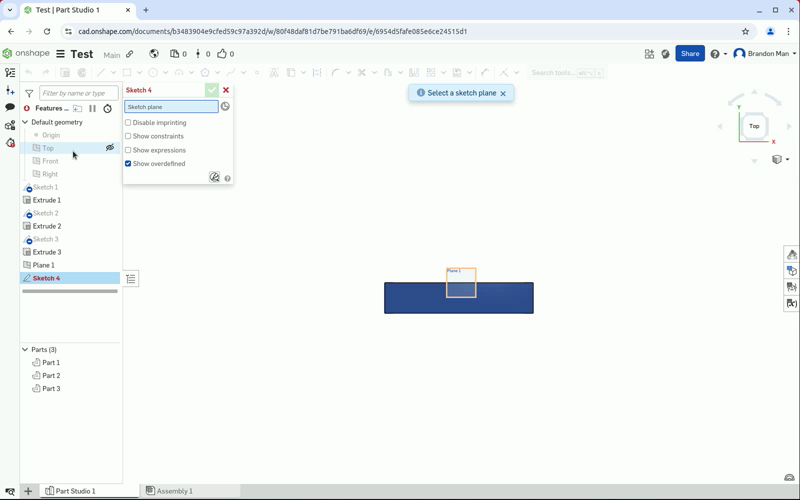
mouse_move(73, 267)
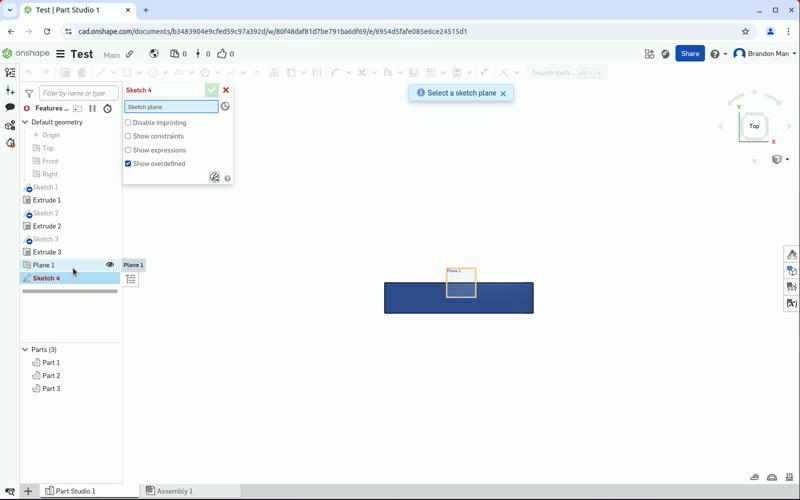
click(73, 267)
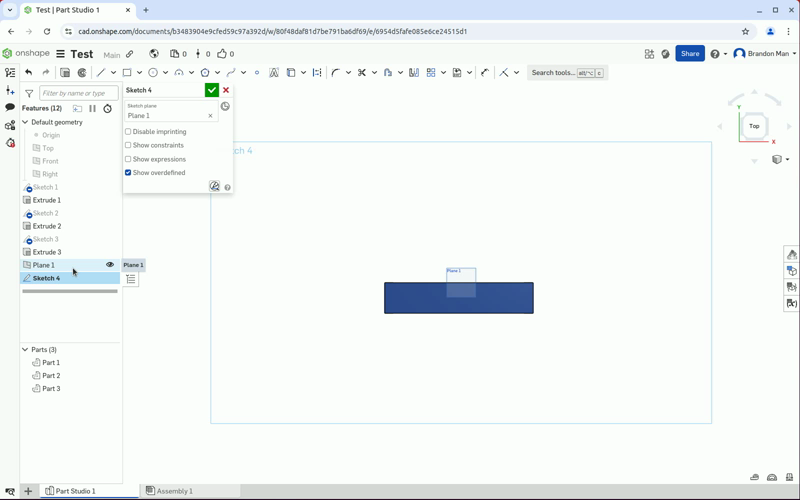
mouse_move(73, 352)
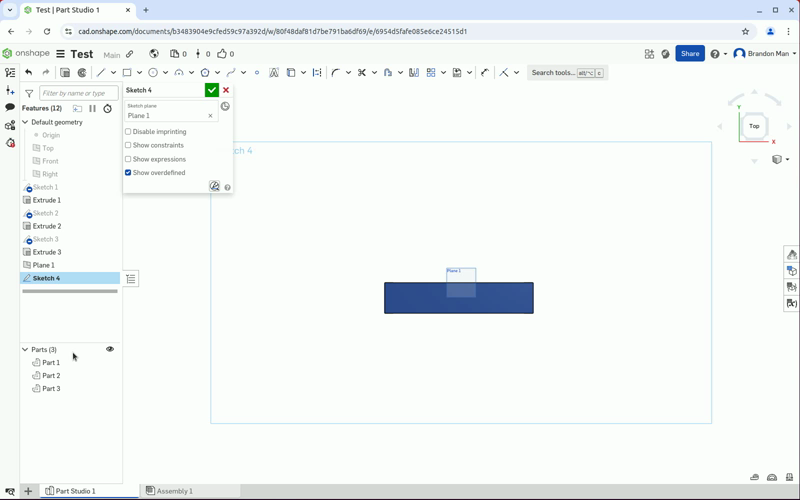
key(y)
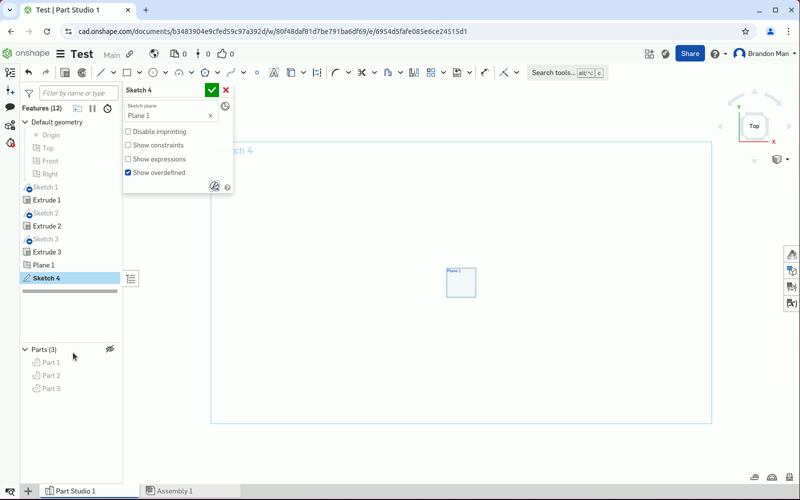
key(c)
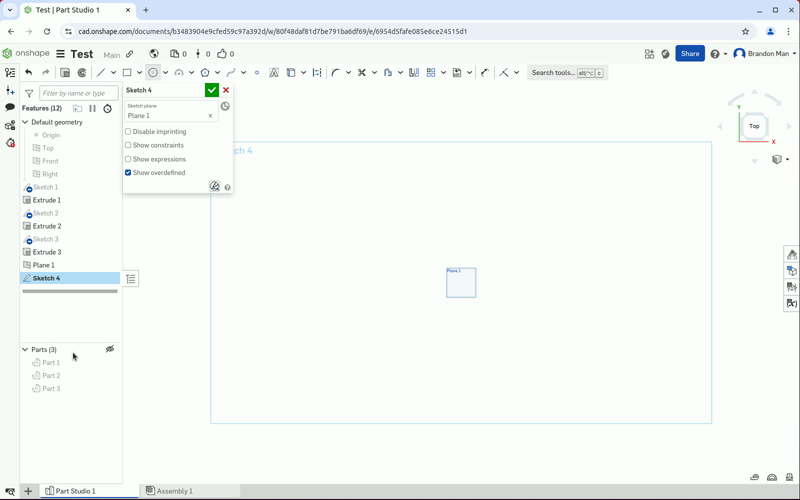
key_down(shift)
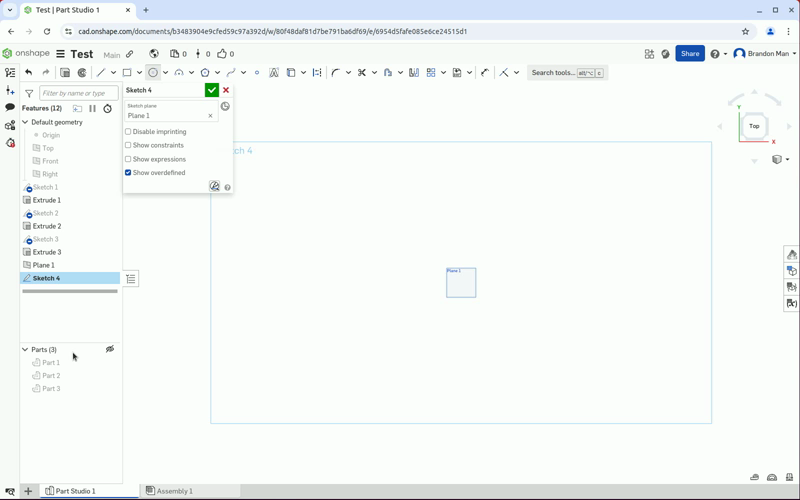
mouse_move(421, 298)
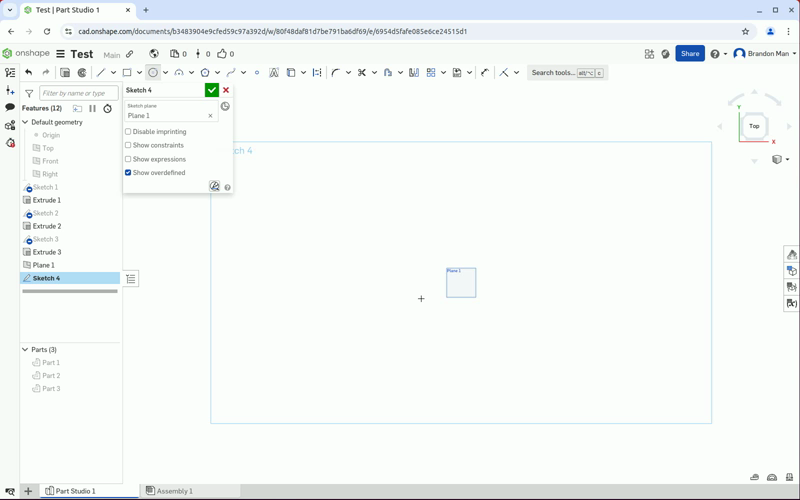
click(421, 298)
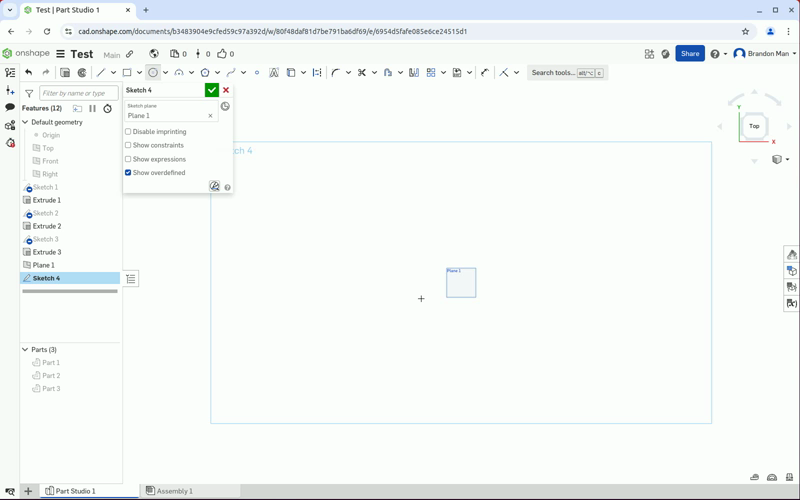
key_up(shift)
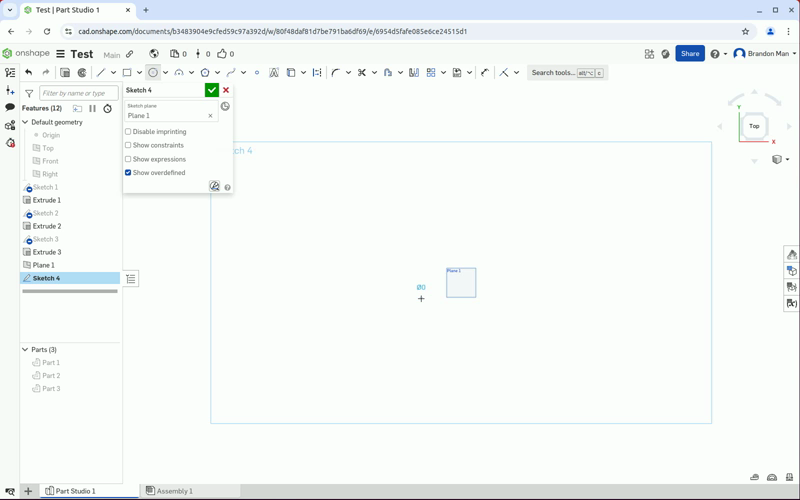
mouse_move(427, 298)
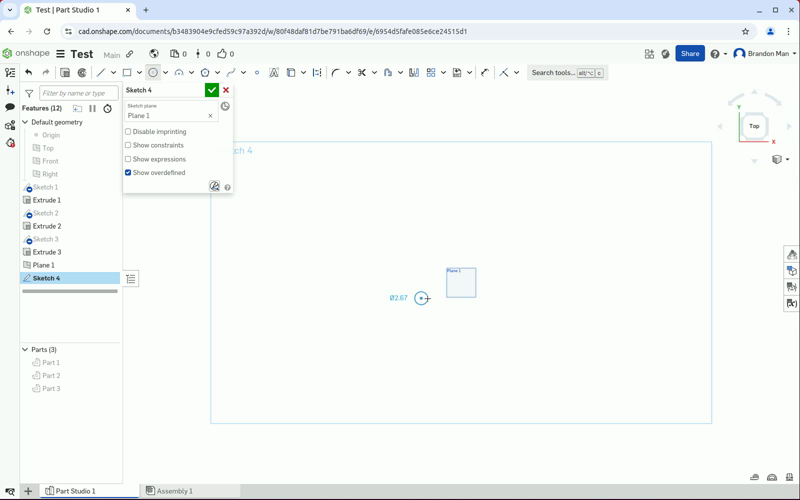
click(427, 298)
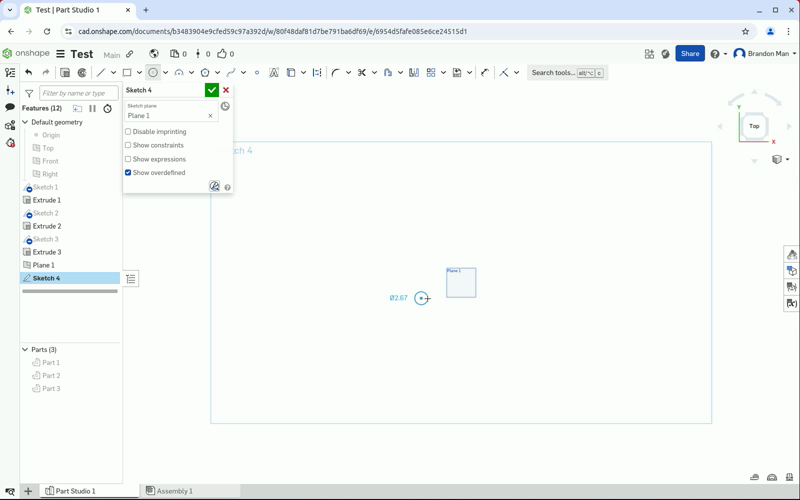
key(esc)
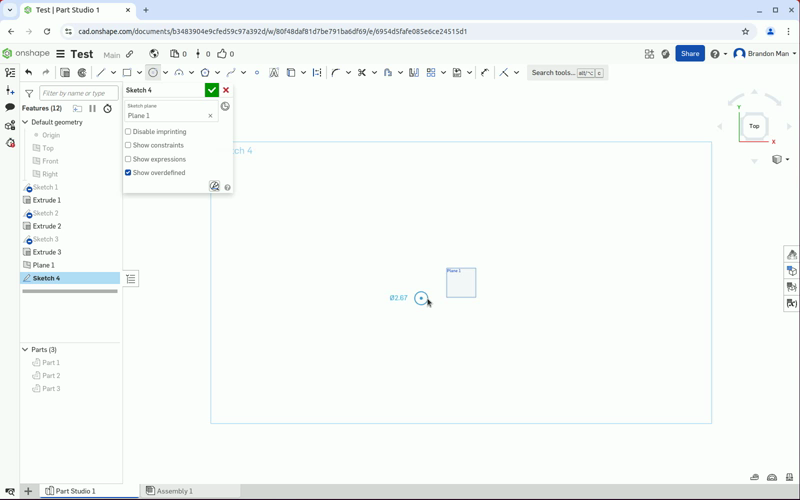
mouse_move(427, 298)
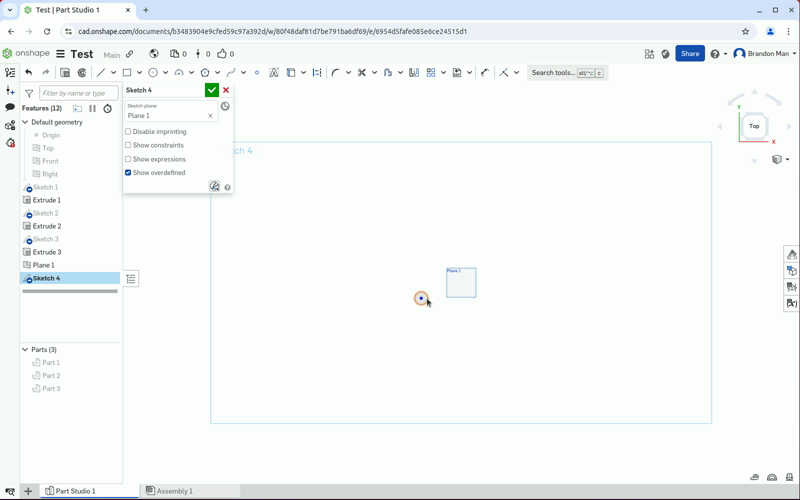
scroll(6)
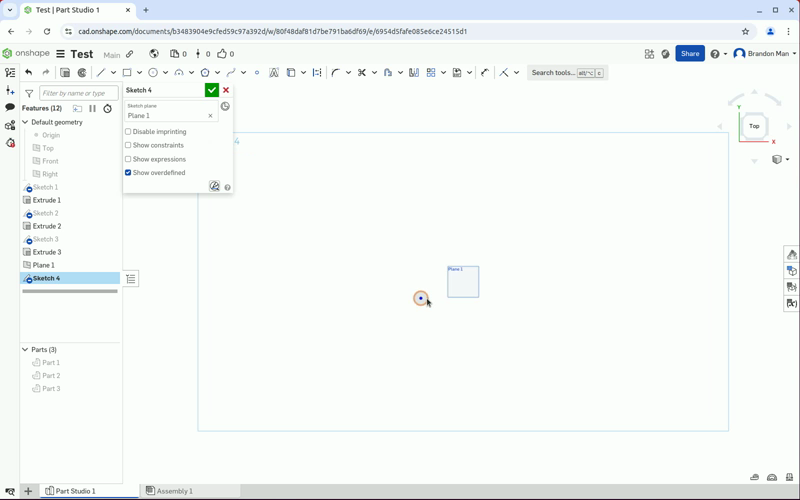
scroll(6)
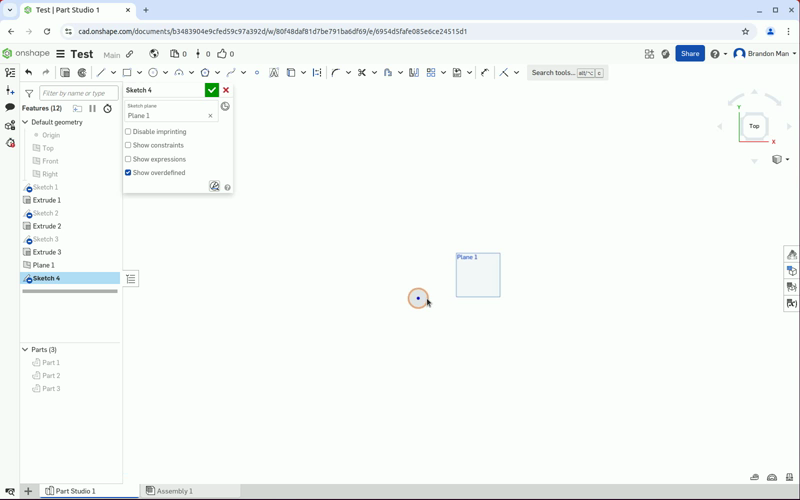
scroll(6)
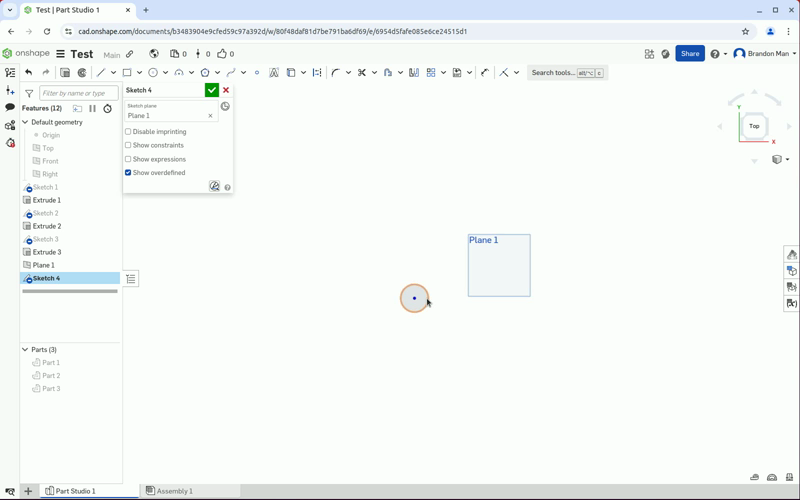
scroll(6)
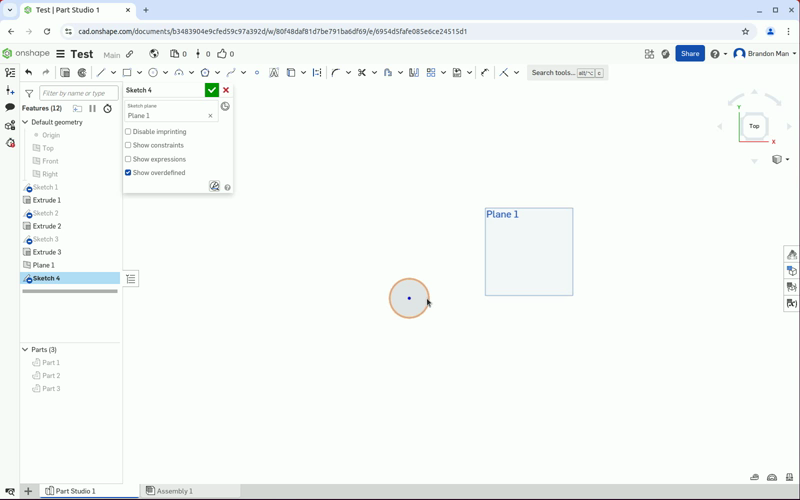
scroll(6)
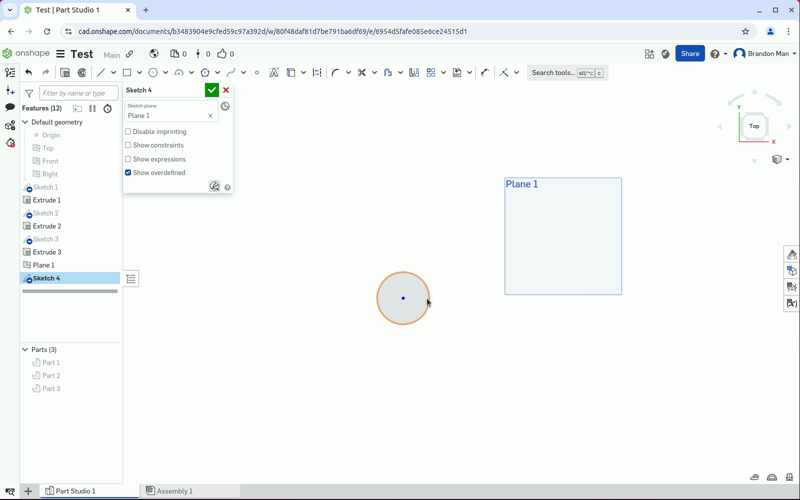
scroll(6)
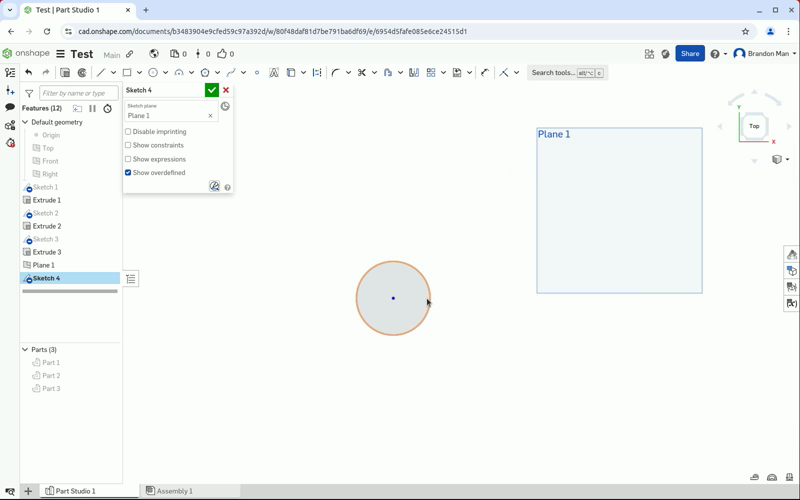
scroll(6)
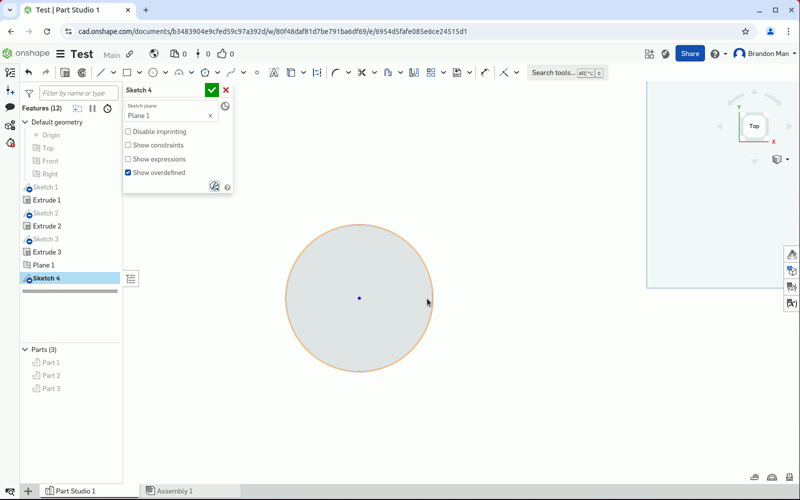
click(427, 298)
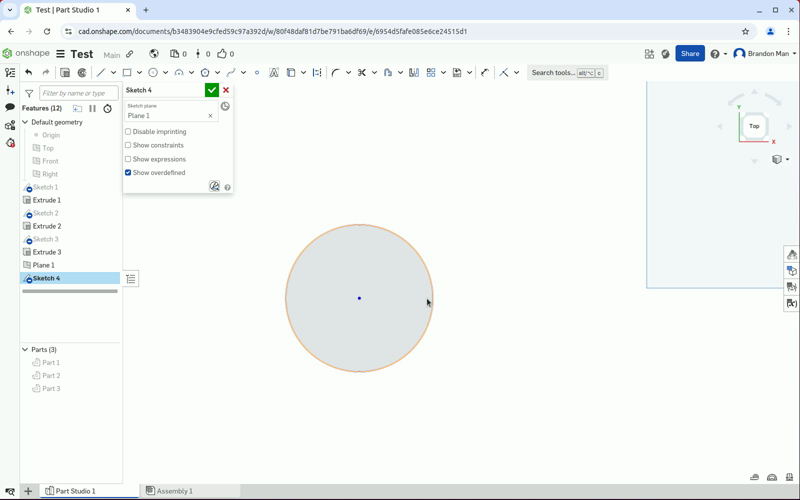
scroll(-6)
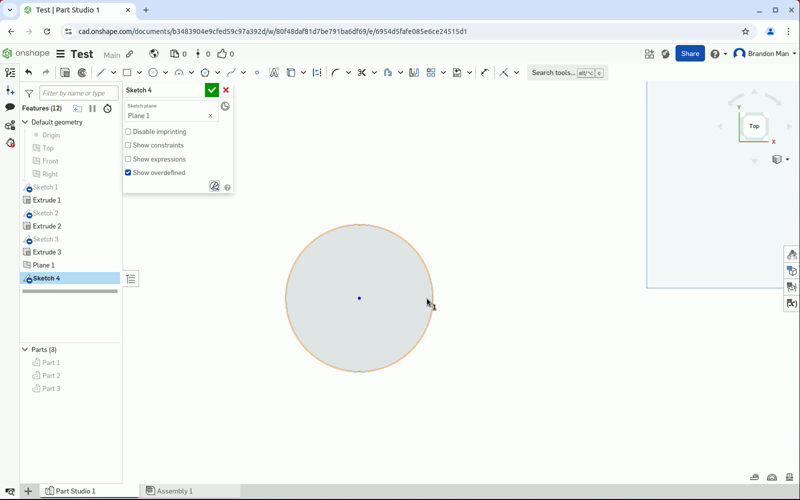
scroll(-6)
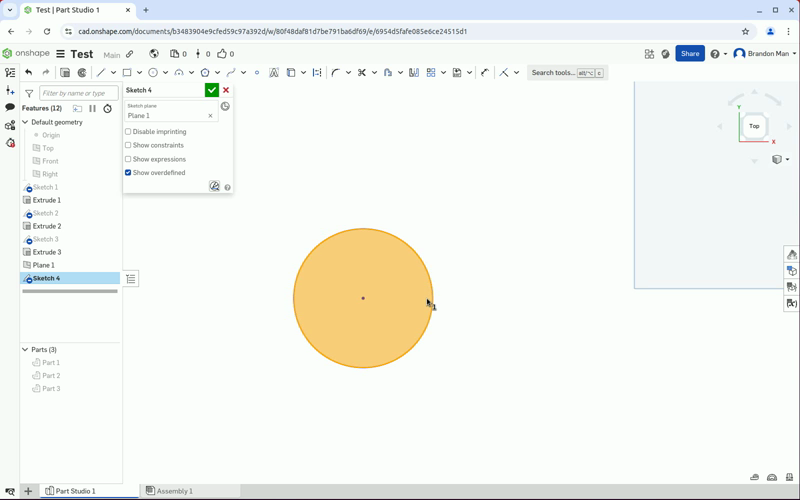
scroll(-6)
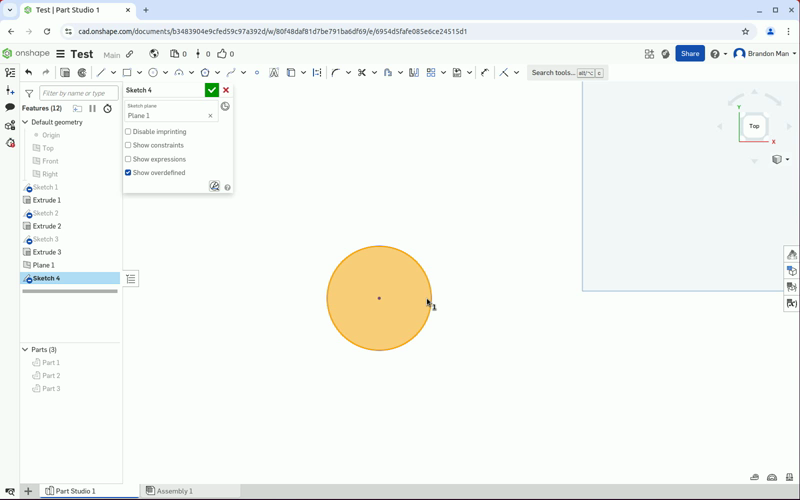
scroll(-6)
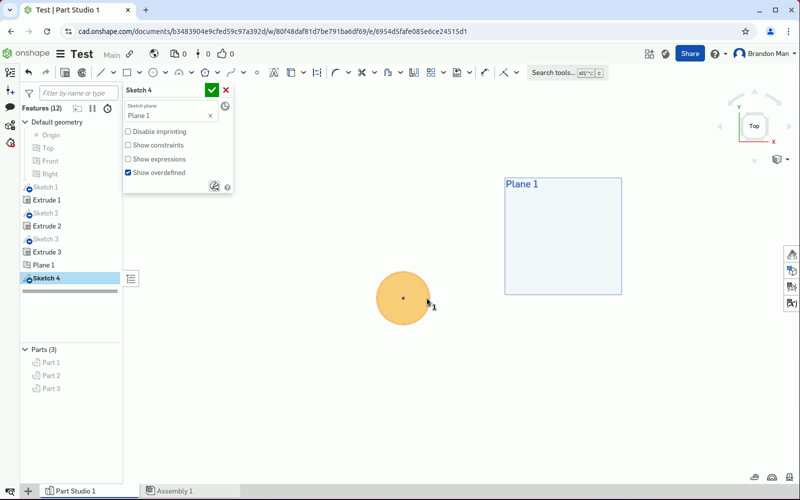
scroll(-6)
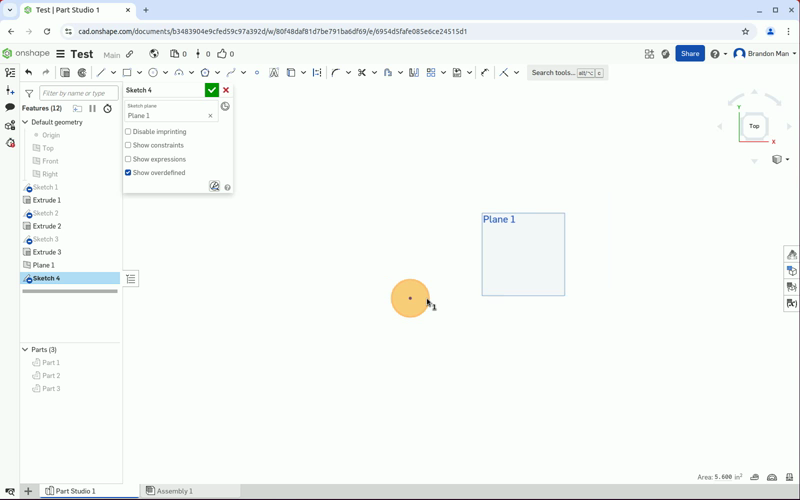
scroll(-6)
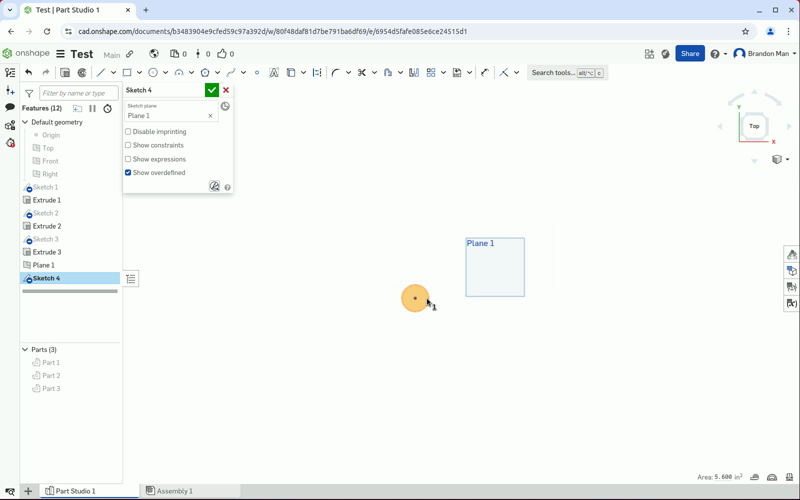
scroll(-6)
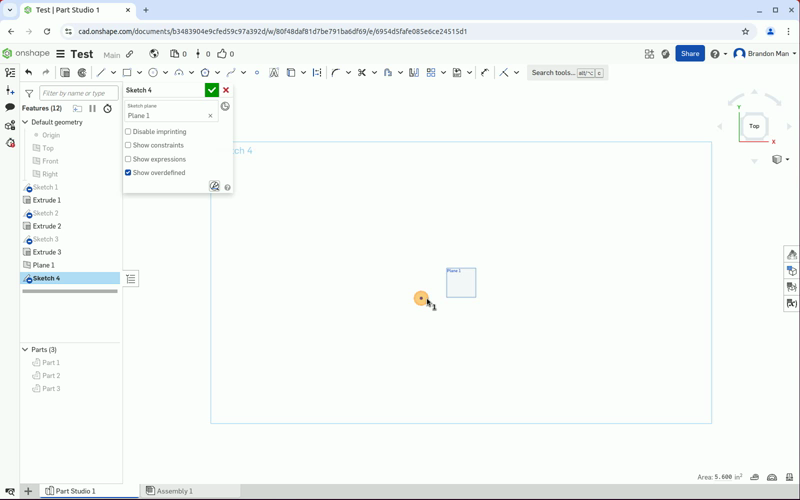
mouse_move(73, 352)
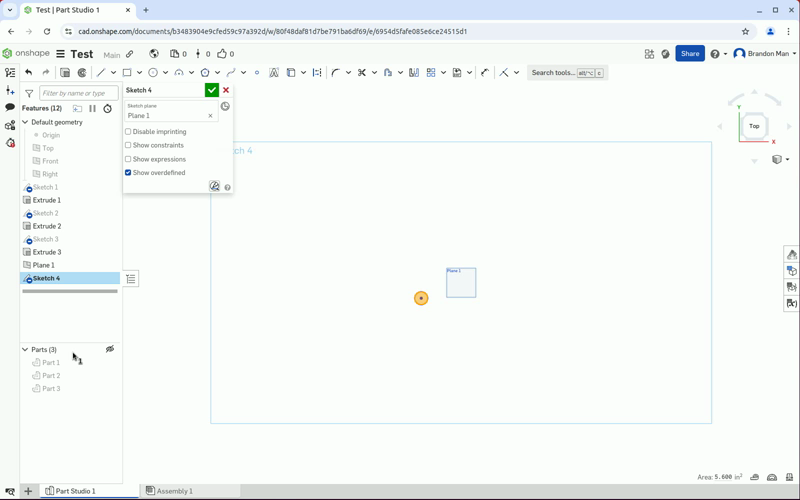
key(shift+y)
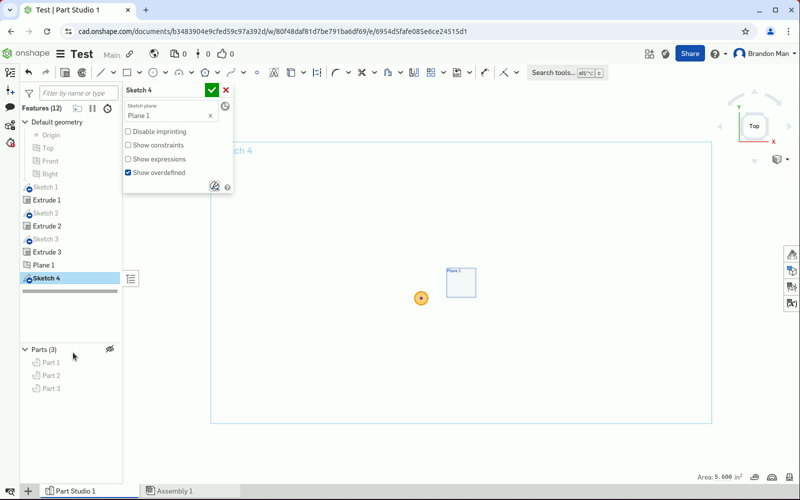
key(shift+e)
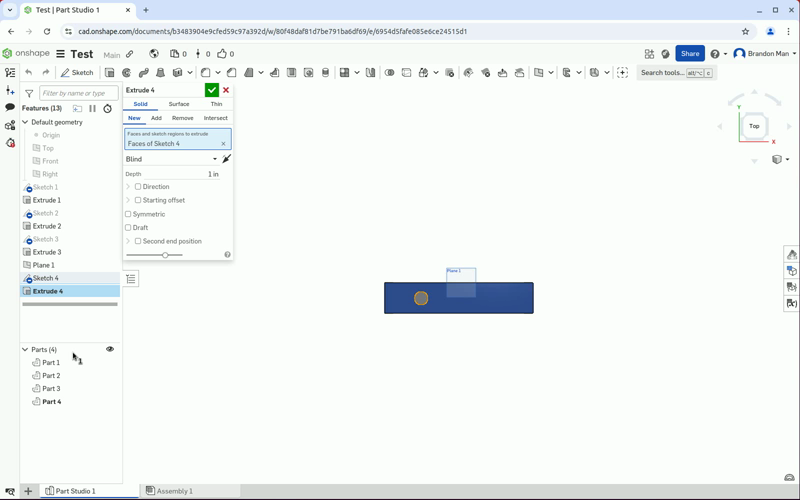
mouse_move(143, 106)
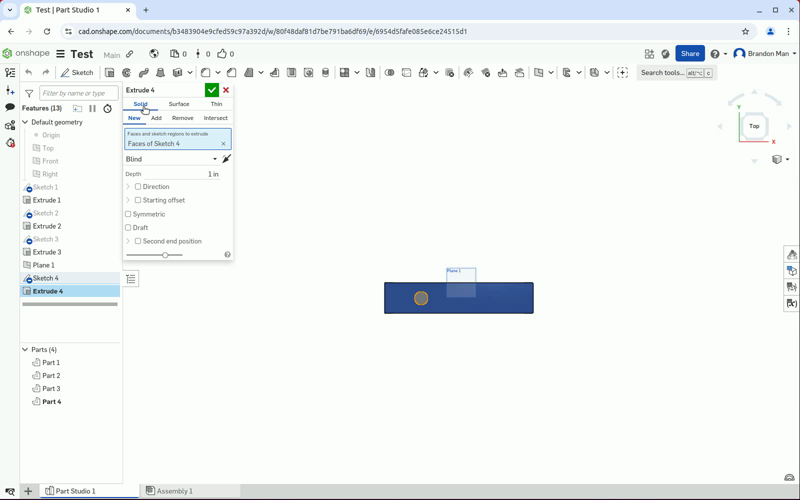
click(143, 106)
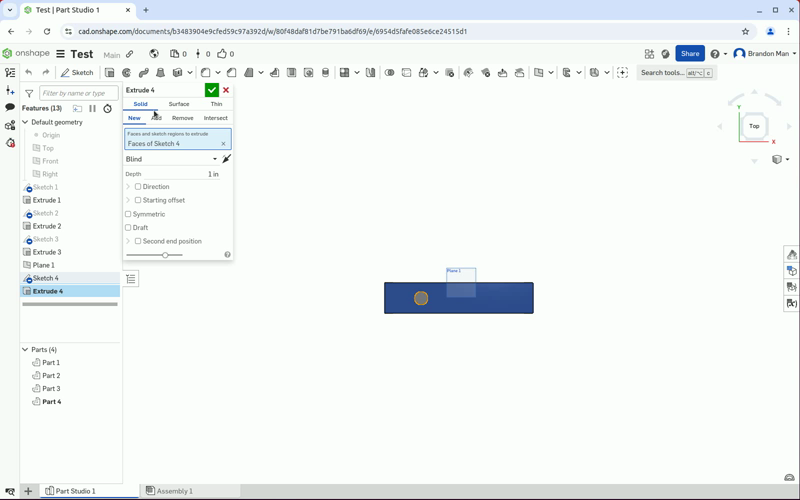
mouse_move(186, 120)
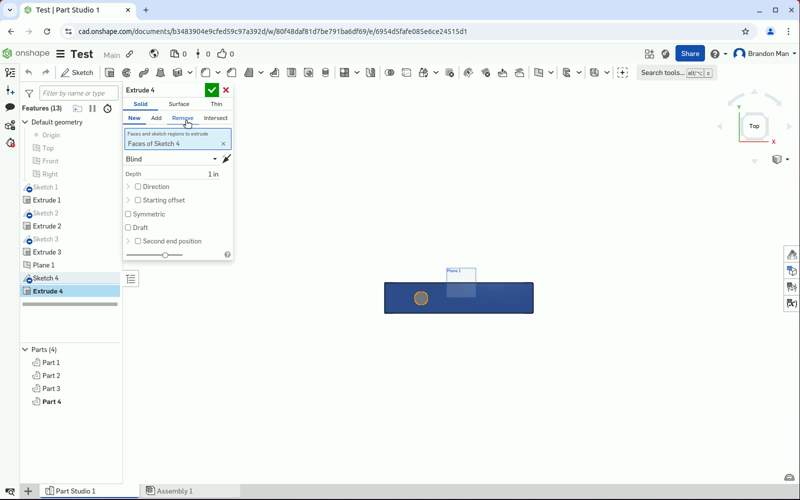
click(186, 120)
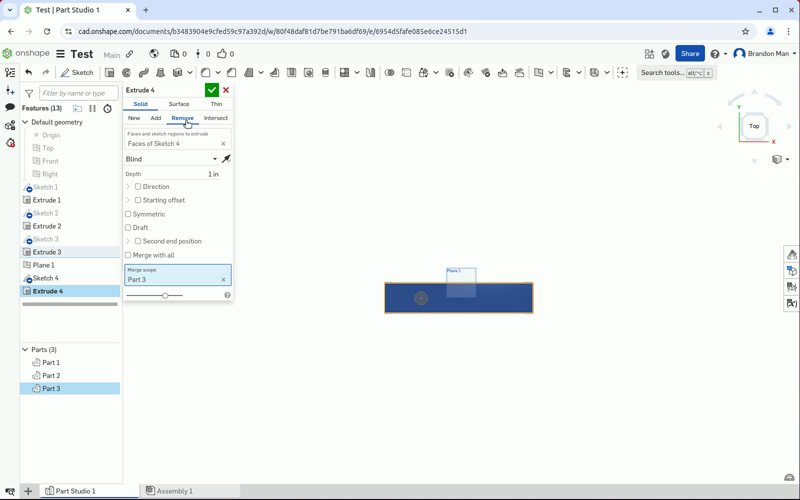
key(tab, 4)
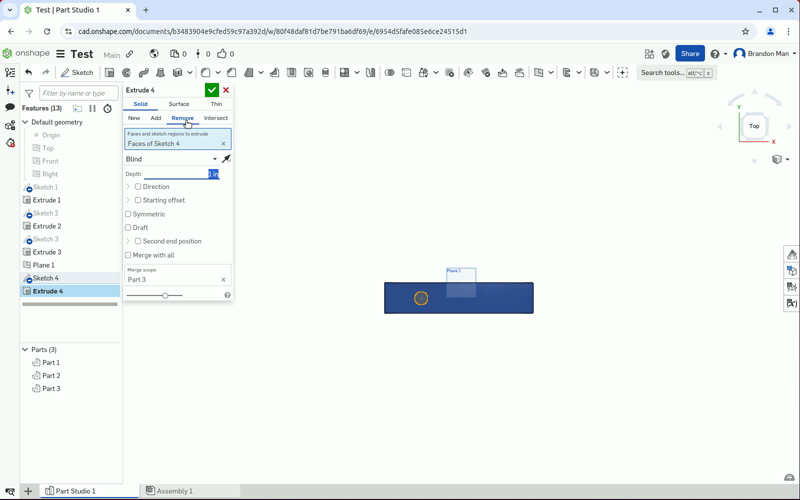
text(12.517)
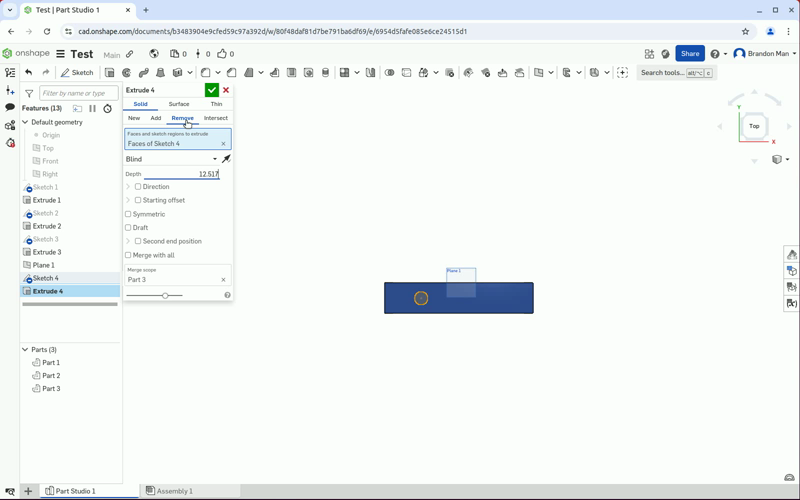
key(tab, 6)
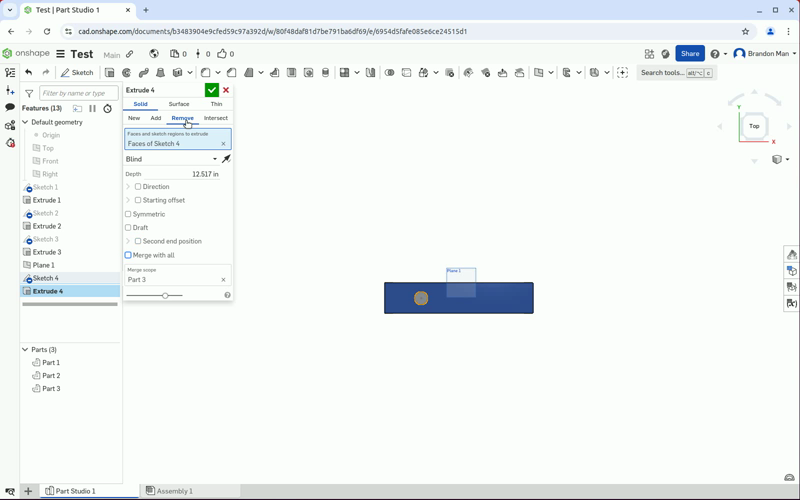
key(space)
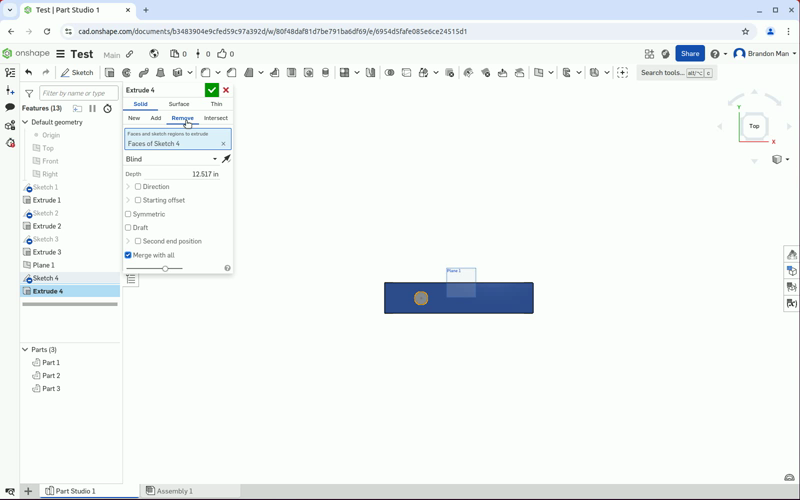
key(enter)
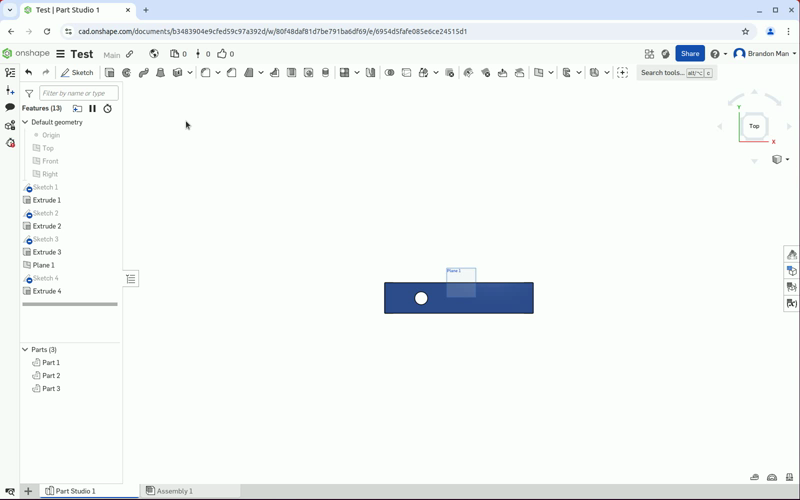
key(shift+h)
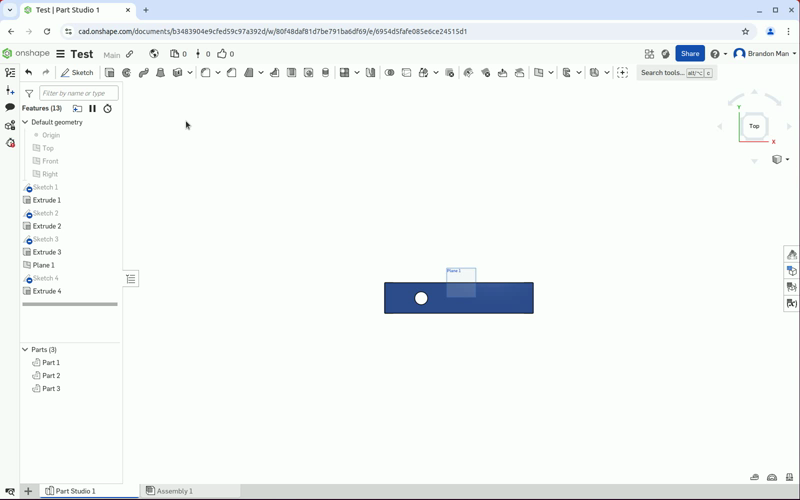
key(shift+h)
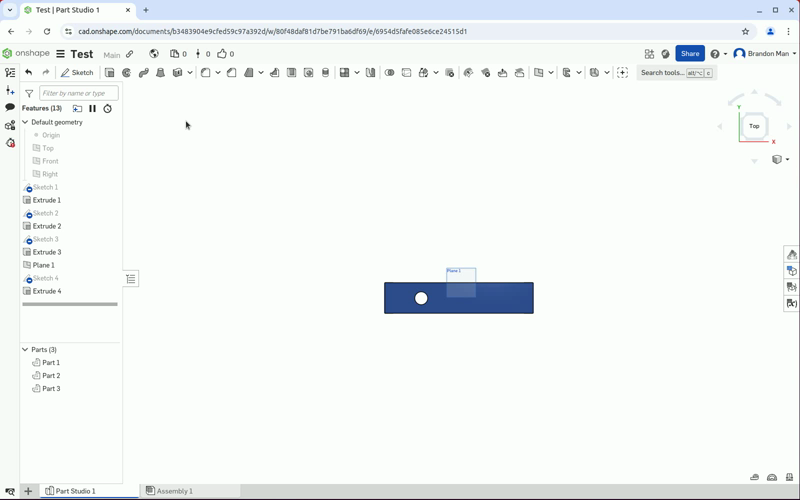
mouse_move(73, 189)
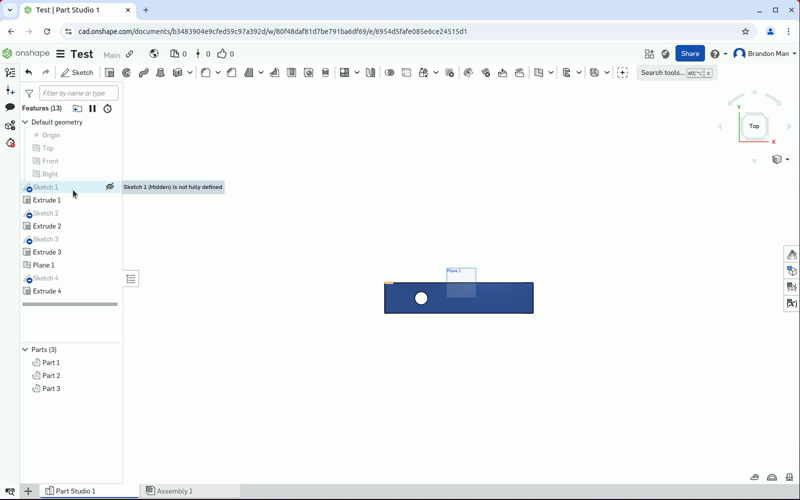
click(73, 189)
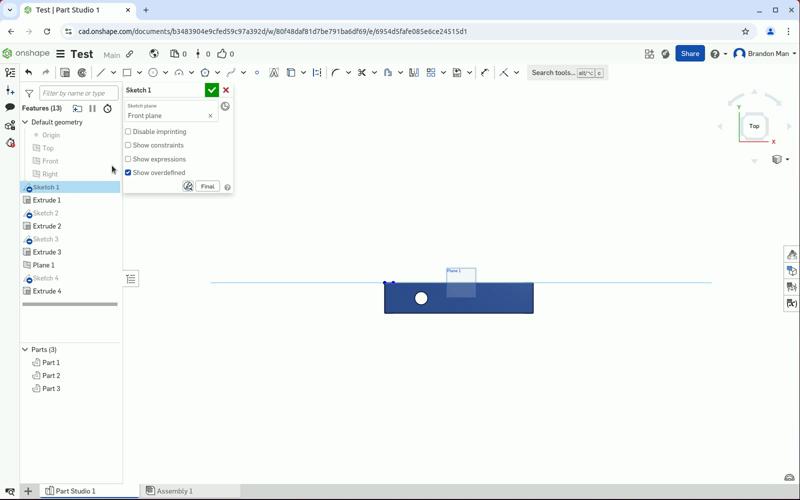
mouse_move(229, 92)
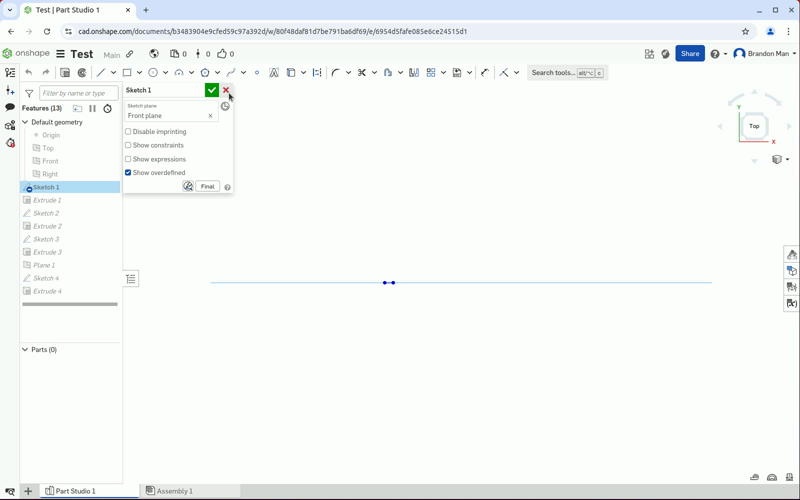
click(229, 92)
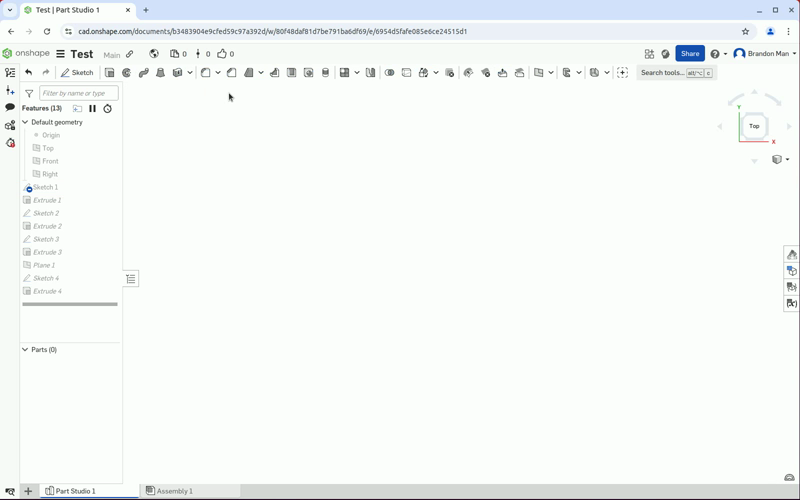
key(shift+s)
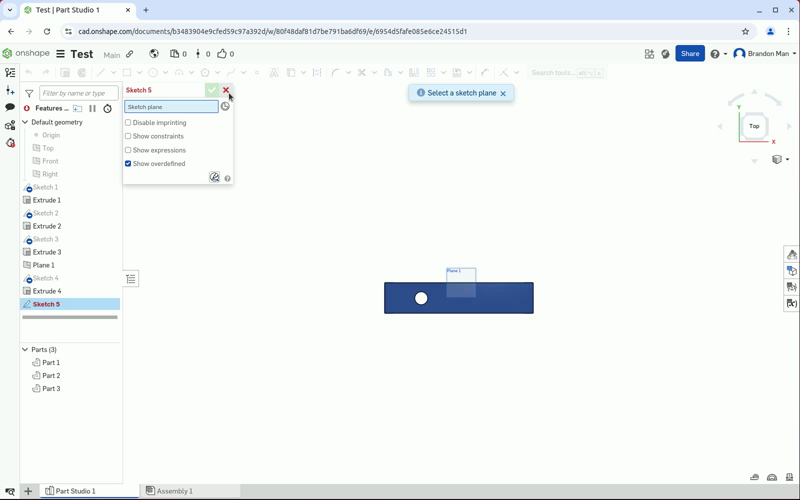
mouse_move(73, 267)
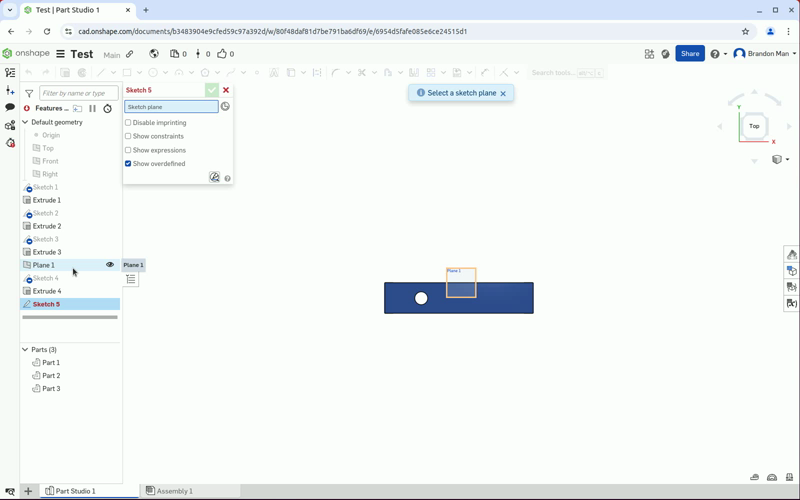
click(73, 267)
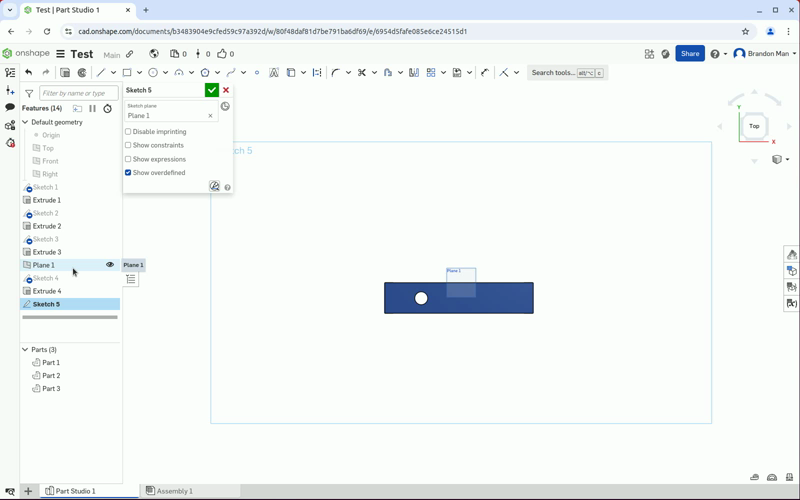
mouse_move(73, 352)
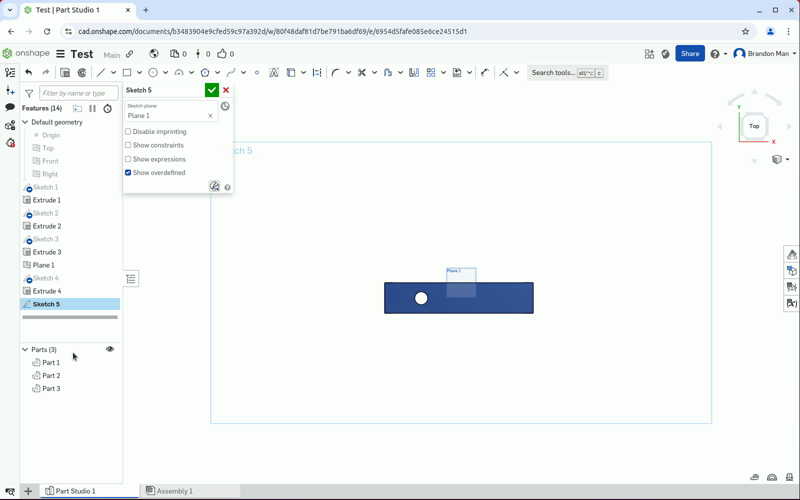
key(y)
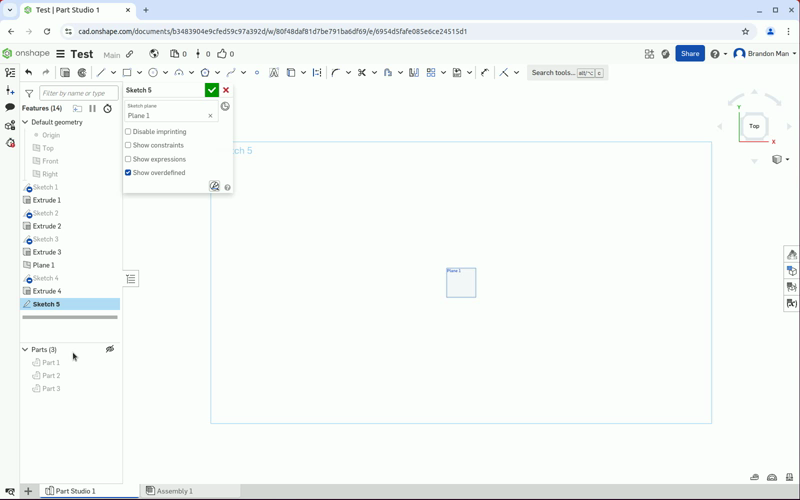
key(c)
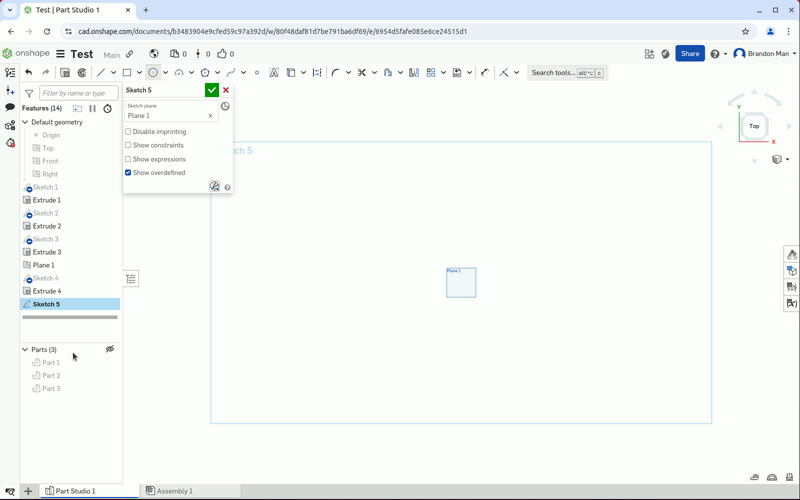
key_down(shift)
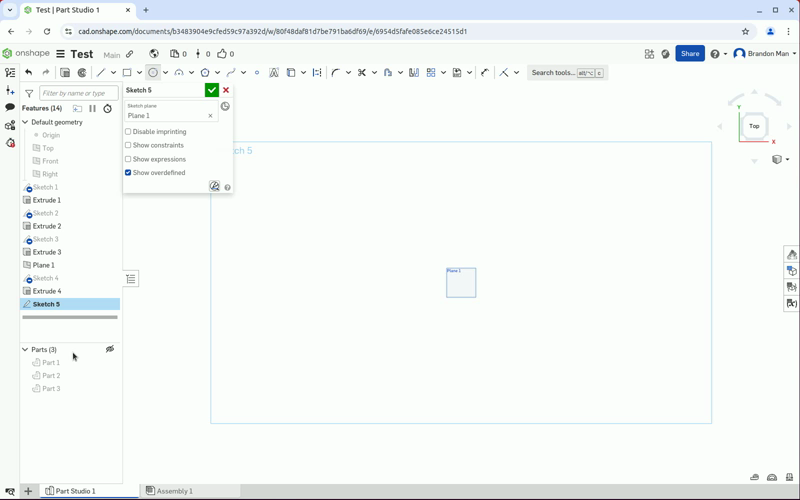
mouse_move(442, 298)
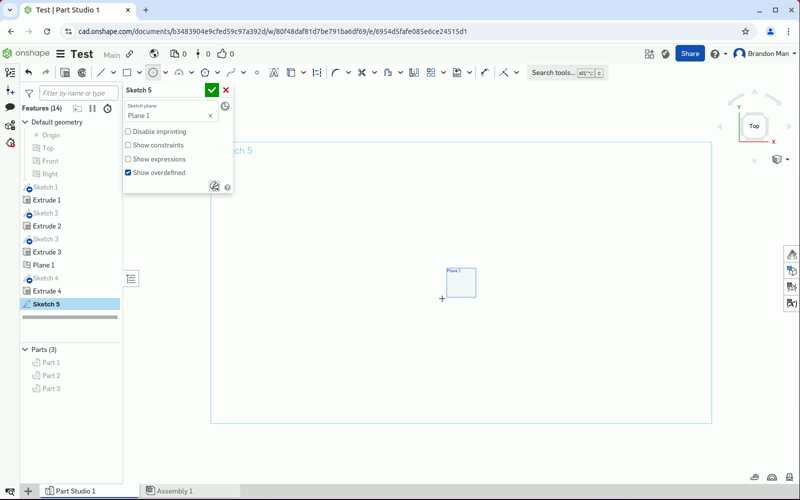
click(442, 298)
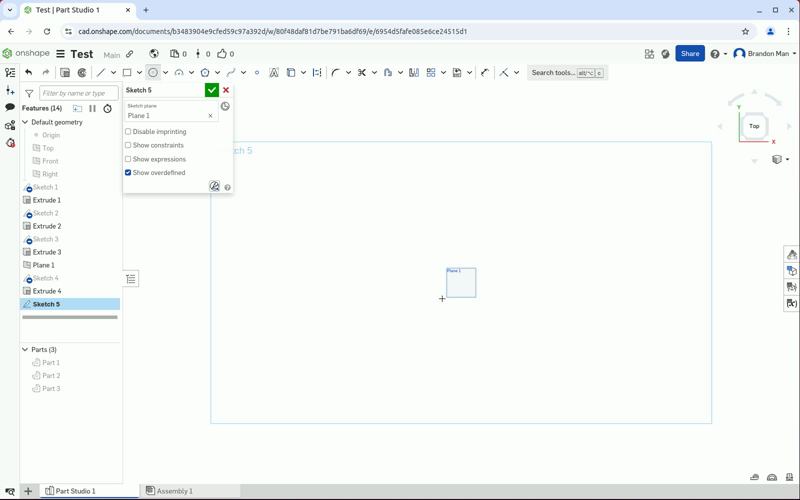
key_up(shift)
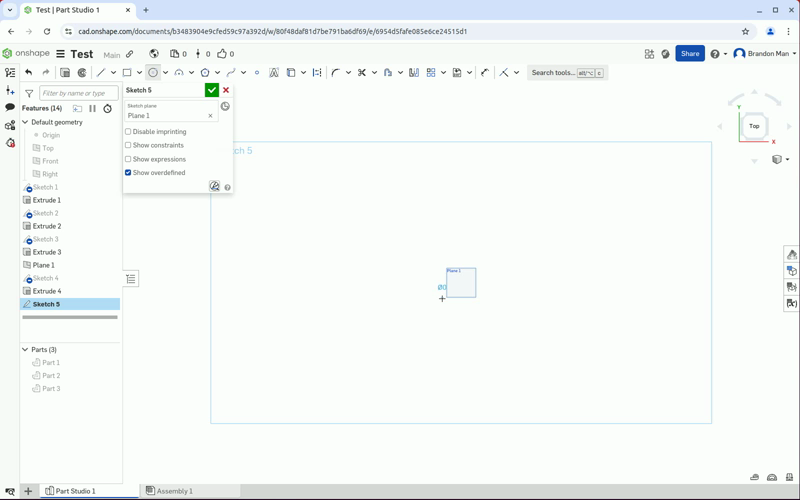
mouse_move(448, 298)
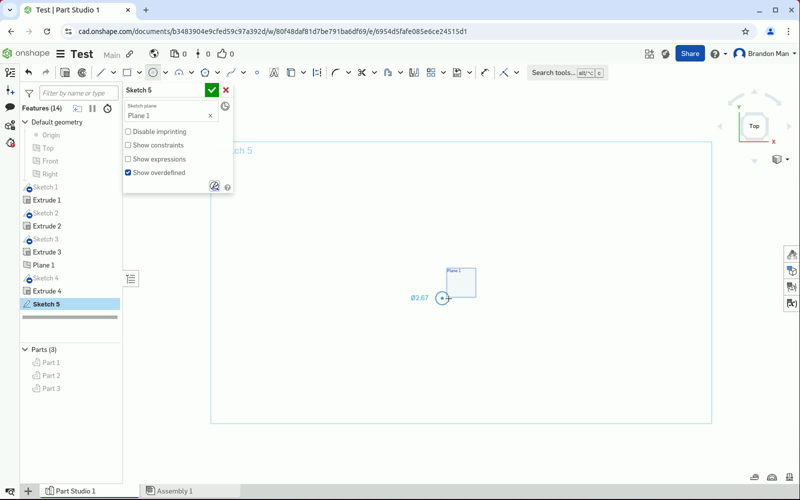
click(448, 298)
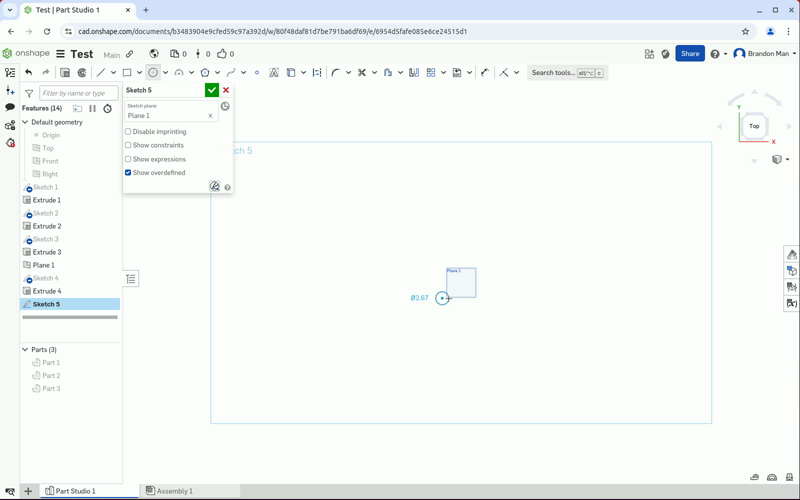
key(esc)
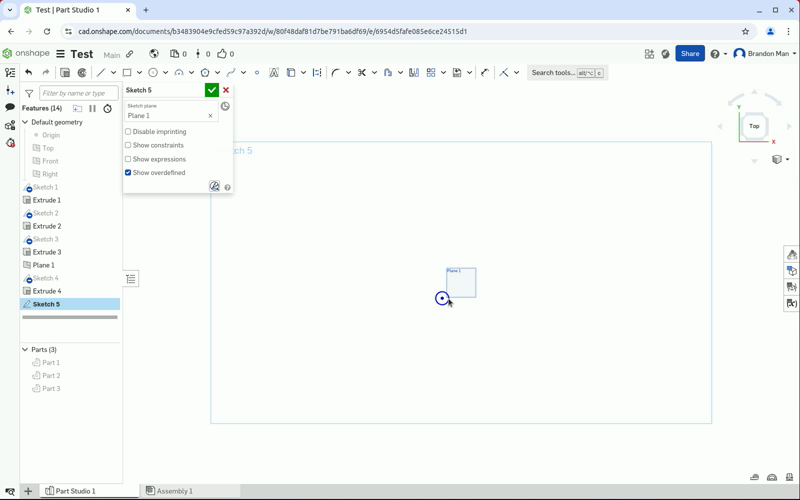
mouse_move(438, 299)
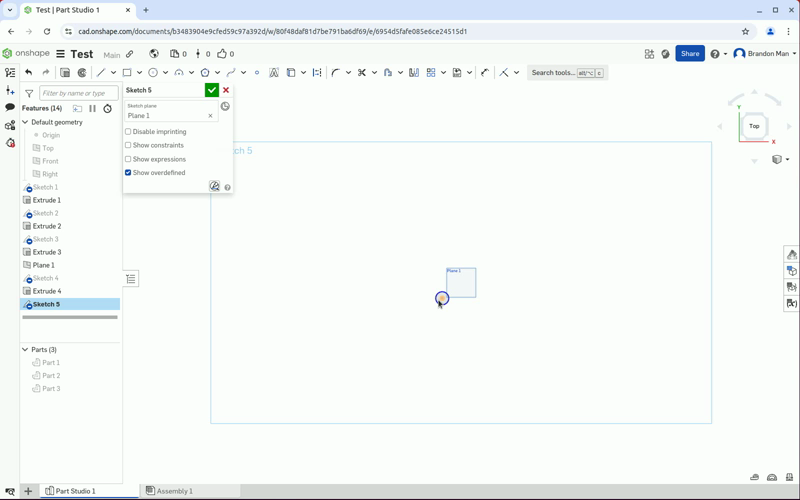
scroll(6)
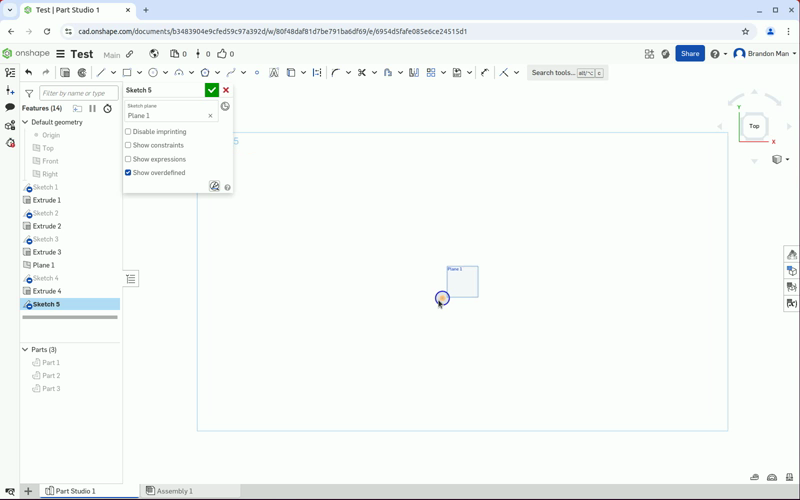
scroll(6)
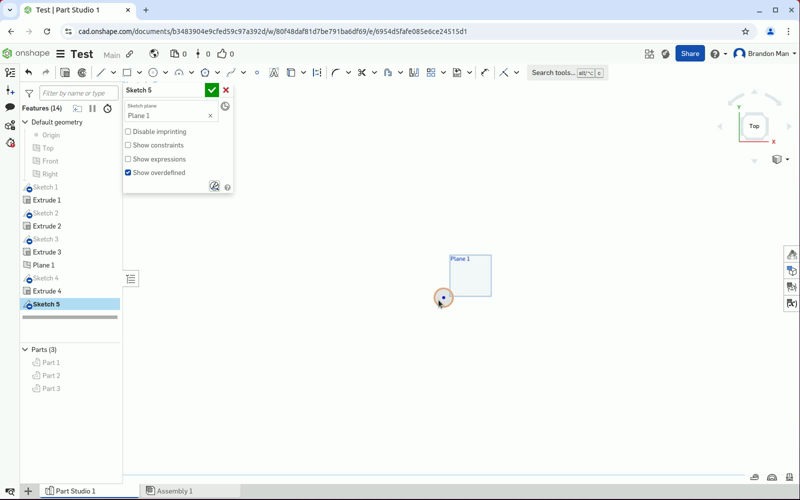
scroll(6)
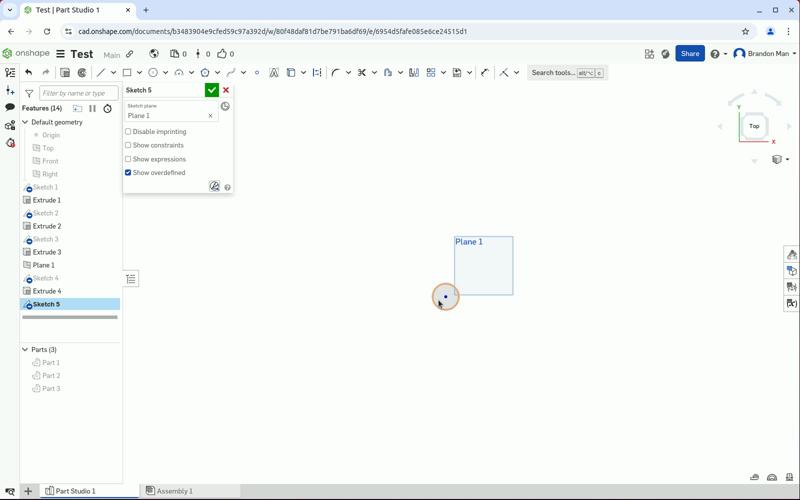
scroll(6)
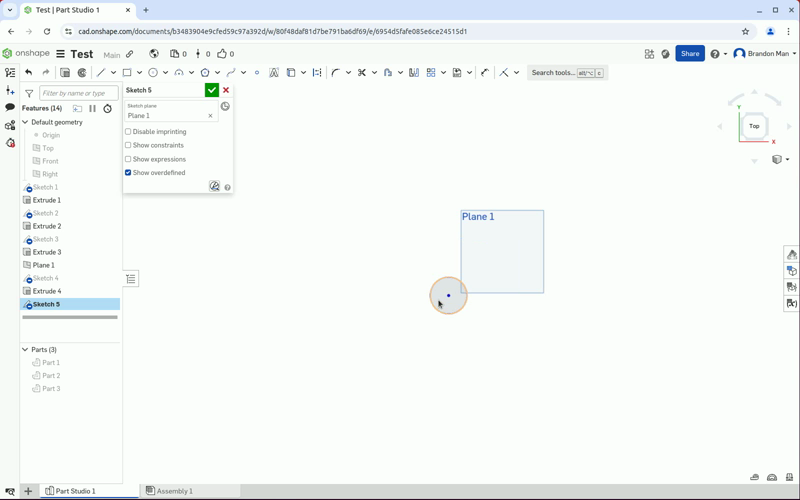
scroll(6)
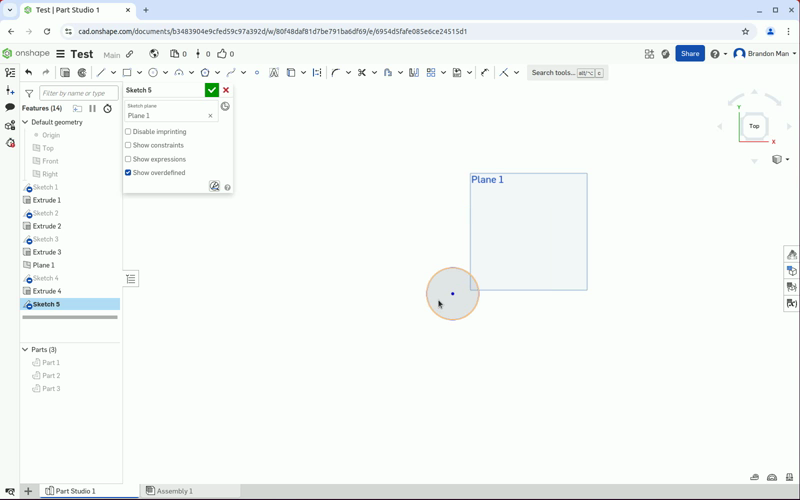
scroll(6)
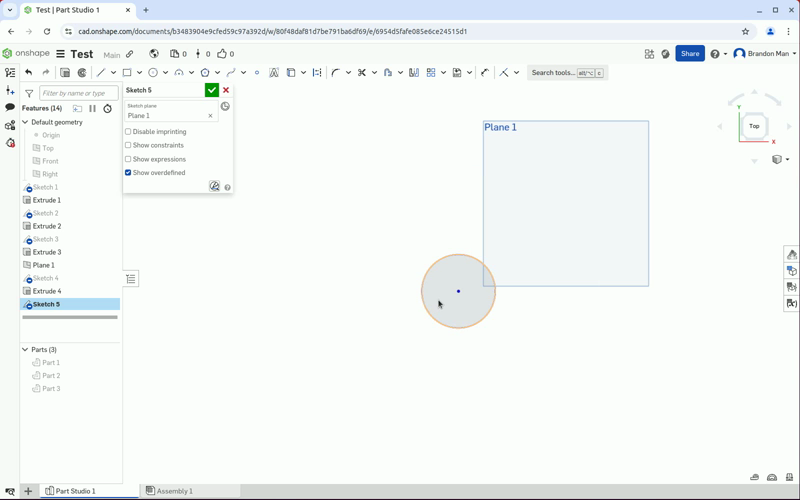
scroll(6)
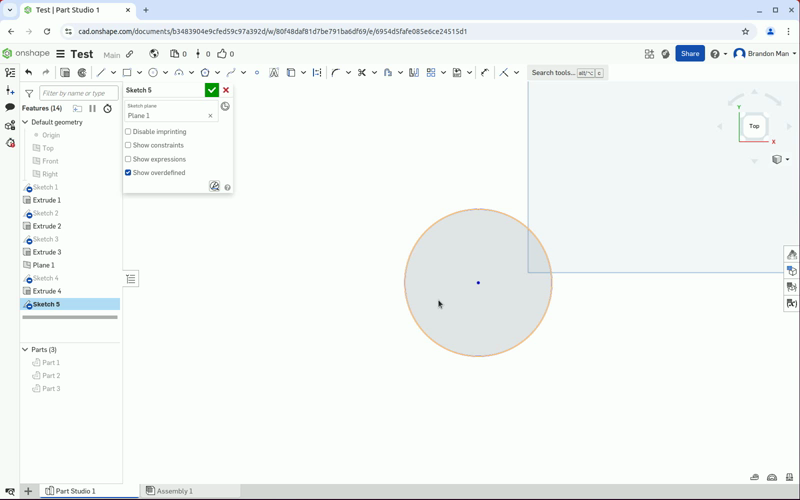
click(438, 299)
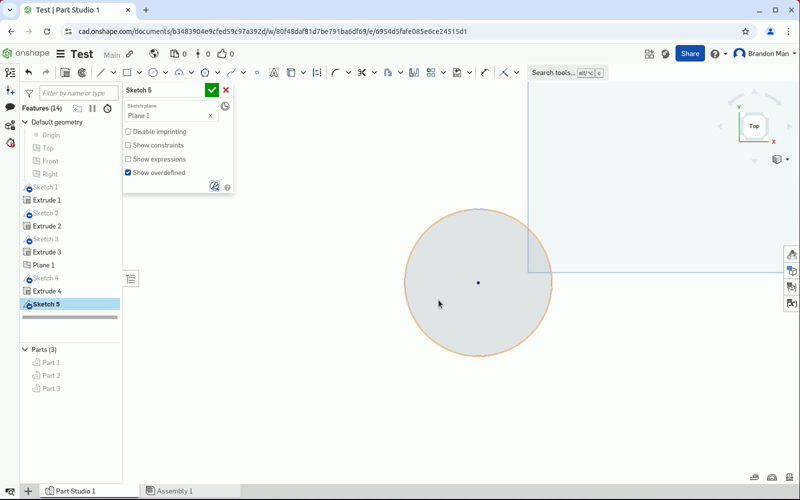
scroll(-6)
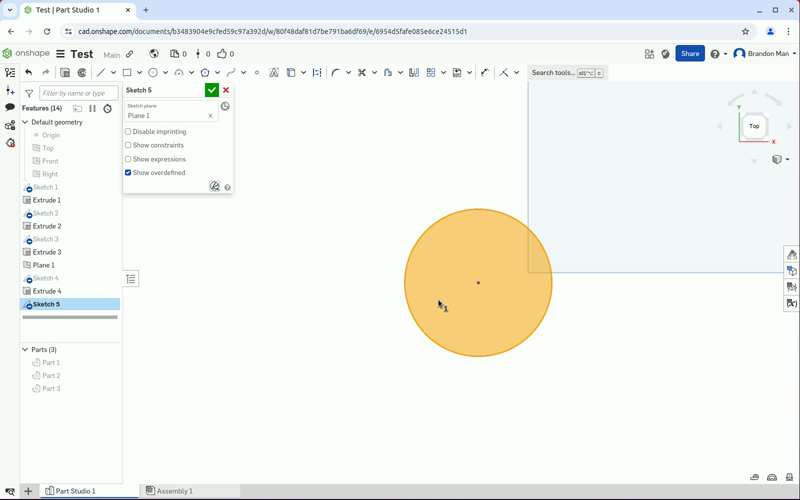
scroll(-6)
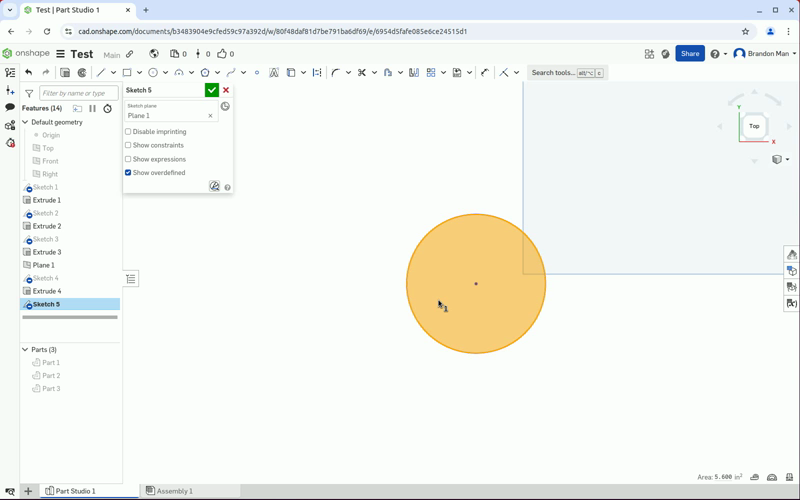
scroll(-6)
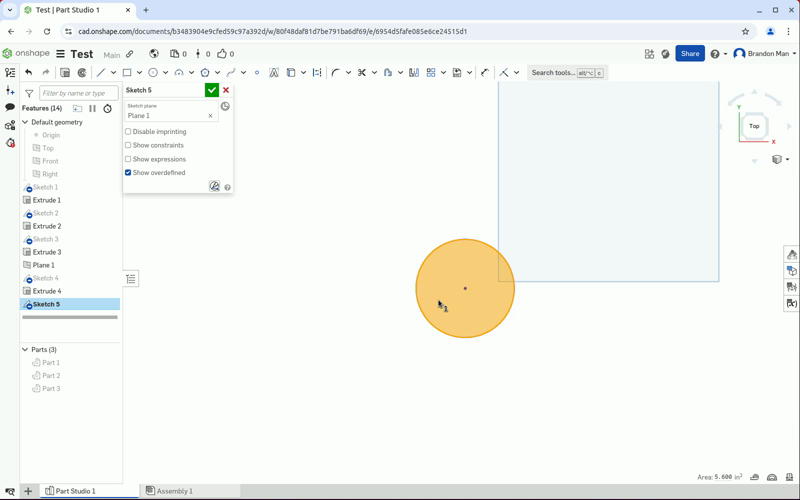
scroll(-6)
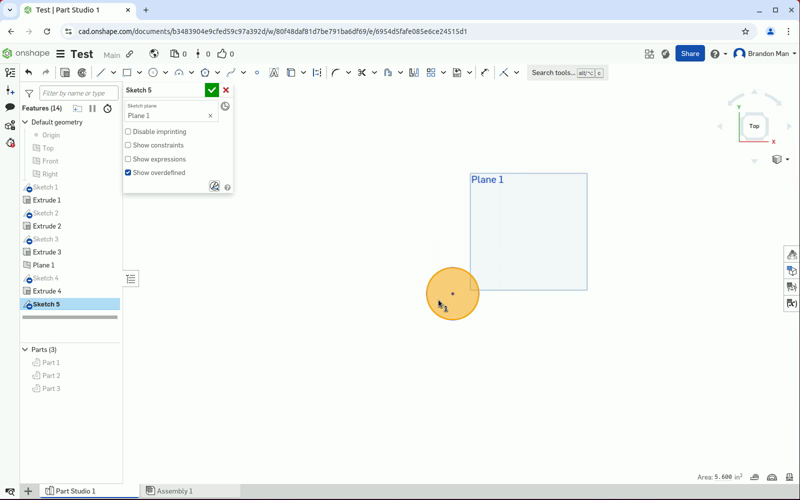
scroll(-6)
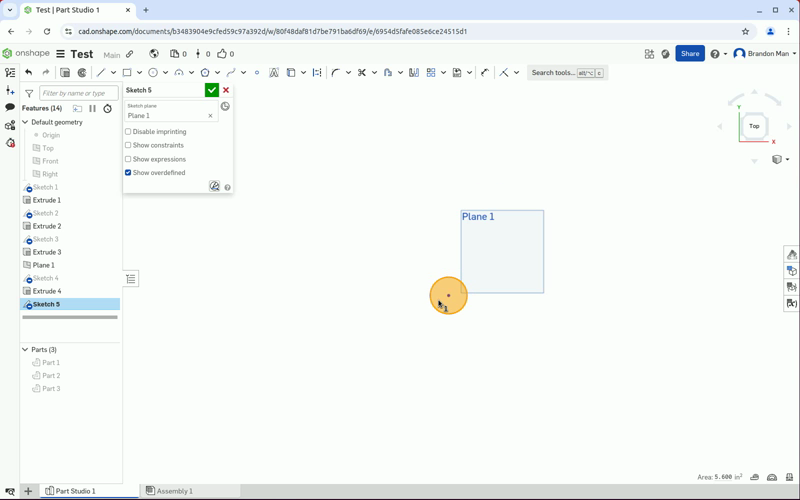
scroll(-6)
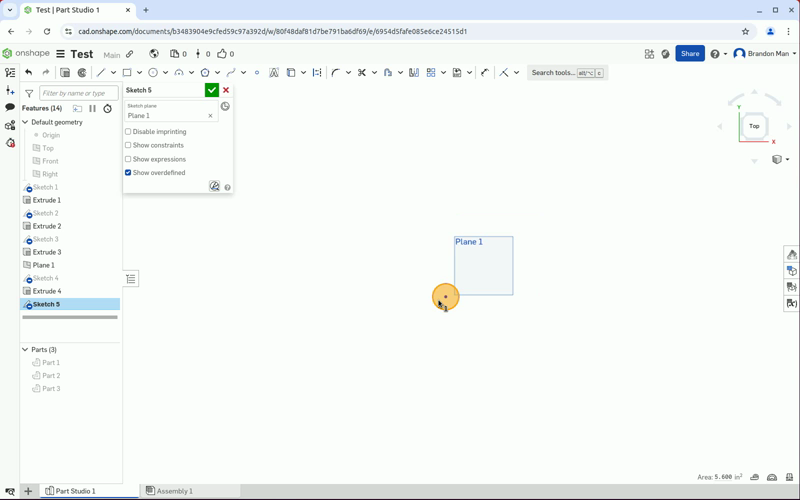
scroll(-6)
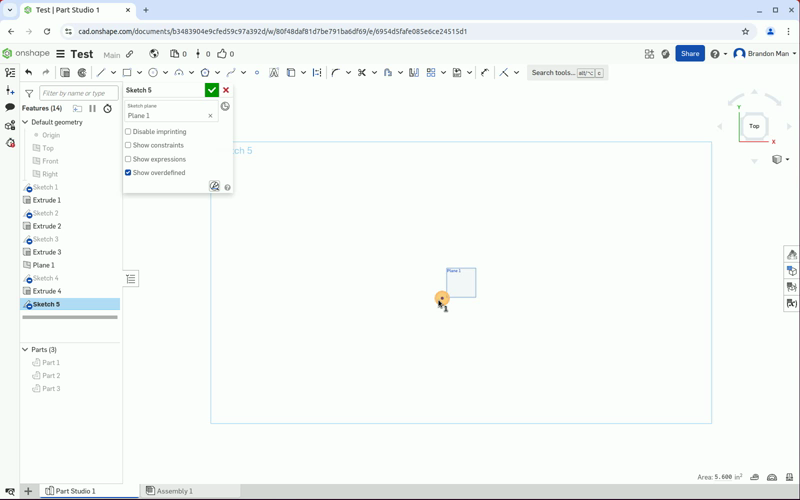
mouse_move(73, 352)
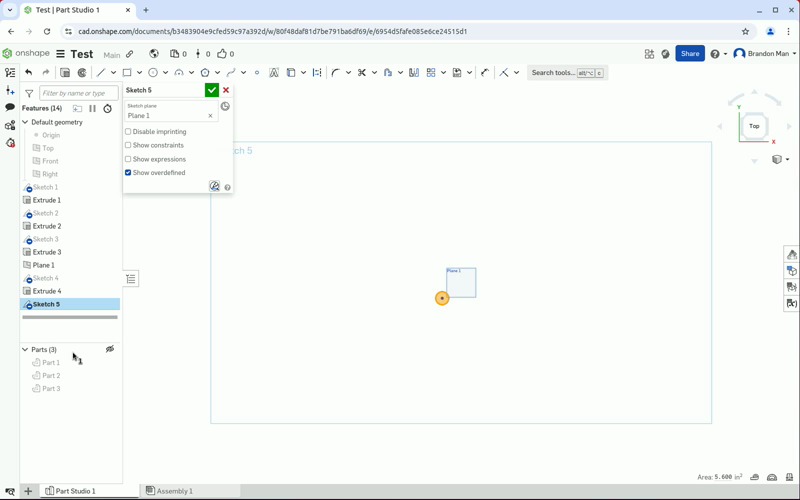
key(shift+y)
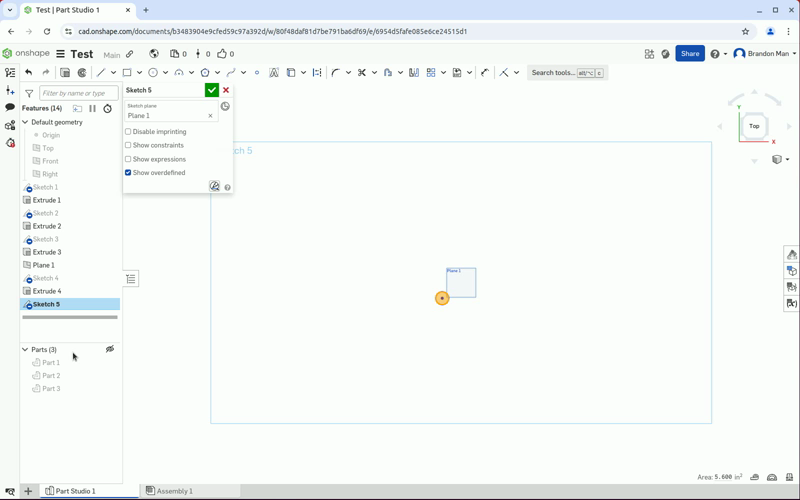
key(shift+e)
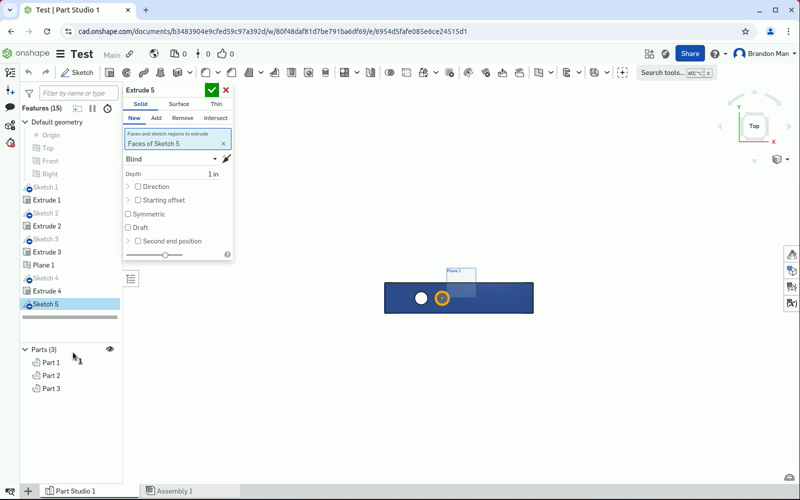
mouse_move(143, 106)
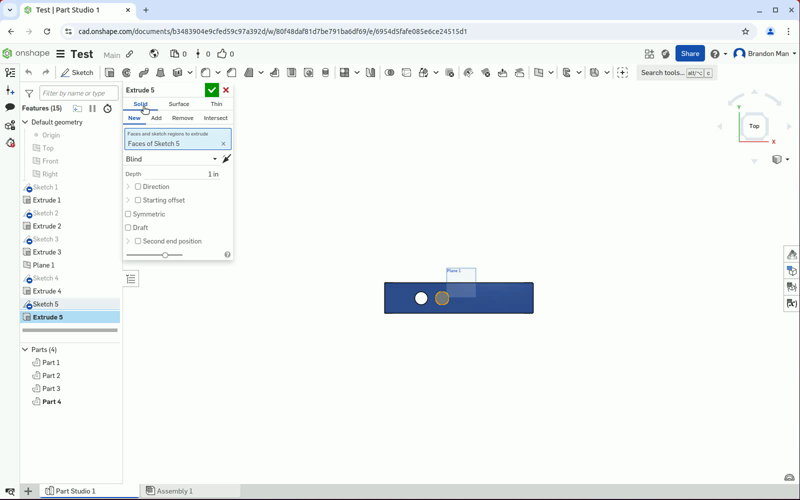
click(143, 106)
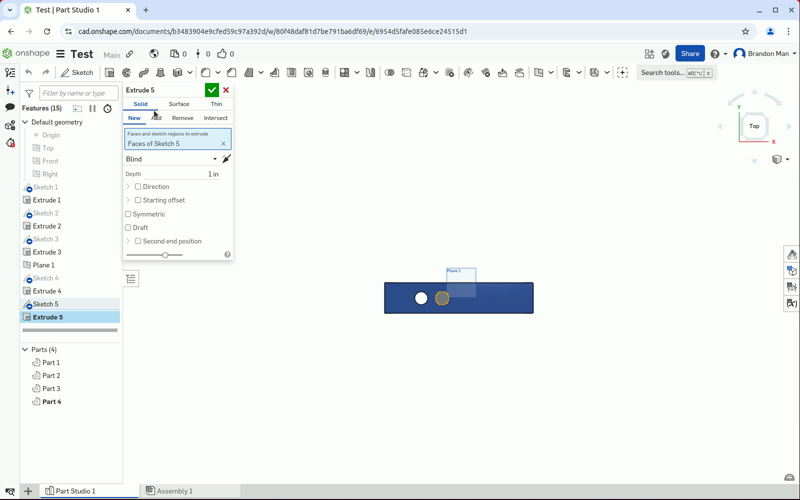
mouse_move(186, 120)
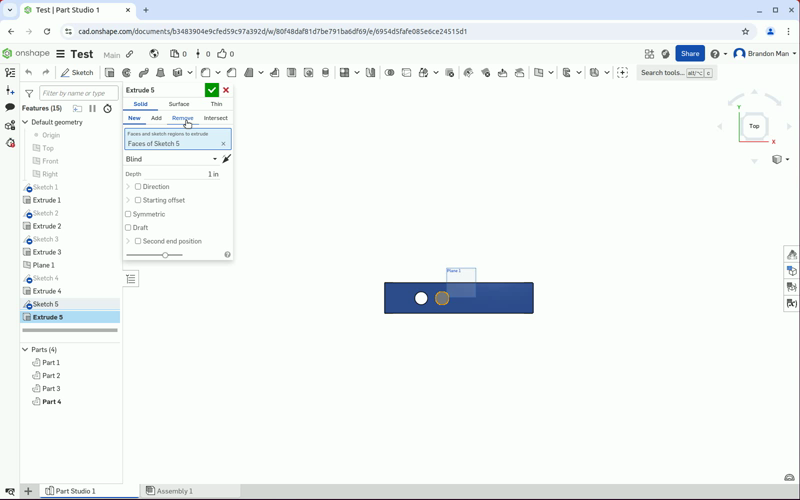
click(186, 120)
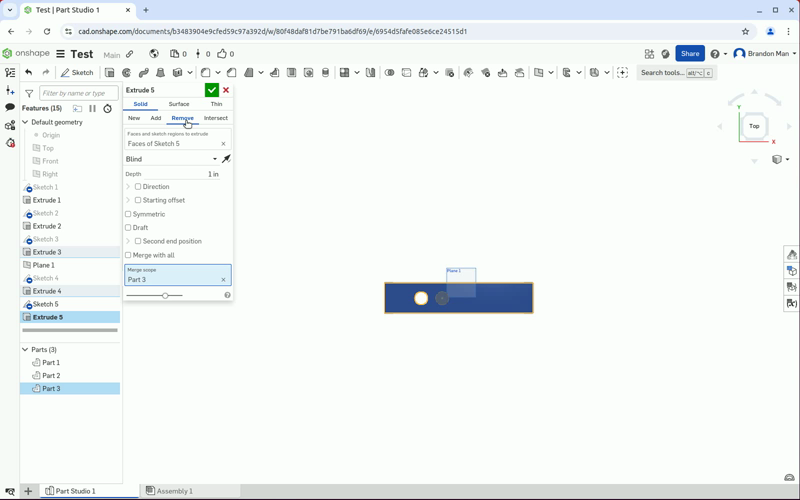
key(tab, 4)
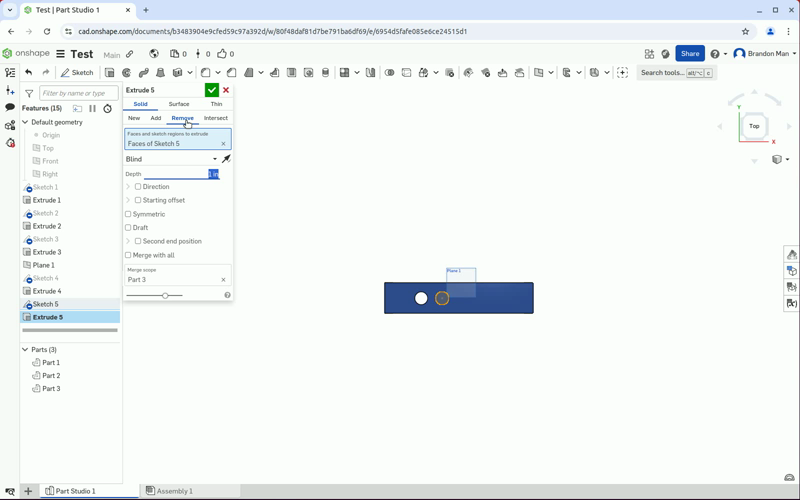
text(12.517)
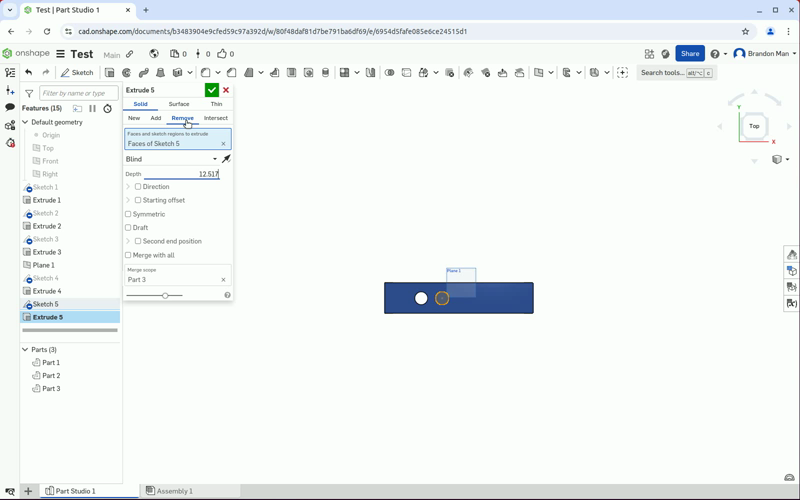
key(tab, 6)
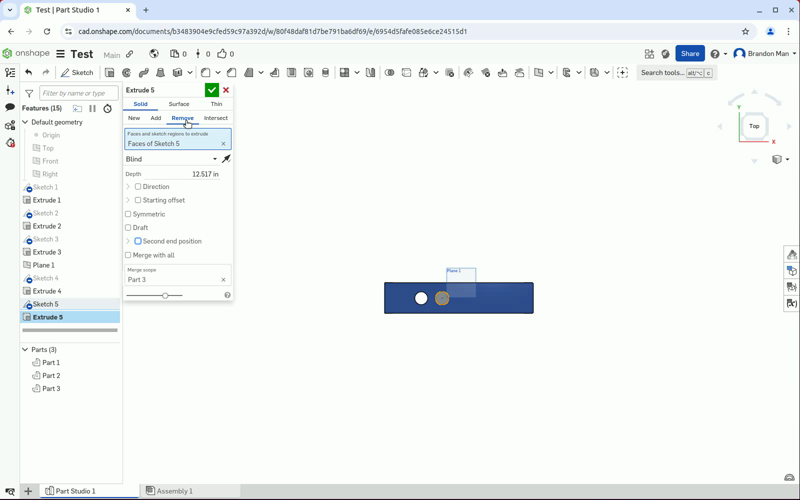
key(space)
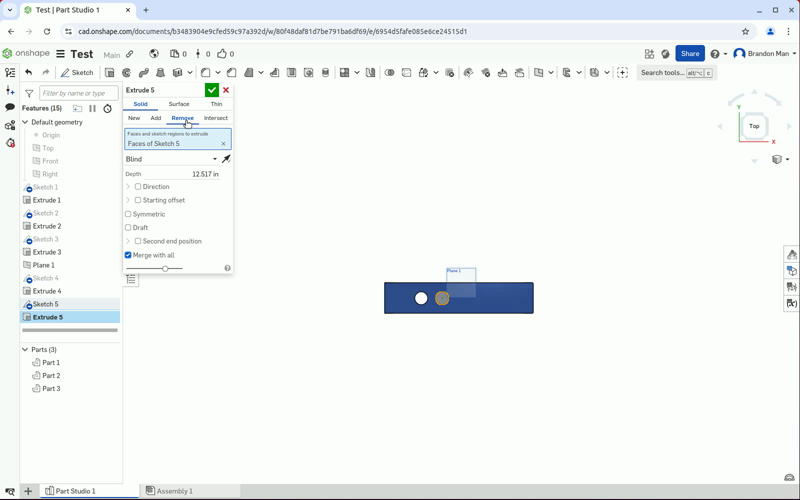
key(enter)
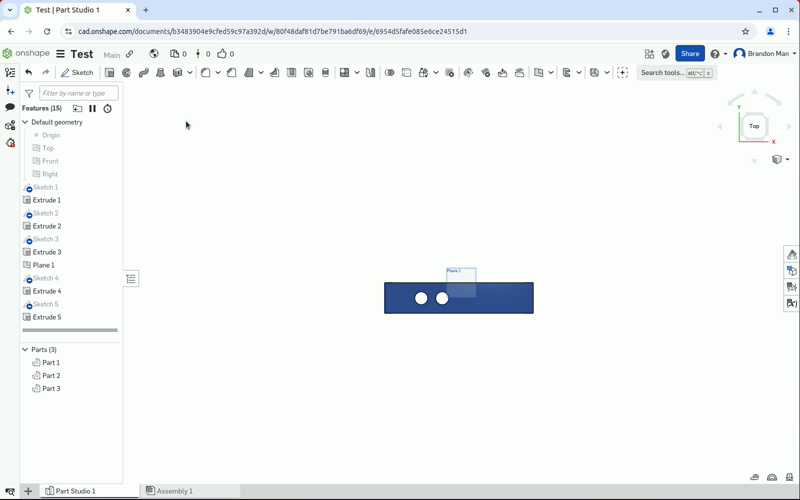
key(shift+h)
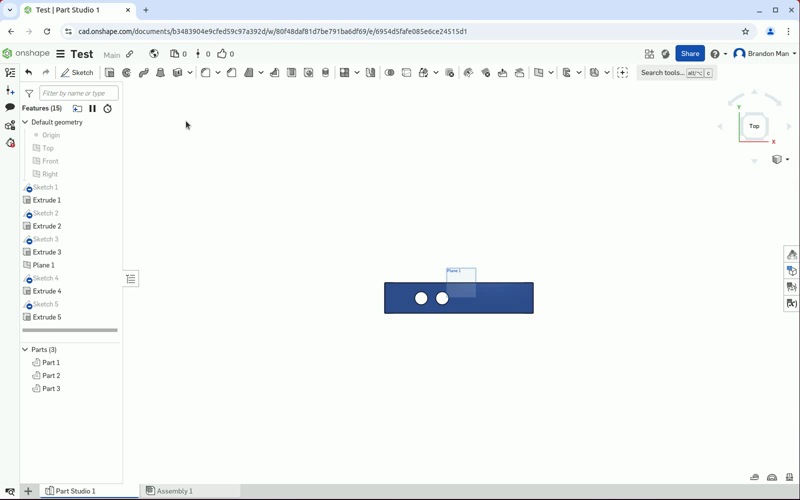
key(shift+h)
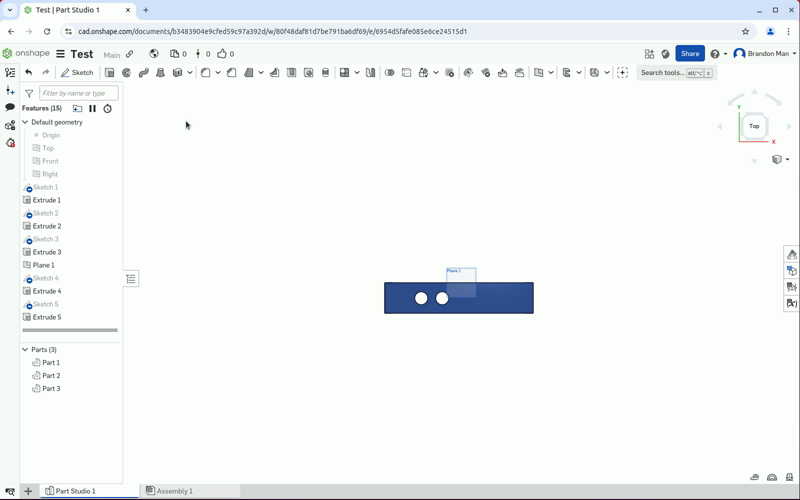
mouse_move(73, 189)
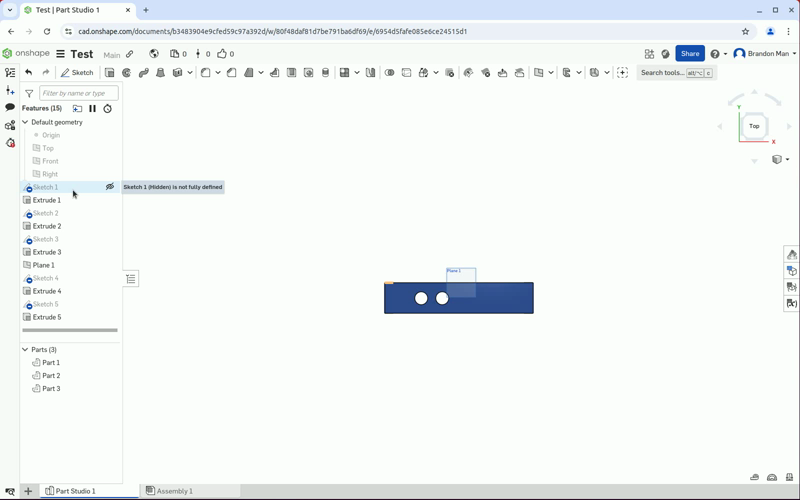
click(73, 189)
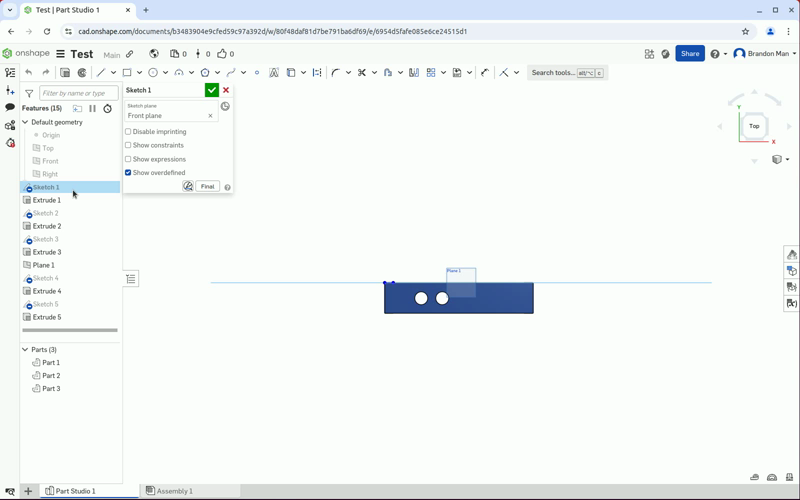
mouse_move(229, 92)
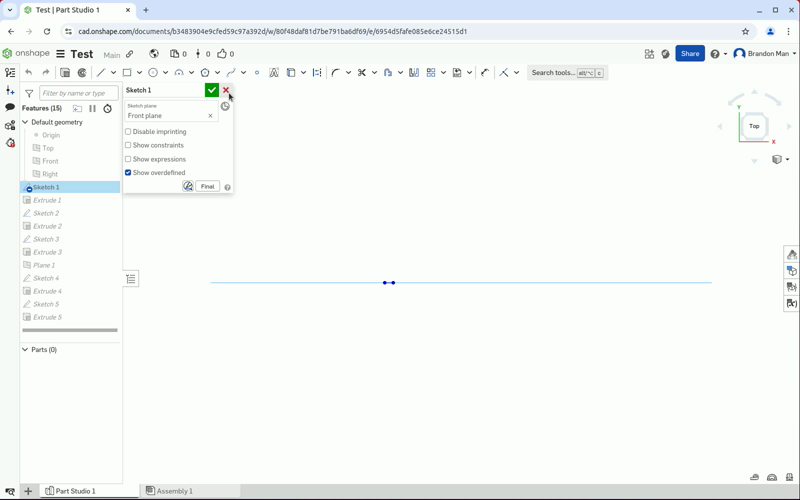
click(229, 92)
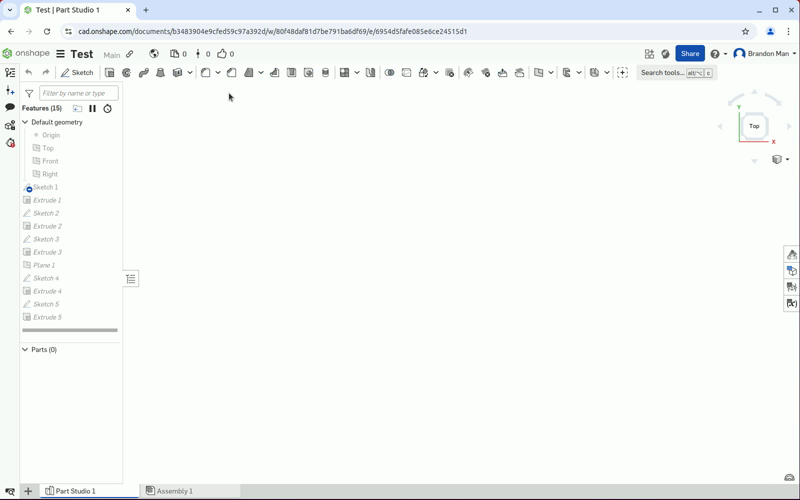
key(shift+s)
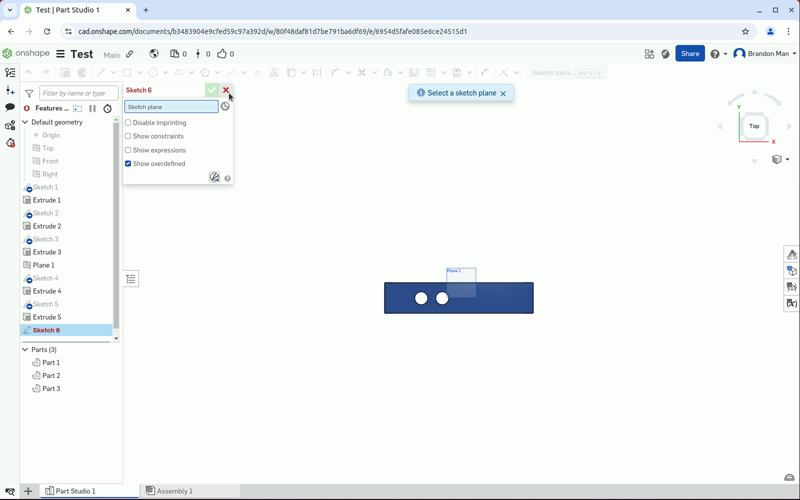
mouse_move(69, 267)
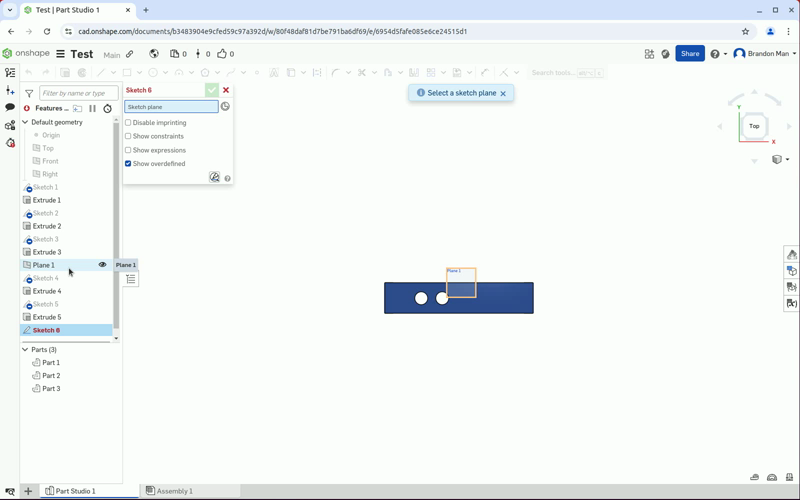
click(69, 267)
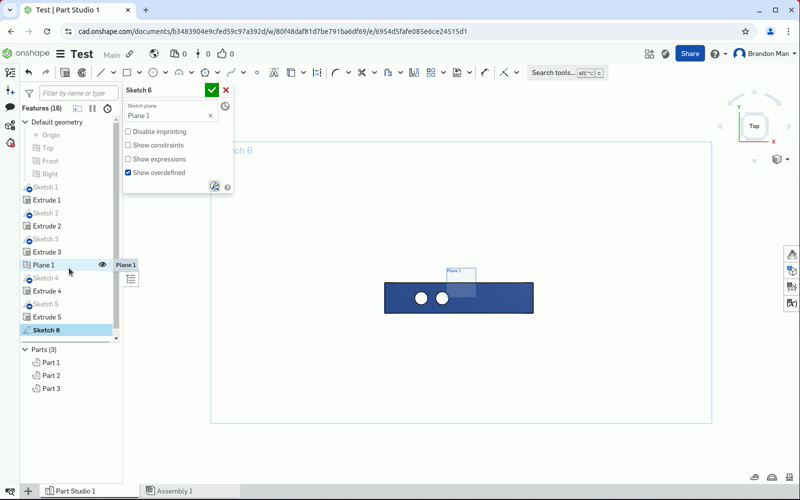
mouse_move(73, 352)
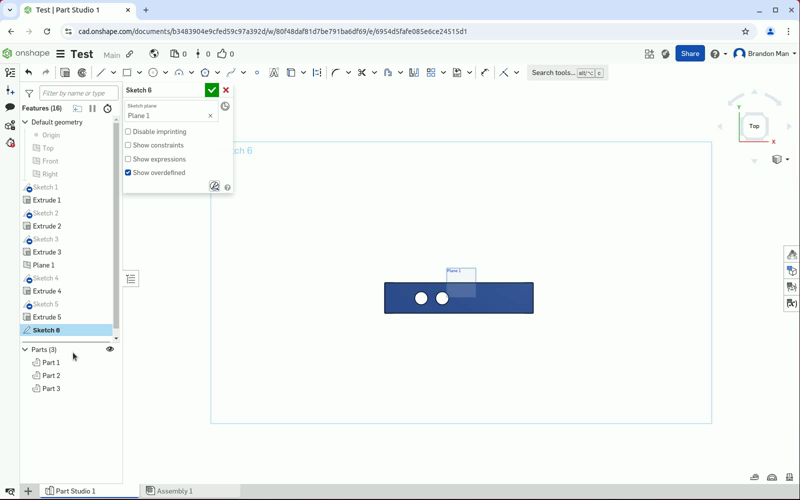
key(y)
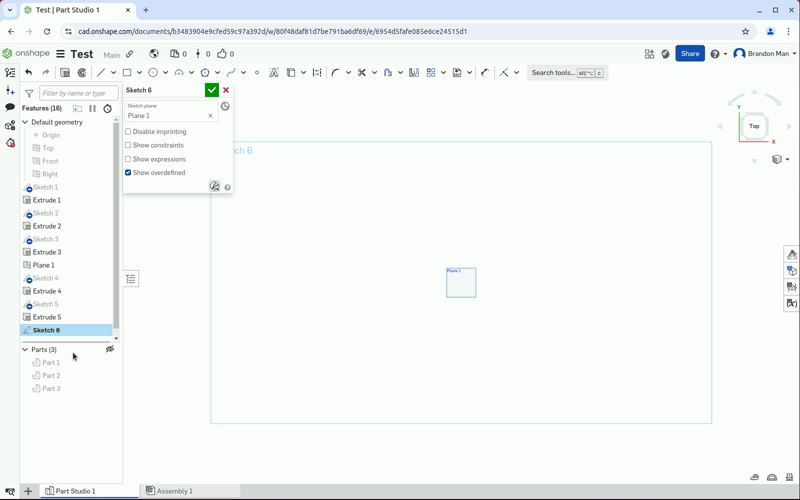
key(c)
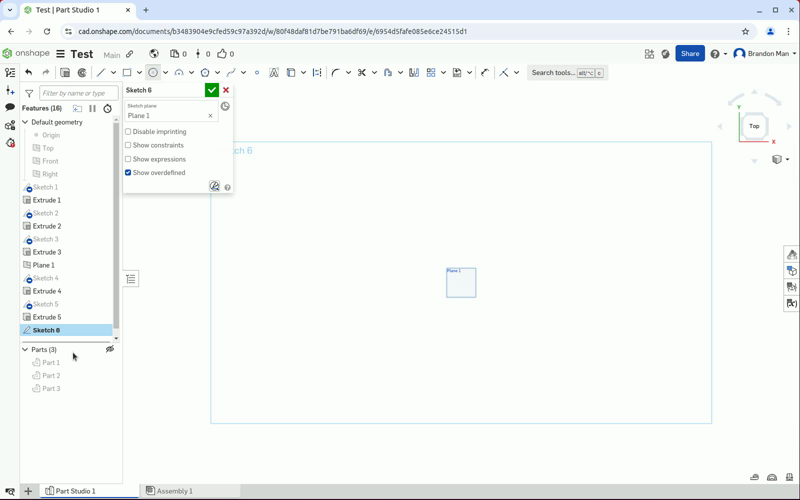
key_down(shift)
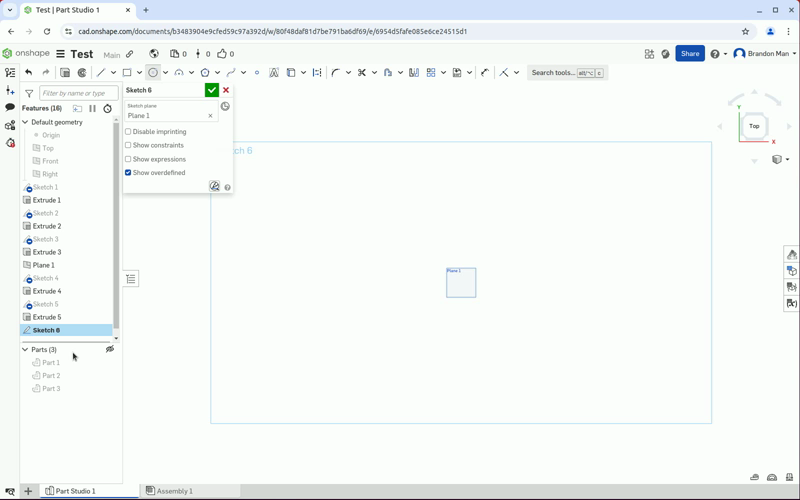
mouse_move(463, 298)
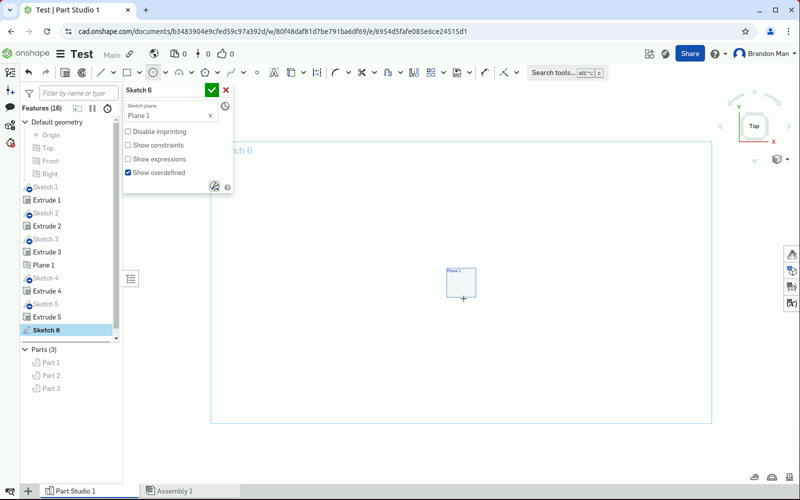
click(463, 298)
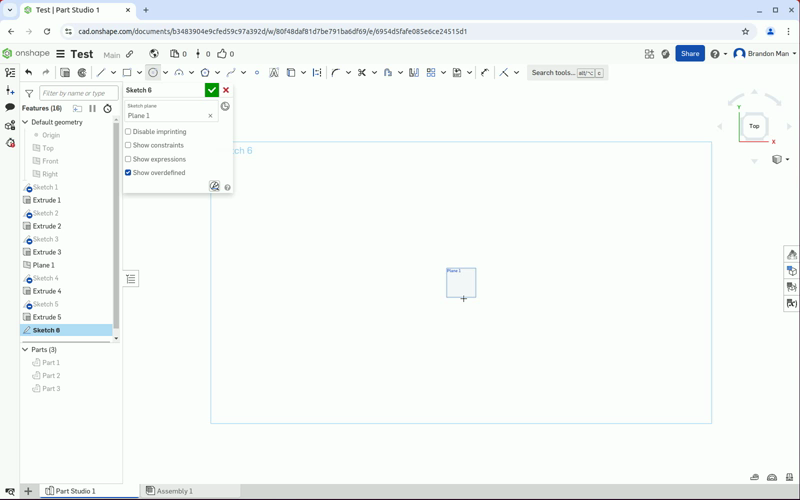
key_up(shift)
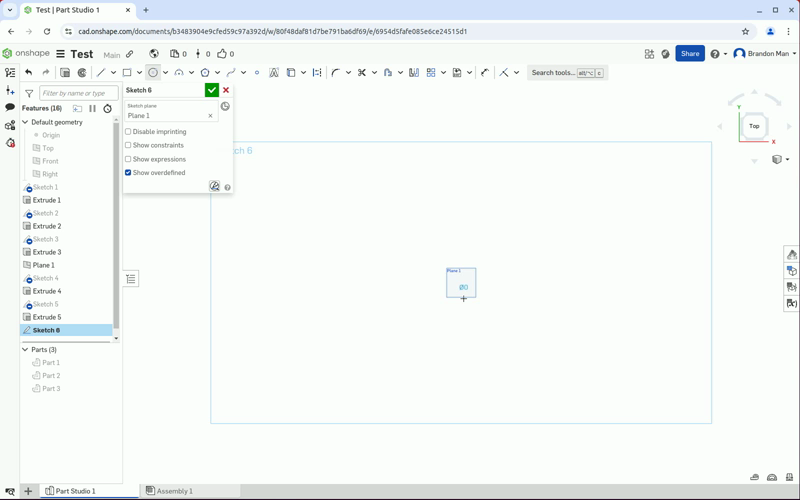
mouse_move(470, 298)
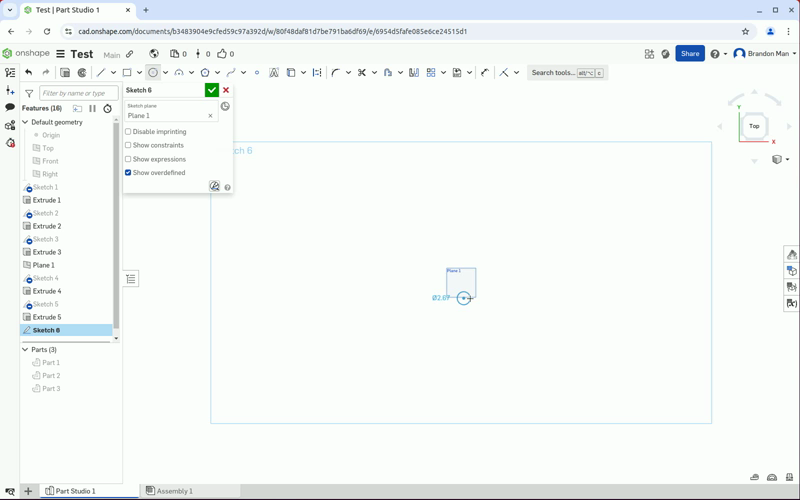
click(470, 298)
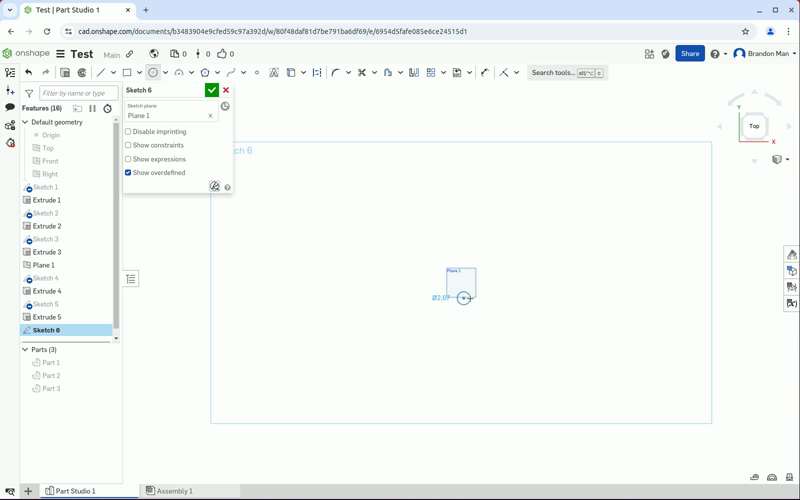
key(esc)
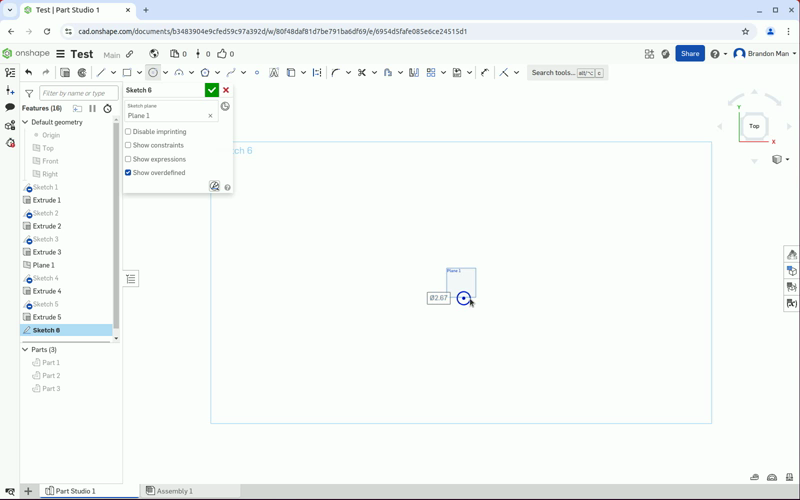
mouse_move(464, 296)
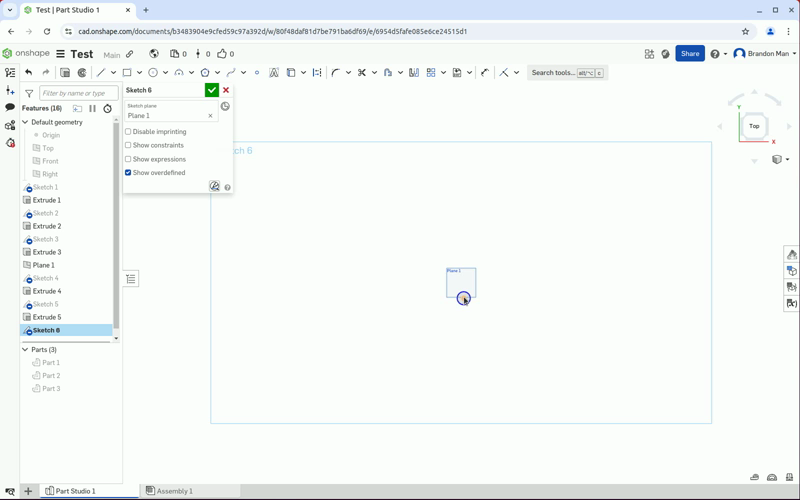
scroll(6)
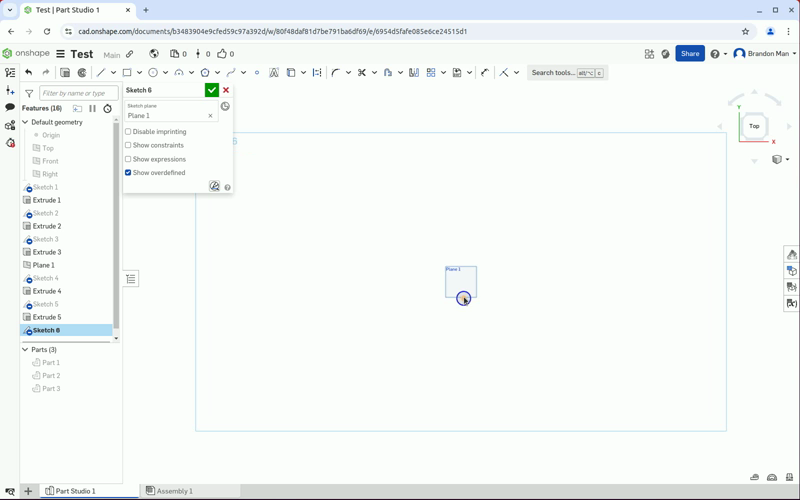
scroll(6)
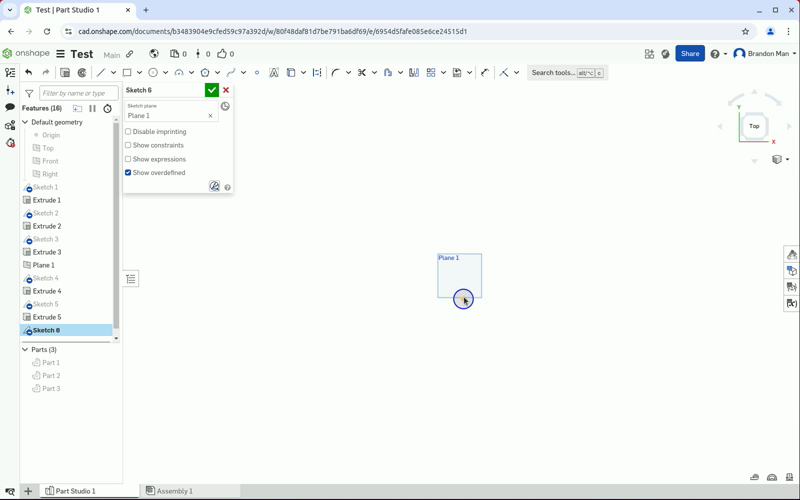
scroll(6)
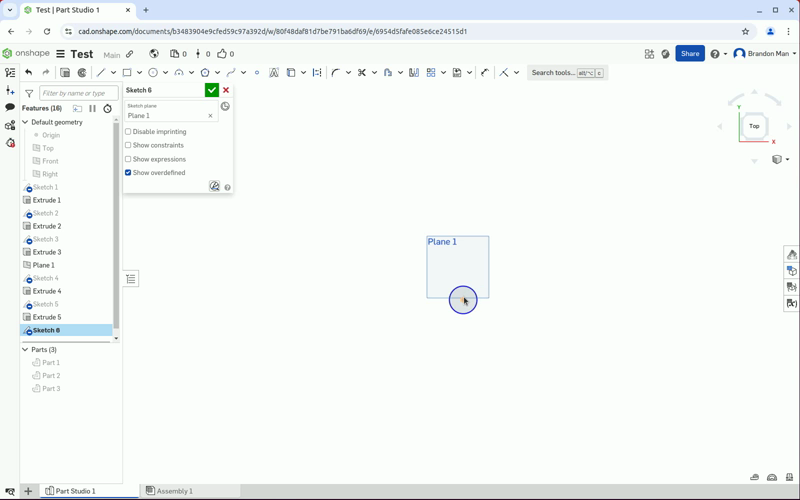
scroll(6)
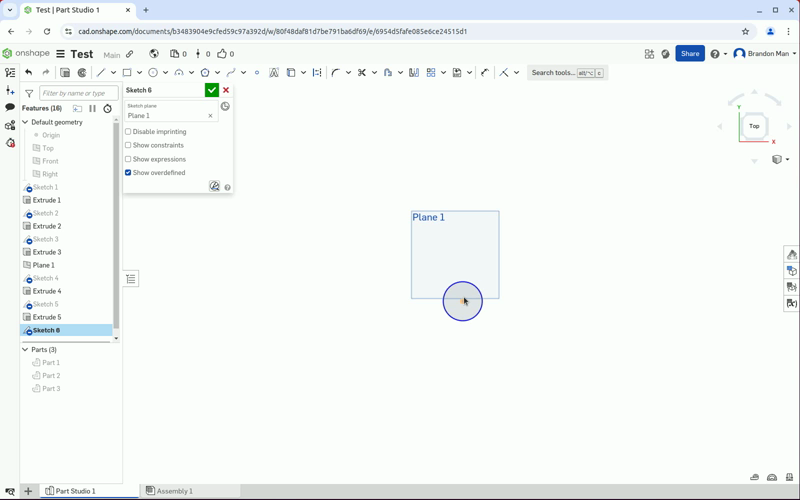
scroll(6)
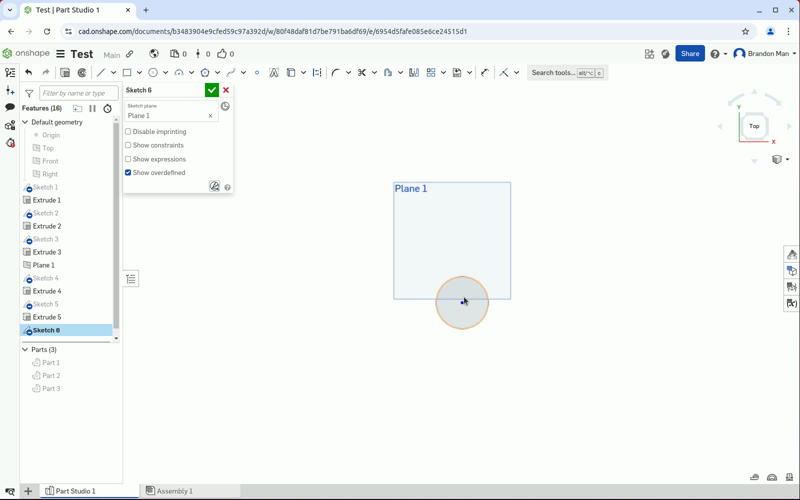
scroll(6)
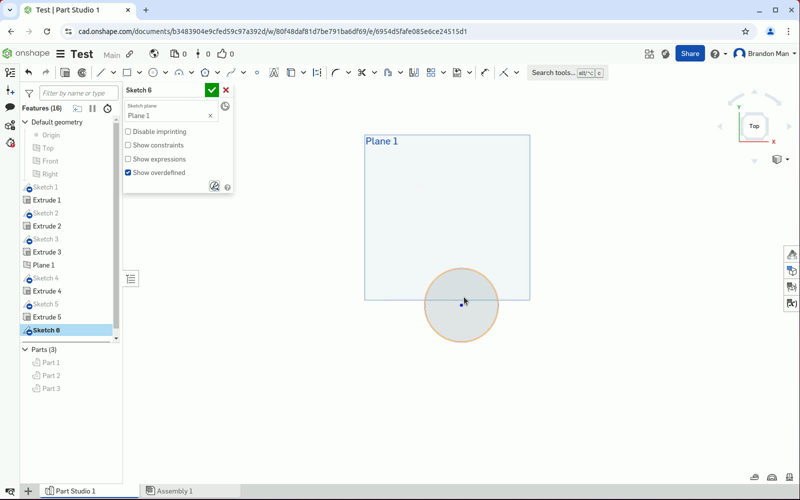
scroll(6)
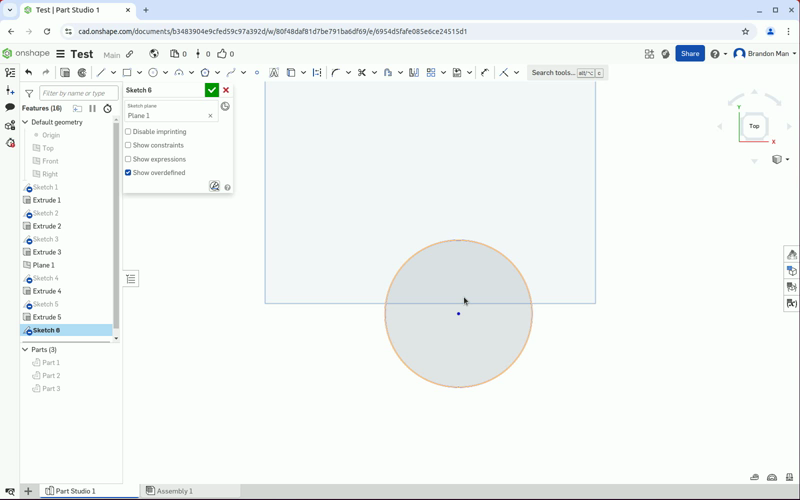
click(464, 296)
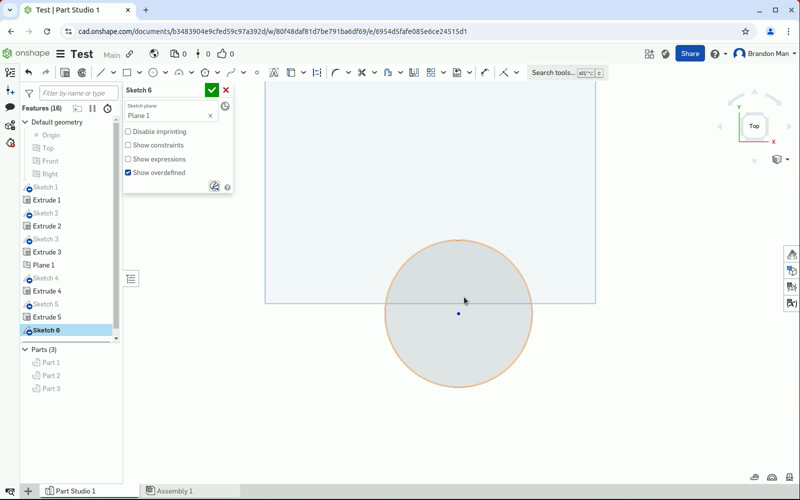
scroll(-6)
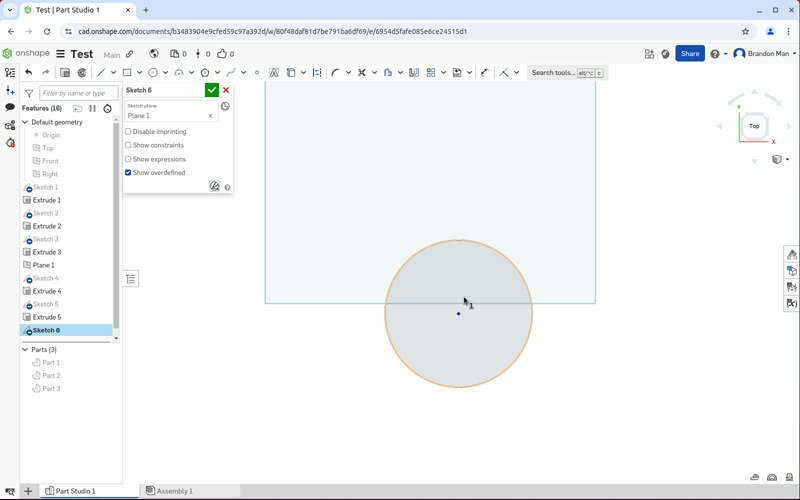
scroll(-6)
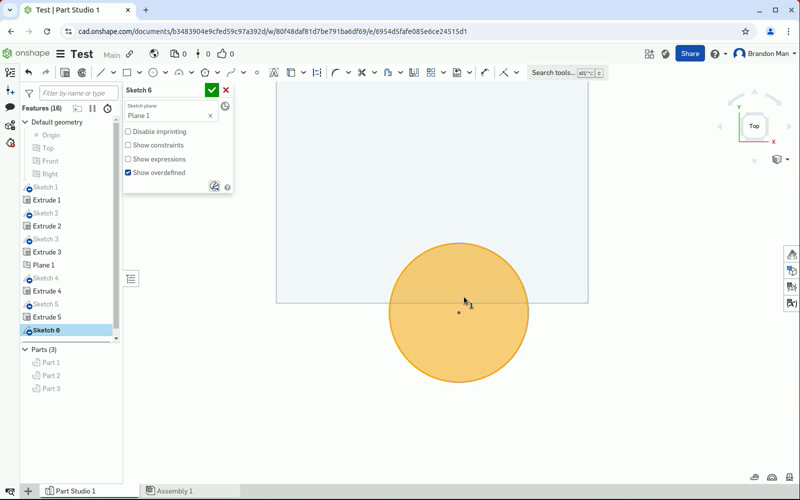
scroll(-6)
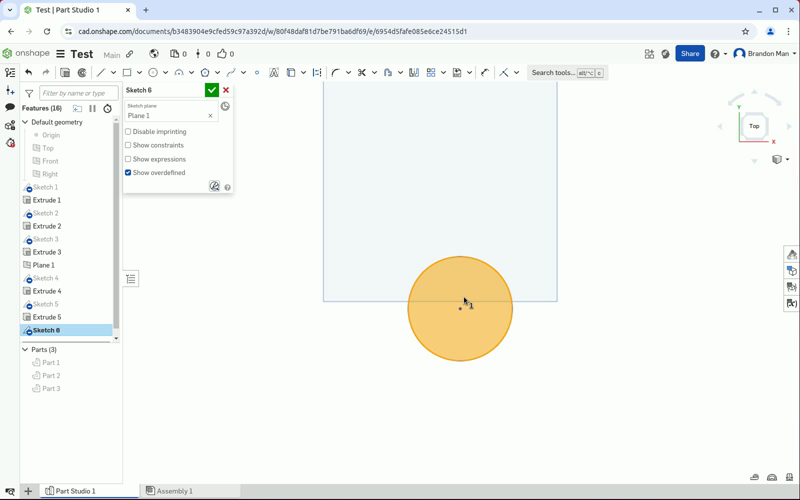
scroll(-6)
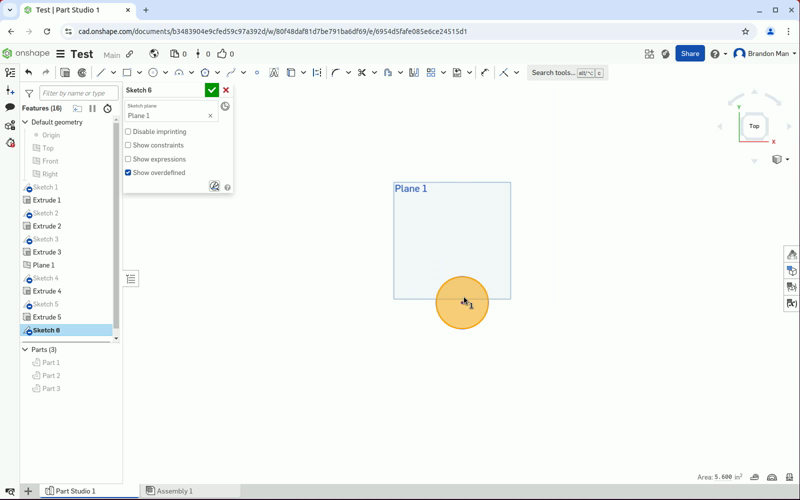
scroll(-6)
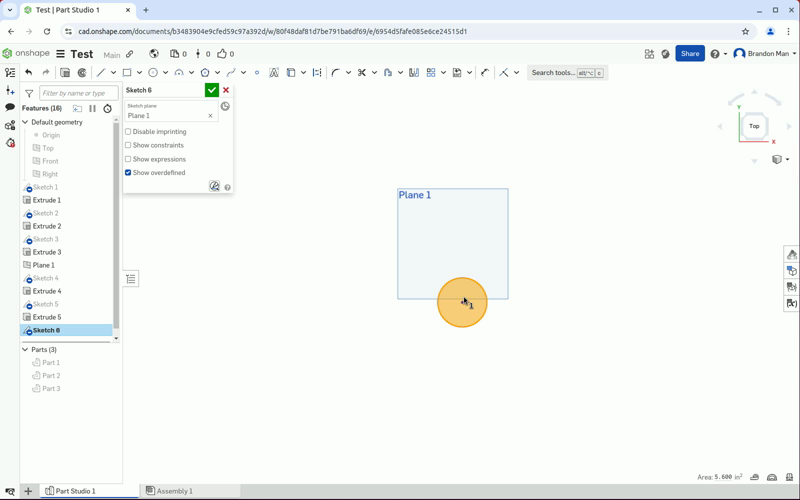
scroll(-6)
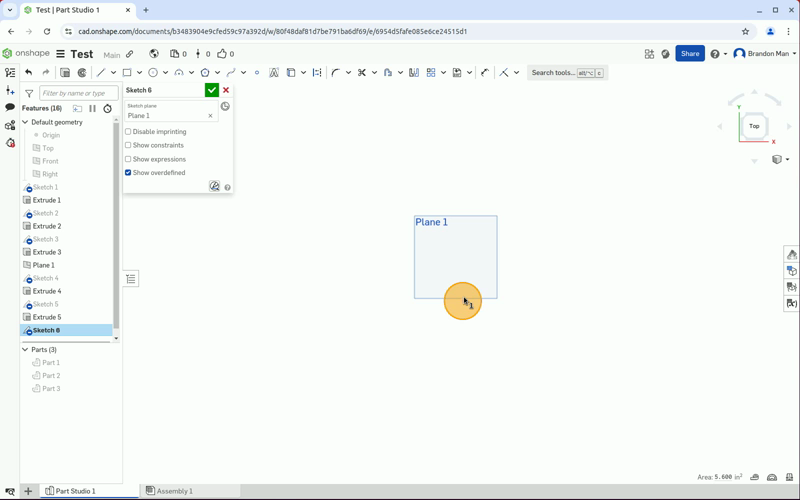
scroll(-6)
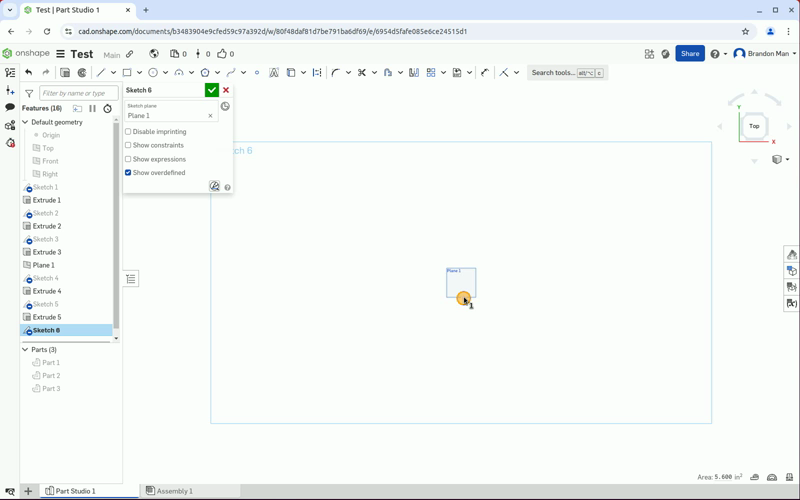
mouse_move(73, 352)
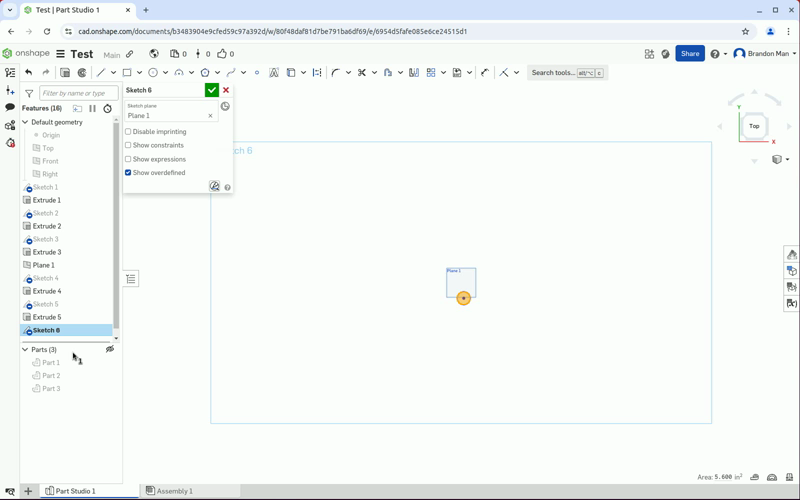
key(shift+y)
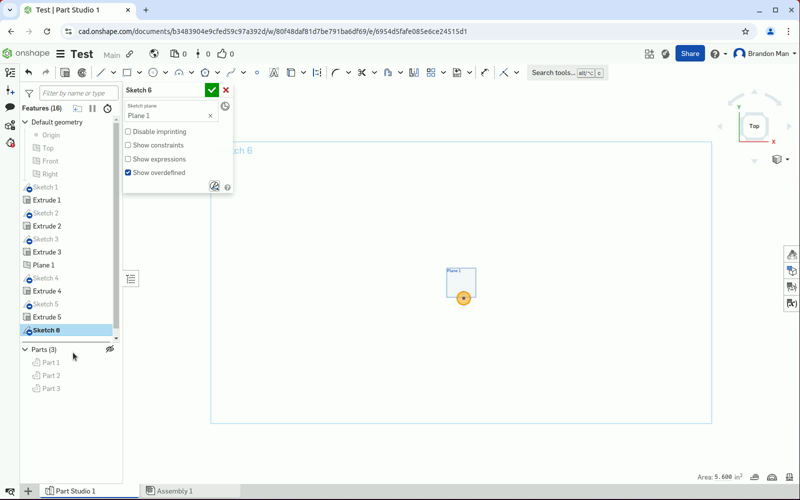
key(shift+e)
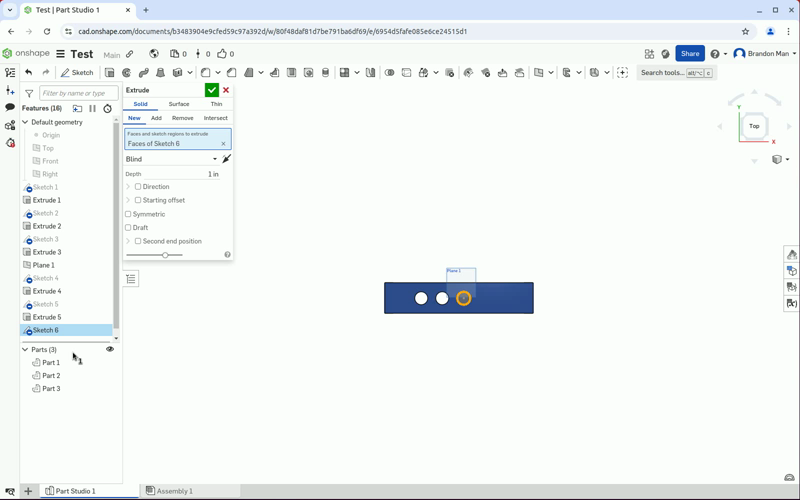
mouse_move(143, 106)
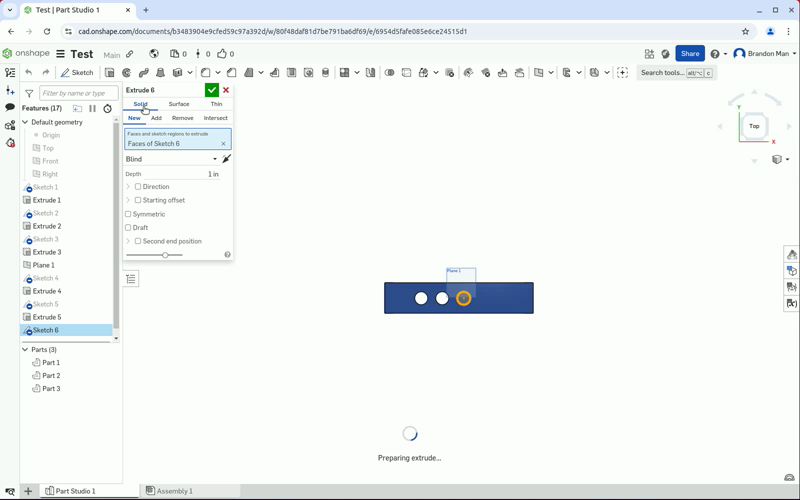
click(143, 106)
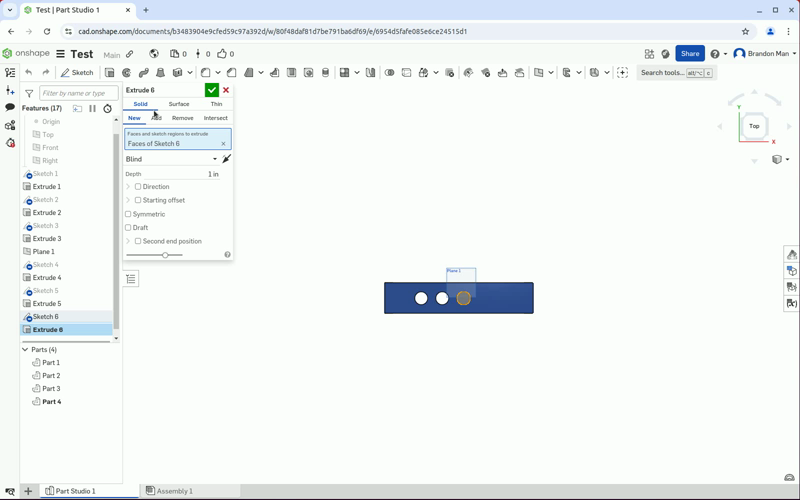
mouse_move(186, 120)
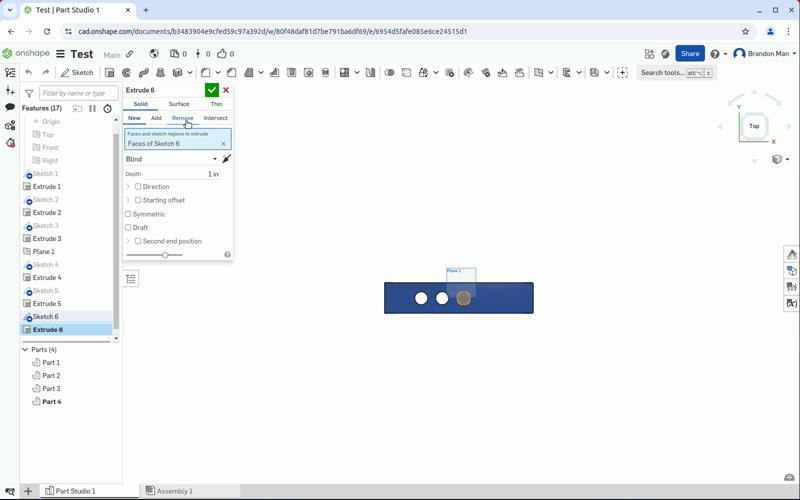
click(186, 120)
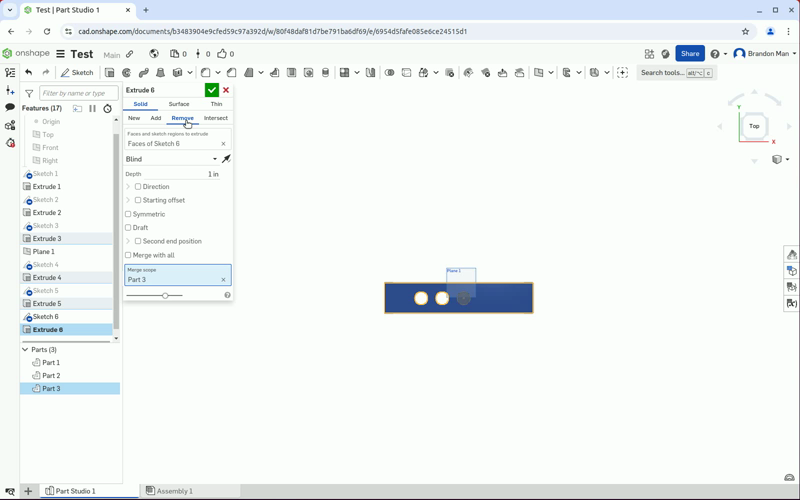
key(tab, 4)
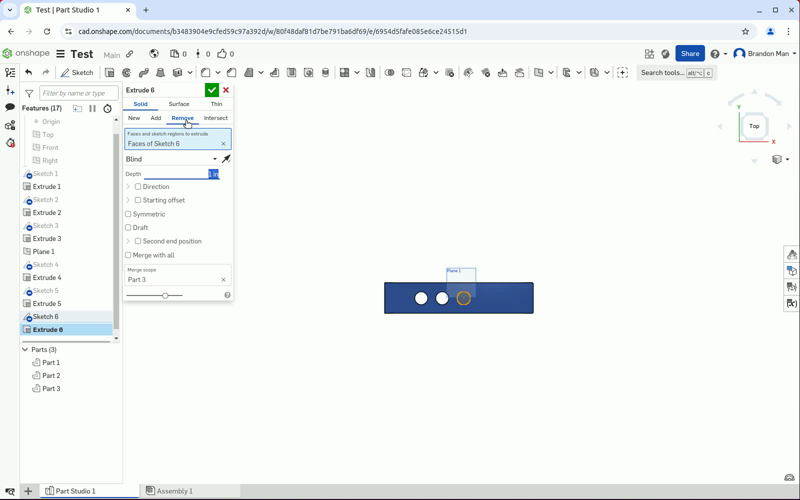
text(12.517)
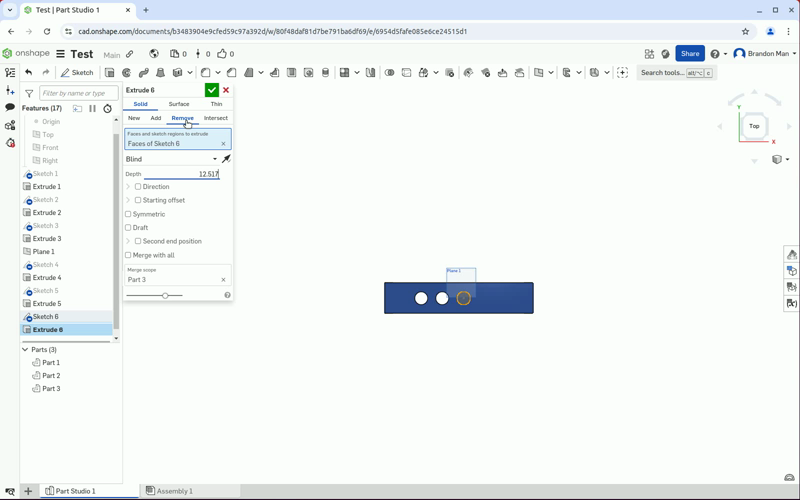
key(tab, 6)
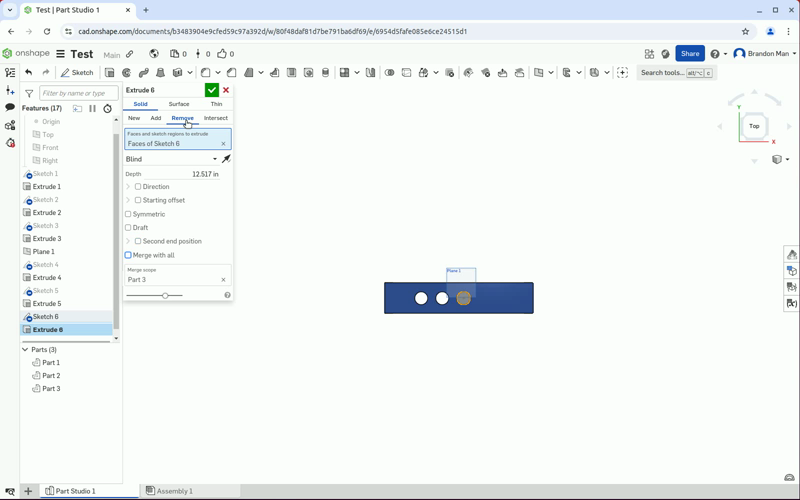
key(space)
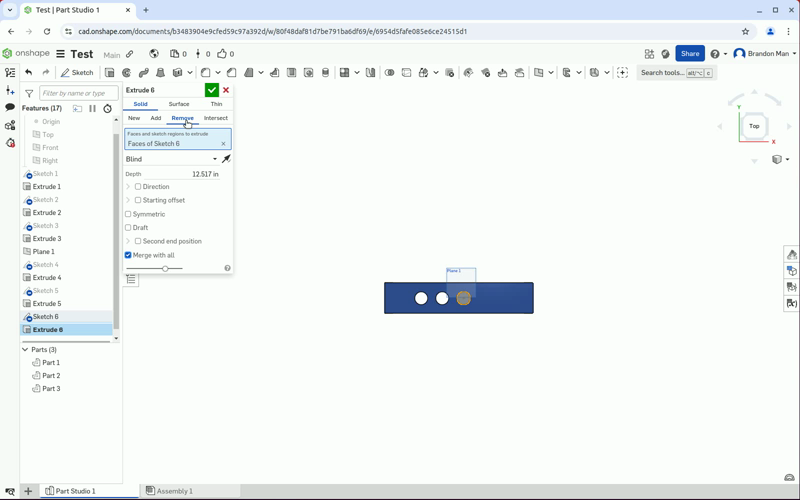
key(enter)
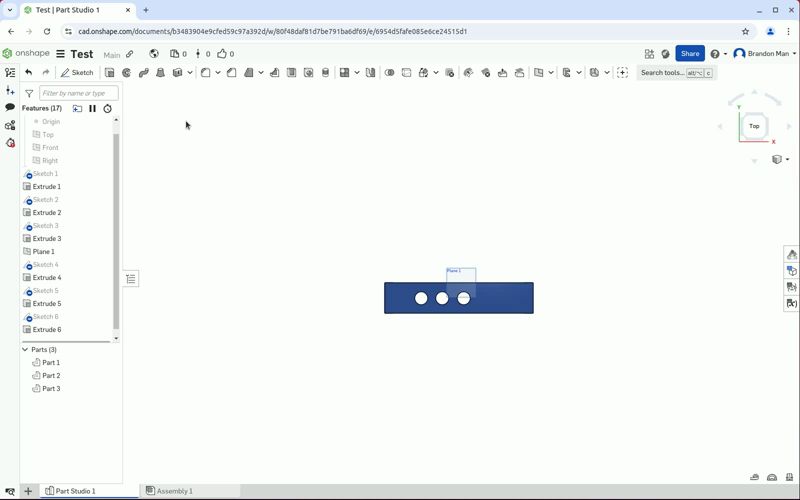
key(shift+h)
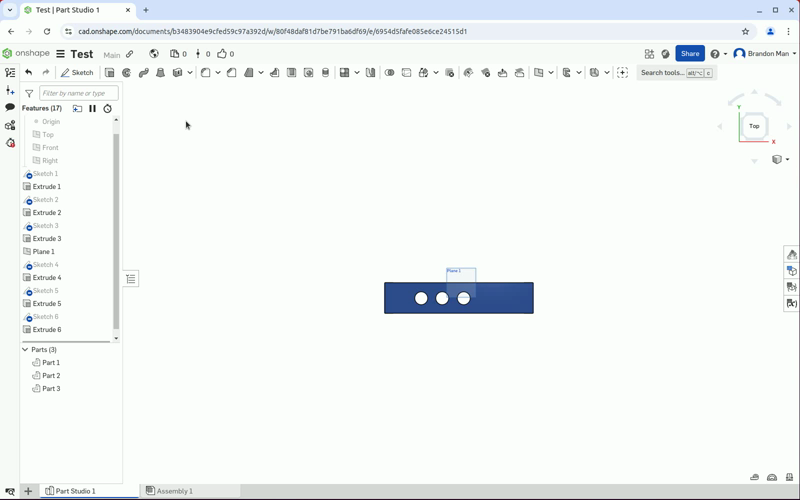
key(shift+h)
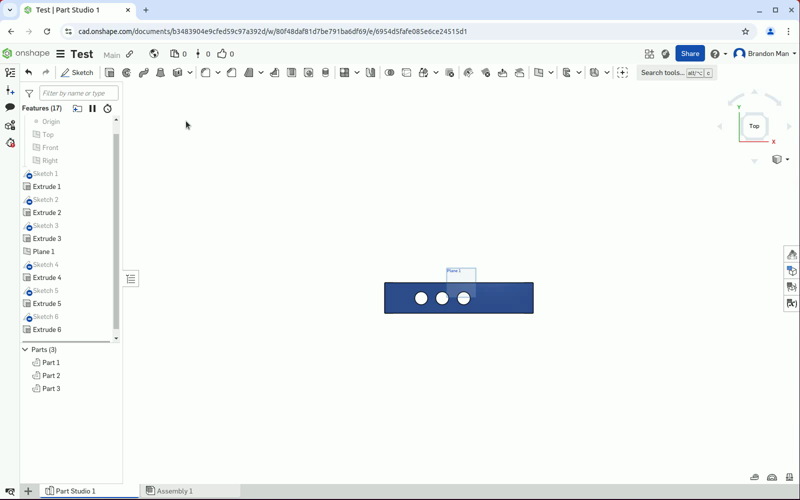
mouse_move(69, 176)
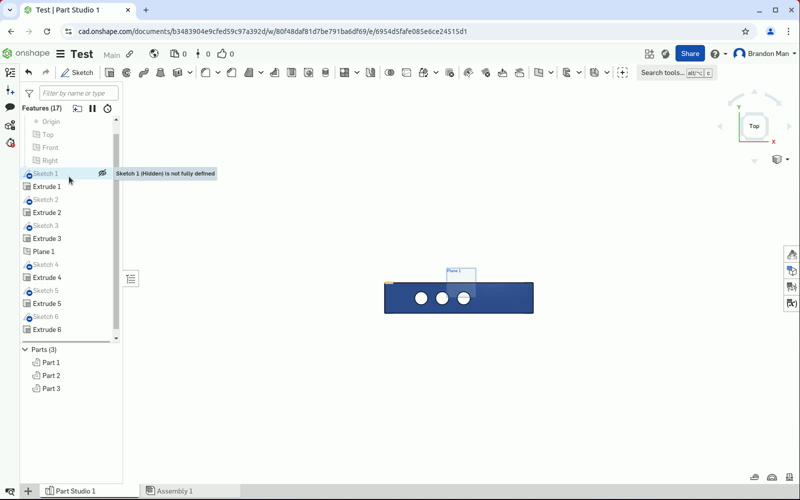
click(69, 176)
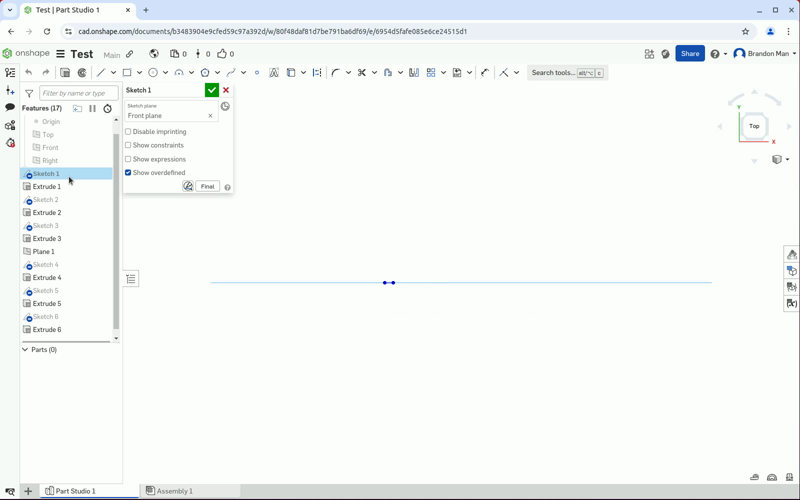
mouse_move(229, 92)
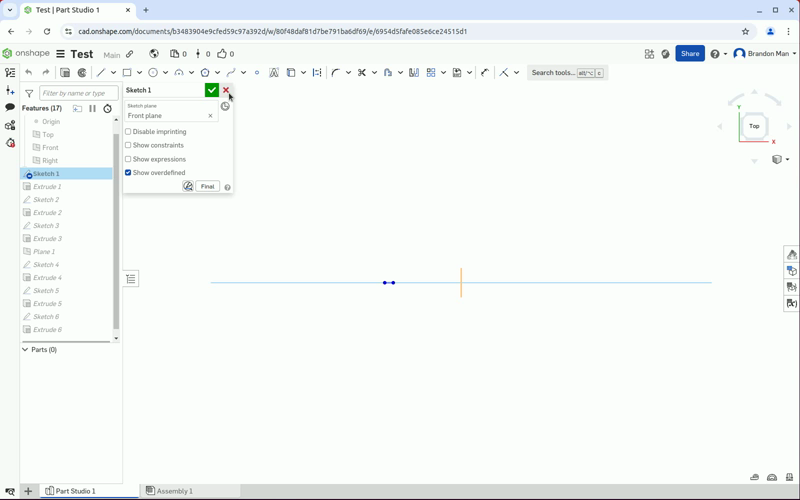
click(229, 92)
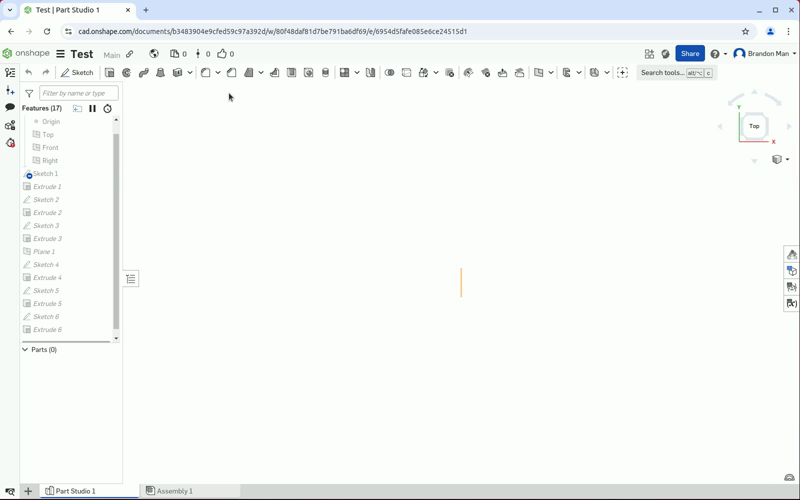
key(shift+s)
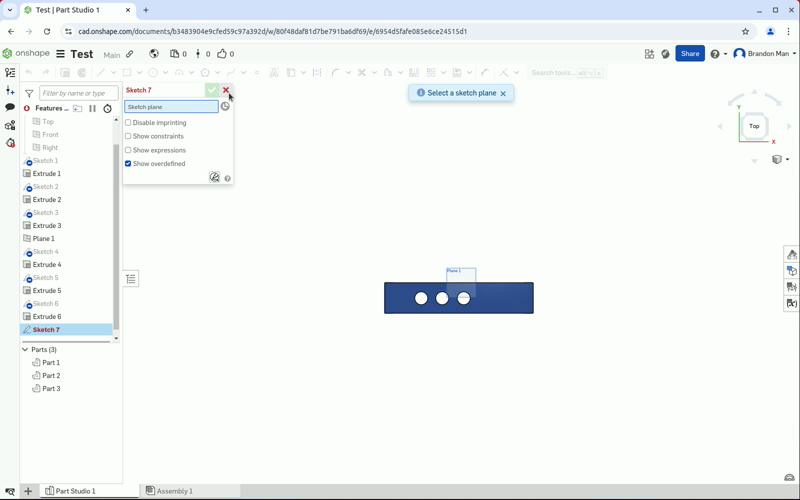
mouse_move(69, 241)
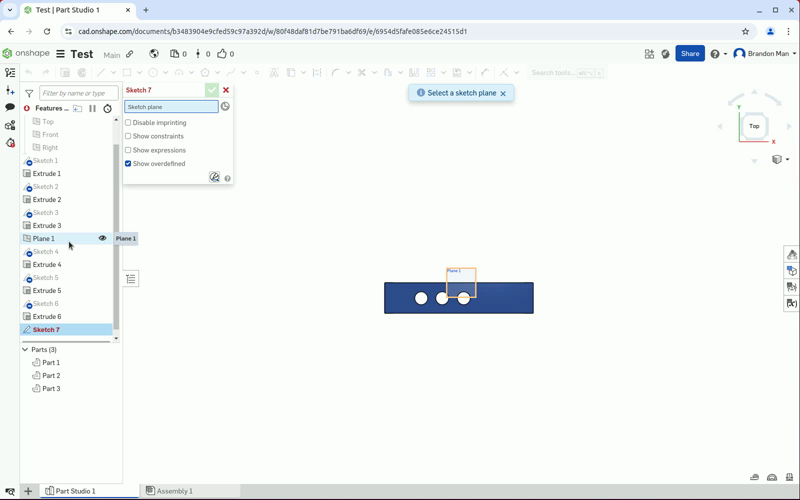
click(69, 241)
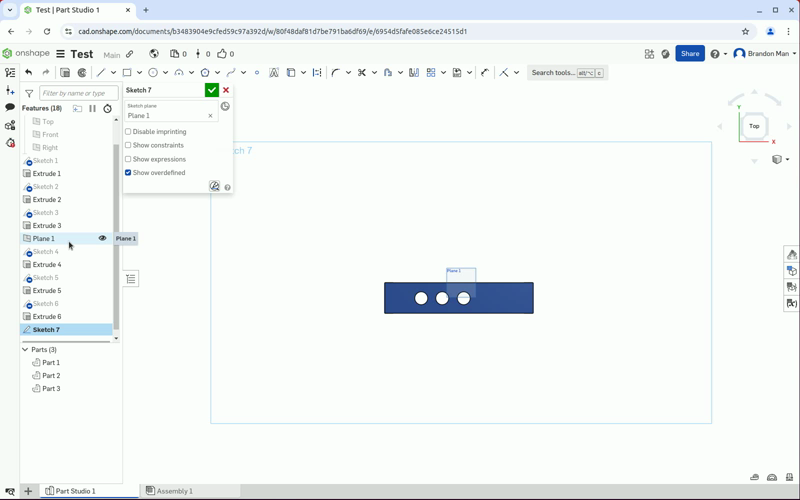
mouse_move(73, 352)
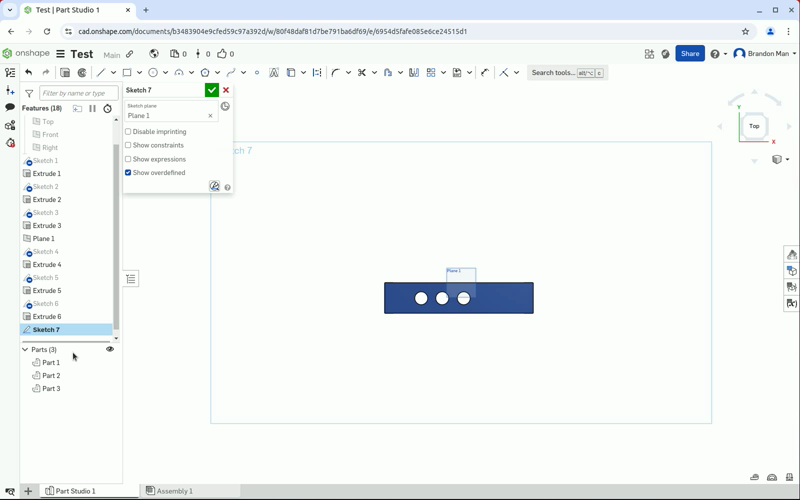
key(y)
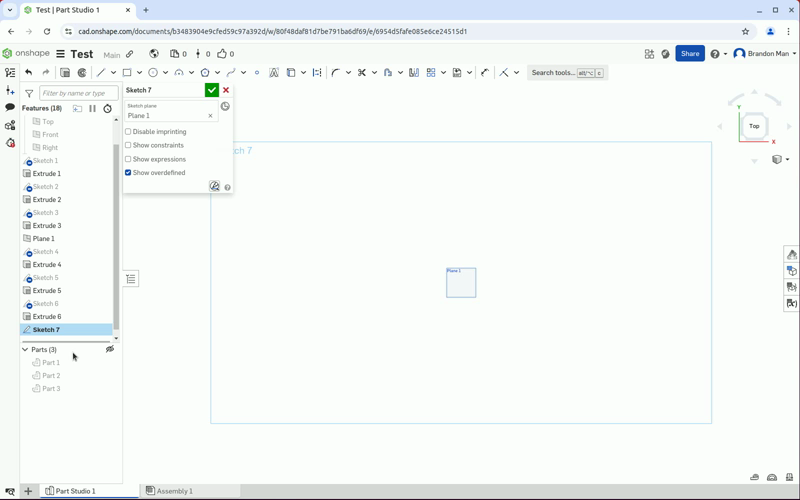
key(c)
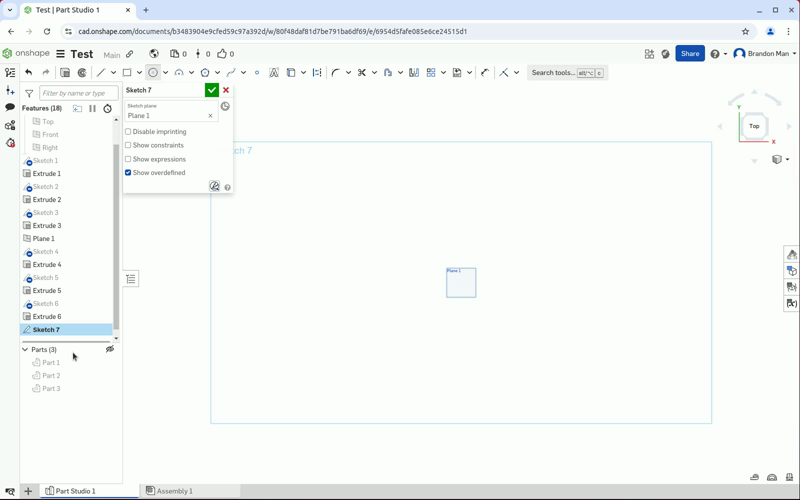
key_down(shift)
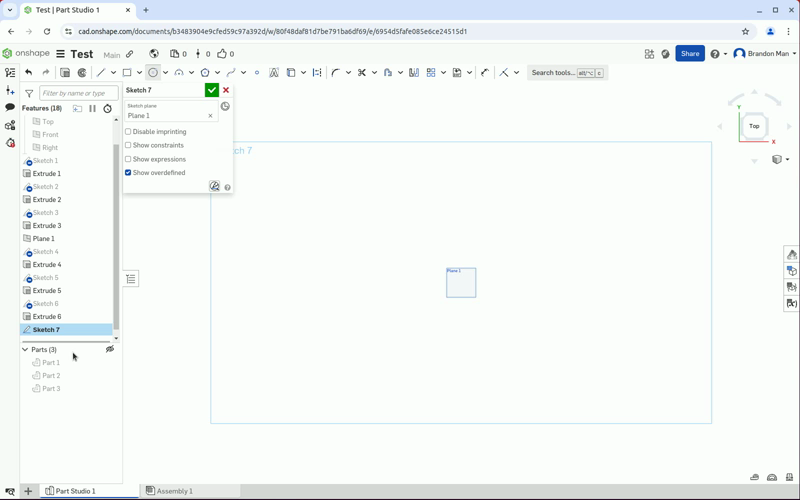
mouse_move(486, 298)
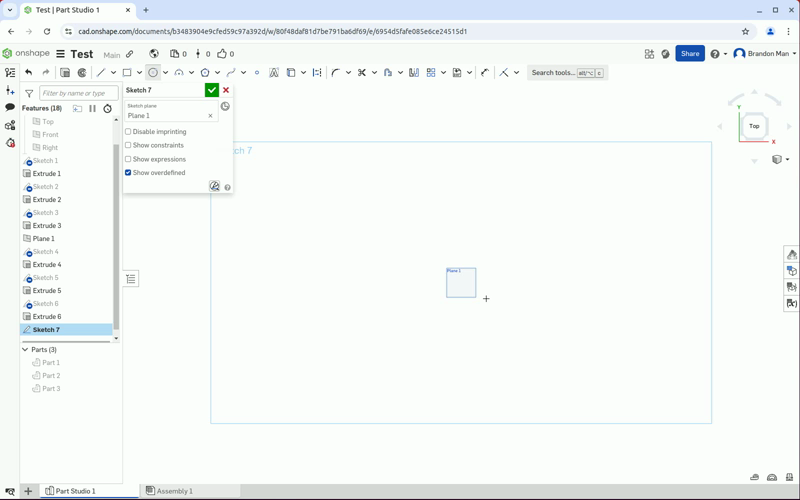
click(486, 298)
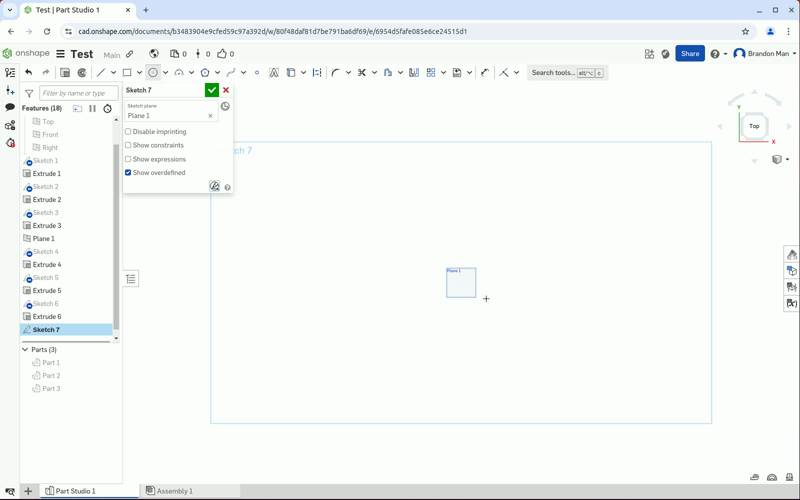
key_up(shift)
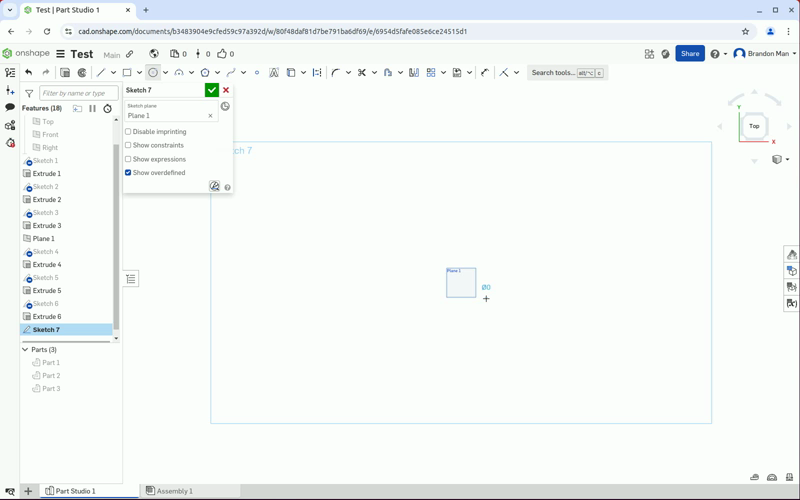
mouse_move(492, 298)
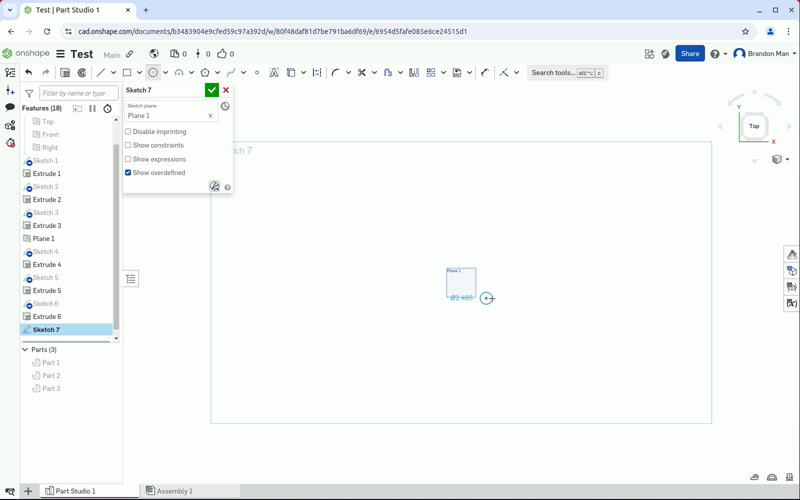
click(492, 298)
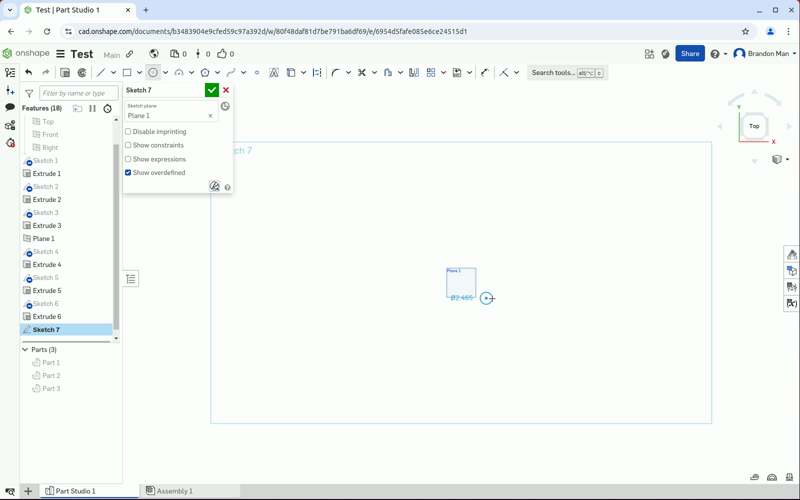
key(esc)
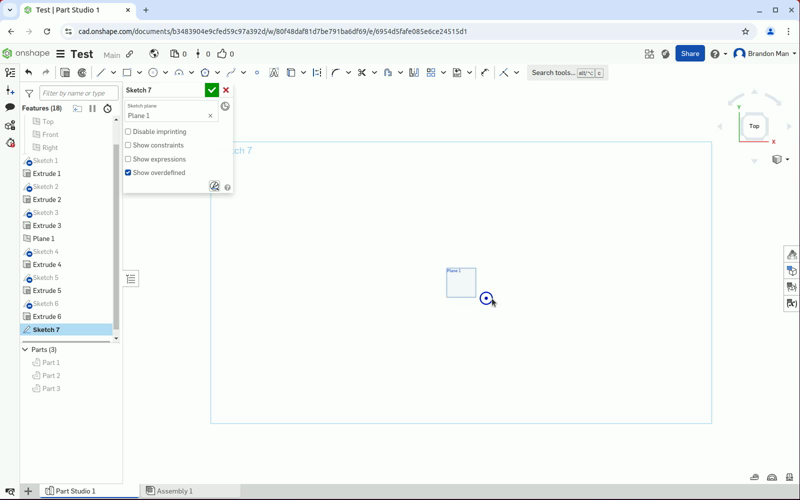
mouse_move(488, 294)
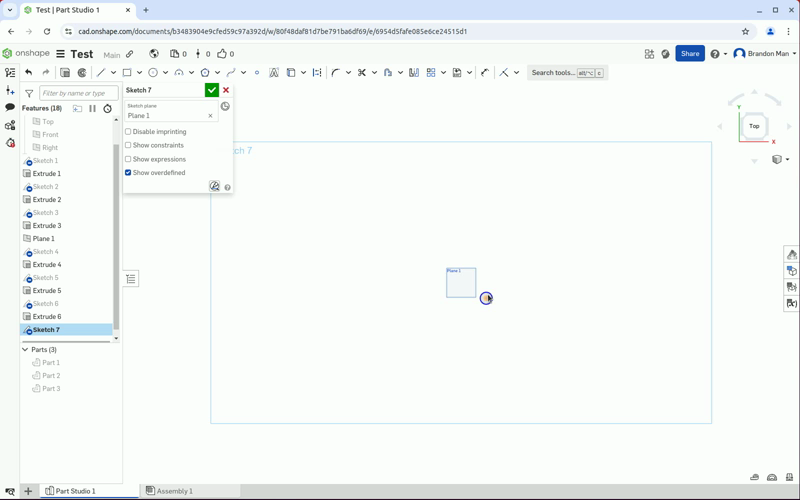
scroll(6)
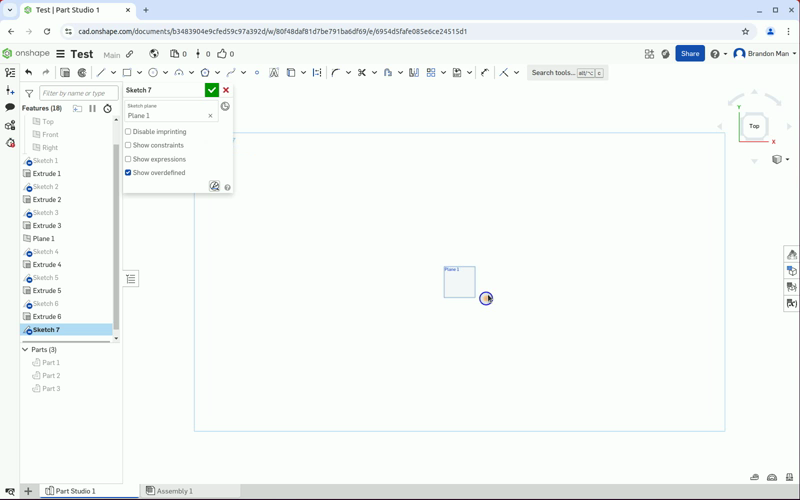
scroll(6)
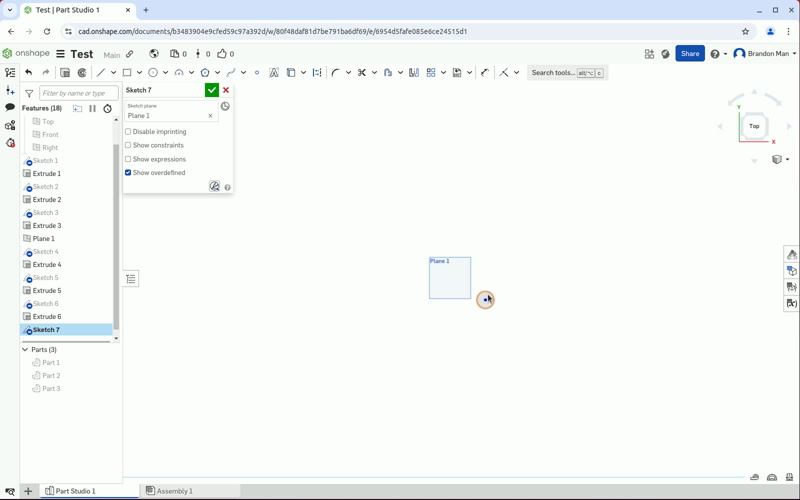
scroll(6)
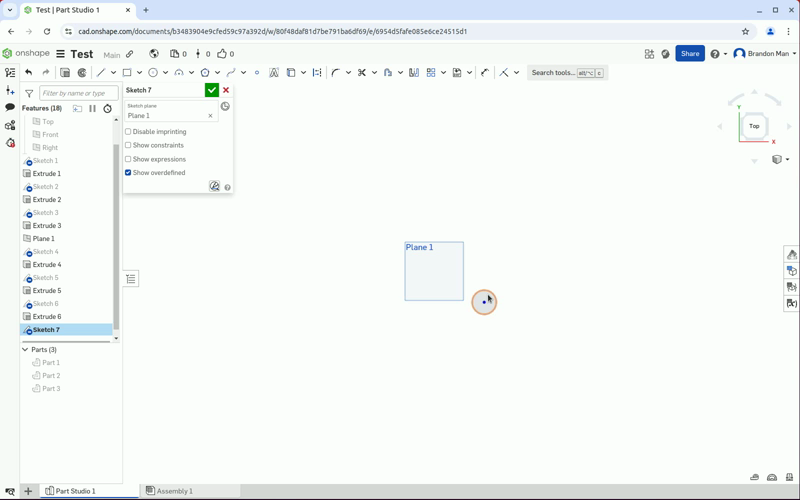
scroll(6)
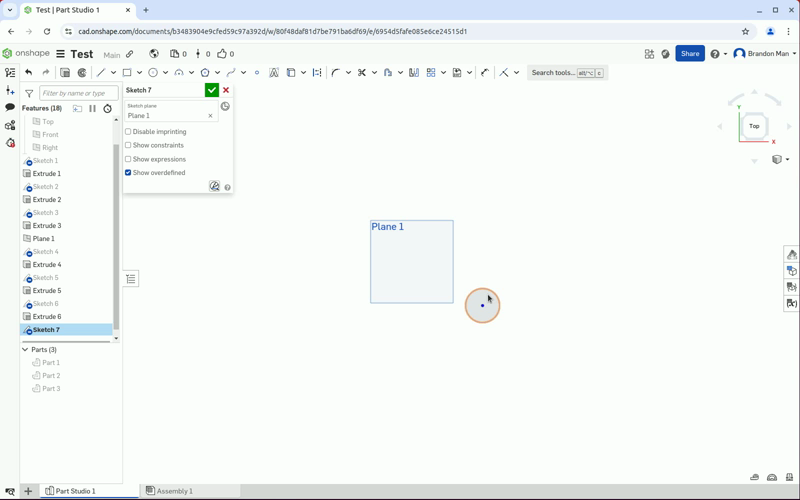
scroll(6)
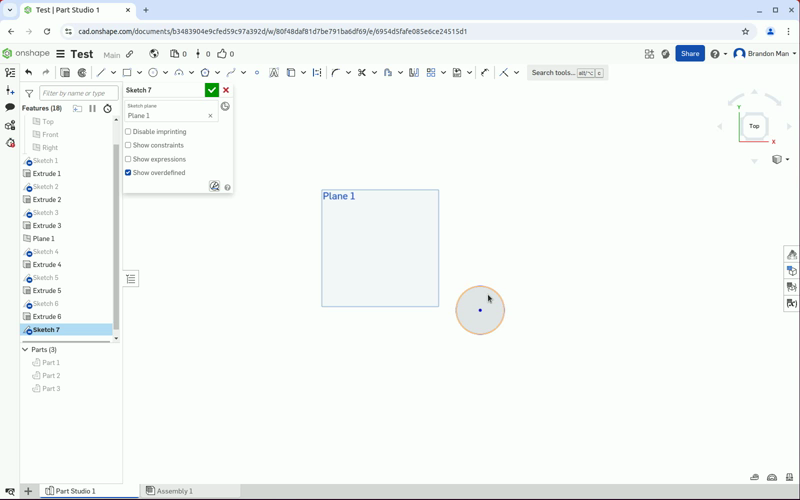
scroll(6)
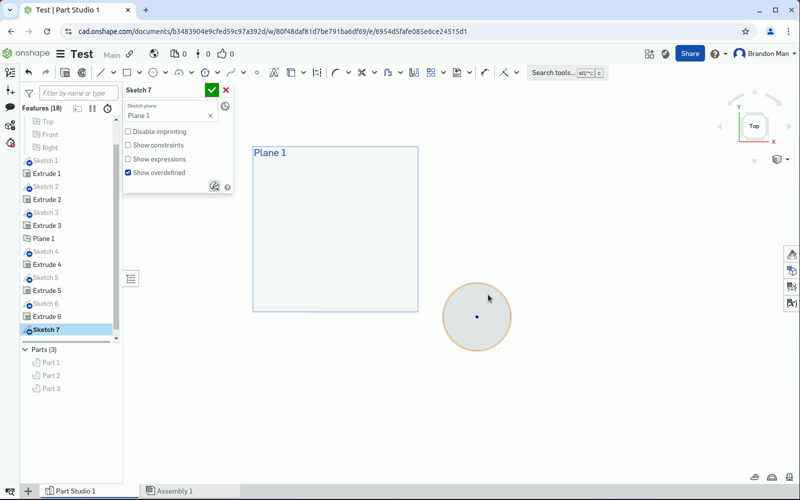
scroll(6)
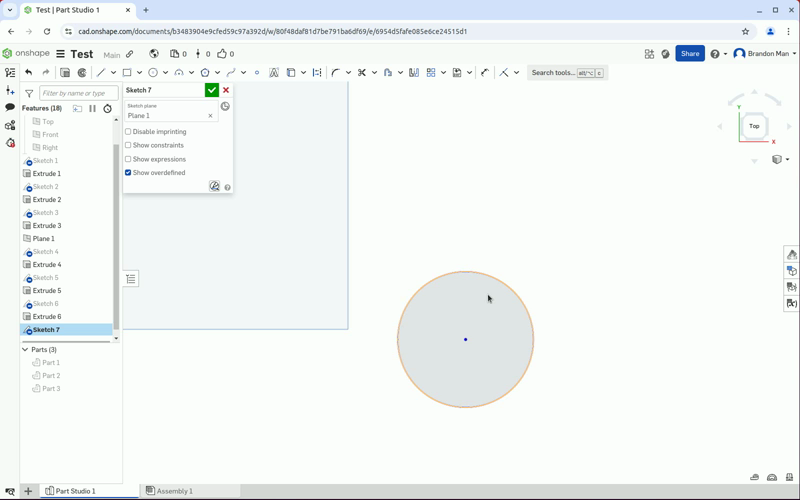
click(488, 294)
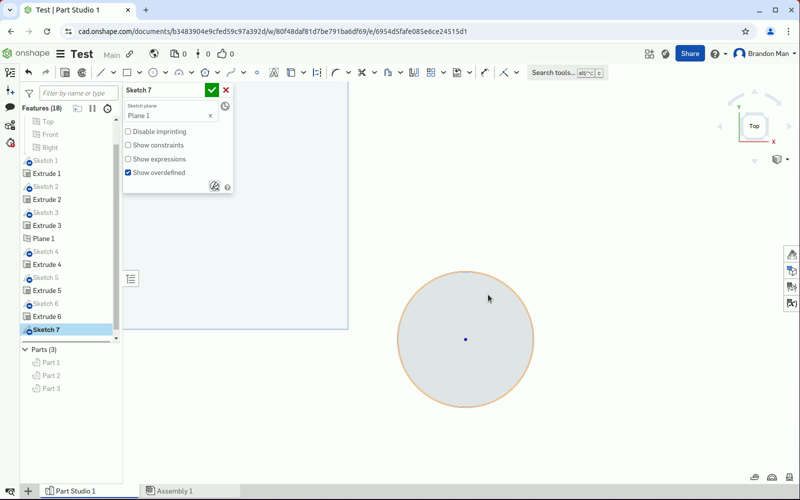
scroll(-6)
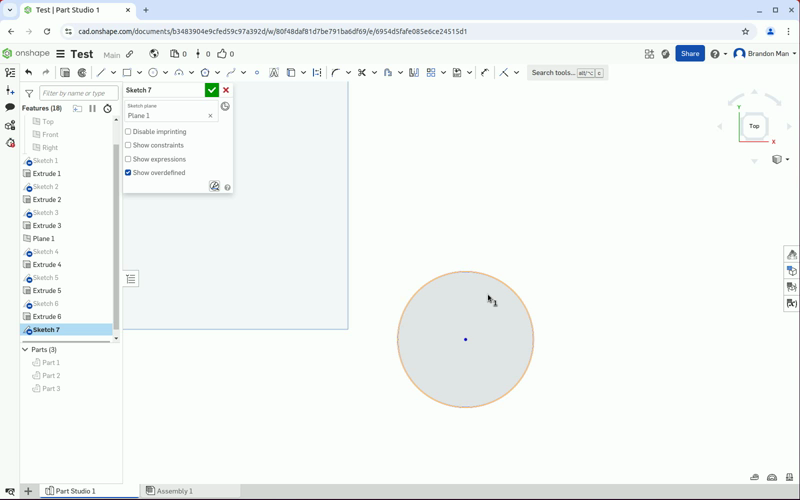
scroll(-6)
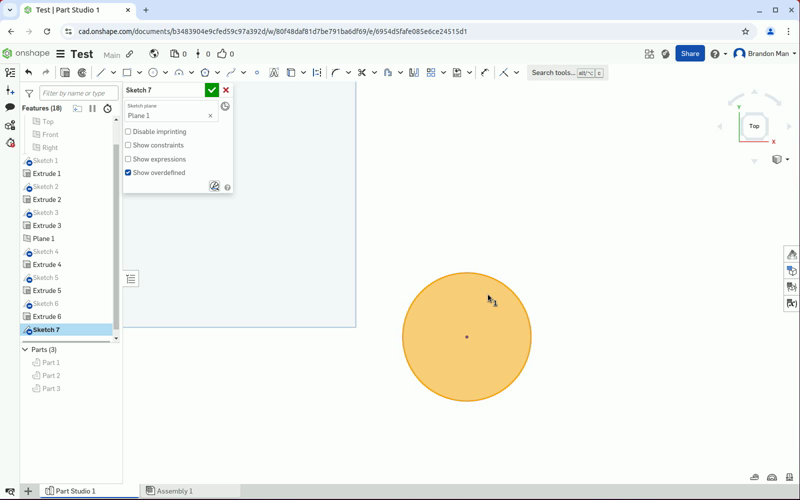
scroll(-6)
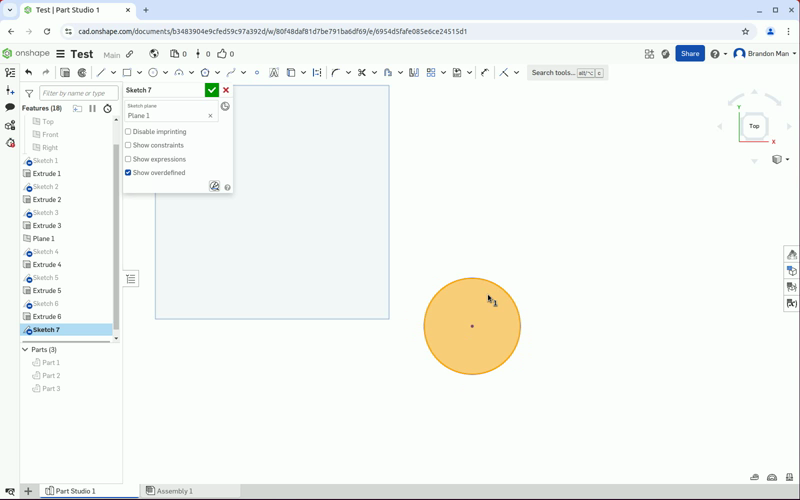
scroll(-6)
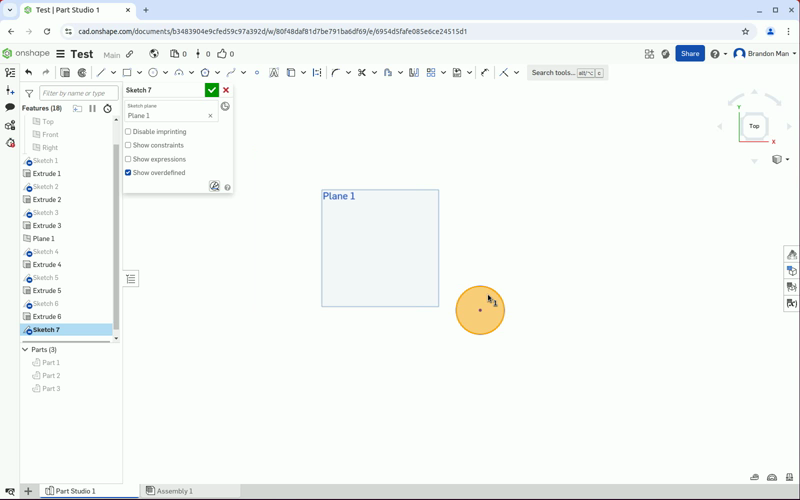
scroll(-6)
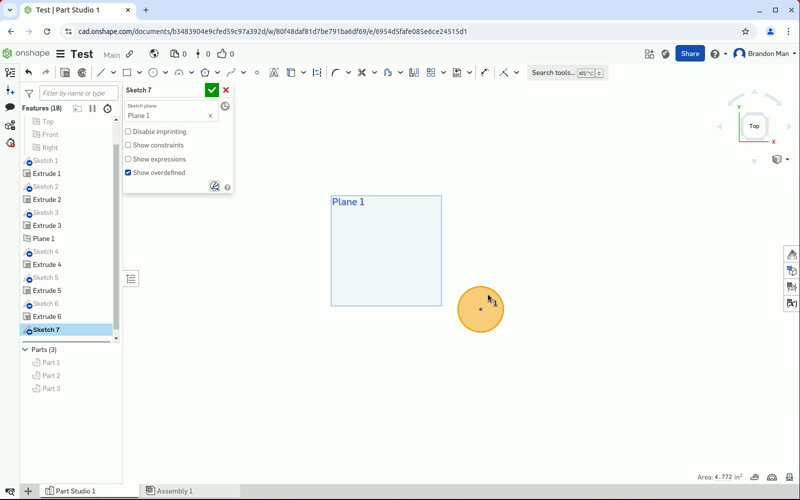
scroll(-6)
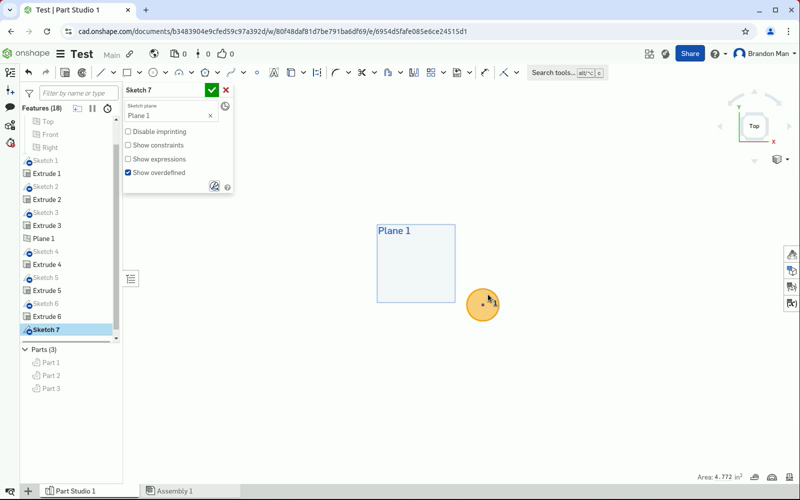
scroll(-6)
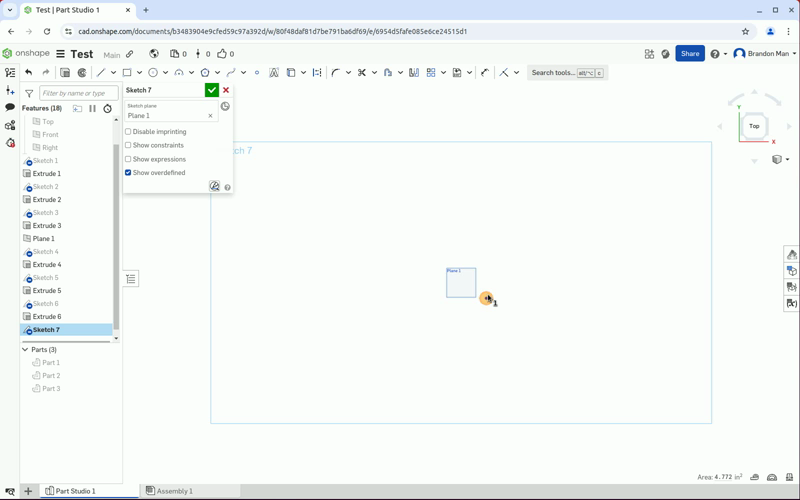
mouse_move(73, 352)
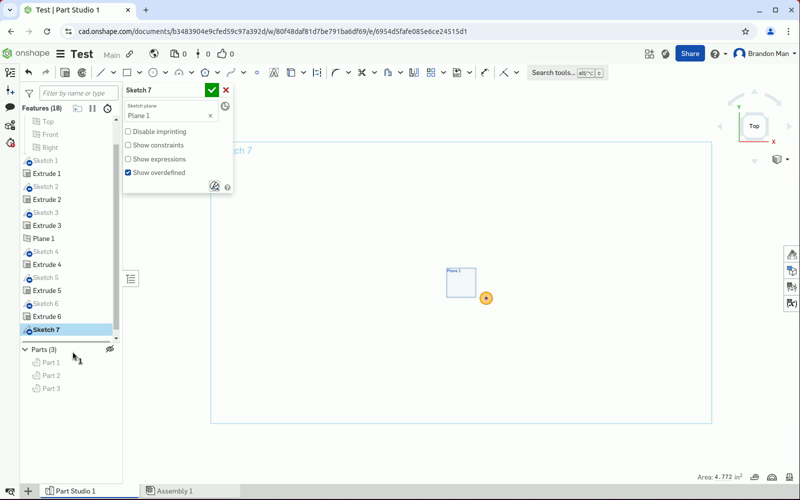
key(shift+y)
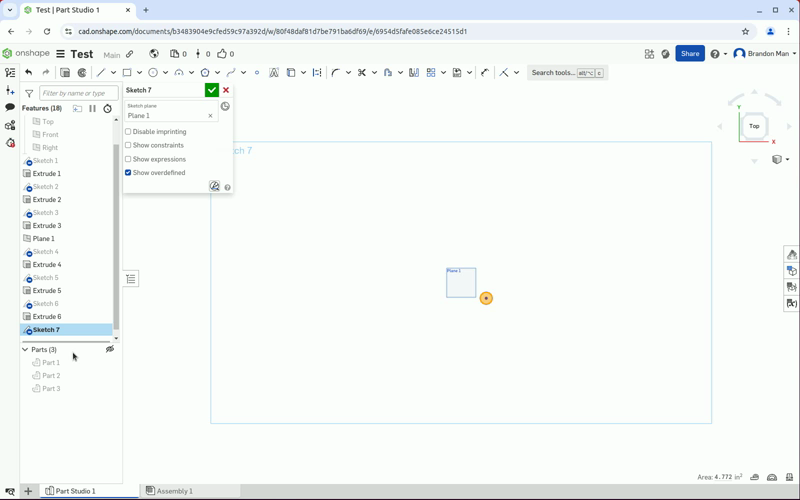
key(shift+e)
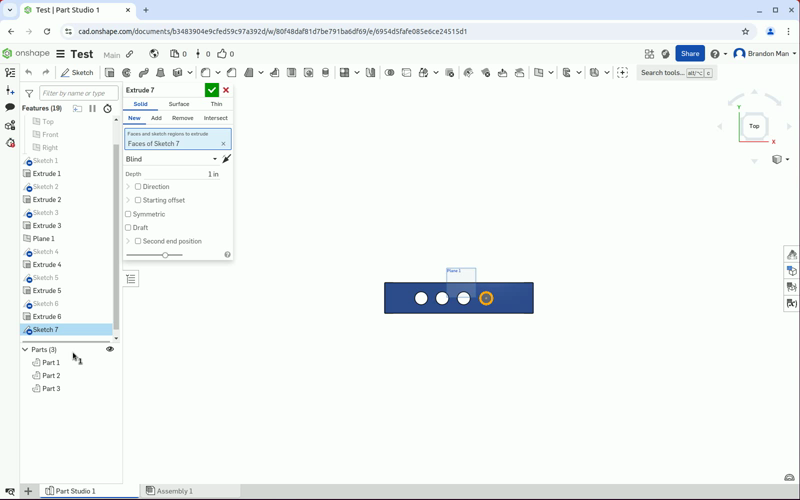
mouse_move(143, 106)
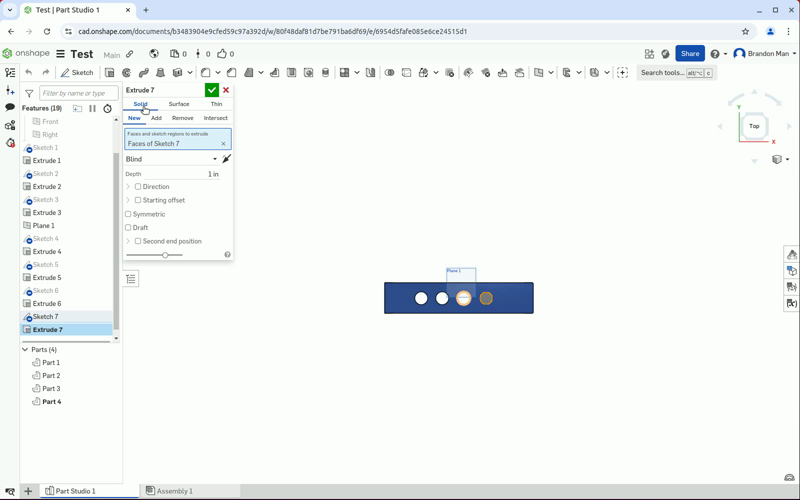
click(143, 106)
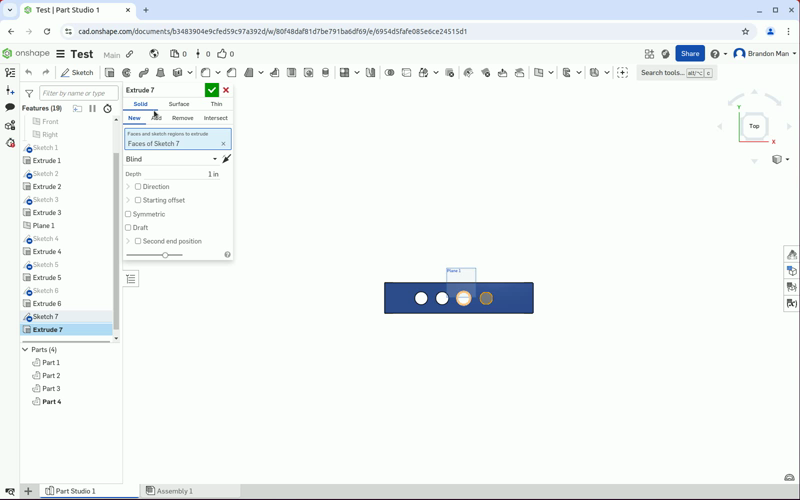
mouse_move(186, 120)
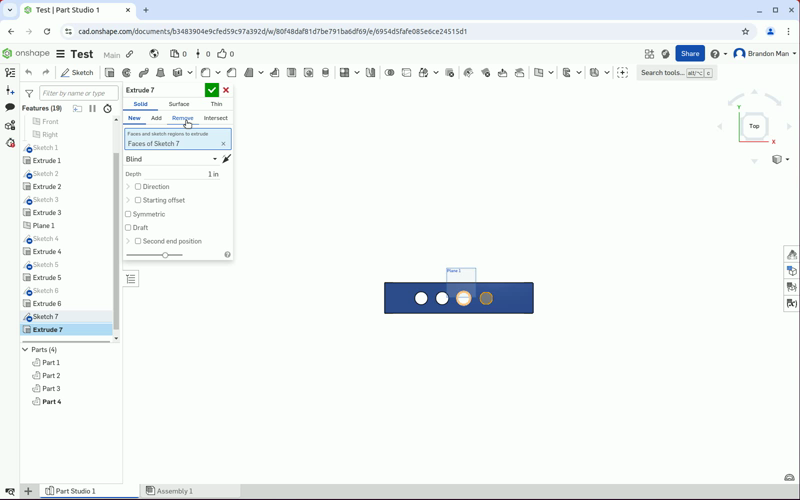
click(186, 120)
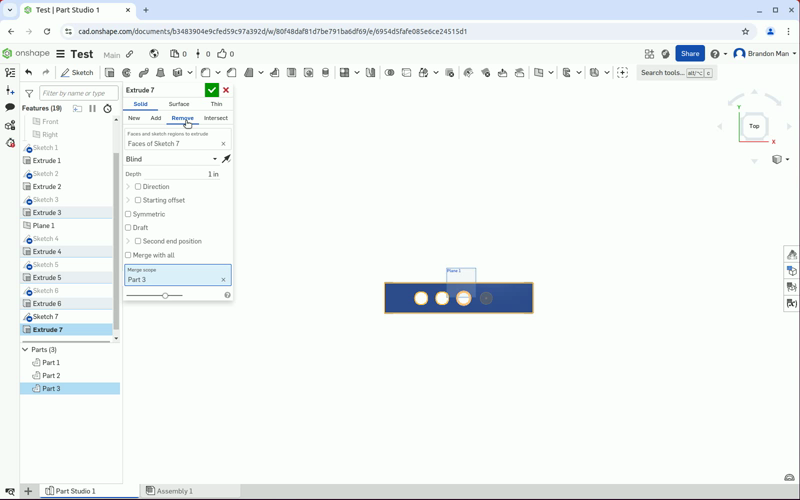
key(tab, 4)
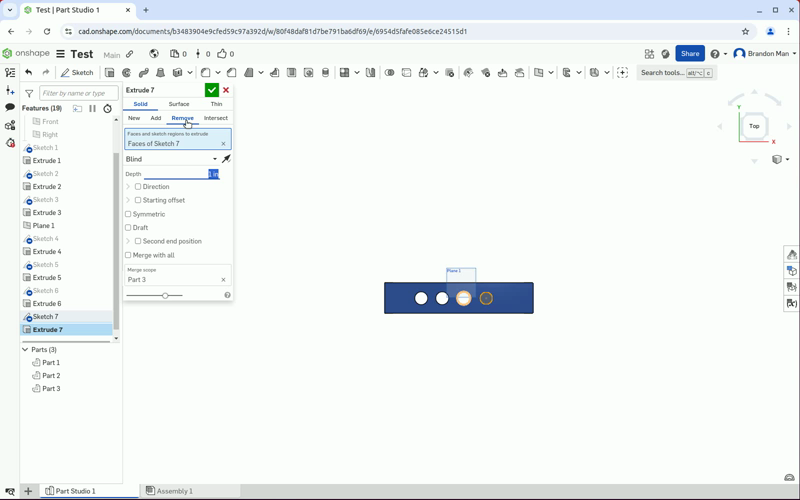
text(12.517)
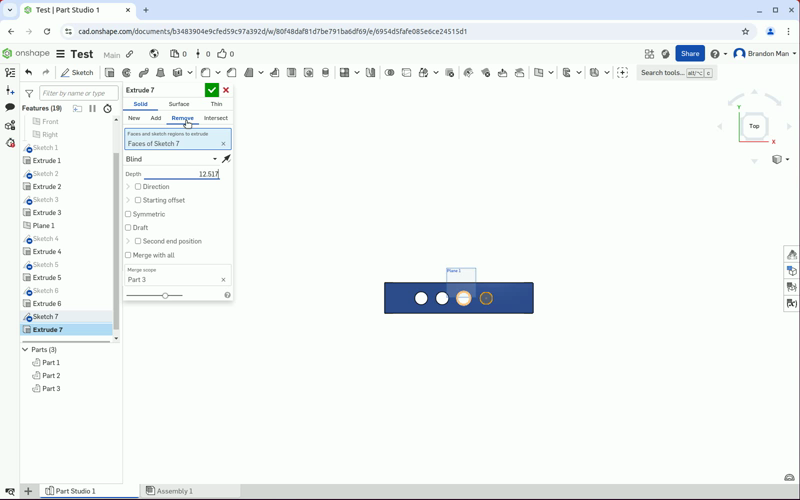
key(tab, 6)
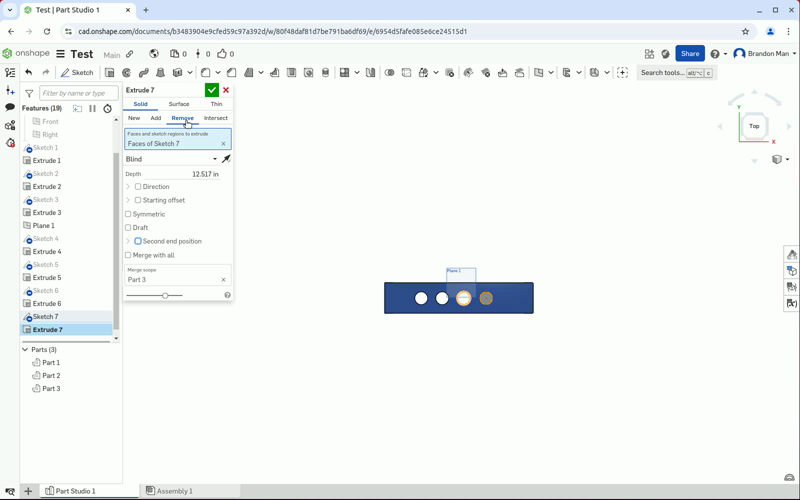
key(space)
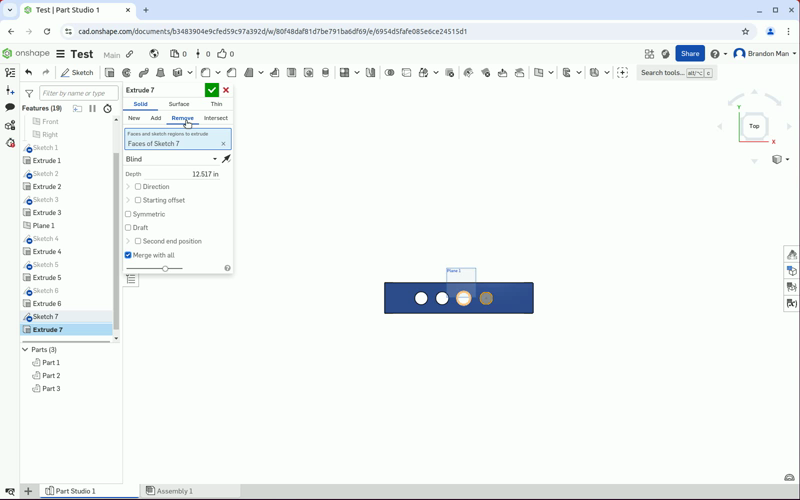
key(enter)
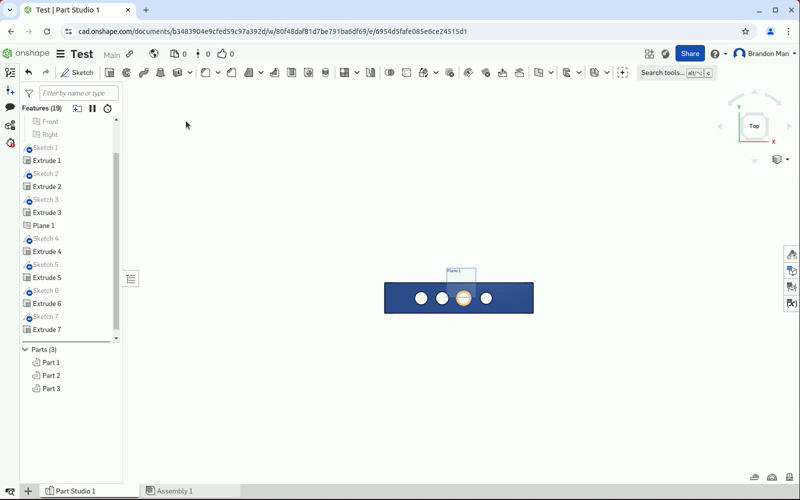
key(shift+h)
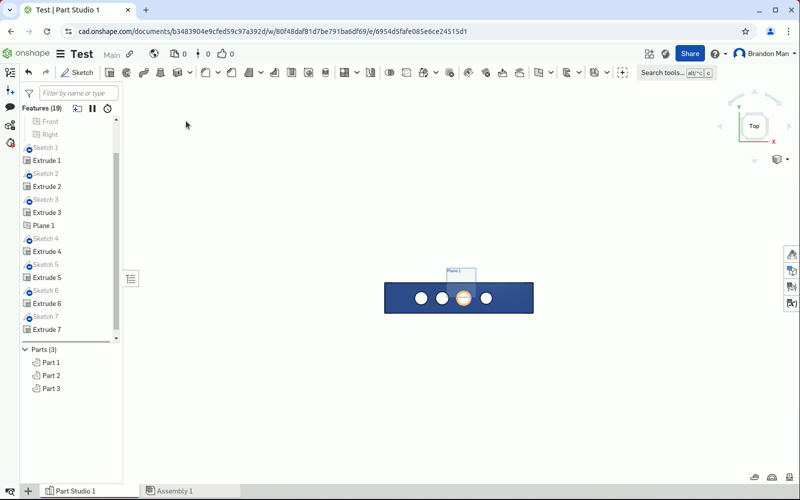
key(shift+h)
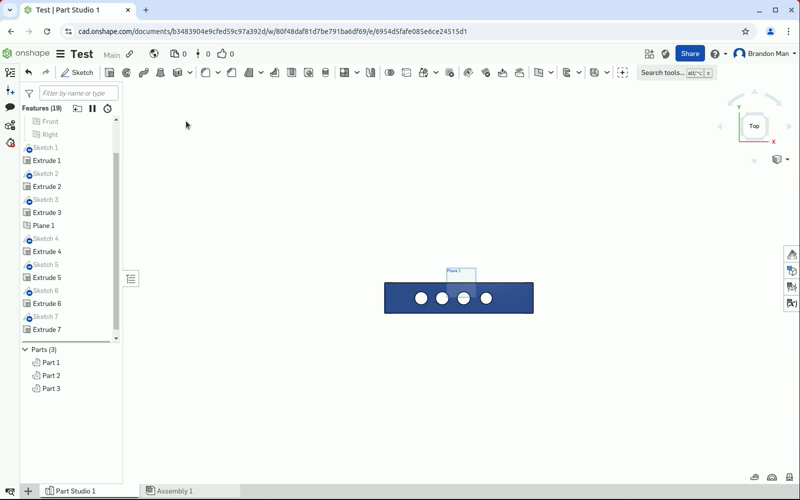
mouse_move(69, 150)
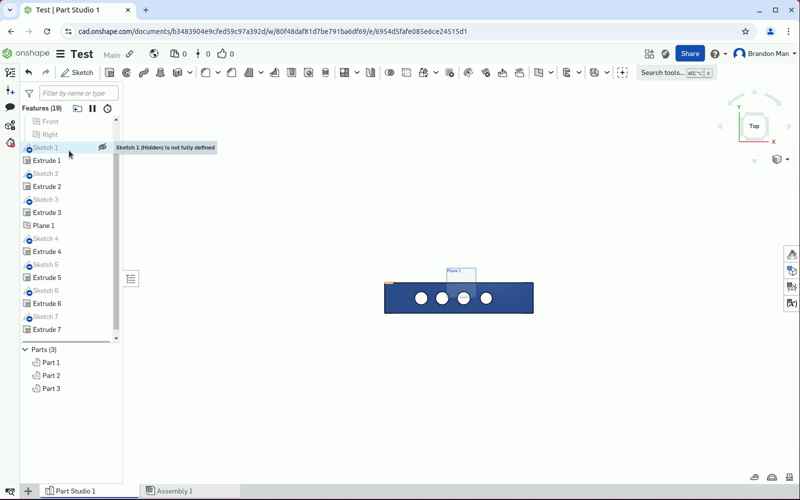
click(69, 150)
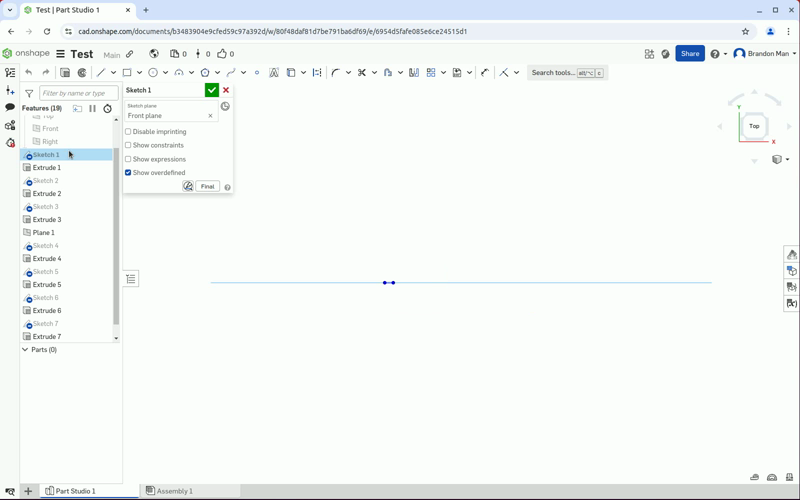
mouse_move(229, 92)
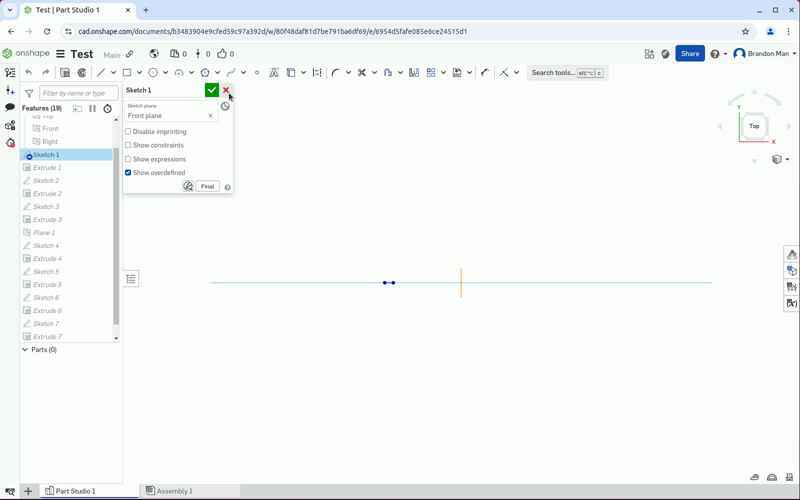
click(229, 92)
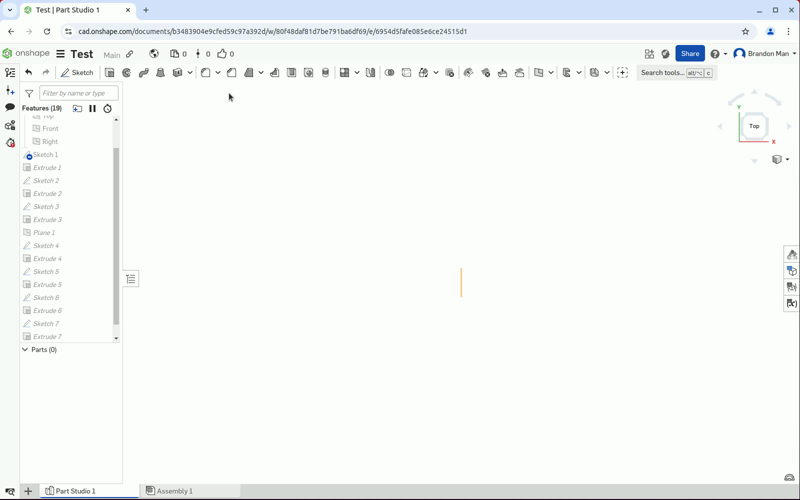
key(shift+s)
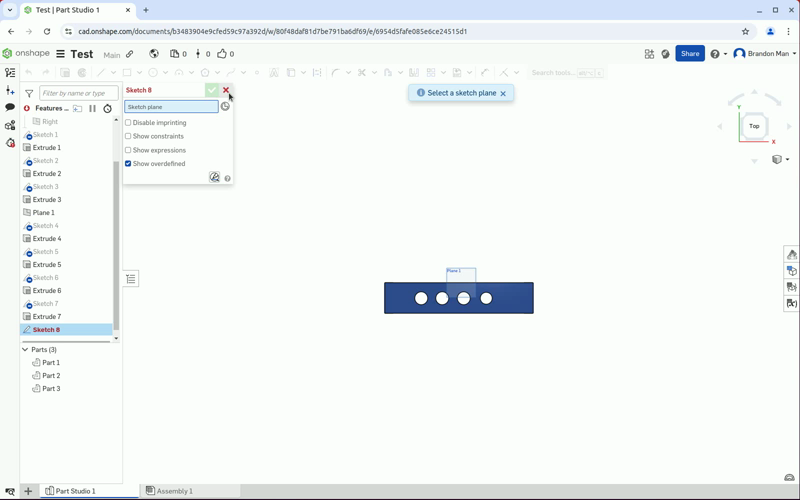
mouse_move(69, 215)
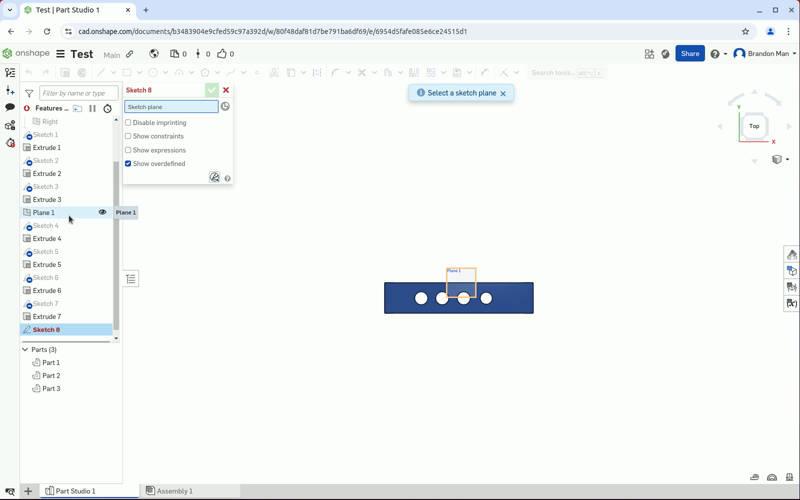
click(69, 215)
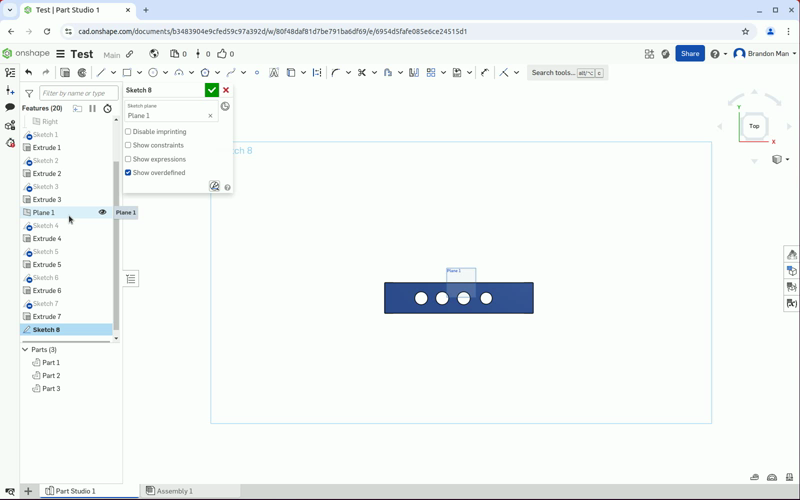
mouse_move(73, 352)
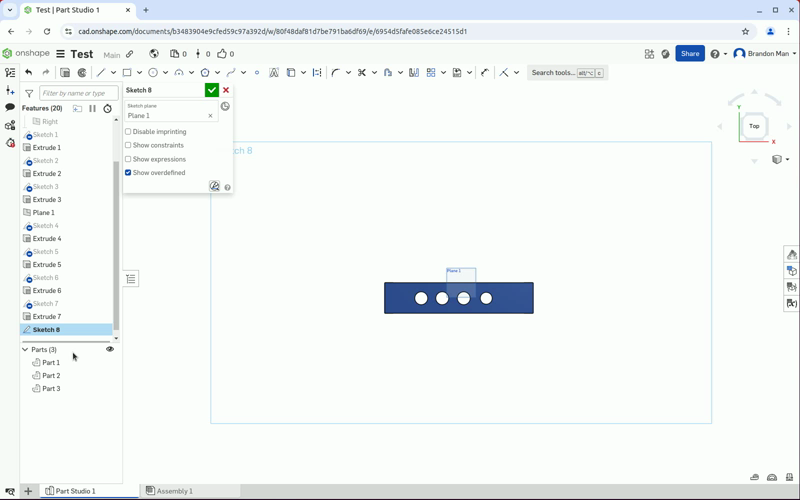
key(y)
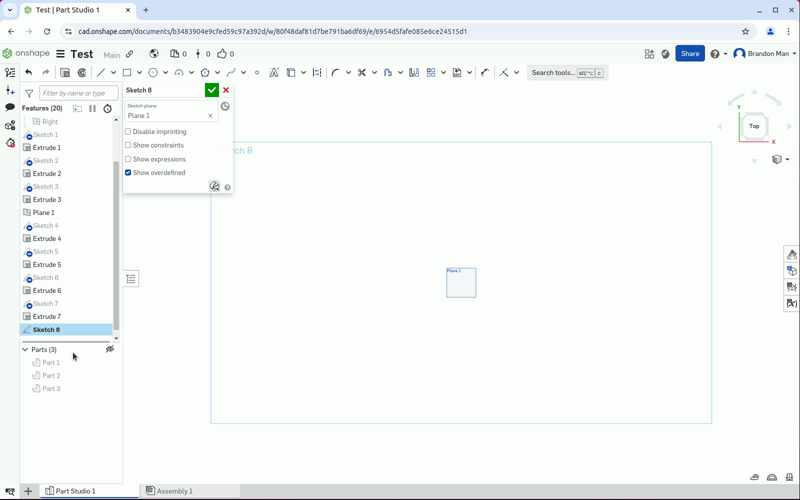
key(c)
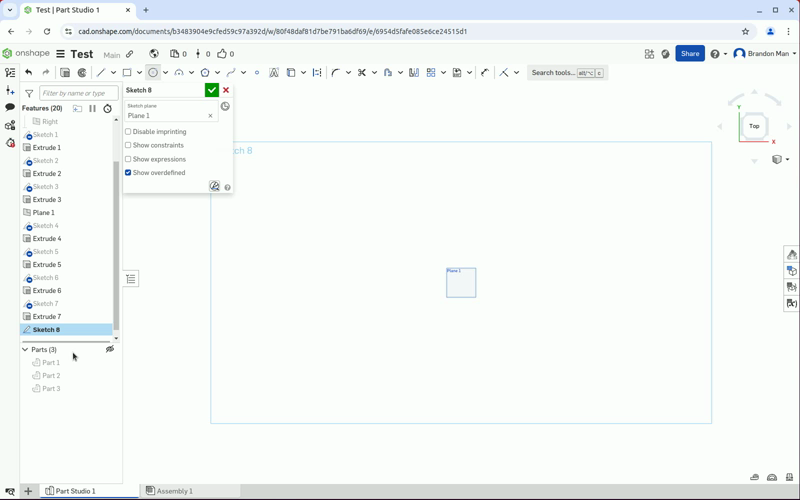
key_down(shift)
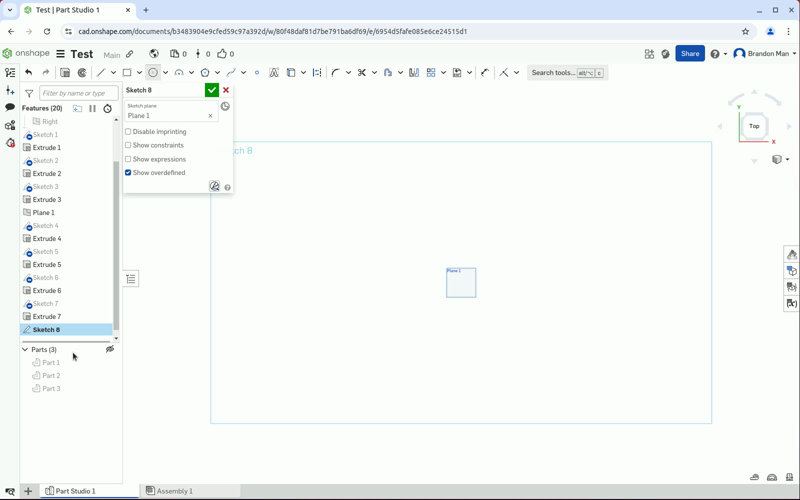
mouse_move(509, 298)
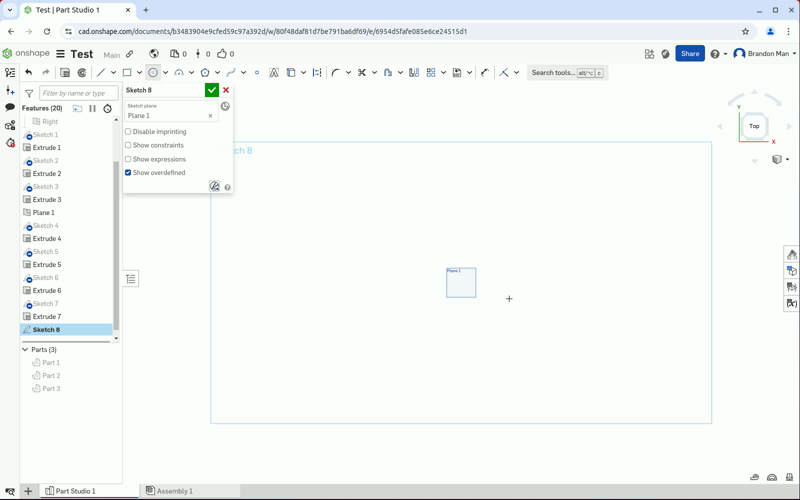
click(509, 298)
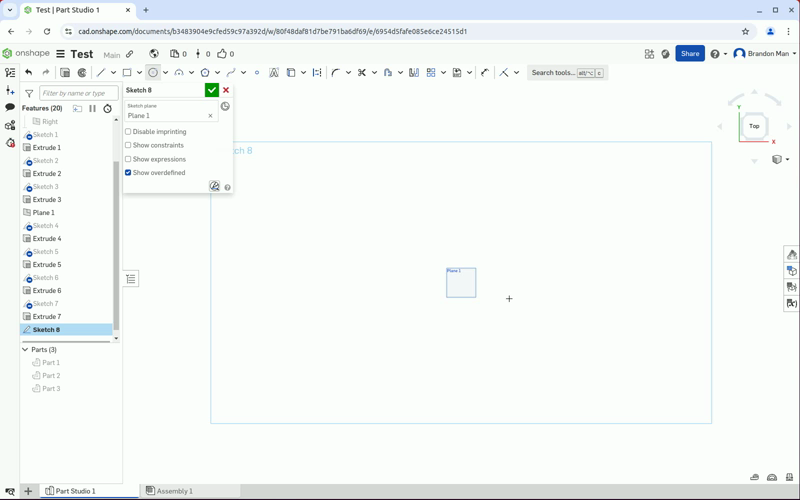
key_up(shift)
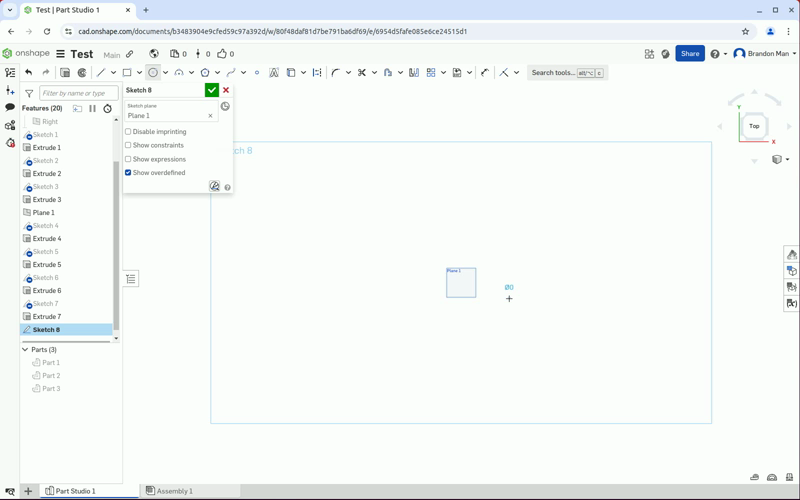
mouse_move(515, 298)
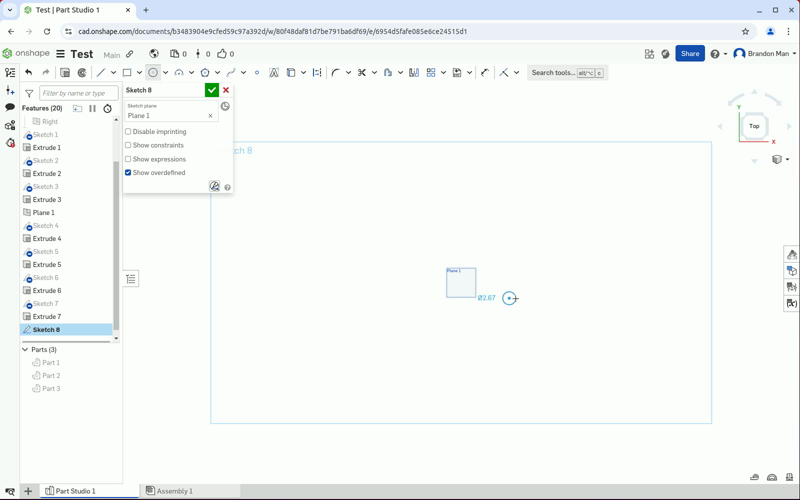
click(515, 298)
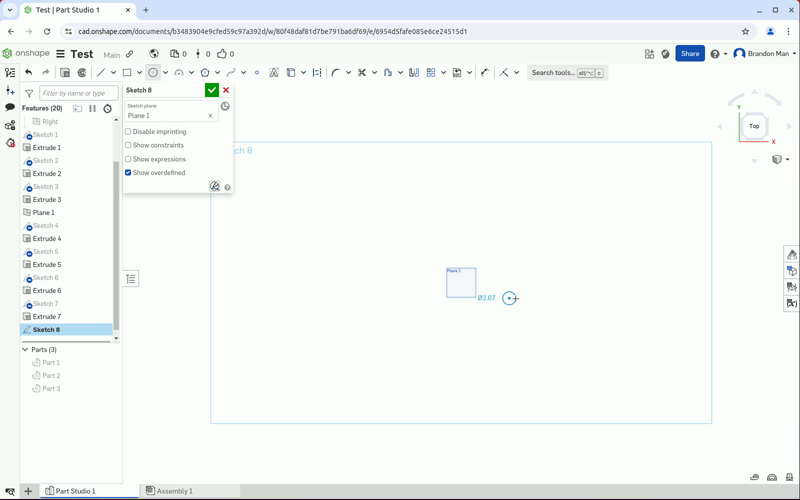
key(esc)
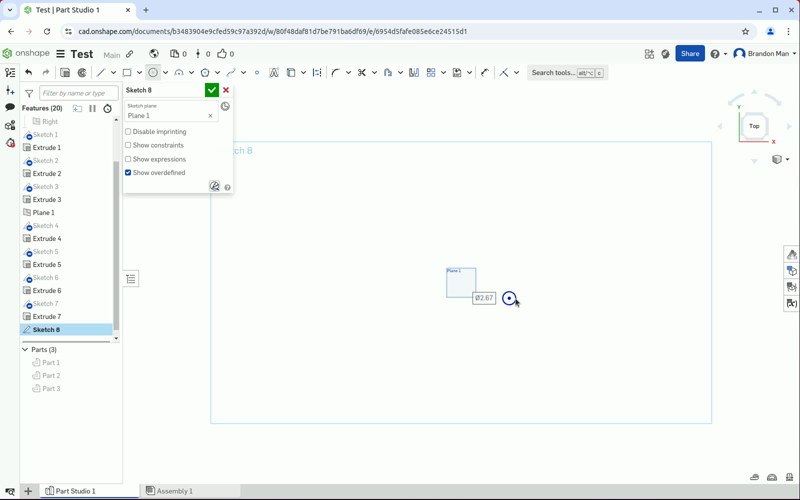
mouse_move(508, 297)
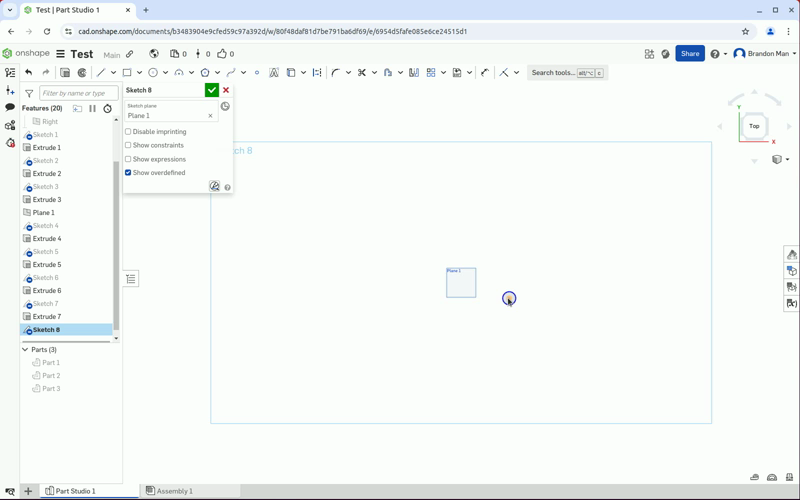
scroll(6)
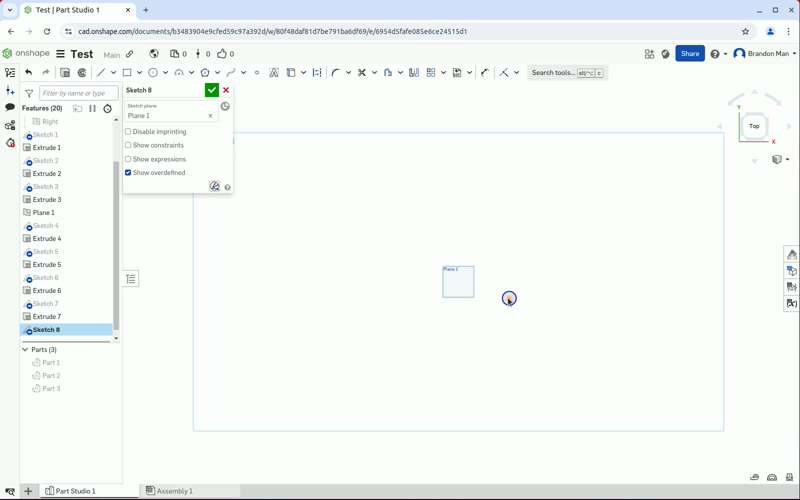
scroll(6)
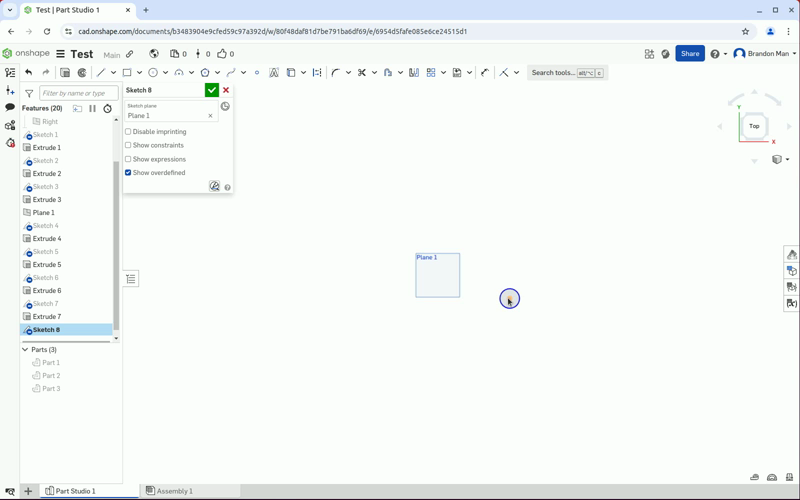
scroll(6)
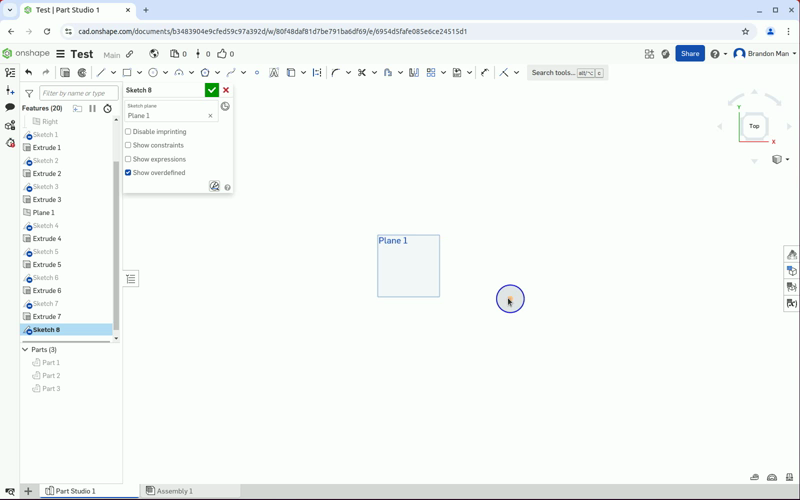
scroll(6)
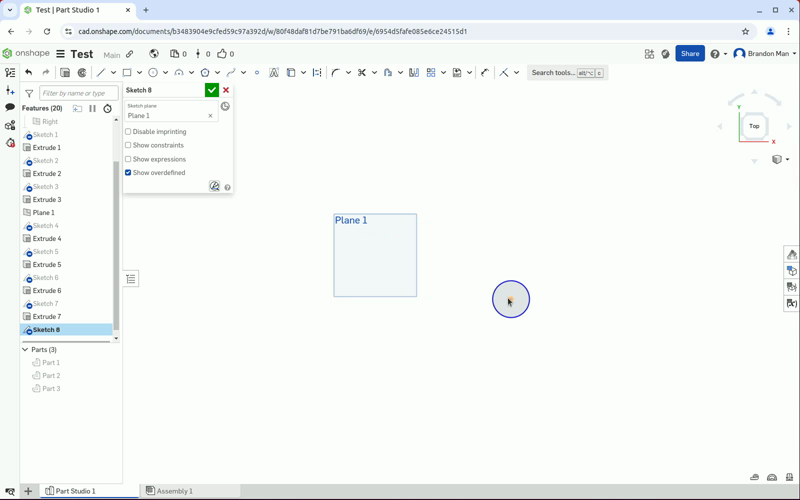
scroll(6)
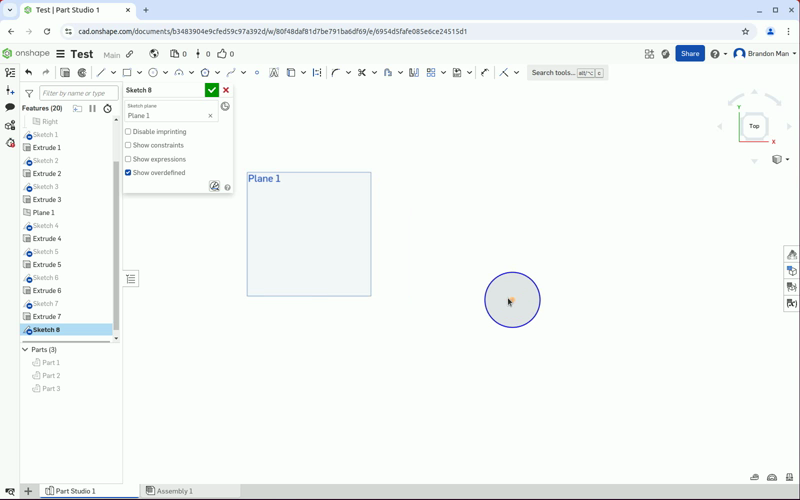
scroll(6)
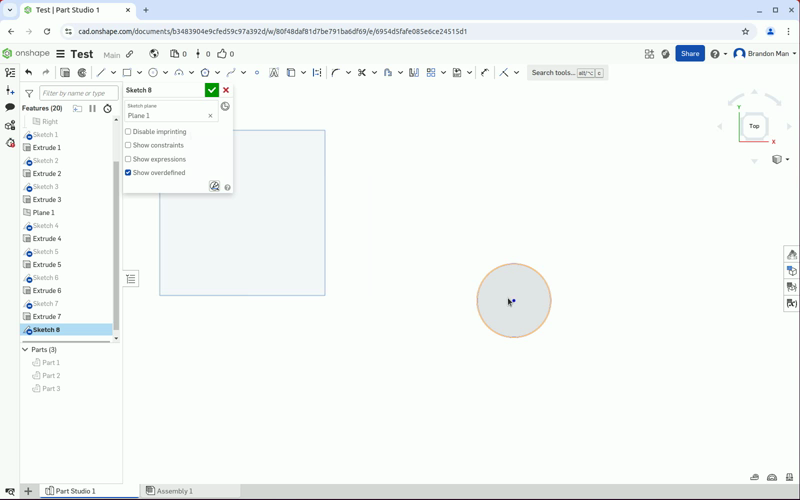
scroll(6)
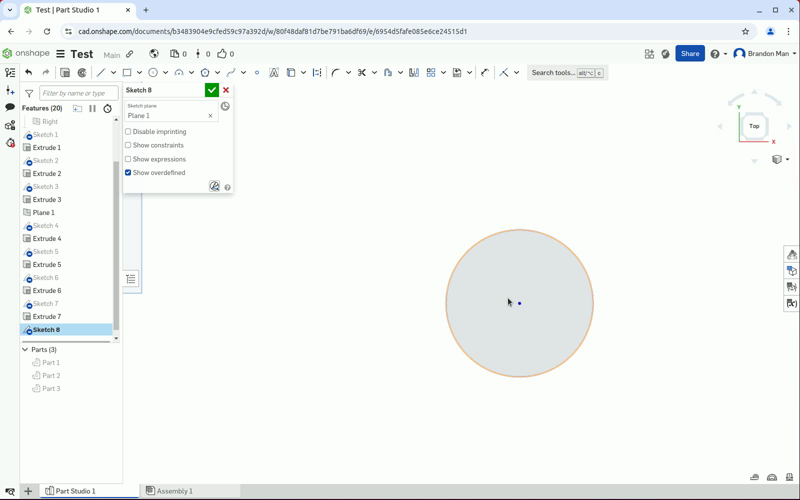
click(508, 297)
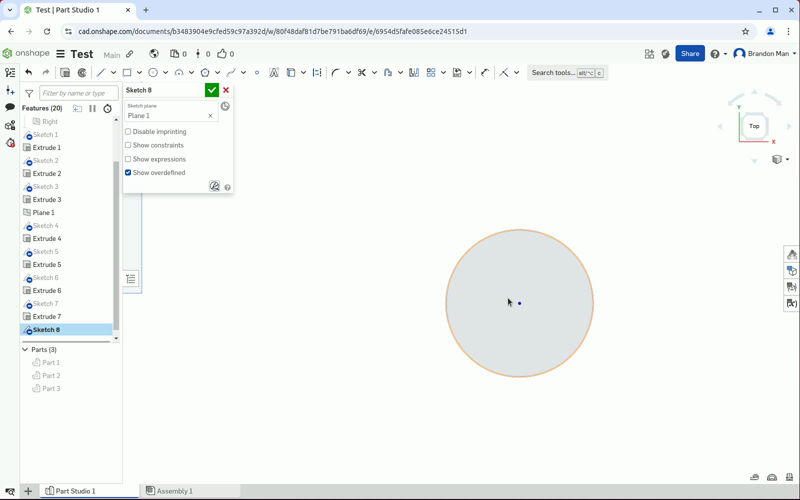
scroll(-6)
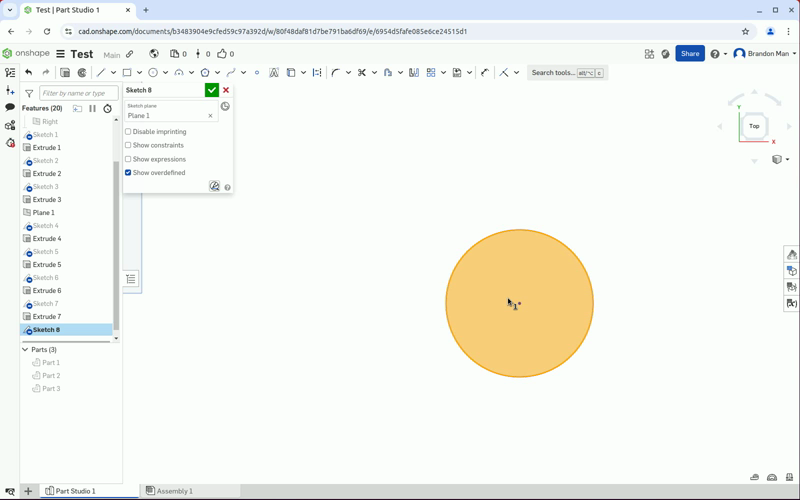
scroll(-6)
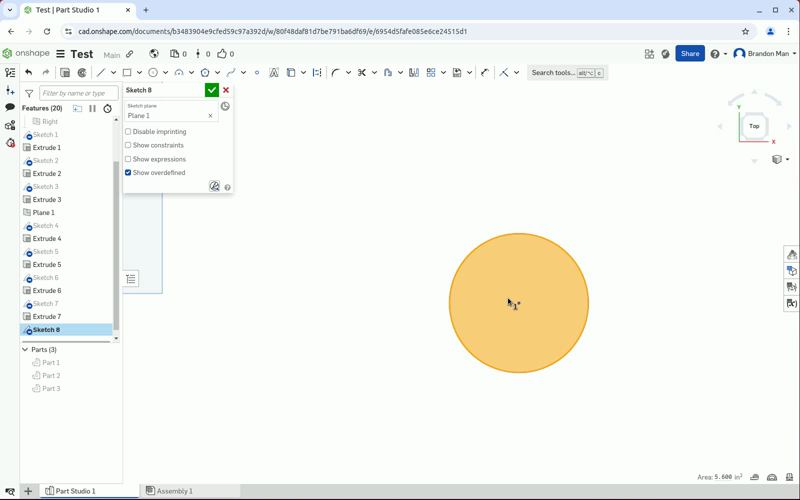
scroll(-6)
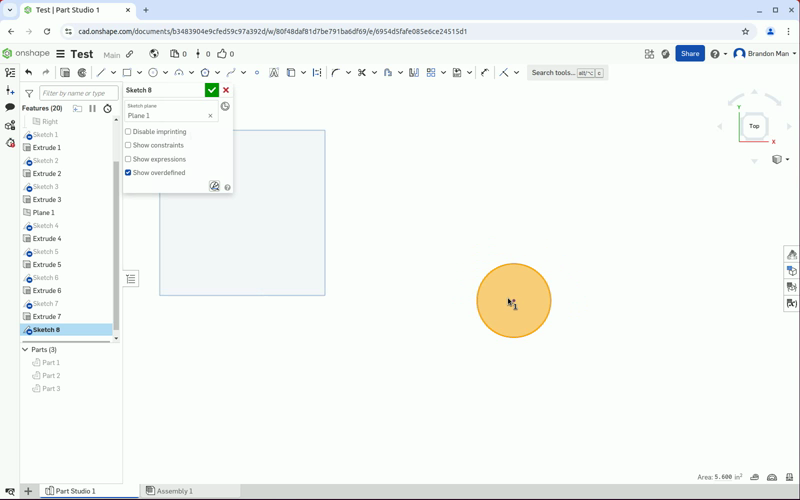
scroll(-6)
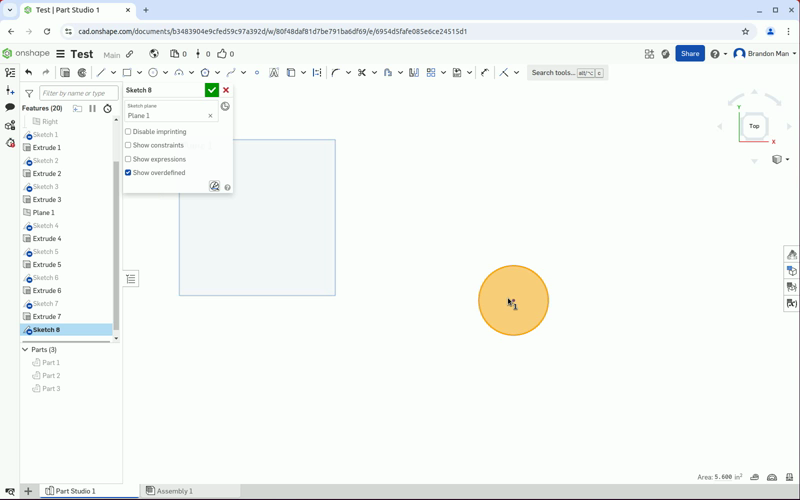
scroll(-6)
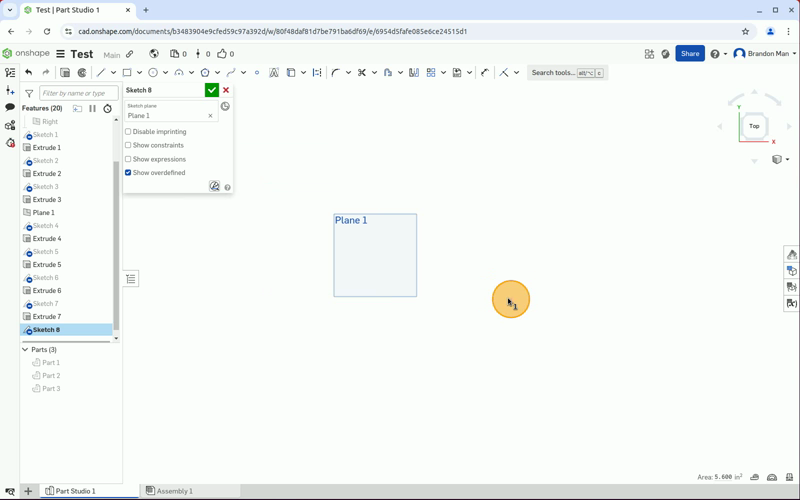
scroll(-6)
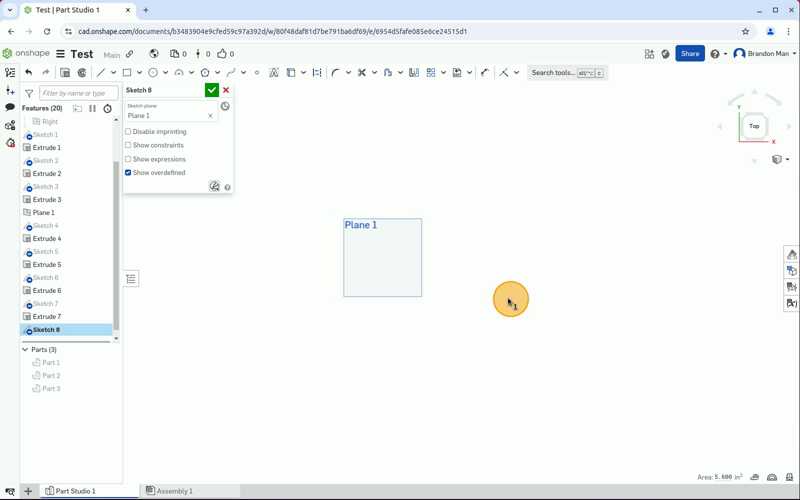
scroll(-6)
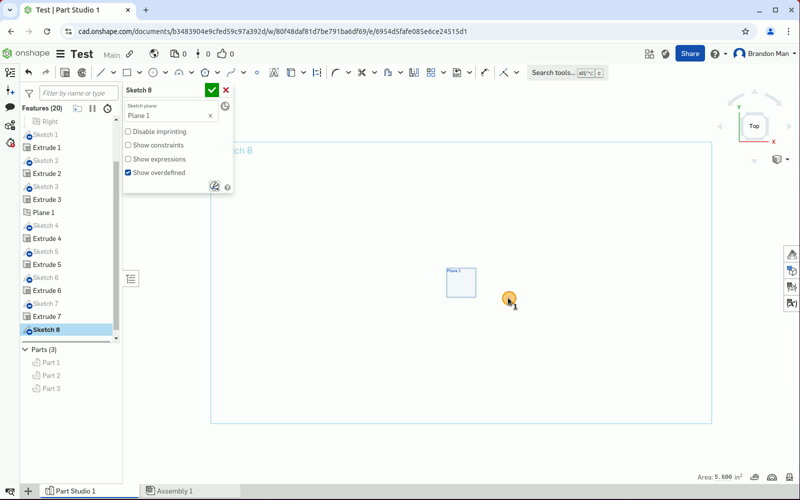
mouse_move(73, 352)
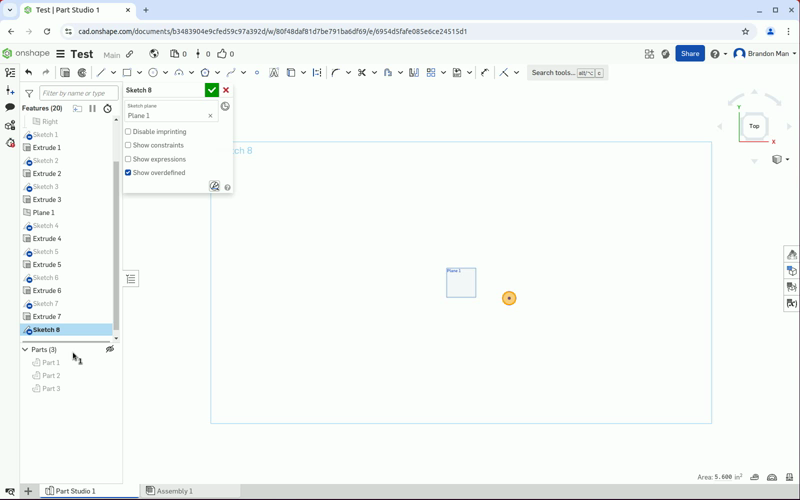
key(shift+y)
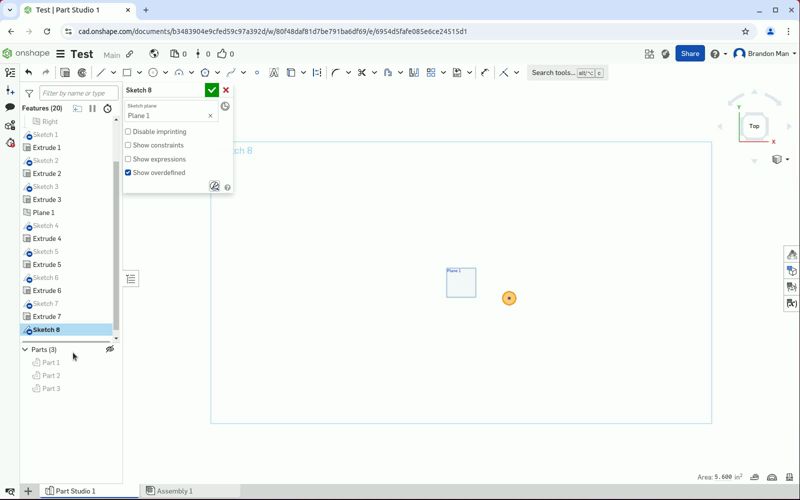
key(shift+e)
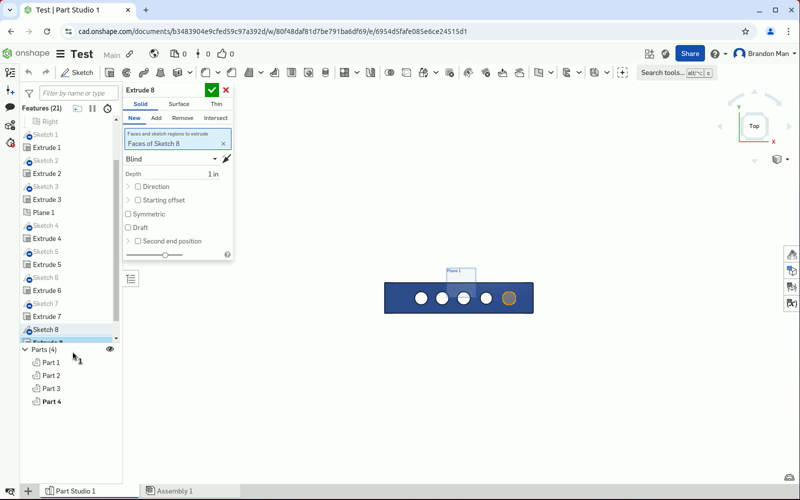
mouse_move(143, 106)
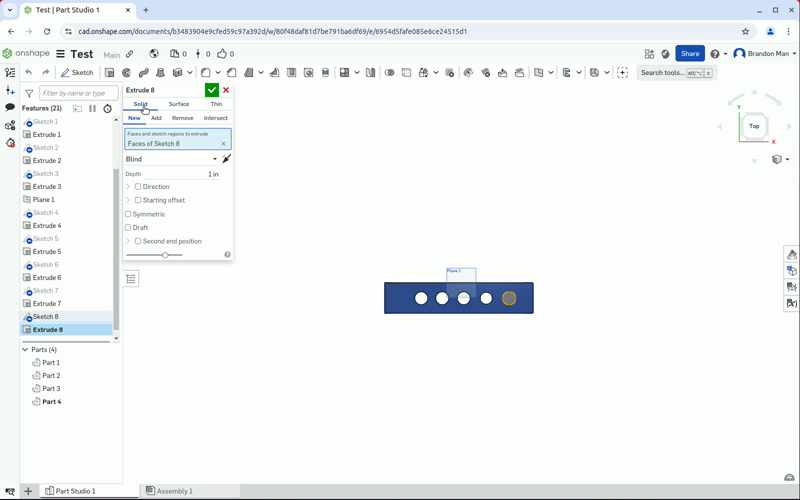
click(143, 106)
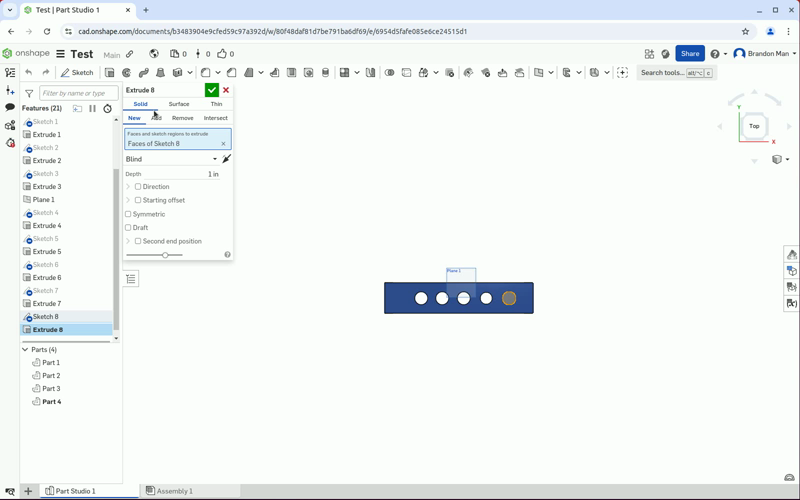
mouse_move(186, 120)
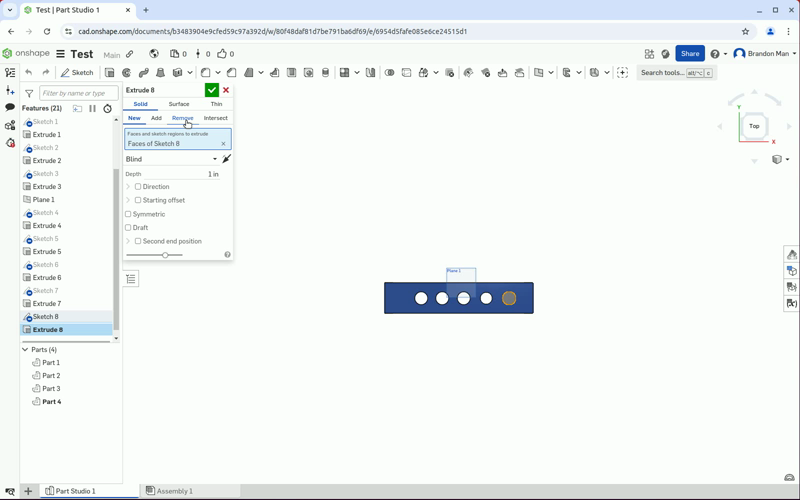
click(186, 120)
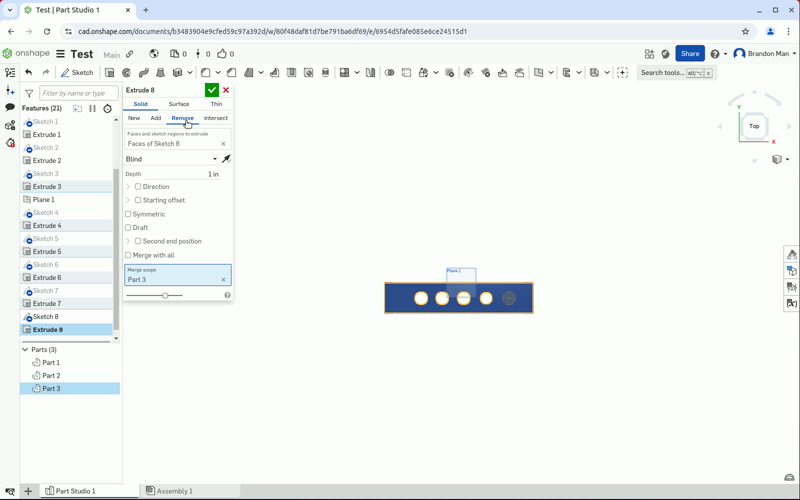
key(tab, 4)
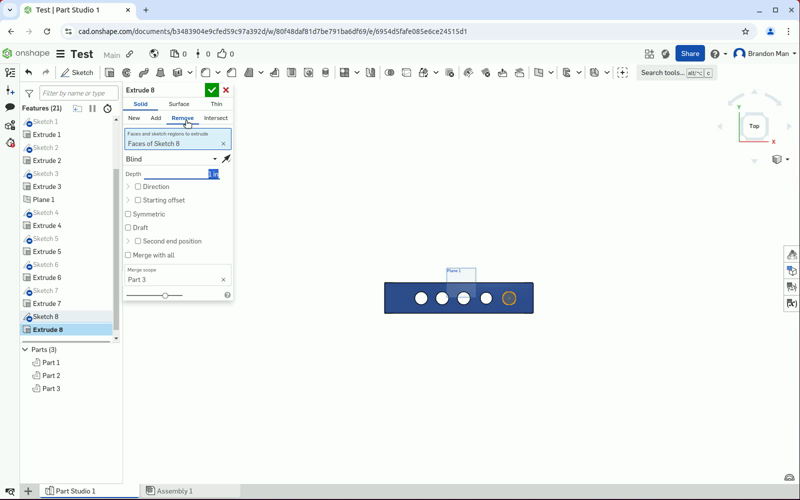
text(12.517)
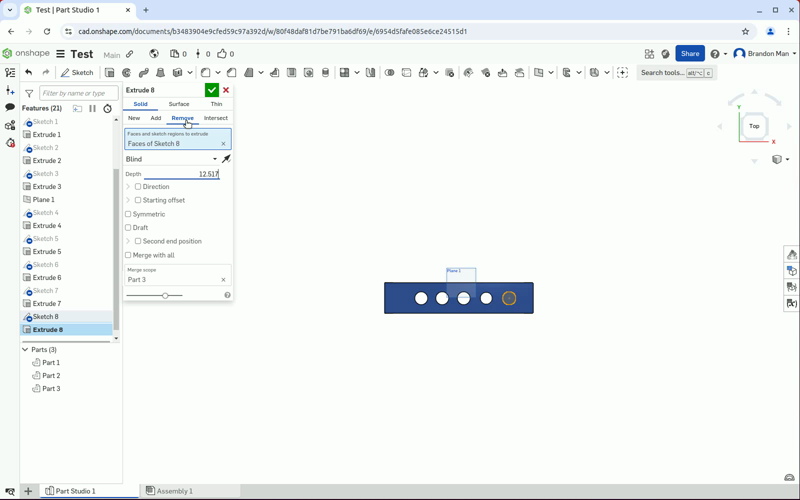
key(tab, 6)
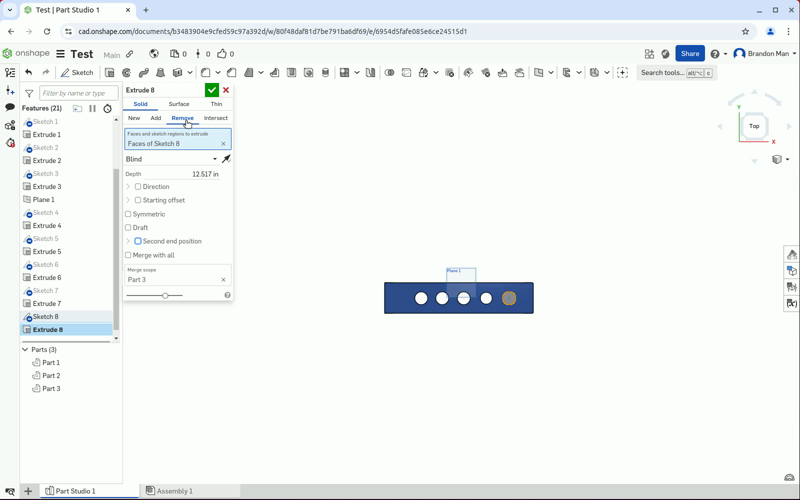
key(space)
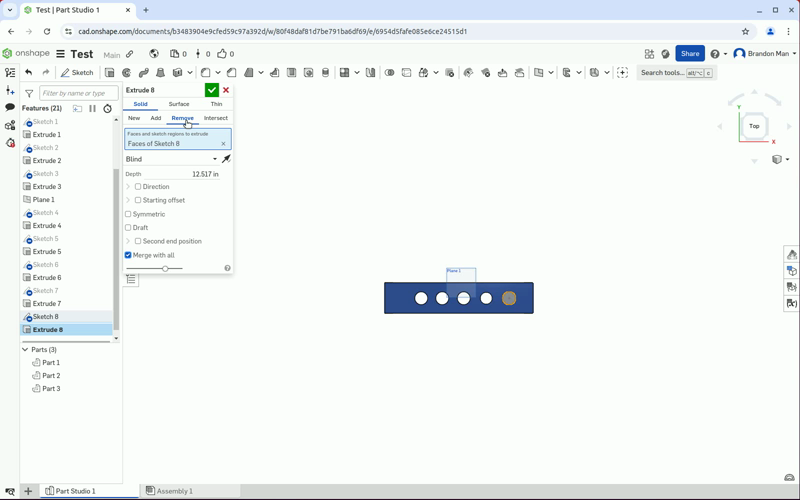
key(enter)
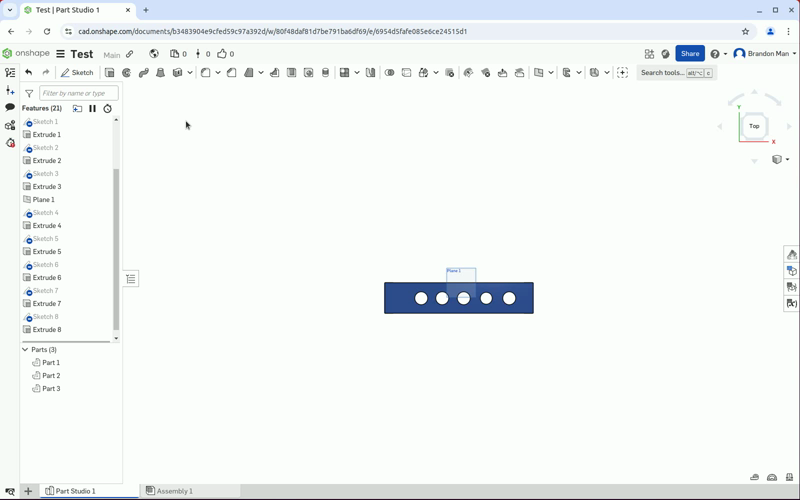
key(shift+h)
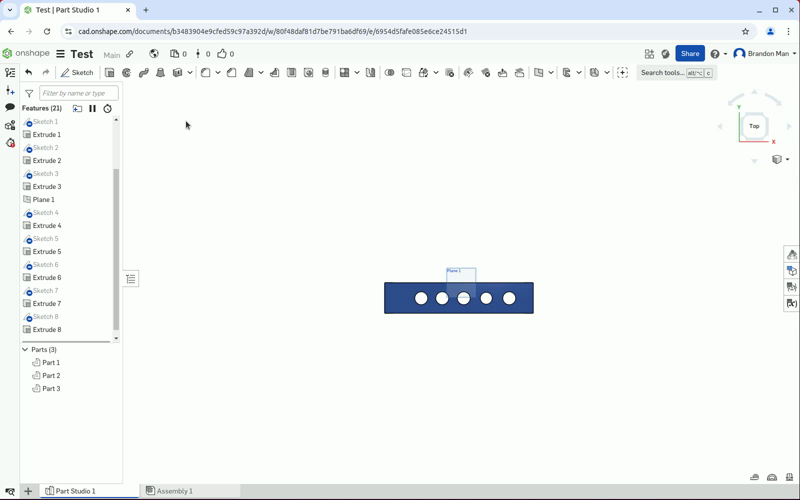
key(shift+h)
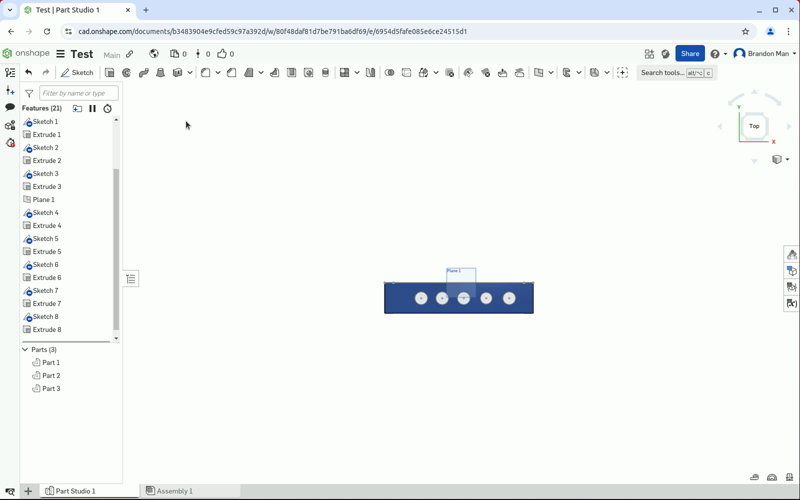
key(shift+7)
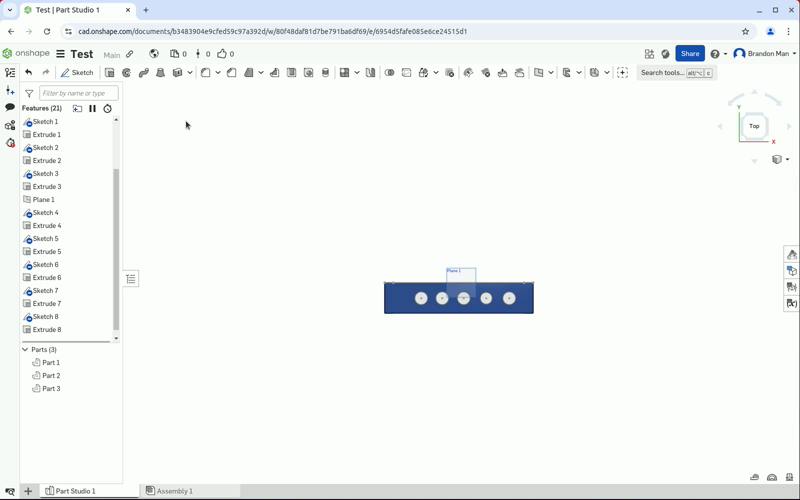
key(up, 3)
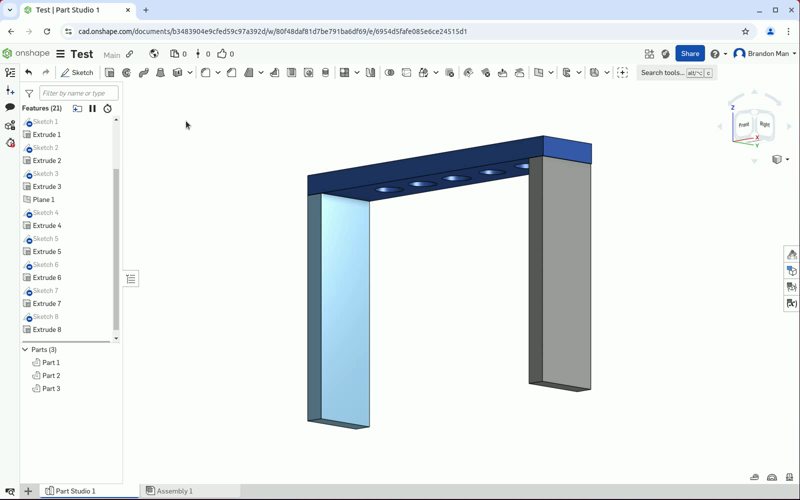
key(left, 3)
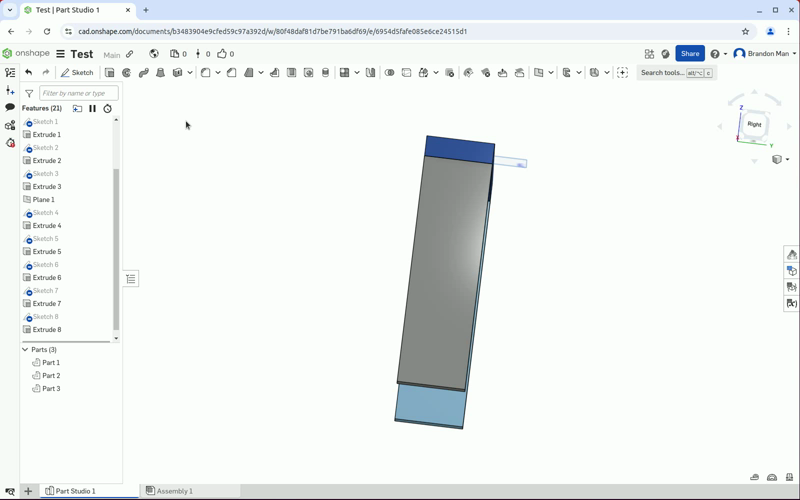
key(right, 3)
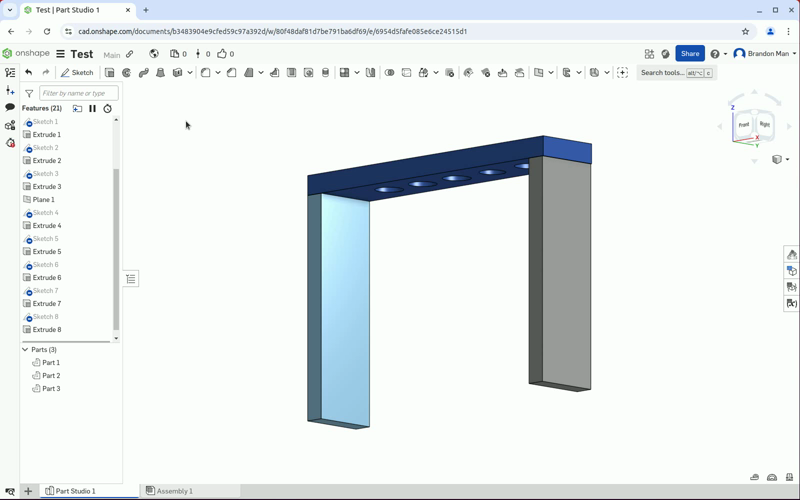
key(down, 3)
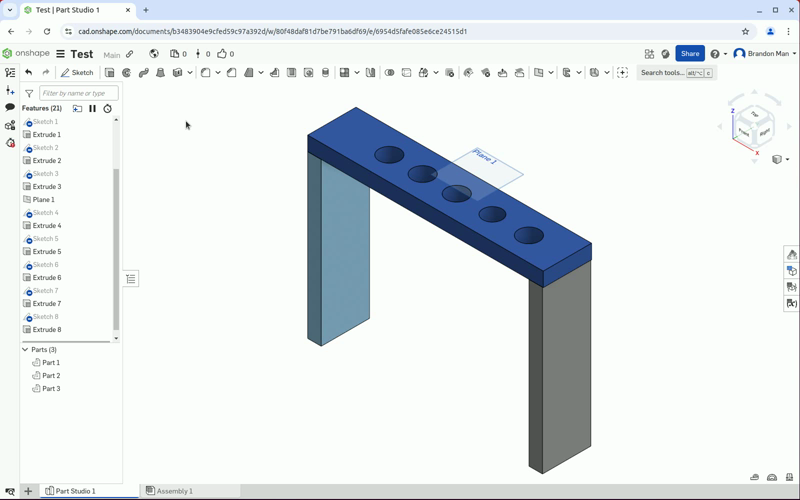
mouse_move(69, 124)
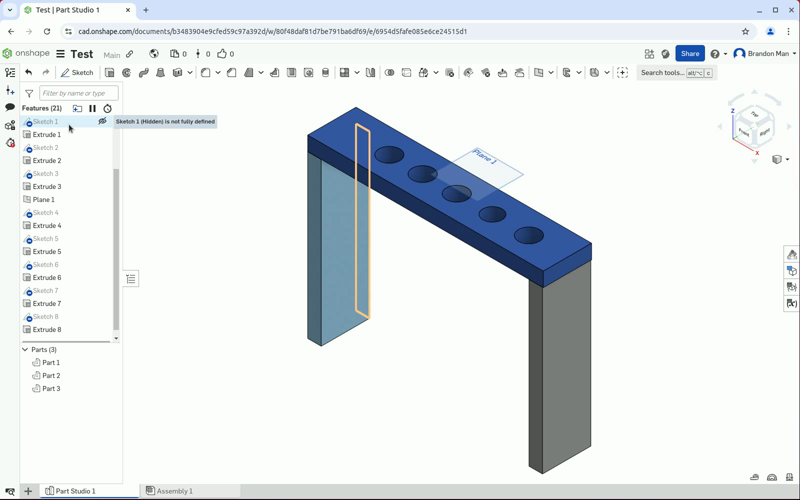
click(69, 124)